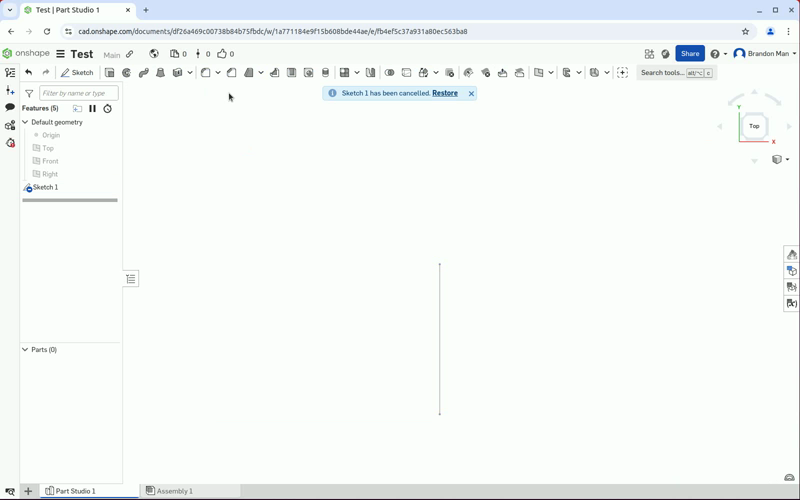
key(shift+h)
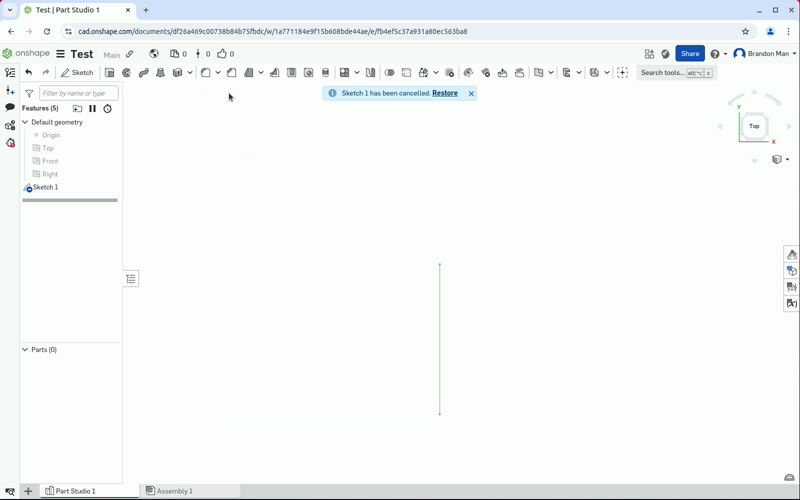
key(shift+s)
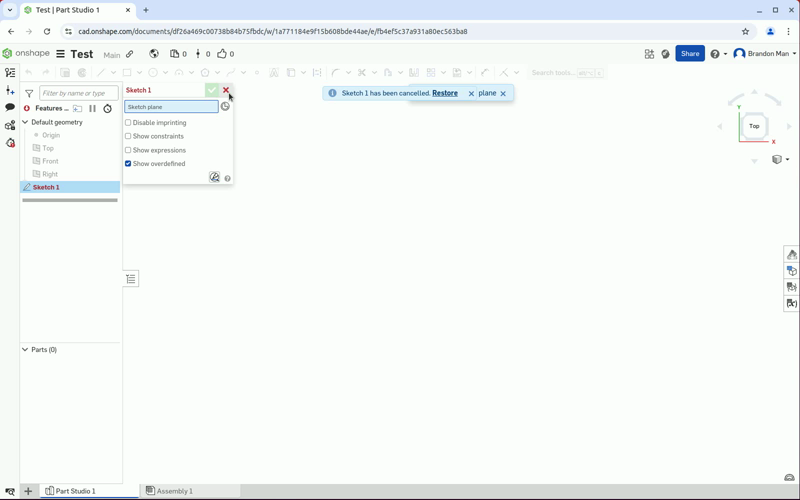
mouse_move(73, 150)
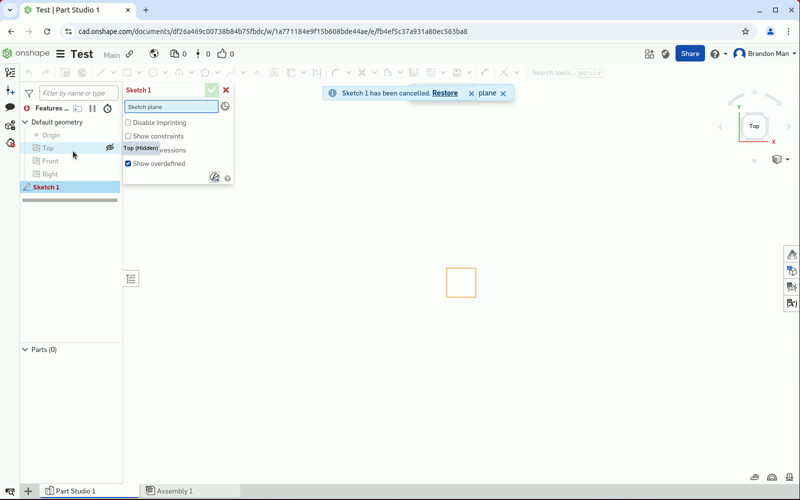
click(73, 150)
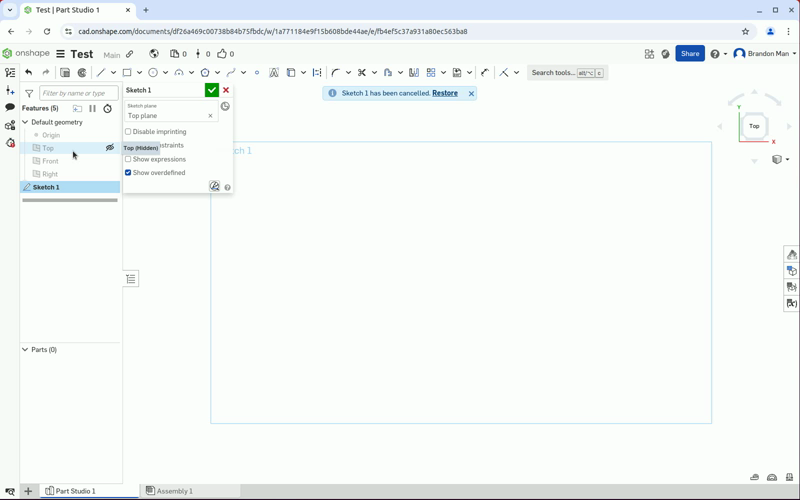
mouse_move(73, 352)
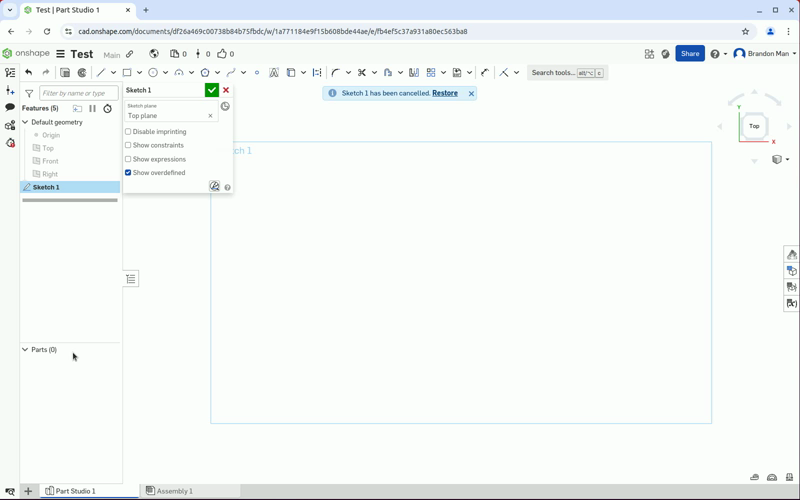
key(y)
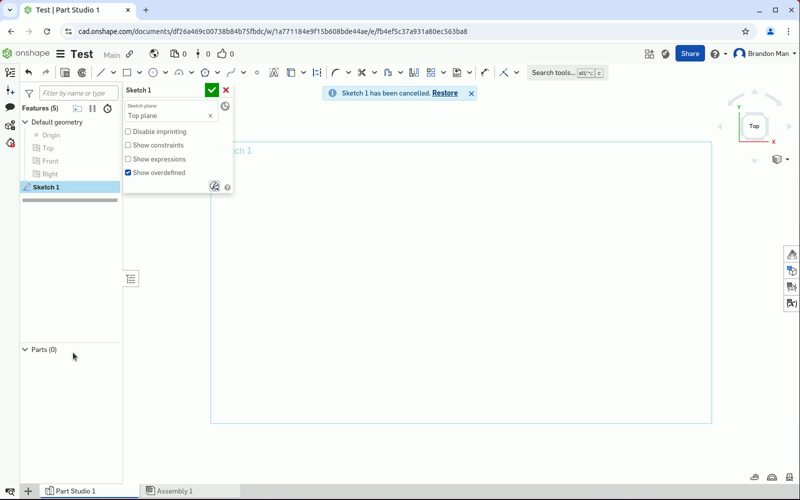
key(l)
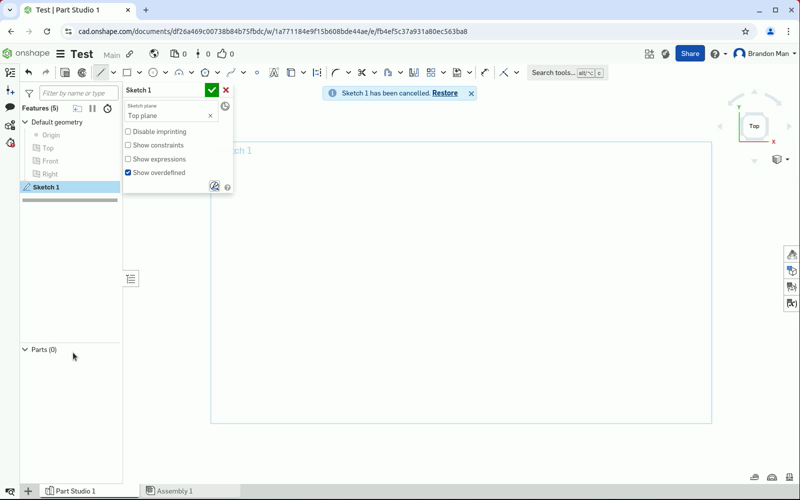
key_down(shift)
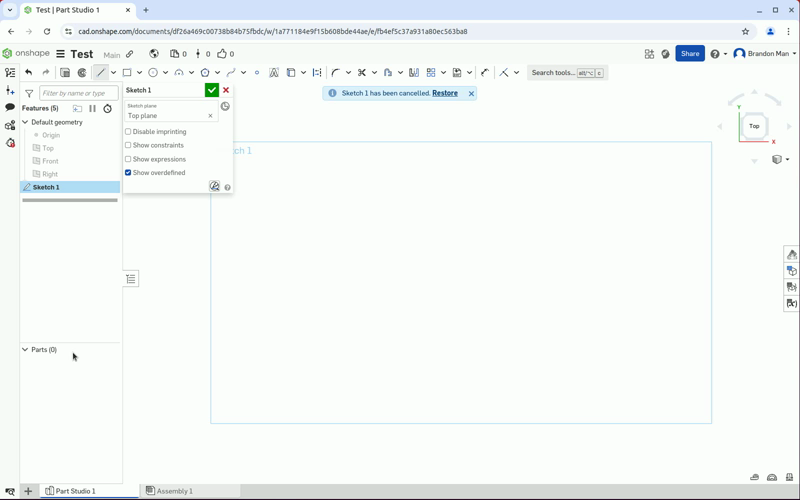
mouse_move(414, 209)
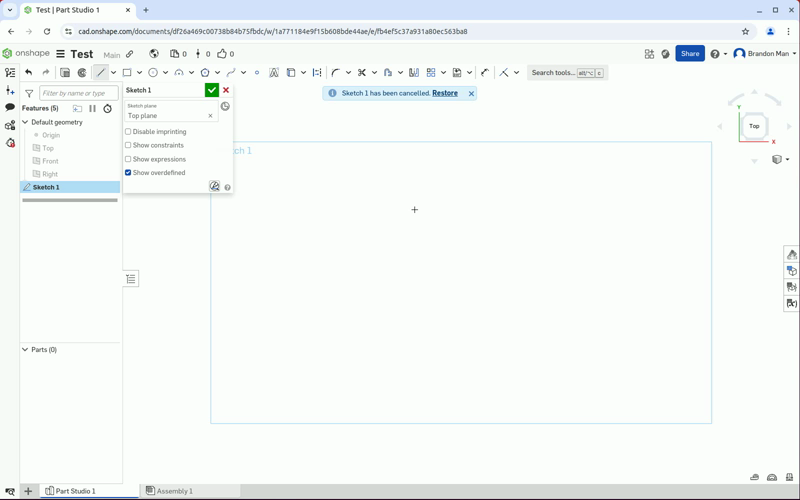
click(414, 209)
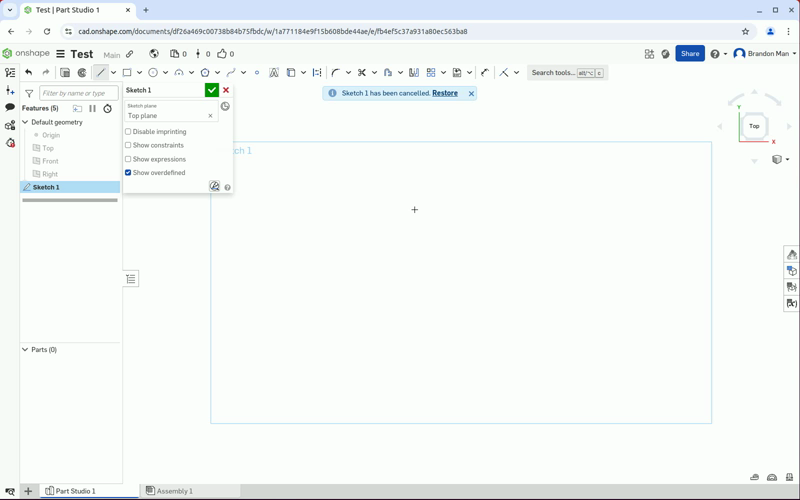
key_up(shift)
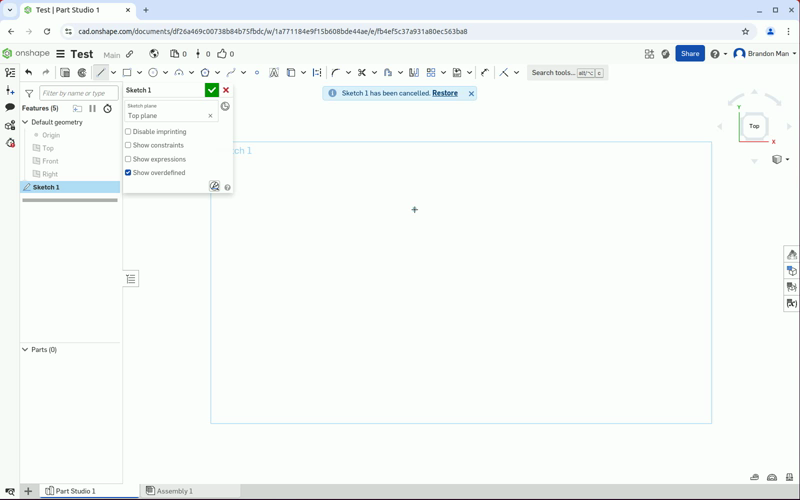
key_down(shift)
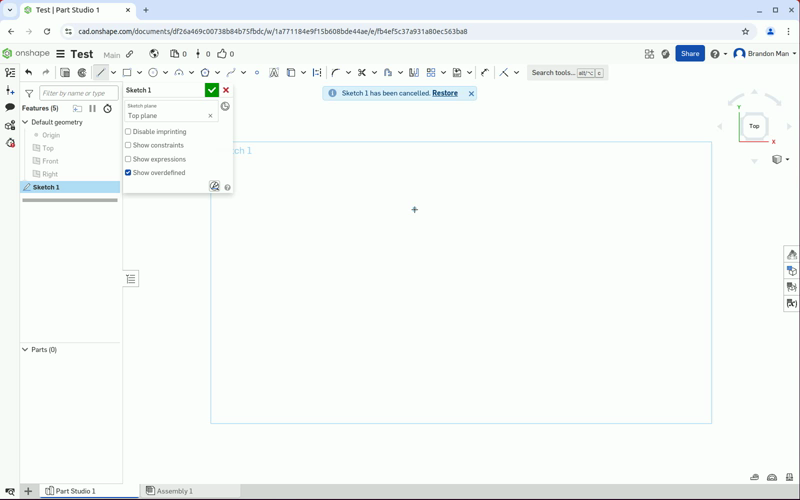
mouse_move(444, 209)
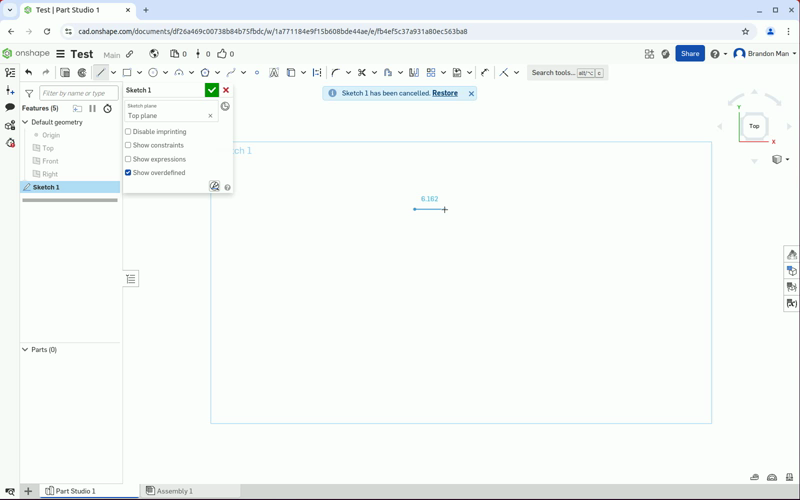
mouse_move(437, 248)
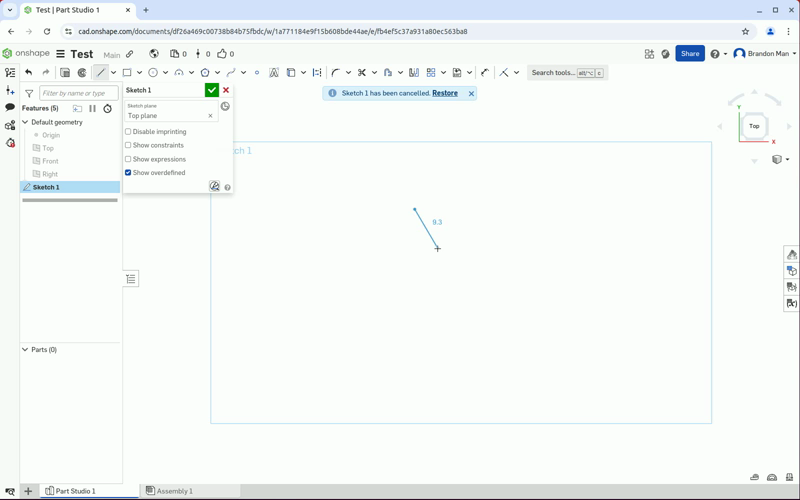
click(437, 248)
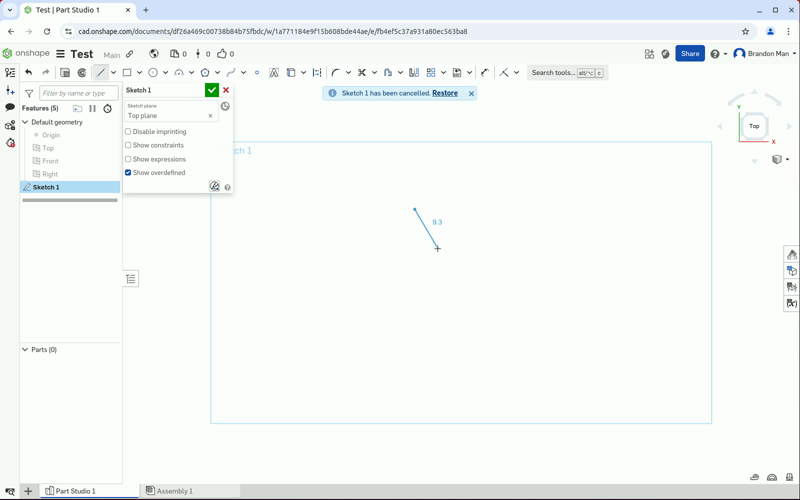
key_up(shift)
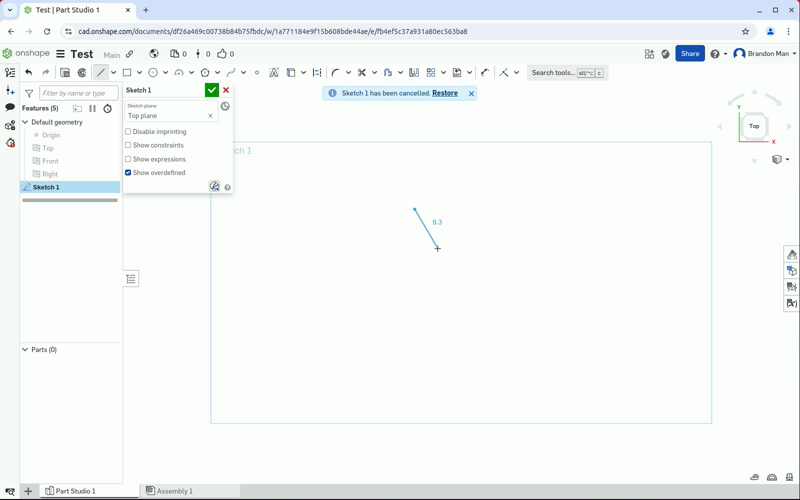
key_down(shift)
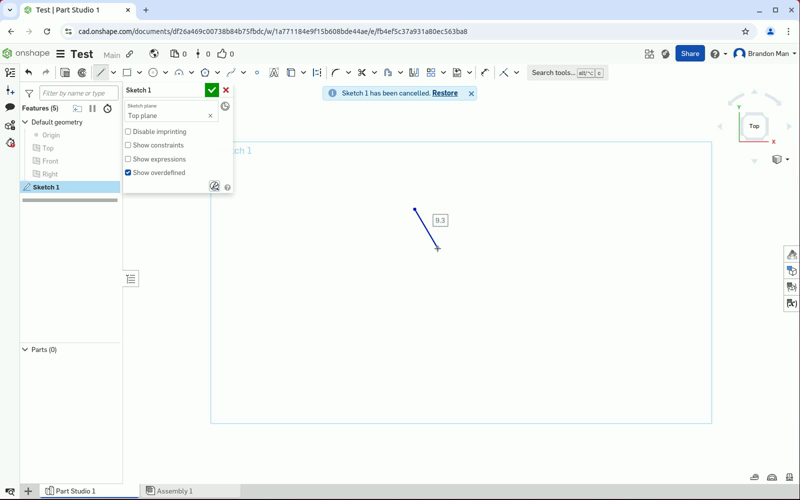
mouse_move(467, 248)
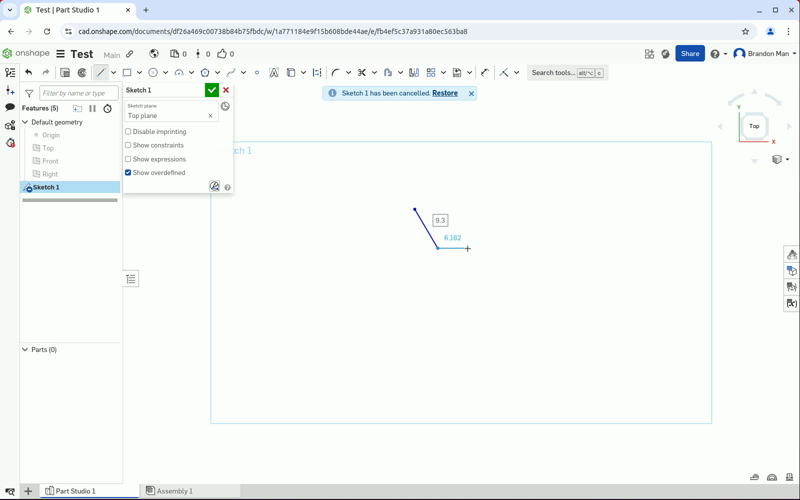
mouse_move(460, 248)
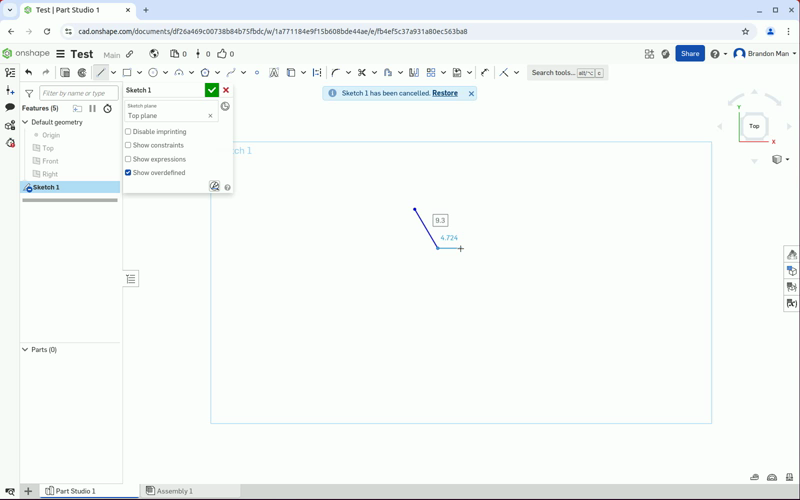
click(460, 248)
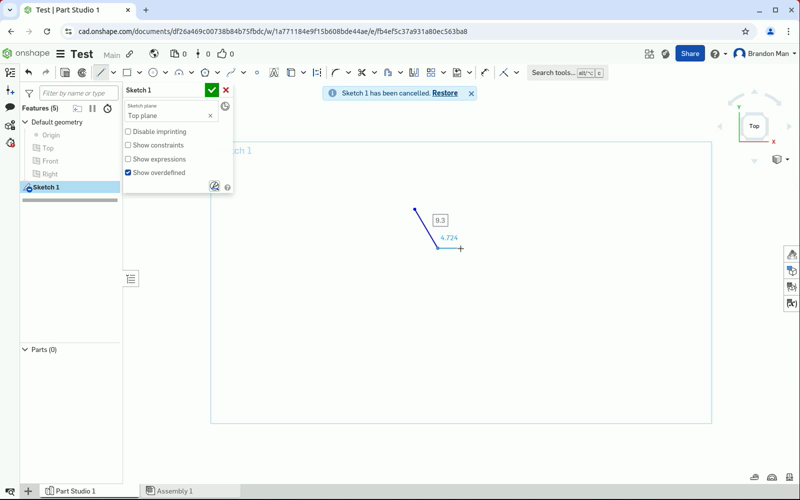
key_up(shift)
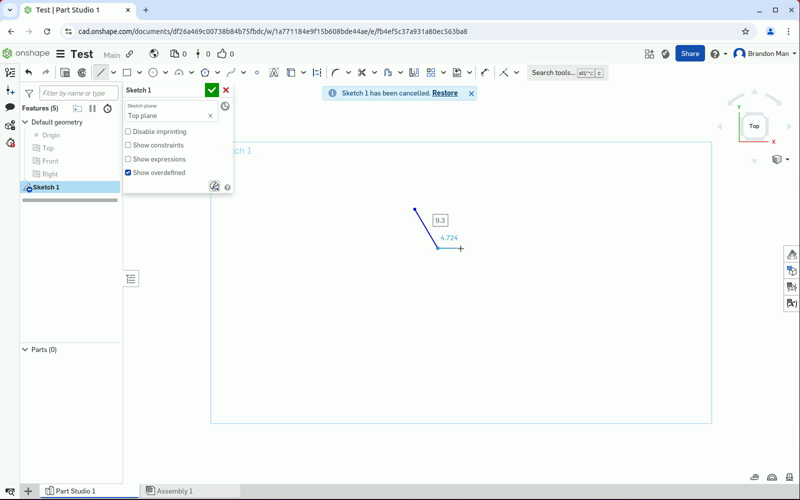
key_down(shift)
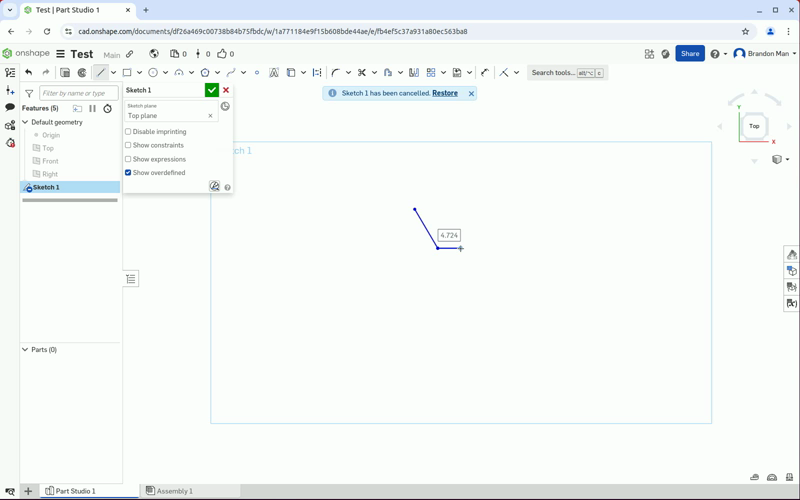
mouse_move(490, 248)
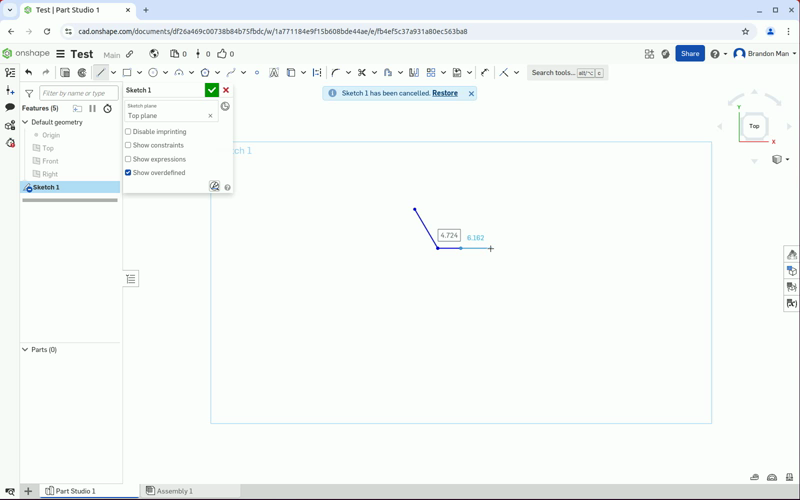
mouse_move(482, 248)
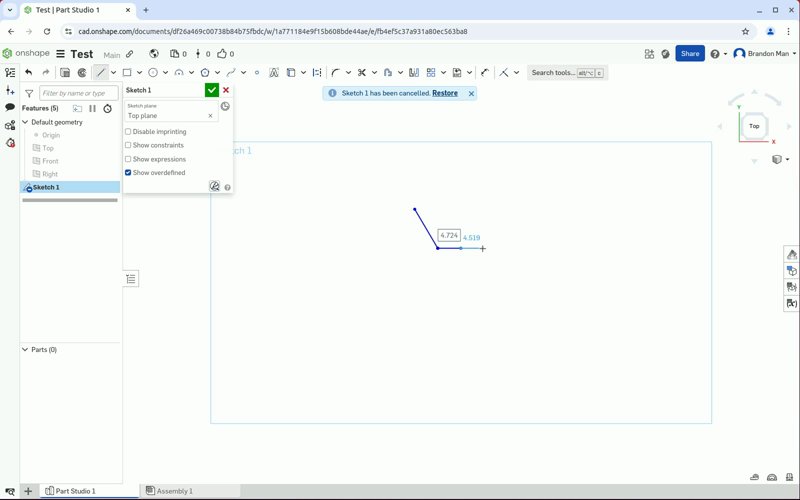
click(482, 248)
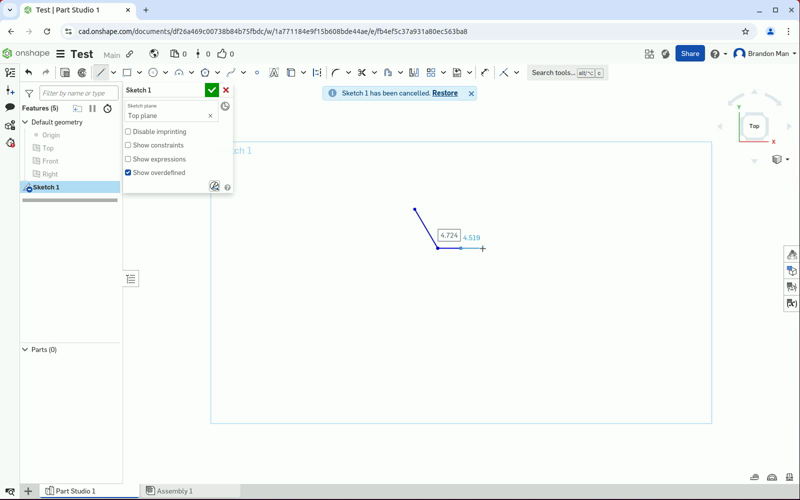
key_up(shift)
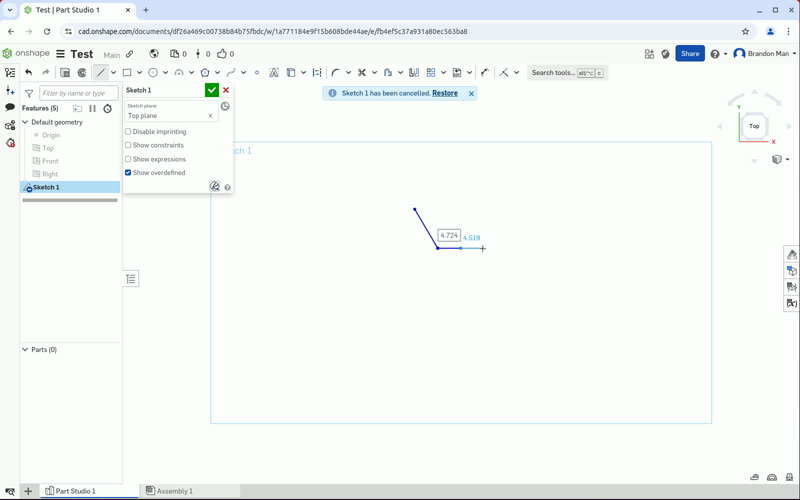
key_down(shift)
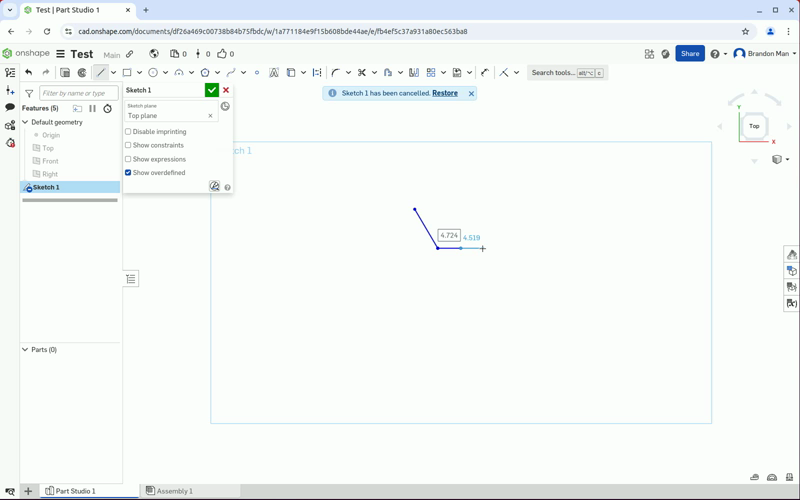
mouse_move(512, 248)
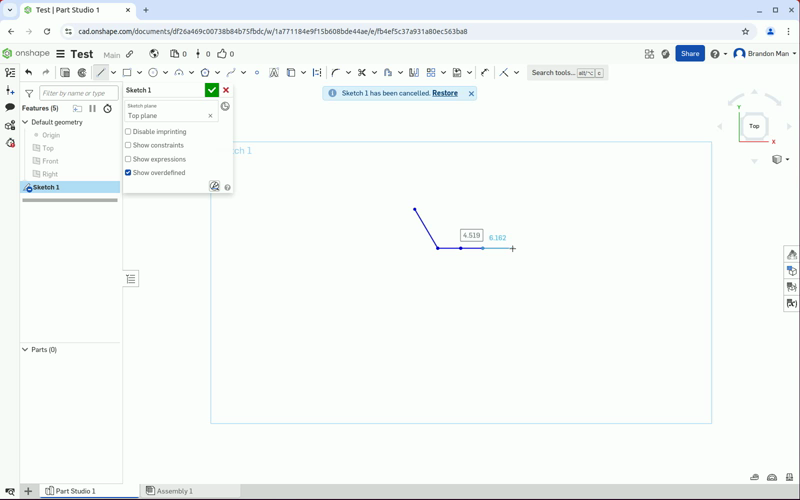
mouse_move(505, 209)
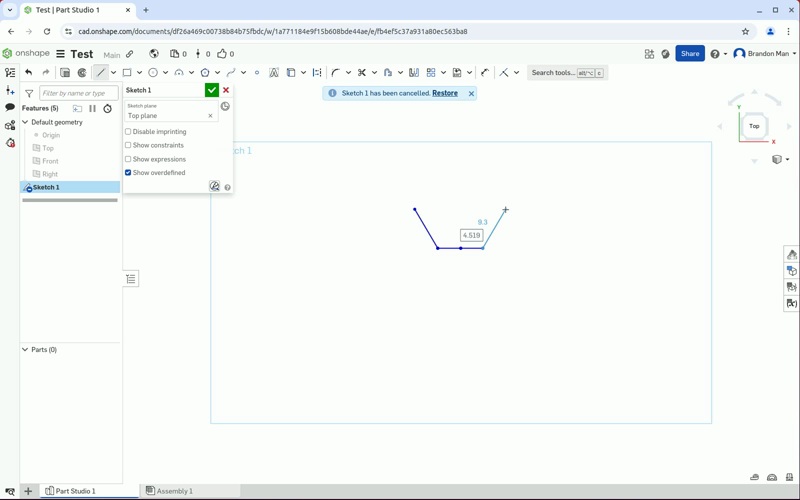
click(505, 209)
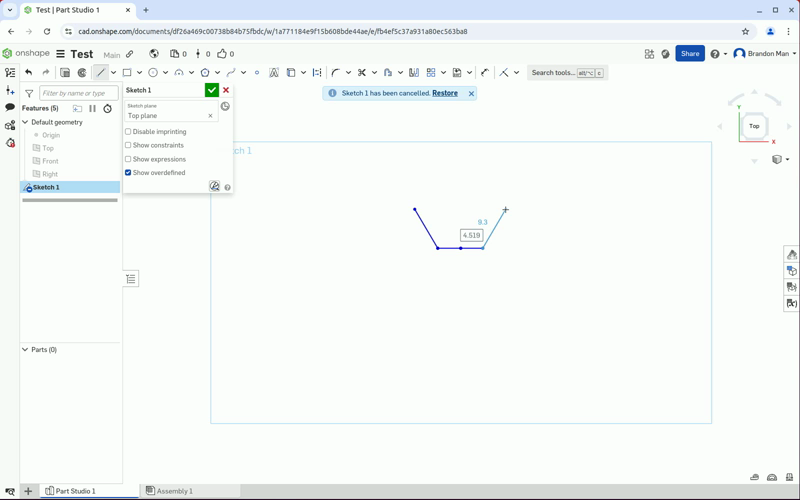
key_up(shift)
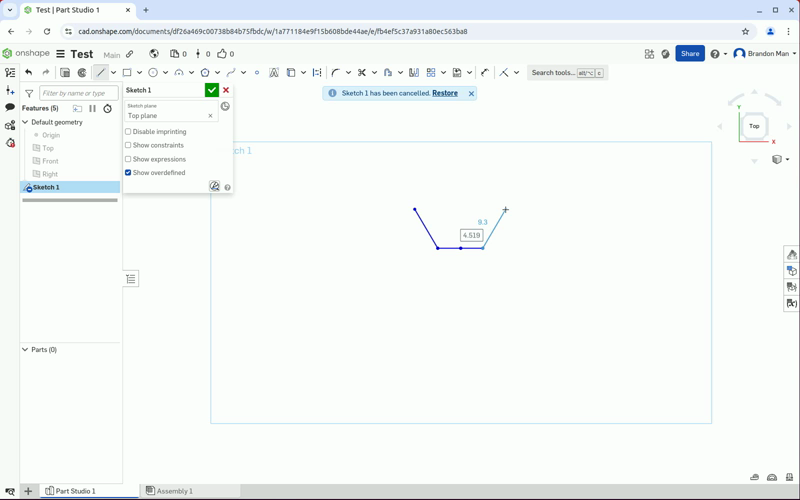
key_down(shift)
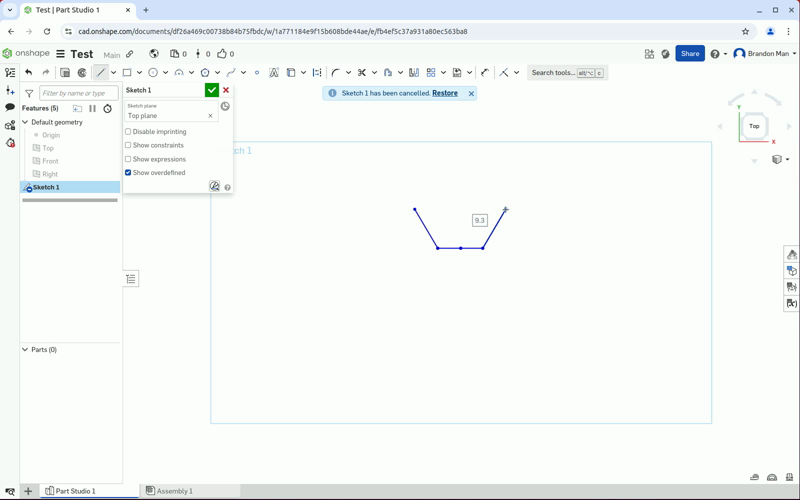
mouse_move(535, 209)
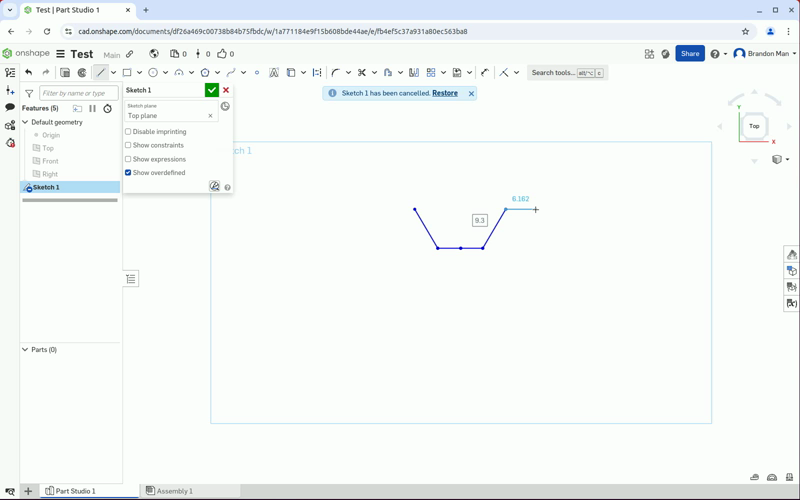
mouse_move(482, 170)
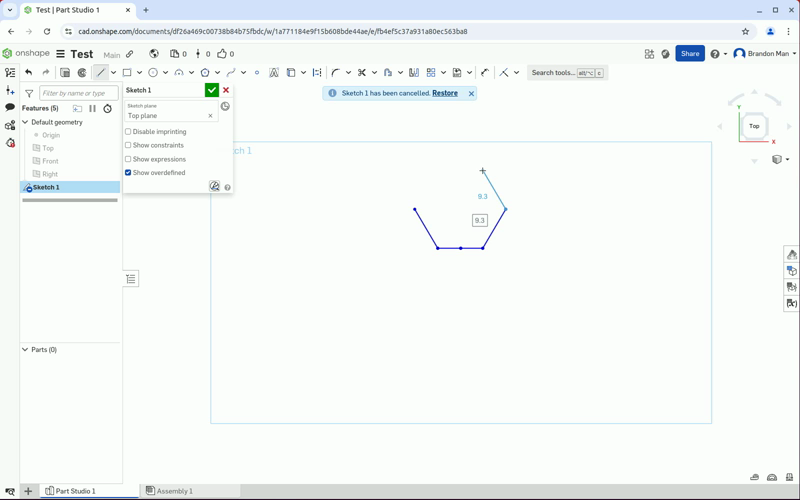
click(482, 170)
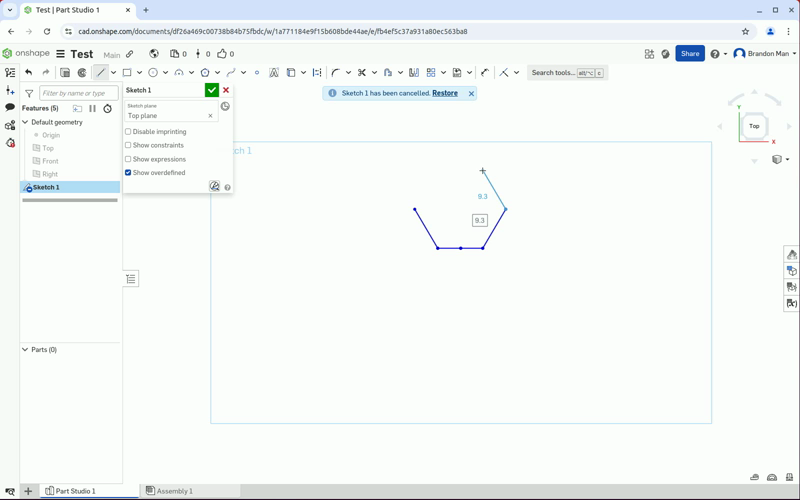
key_up(shift)
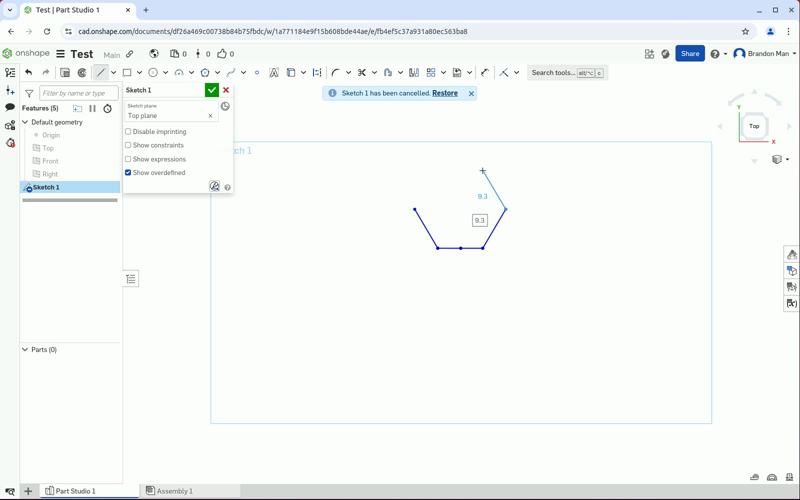
key_down(shift)
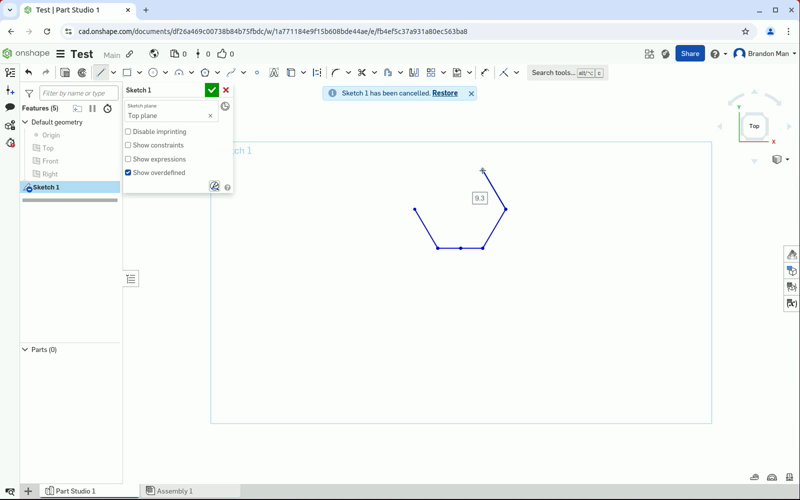
mouse_move(512, 170)
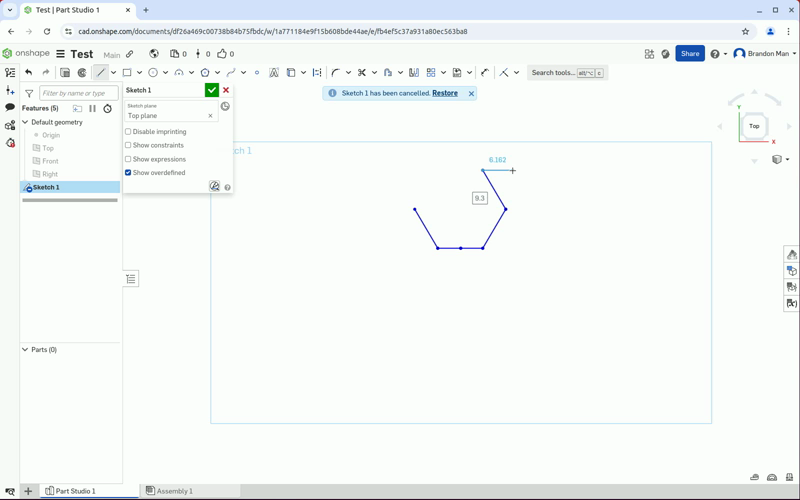
mouse_move(437, 170)
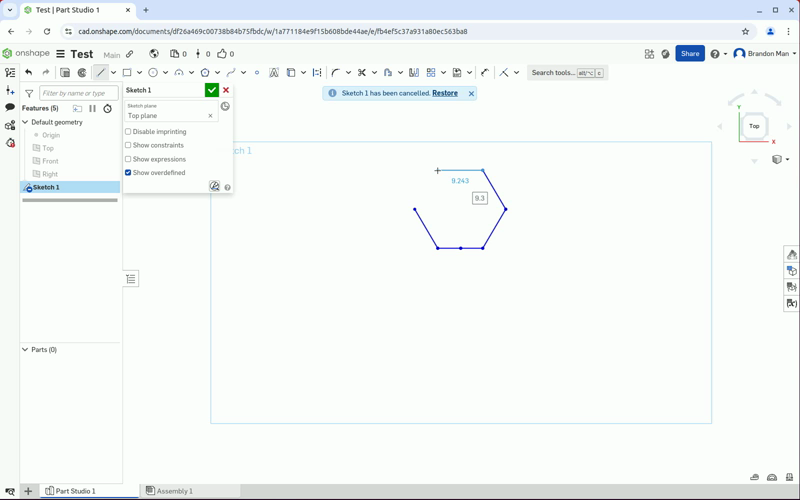
click(437, 170)
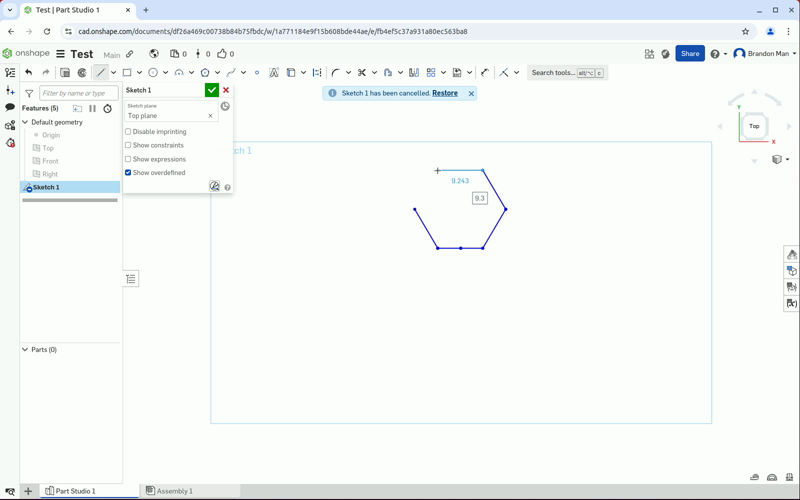
key_up(shift)
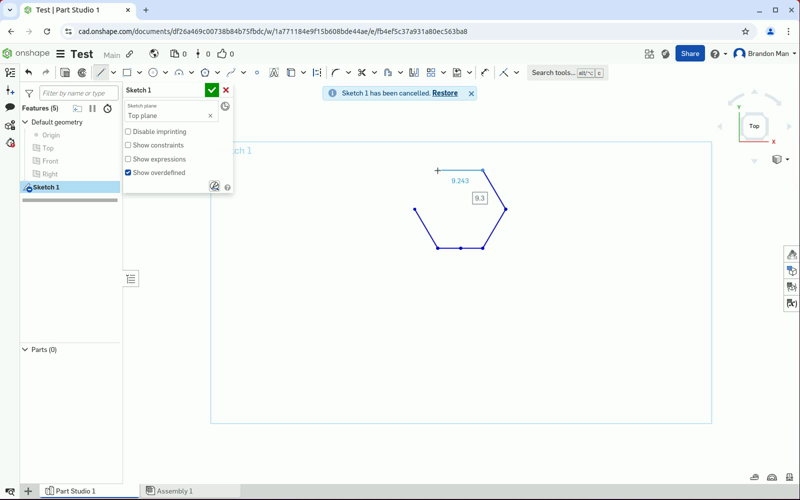
mouse_move(467, 170)
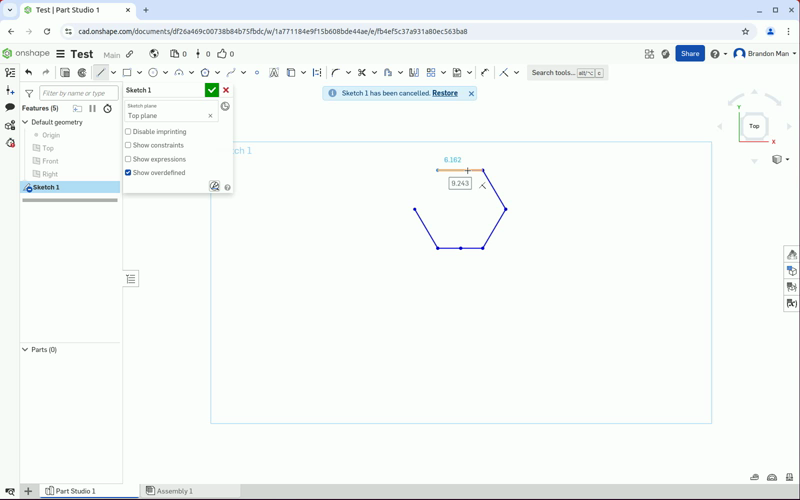
key_down(shift)
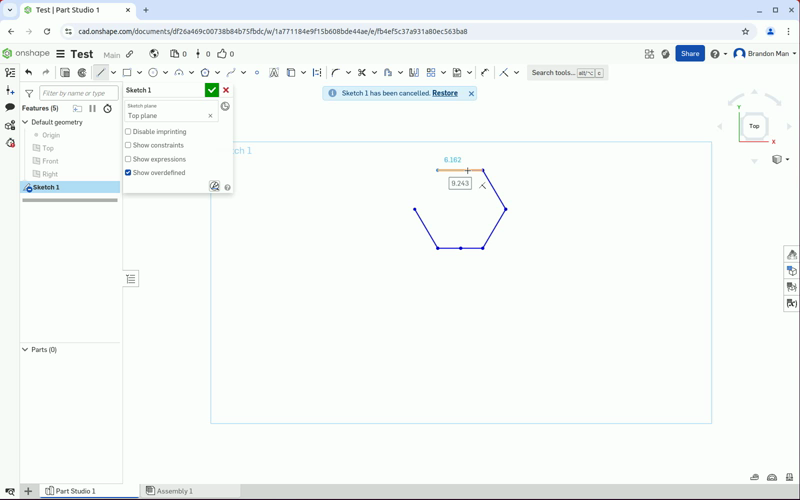
mouse_move(414, 209)
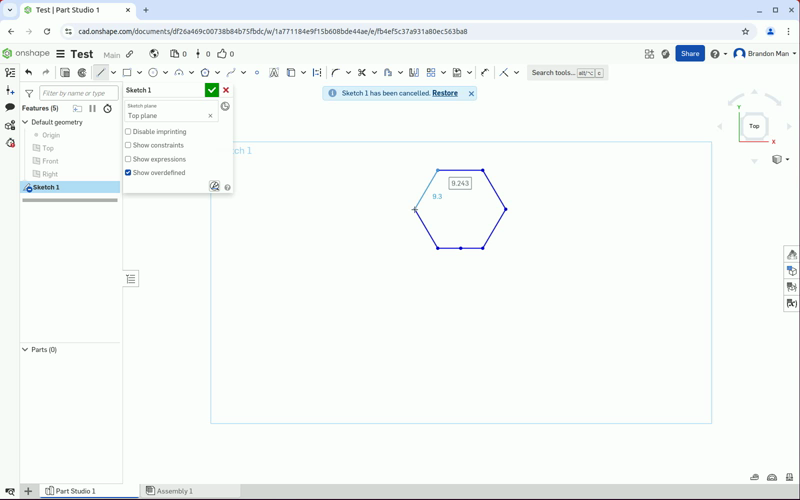
key_up(shift)
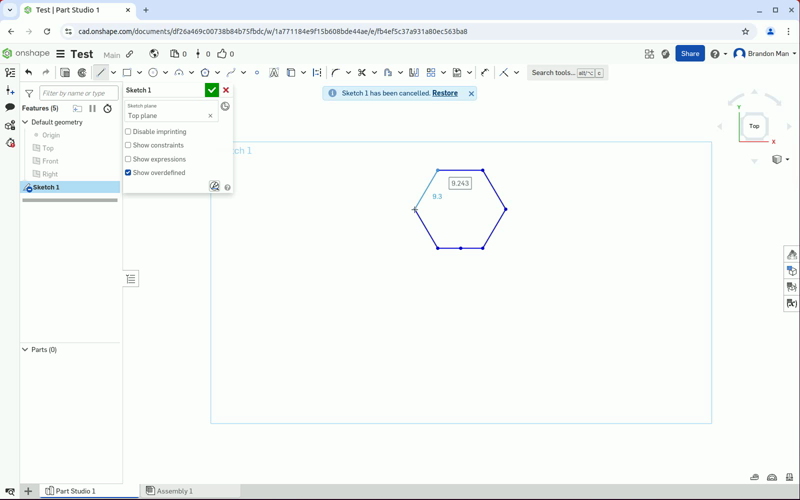
click(414, 209)
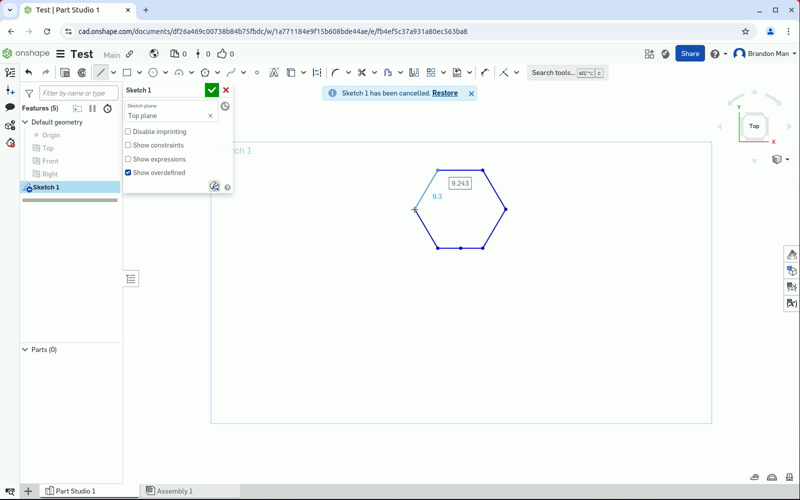
key(esc)
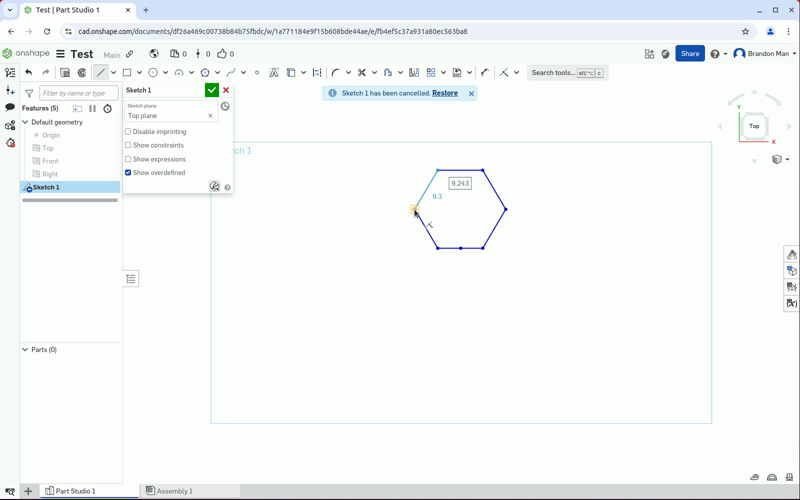
key(l)
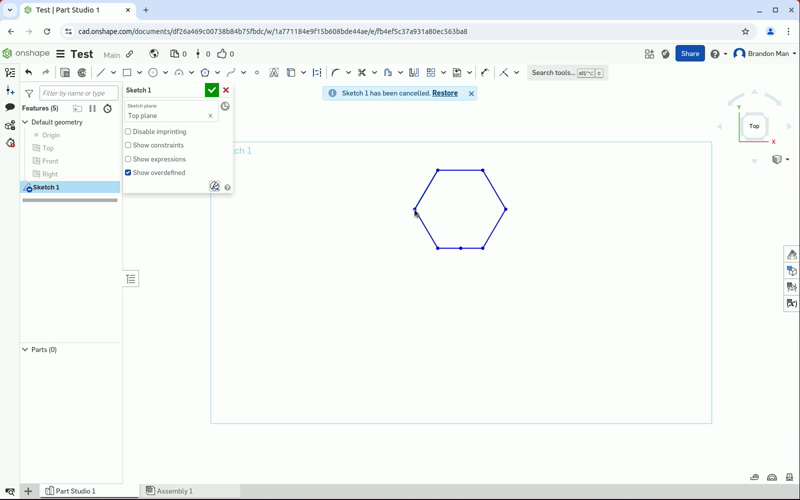
key_down(shift)
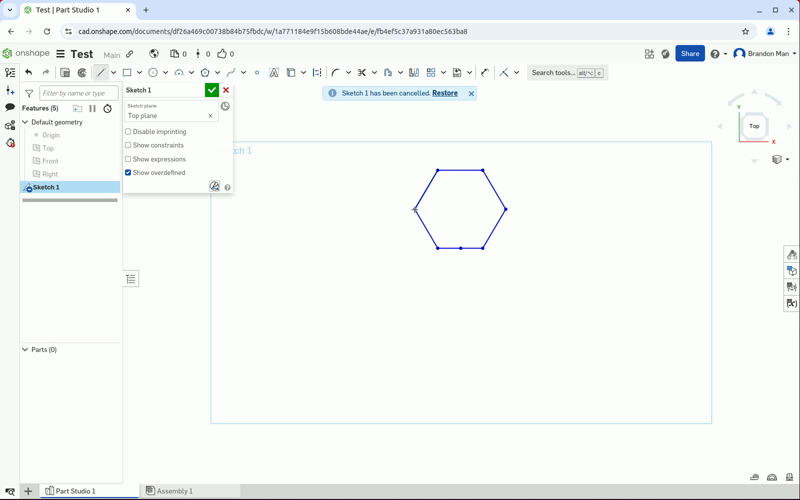
mouse_move(432, 209)
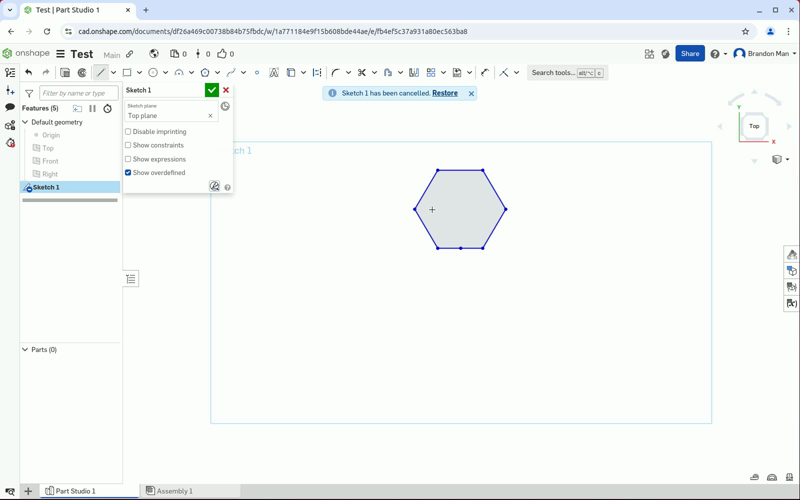
click(432, 209)
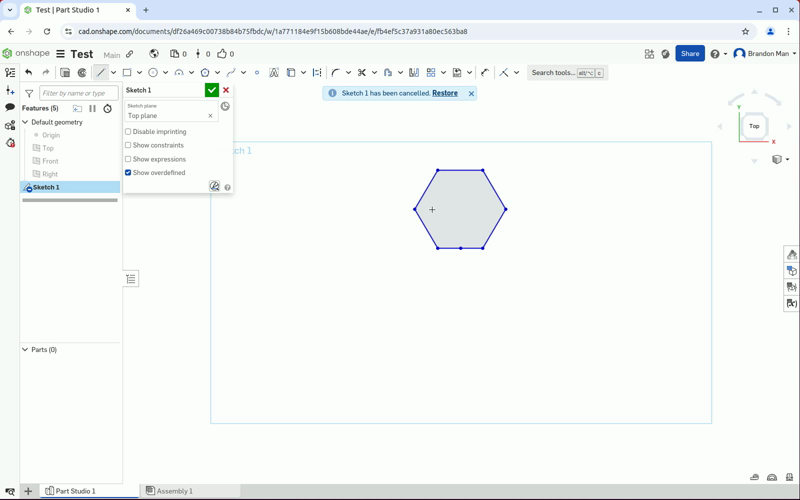
key_up(shift)
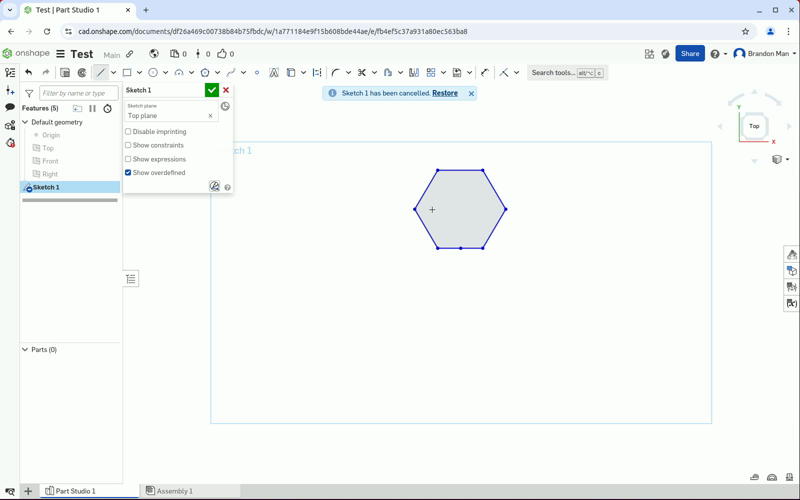
key_down(shift)
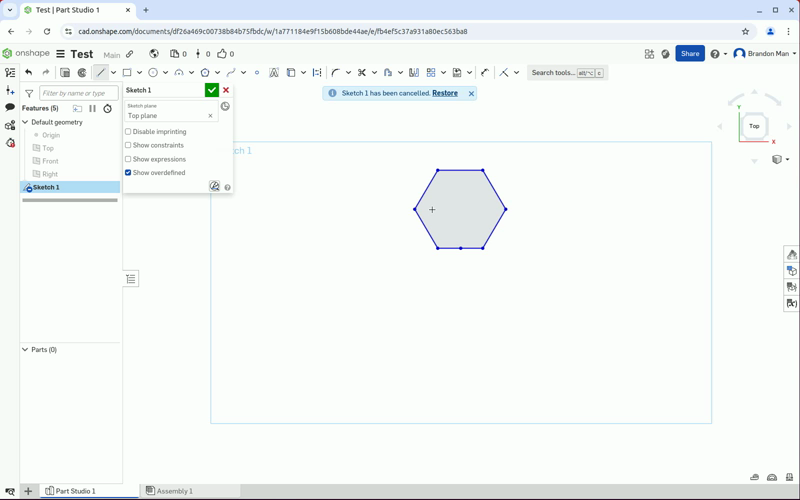
mouse_move(462, 209)
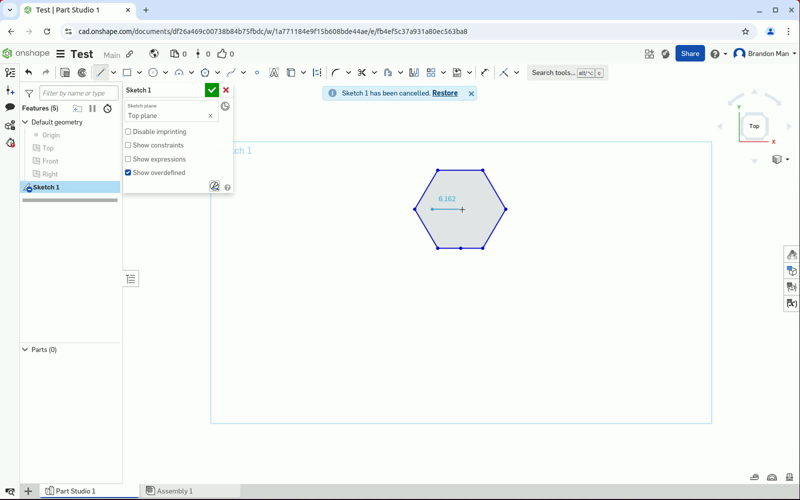
mouse_move(446, 234)
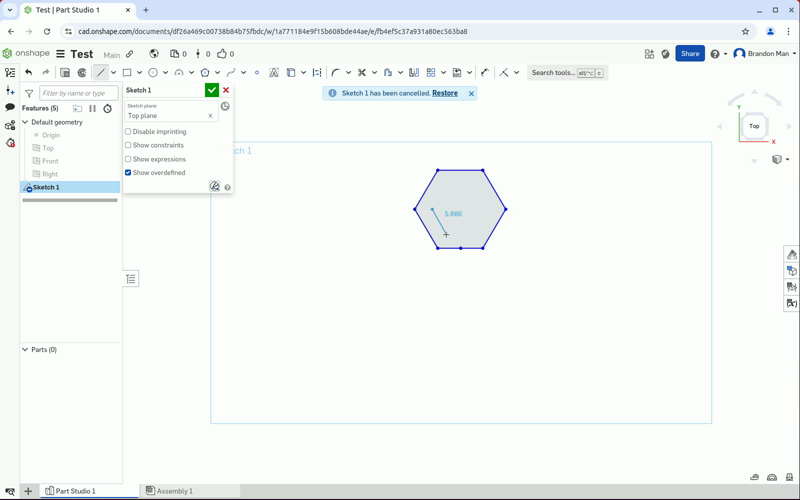
click(446, 234)
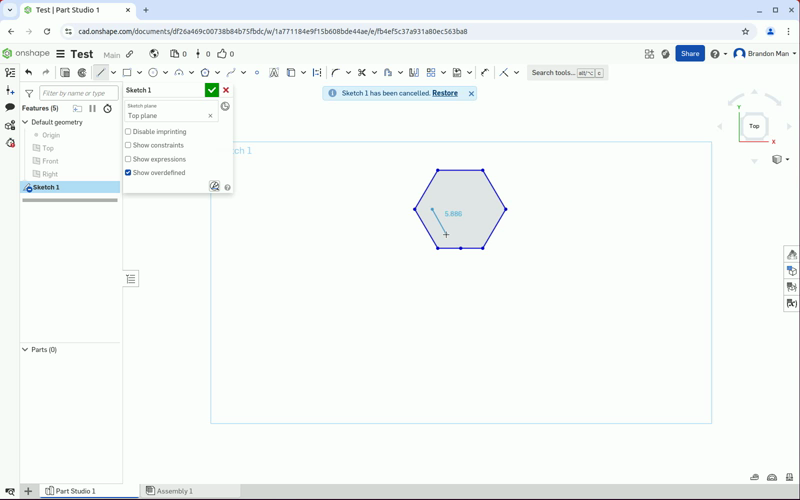
key_up(shift)
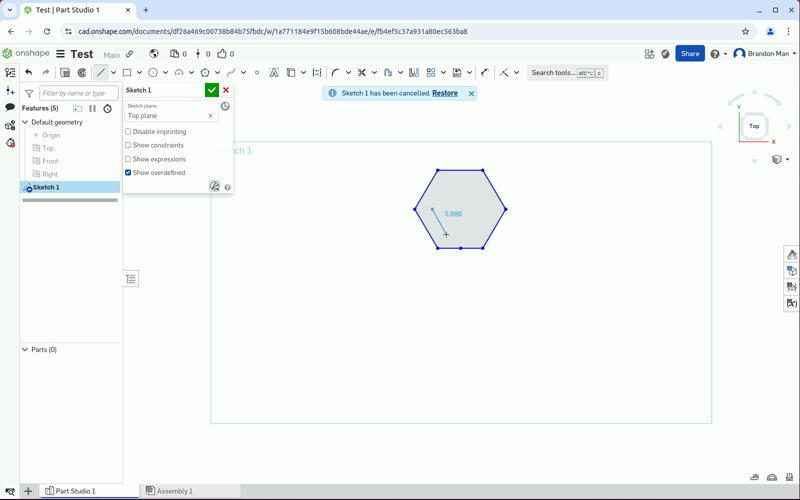
key_down(shift)
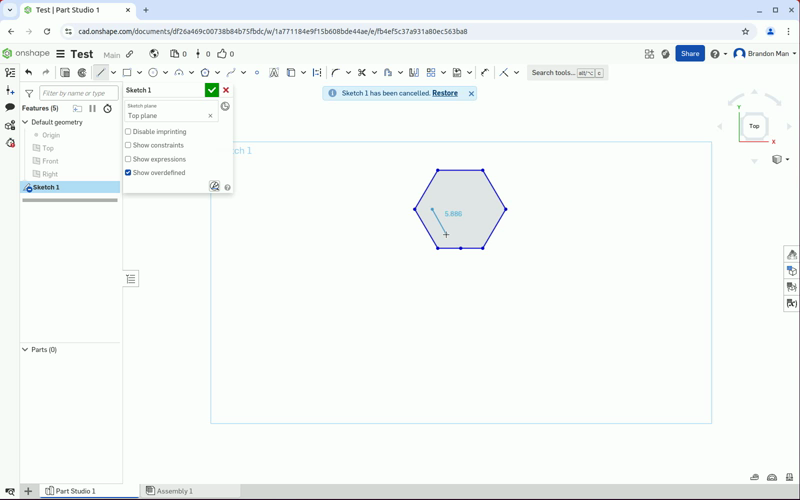
mouse_move(476, 234)
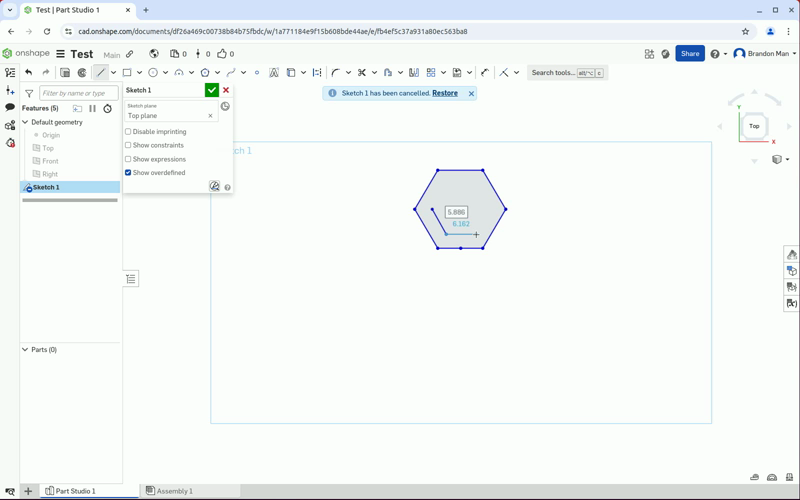
mouse_move(474, 234)
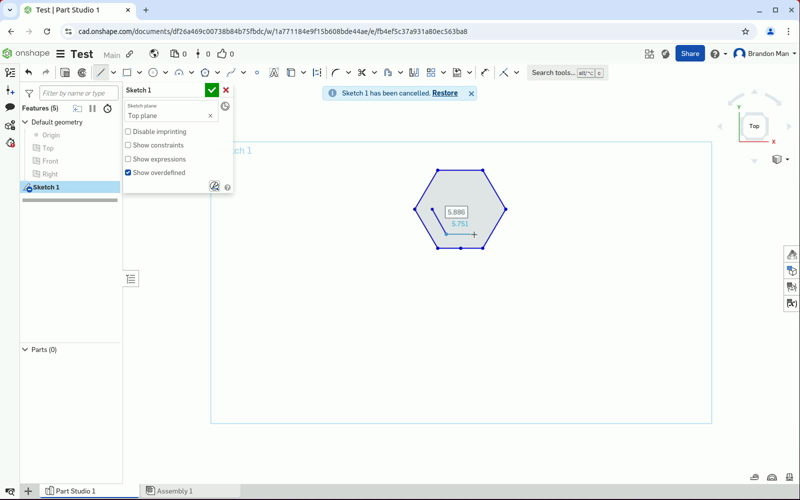
click(474, 234)
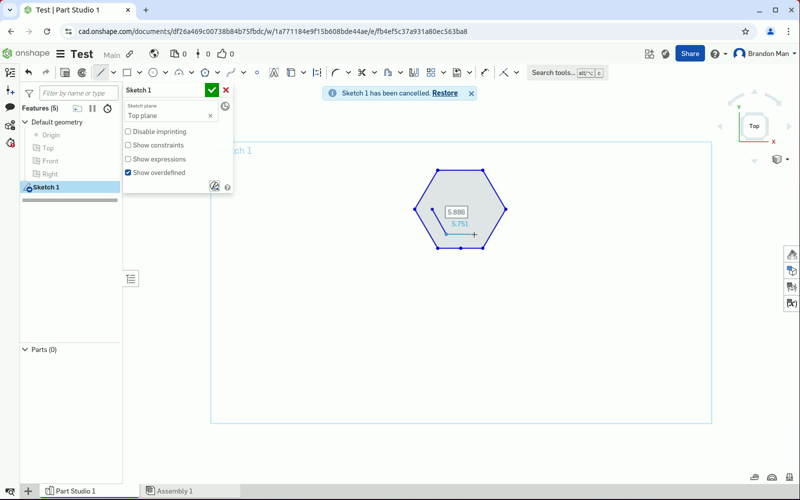
key_up(shift)
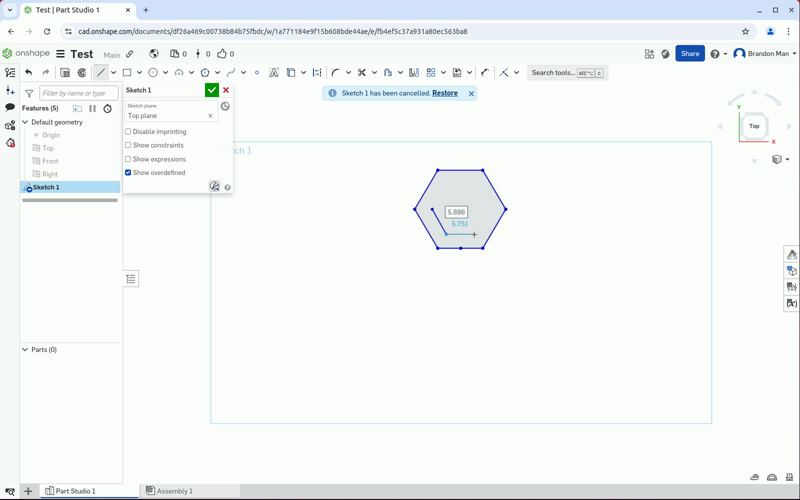
key_down(shift)
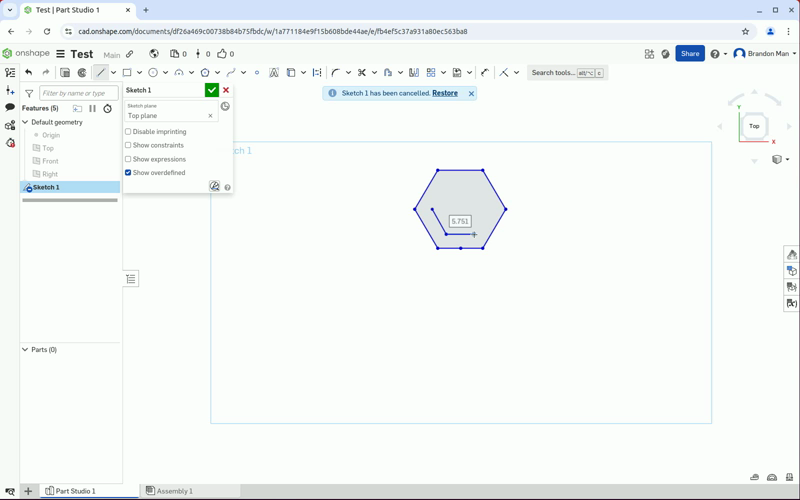
mouse_move(504, 234)
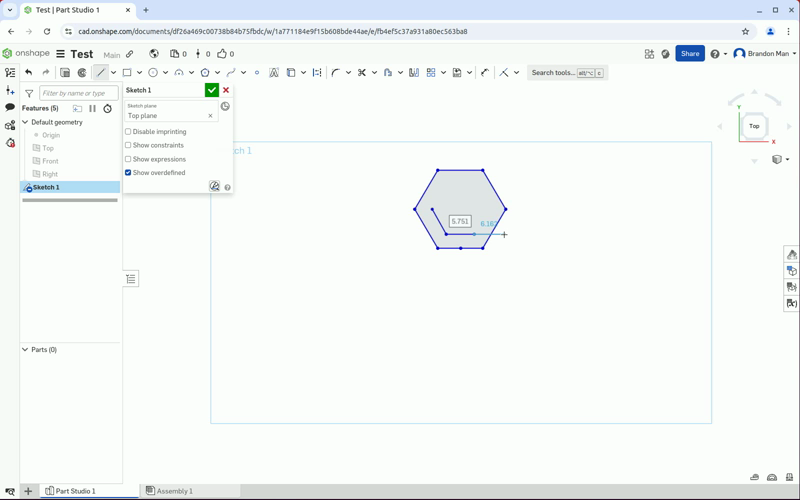
mouse_move(488, 209)
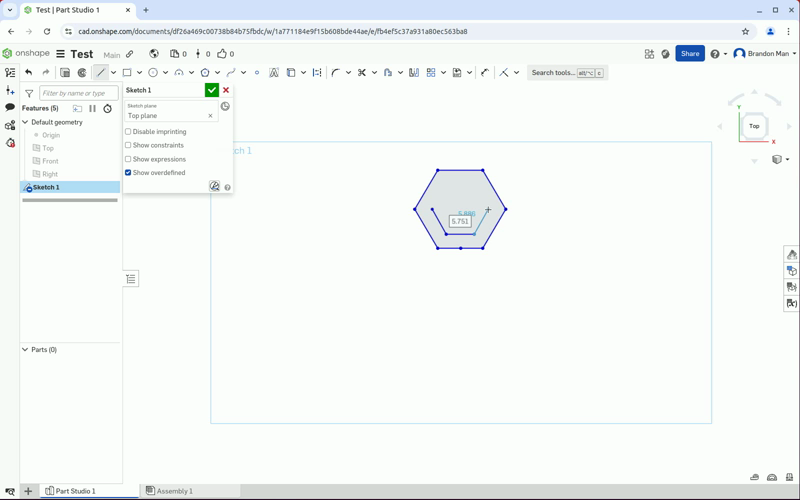
click(488, 209)
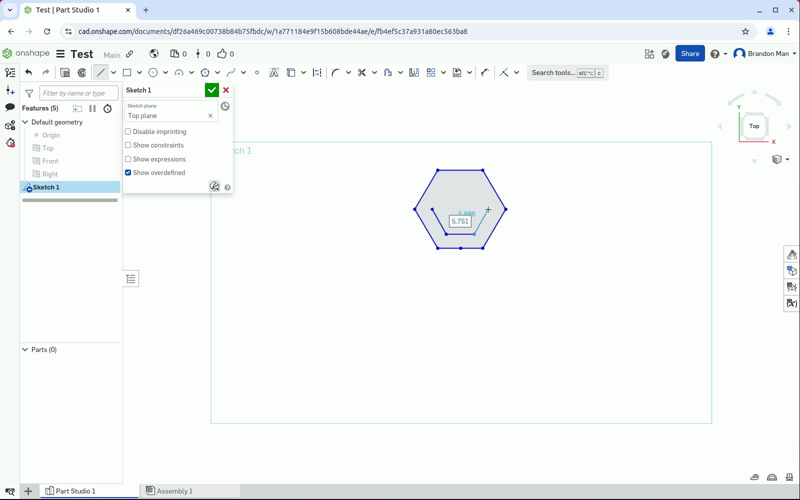
key_up(shift)
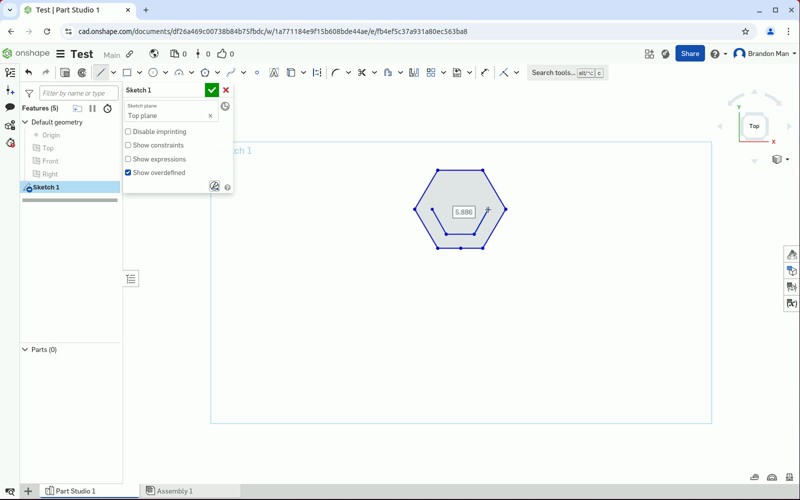
key_down(shift)
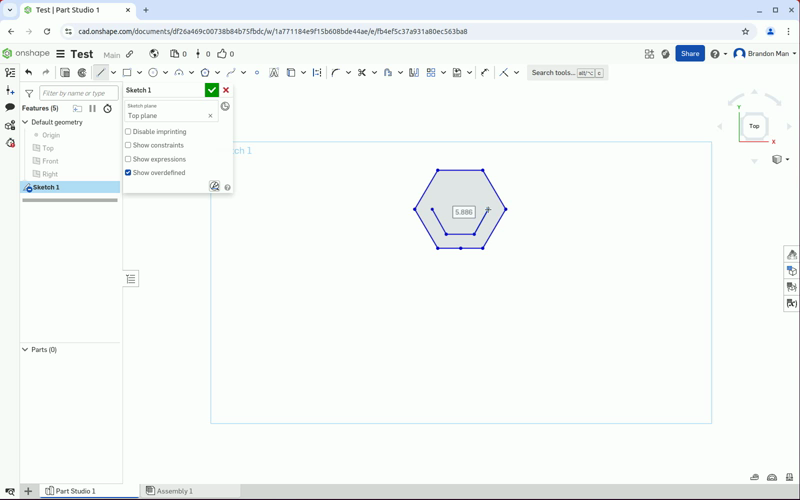
mouse_move(518, 209)
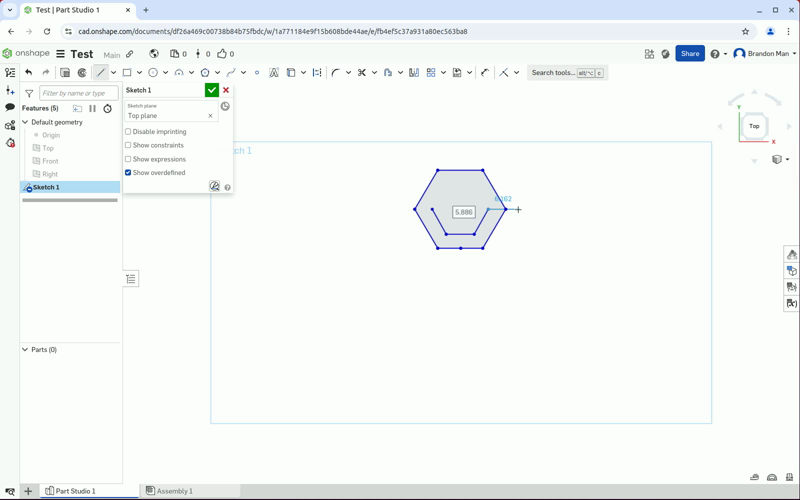
mouse_move(474, 184)
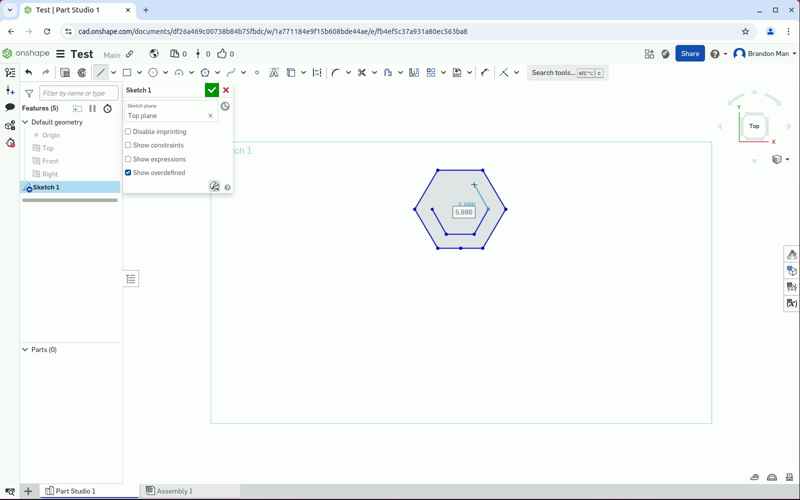
click(474, 184)
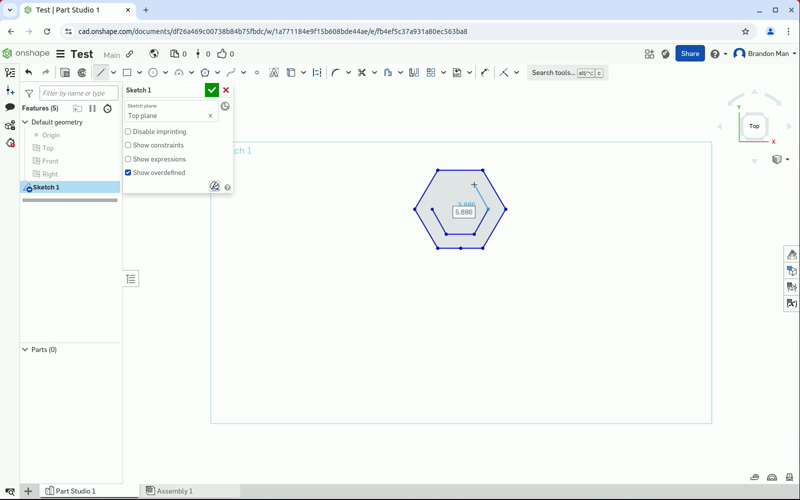
key_up(shift)
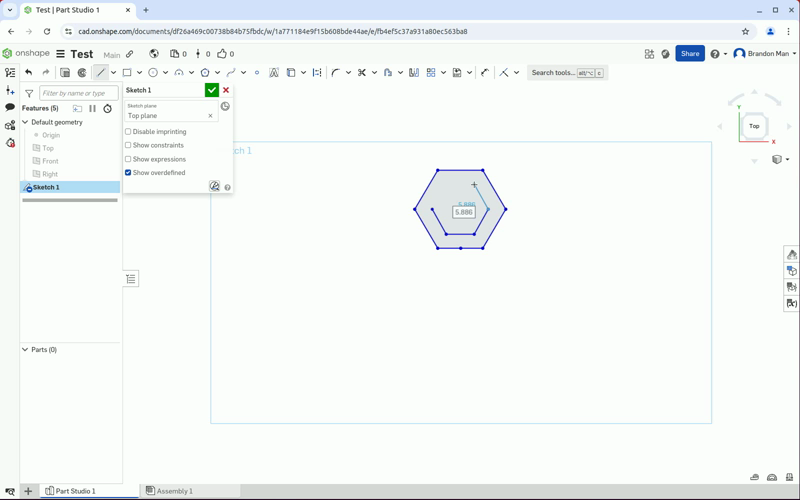
key_down(shift)
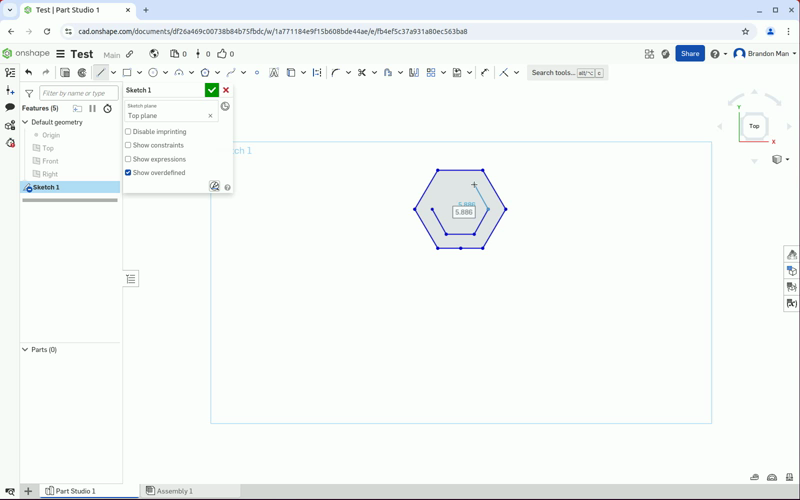
mouse_move(504, 184)
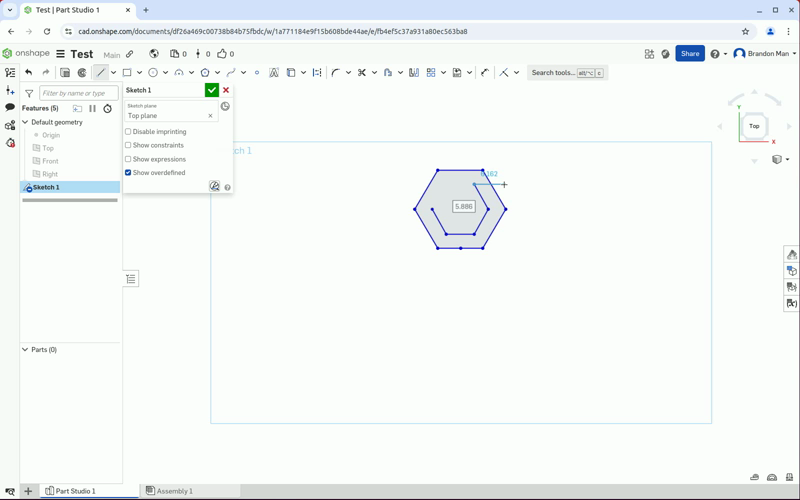
mouse_move(446, 184)
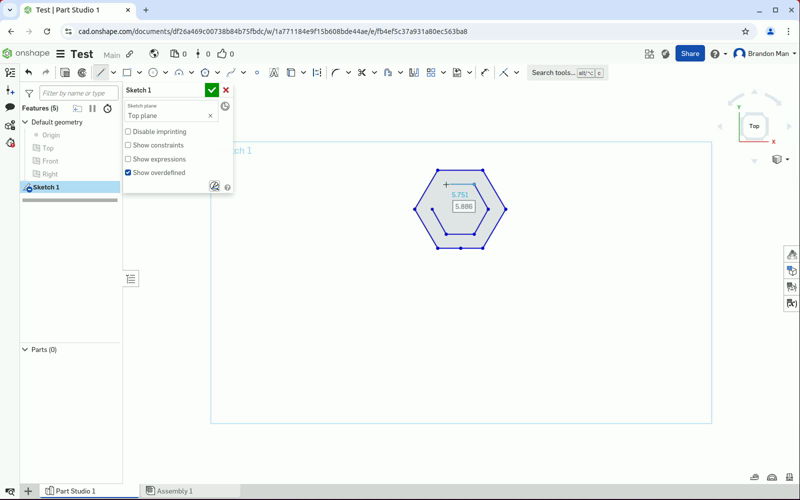
click(446, 184)
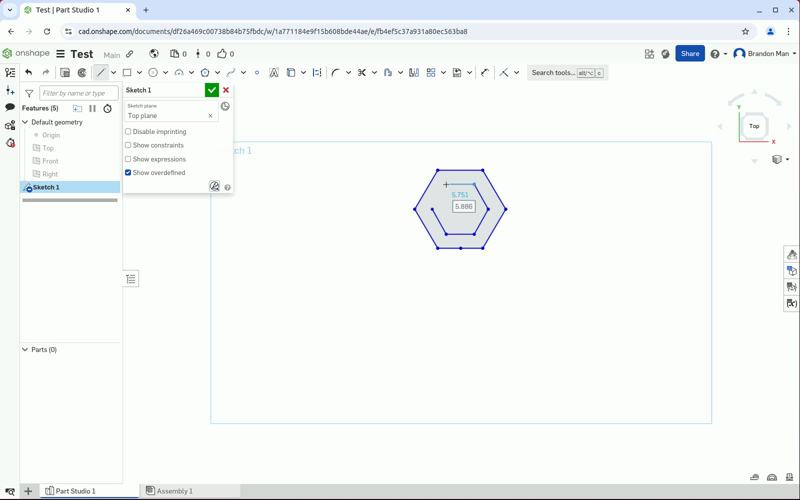
key_up(shift)
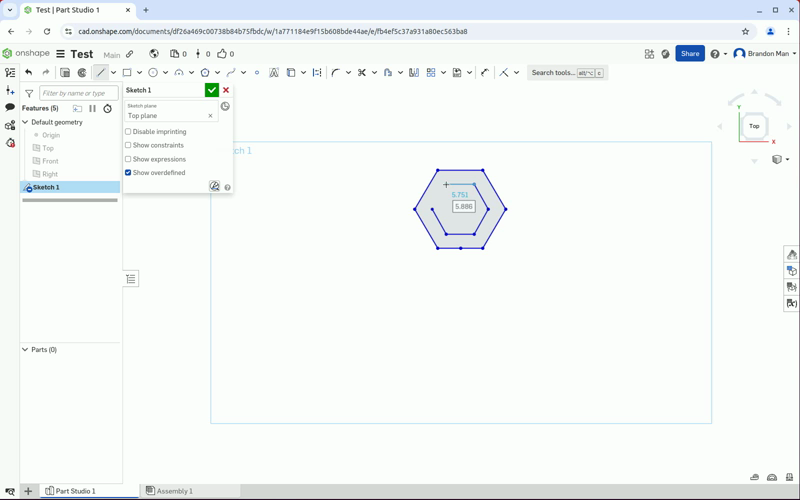
mouse_move(476, 184)
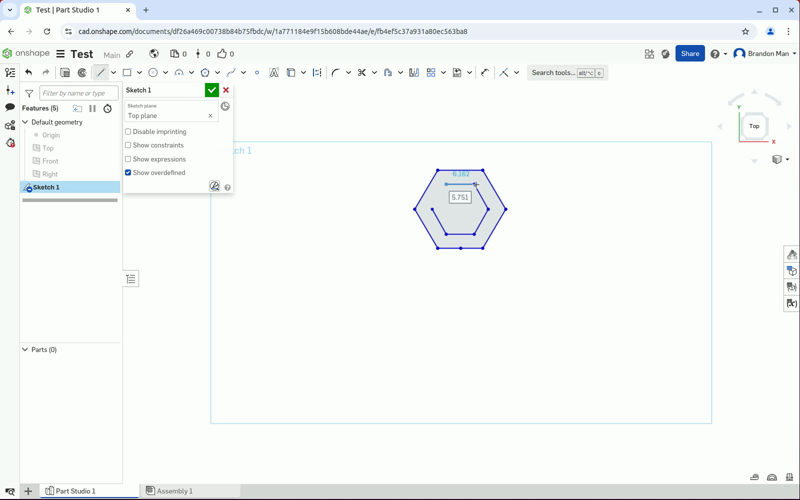
key_down(shift)
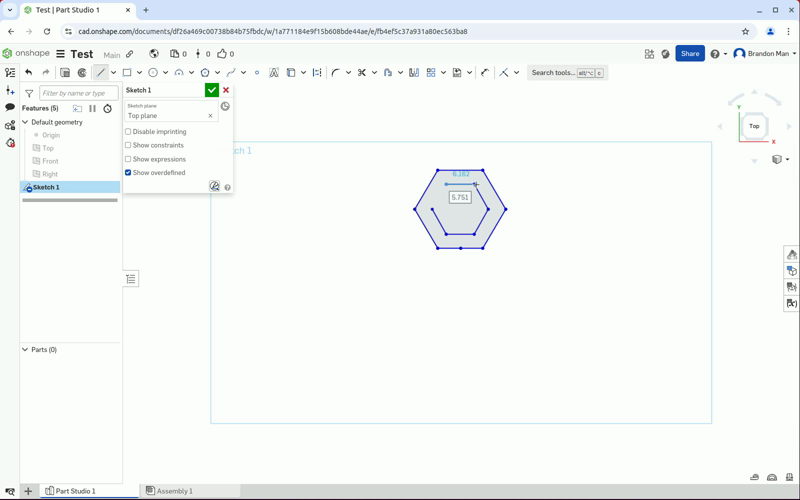
mouse_move(432, 209)
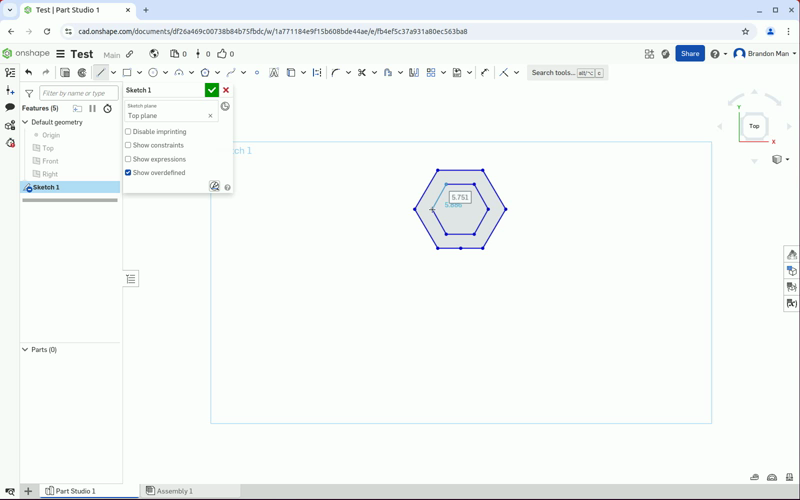
key_up(shift)
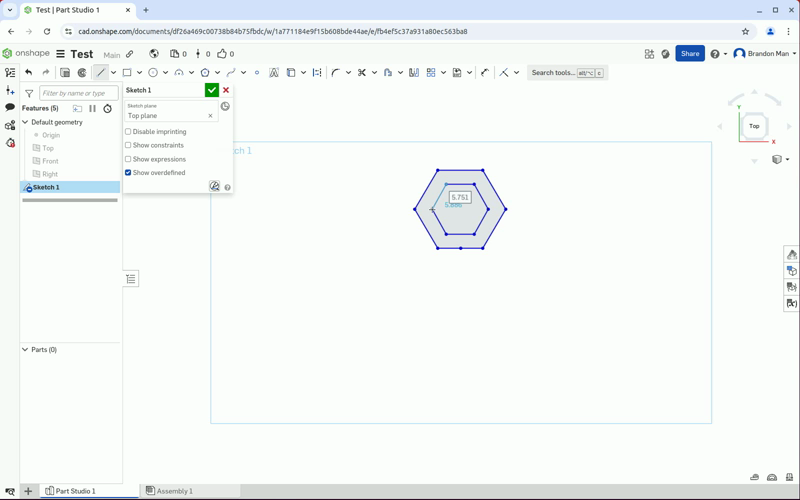
click(432, 209)
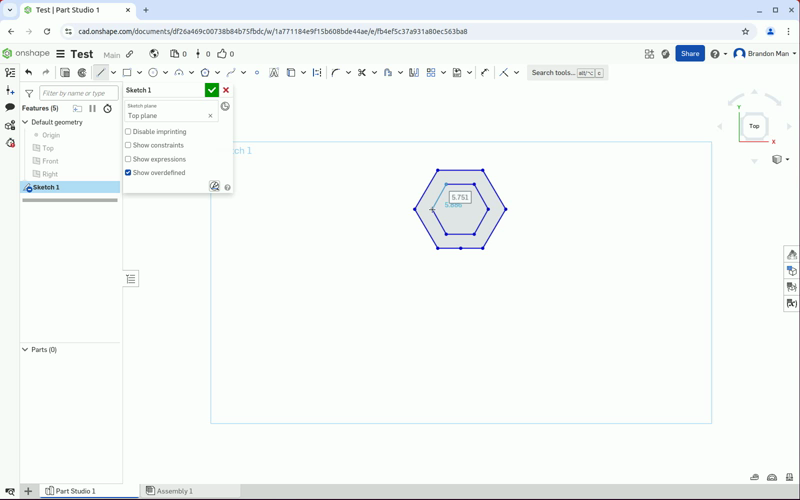
key(esc)
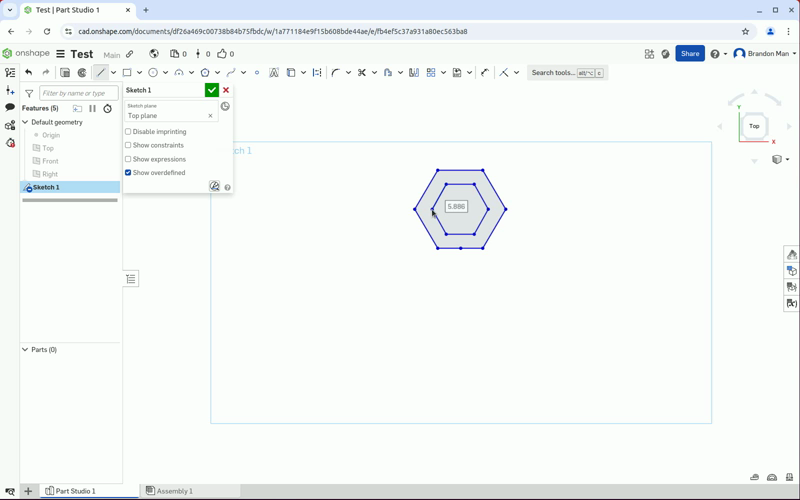
mouse_move(461, 243)
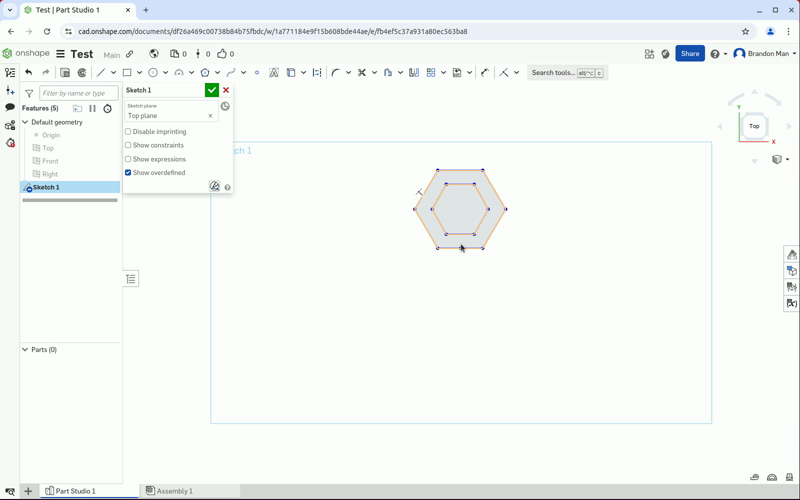
click(461, 243)
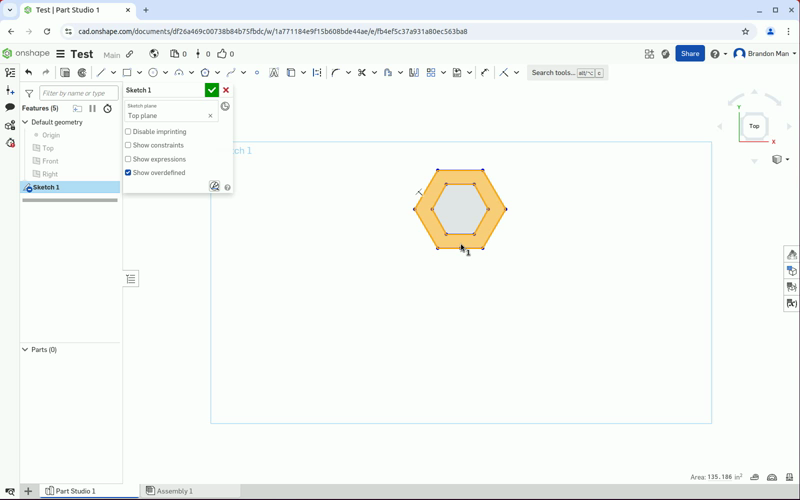
mouse_move(73, 352)
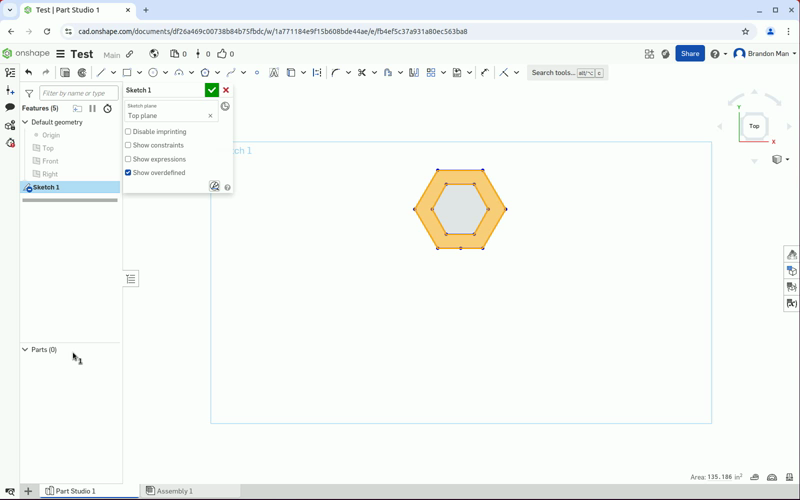
key(shift+y)
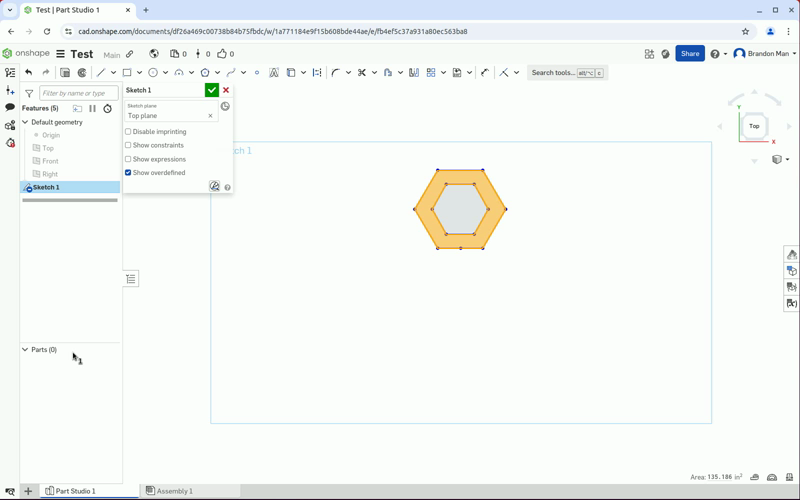
key(shift+e)
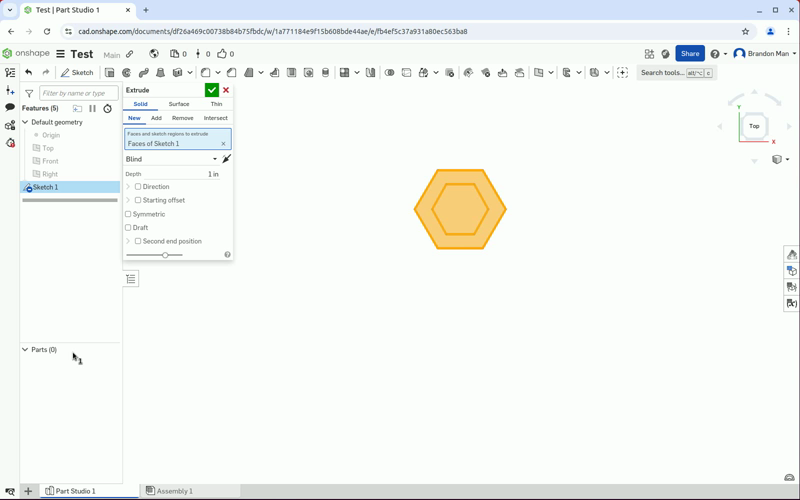
mouse_move(143, 106)
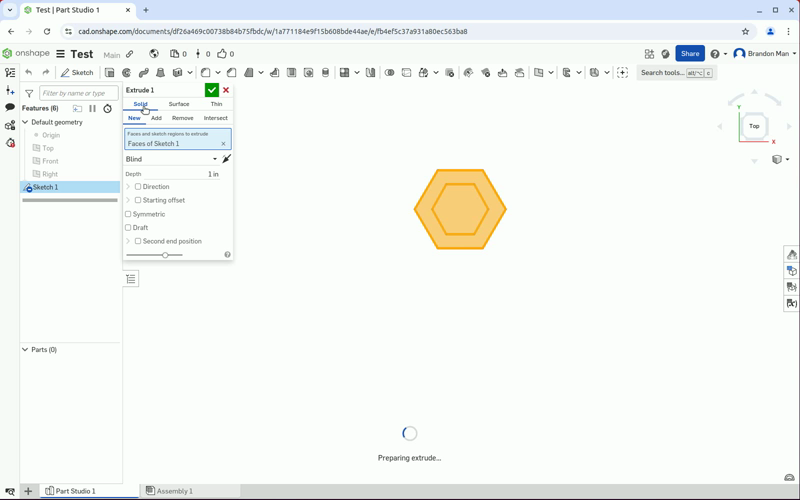
click(143, 106)
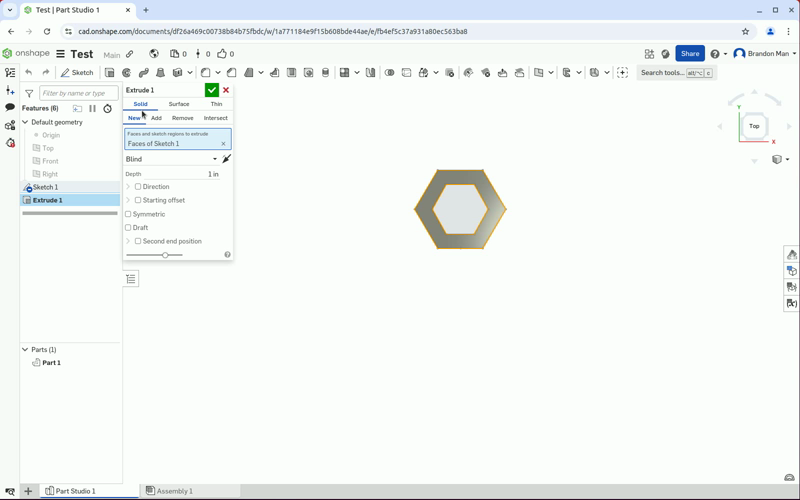
mouse_move(137, 120)
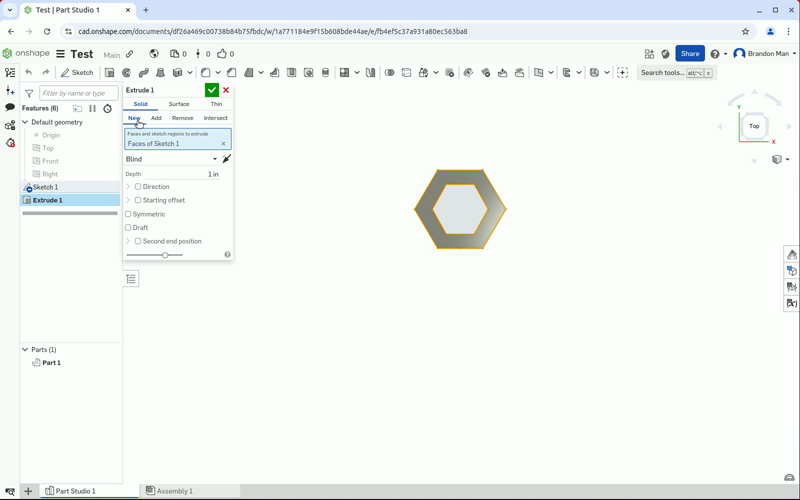
click(137, 120)
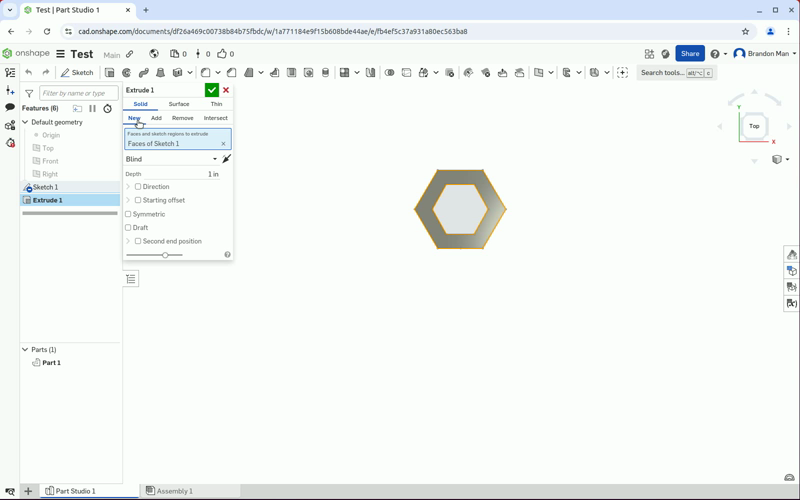
key(tab, 4)
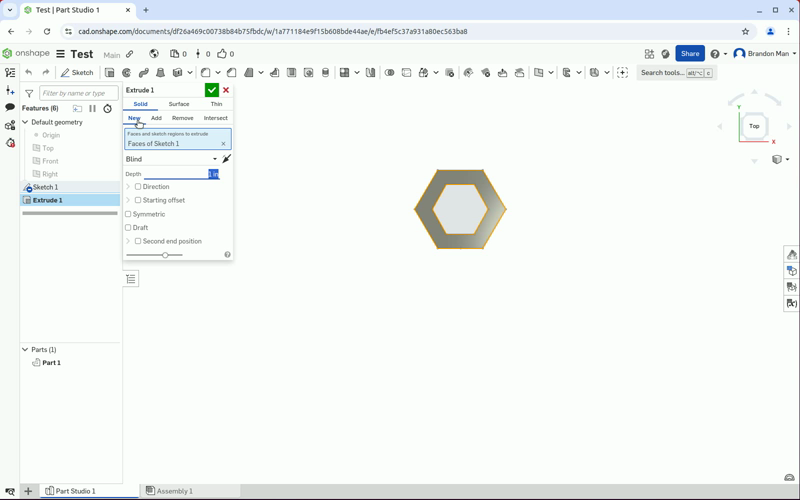
text(4.092)
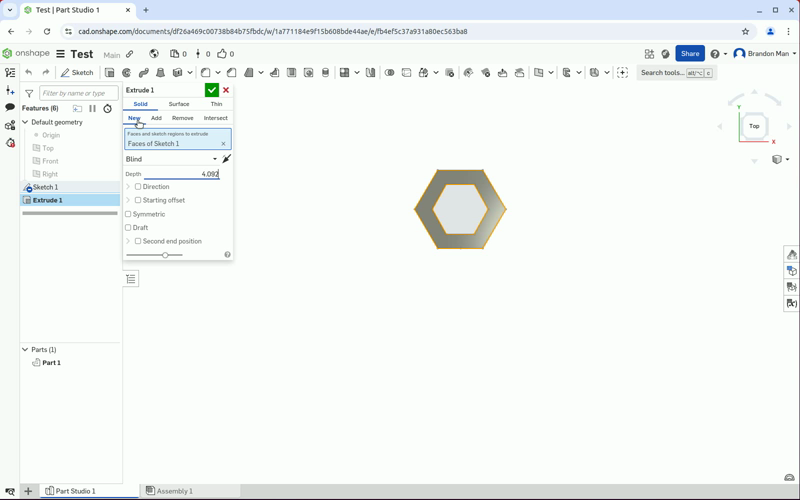
key(enter)
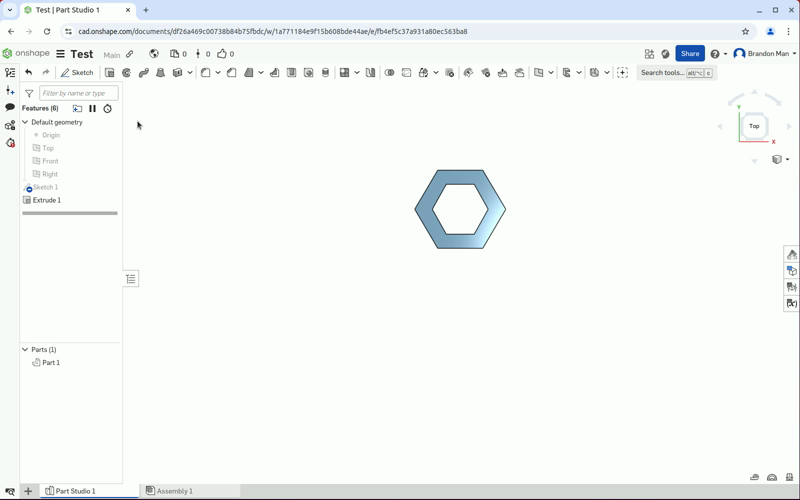
key(shift+h)
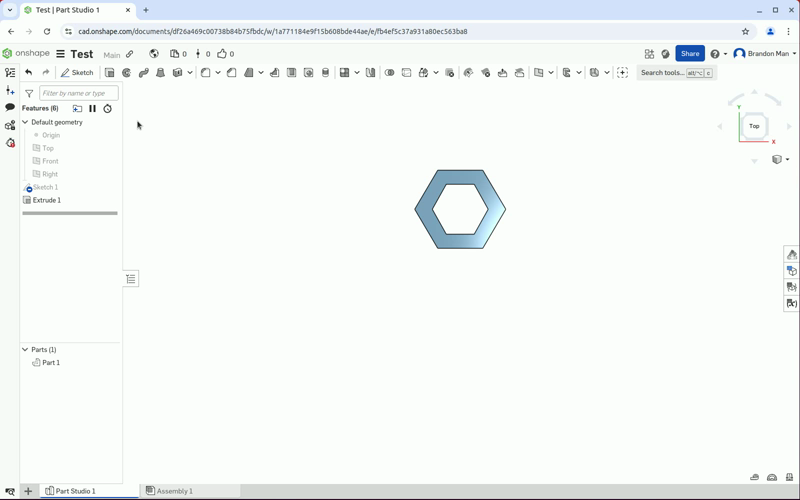
key(shift+h)
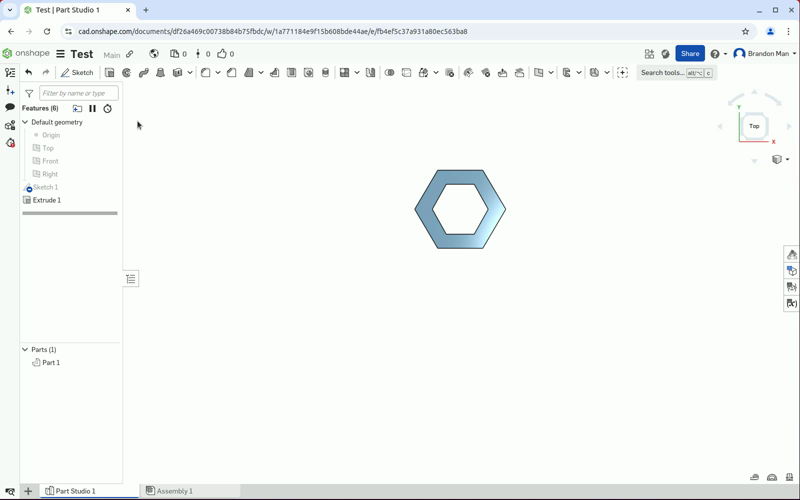
mouse_move(73, 189)
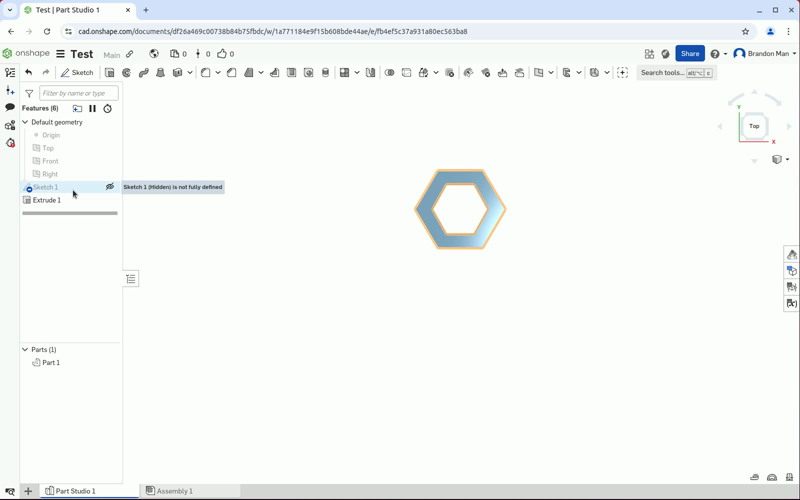
click(73, 189)
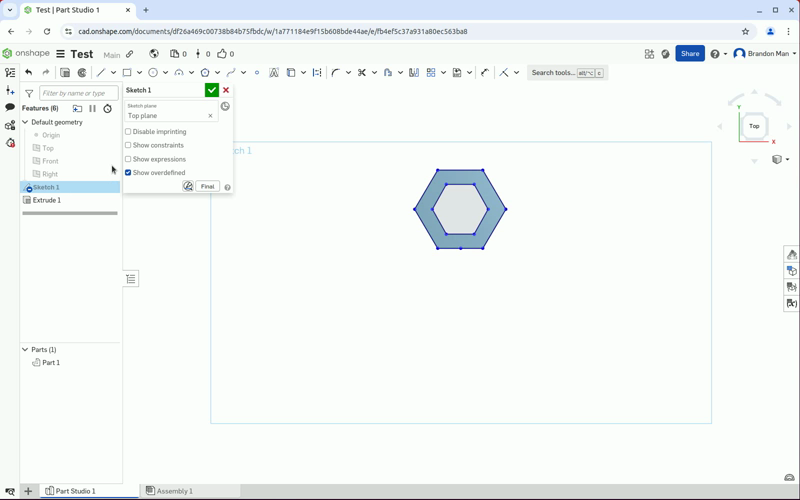
mouse_move(229, 92)
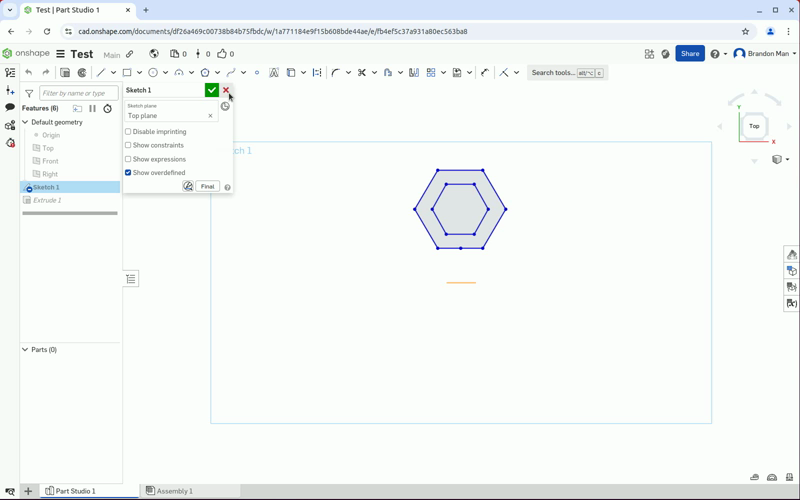
click(229, 92)
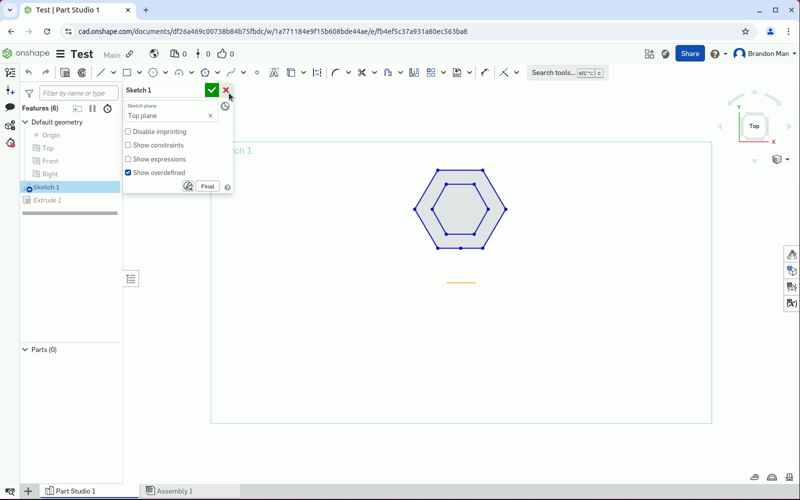
key(shift+s)
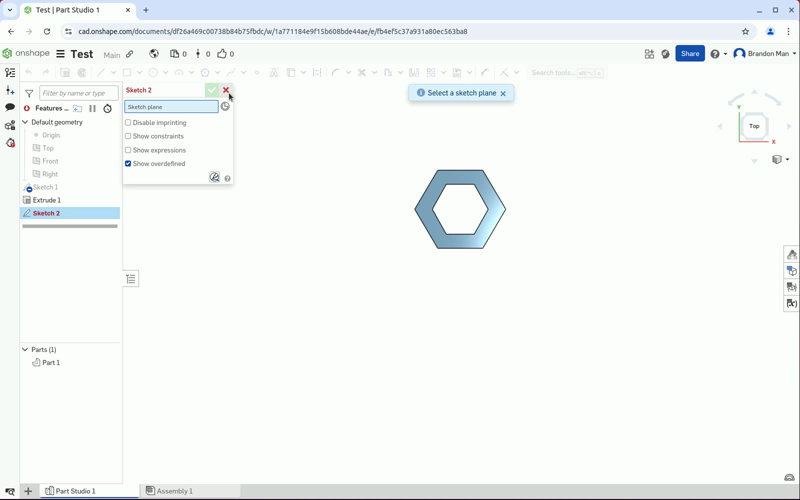
mouse_move(73, 150)
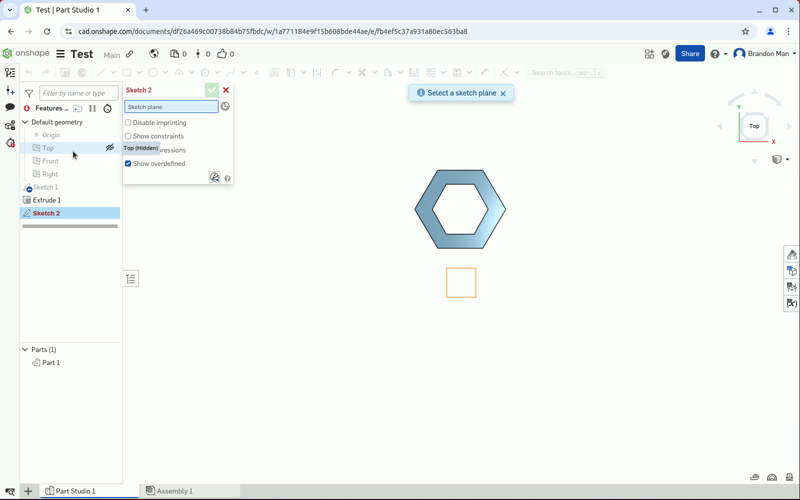
click(73, 150)
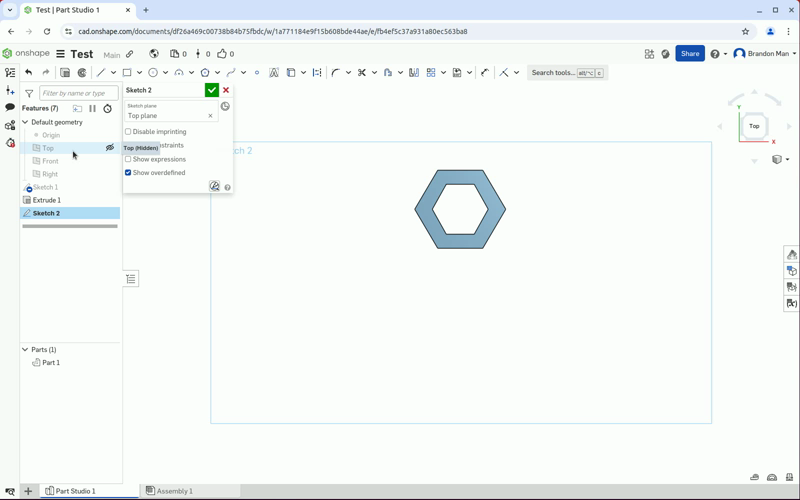
mouse_move(73, 352)
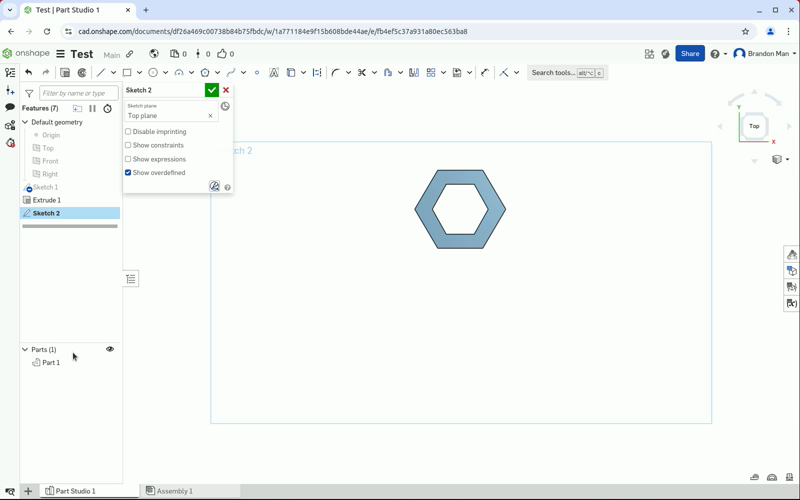
key(y)
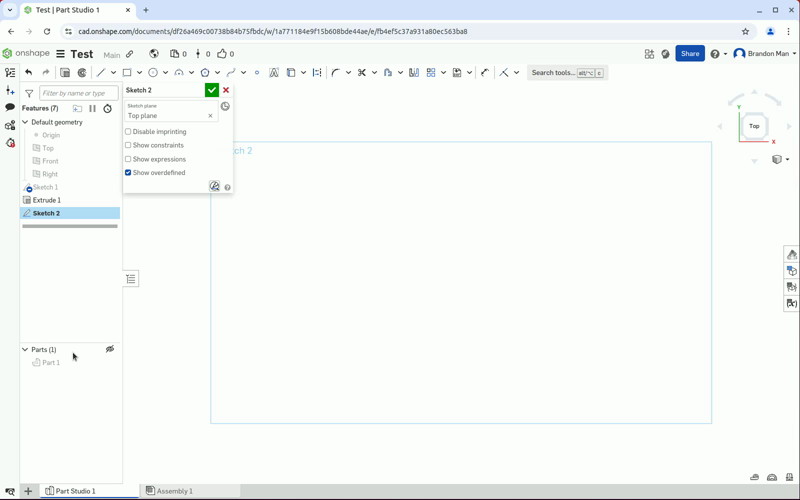
key(l)
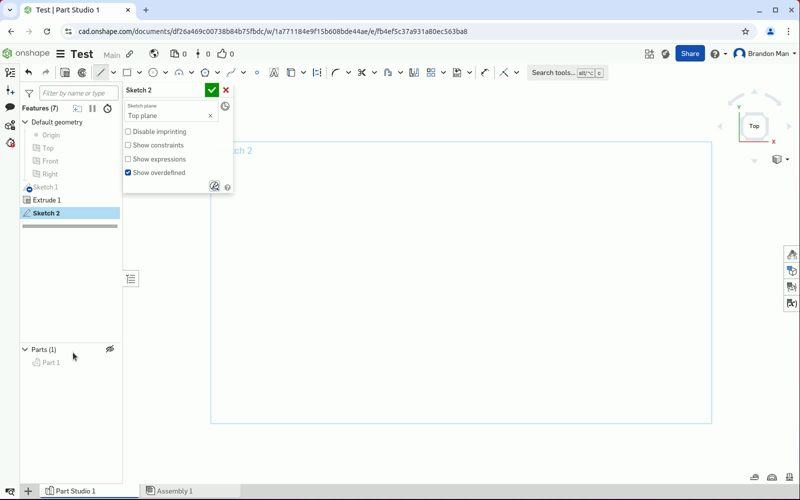
key_down(shift)
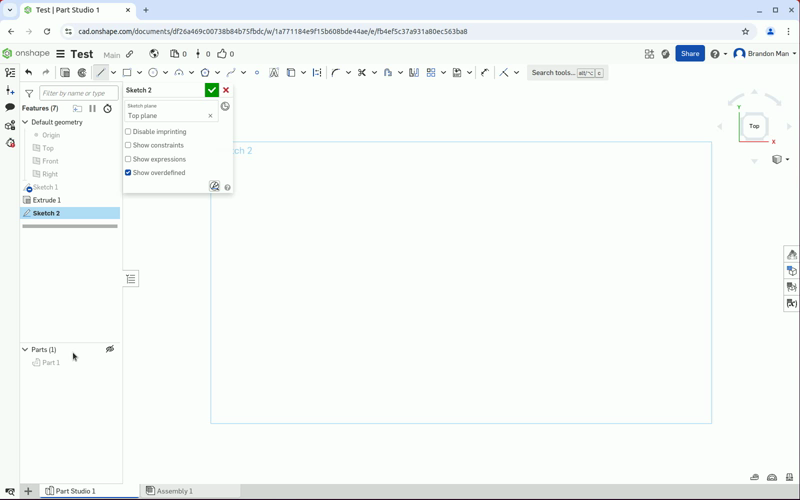
mouse_move(414, 356)
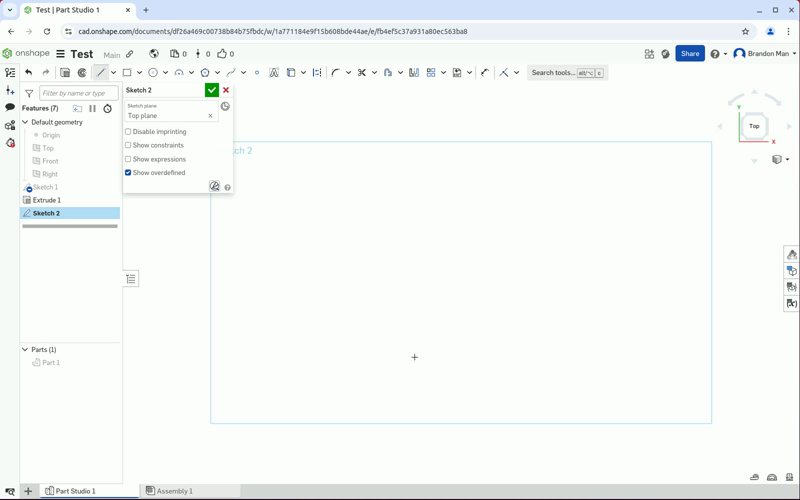
click(414, 356)
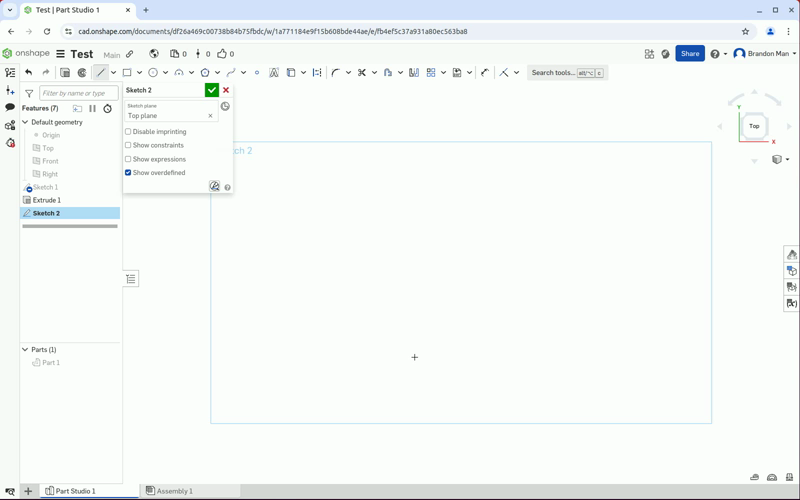
key_up(shift)
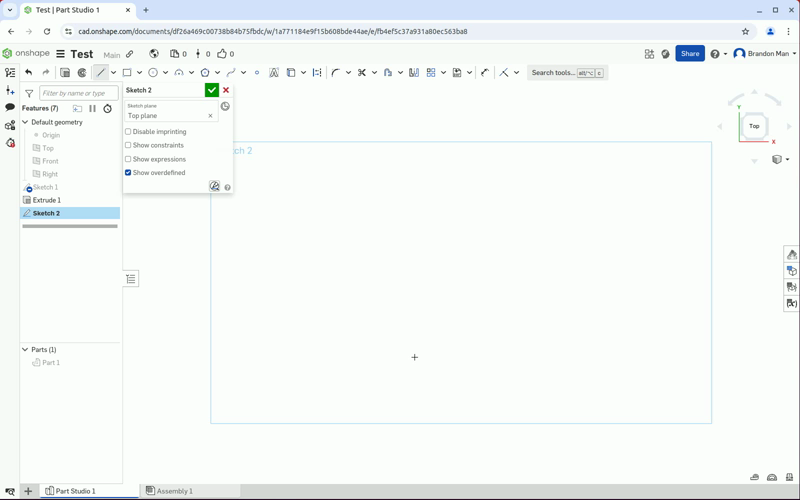
key_down(shift)
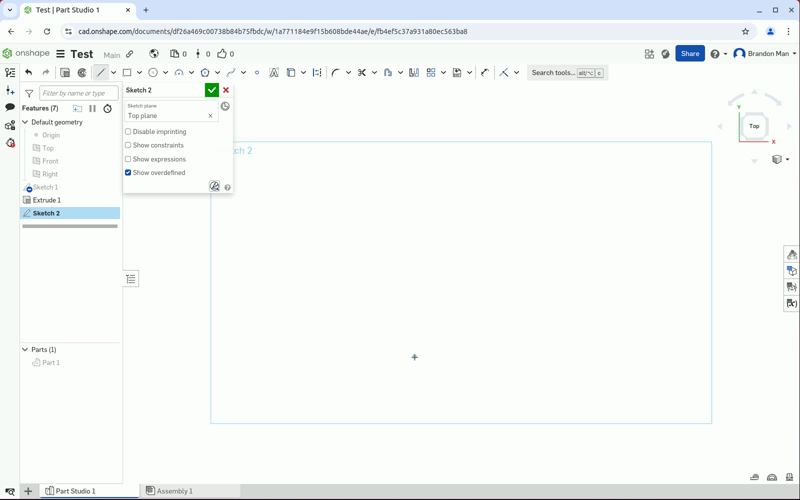
mouse_move(444, 356)
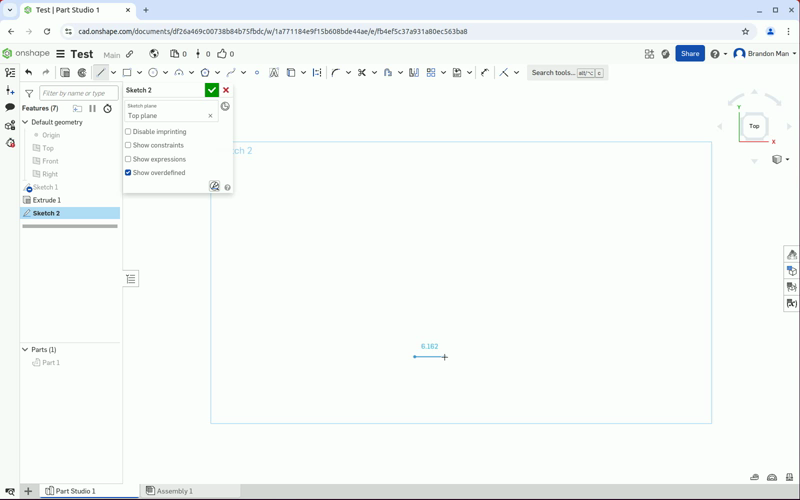
mouse_move(437, 318)
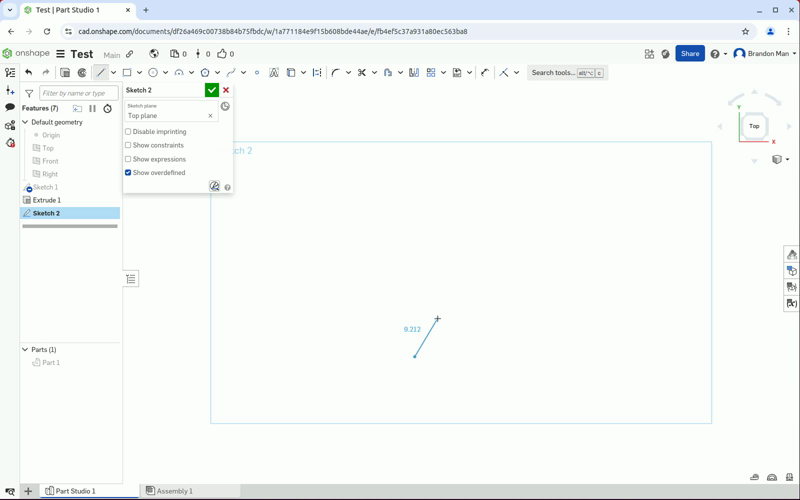
click(437, 318)
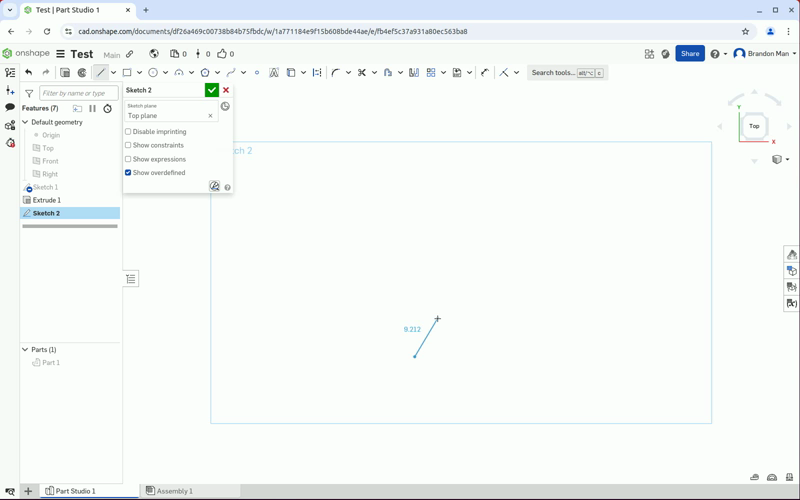
key_up(shift)
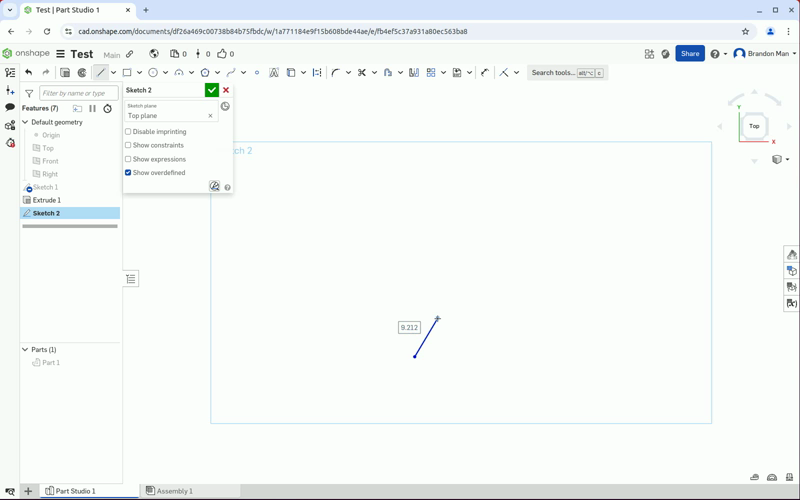
key_down(shift)
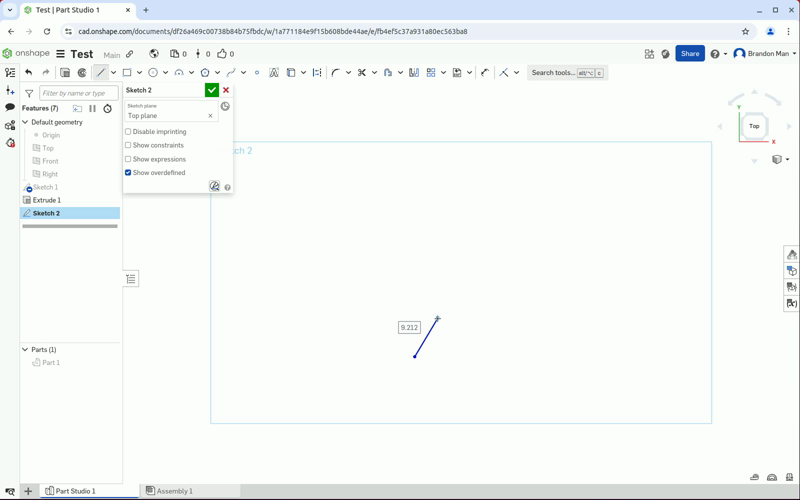
mouse_move(467, 318)
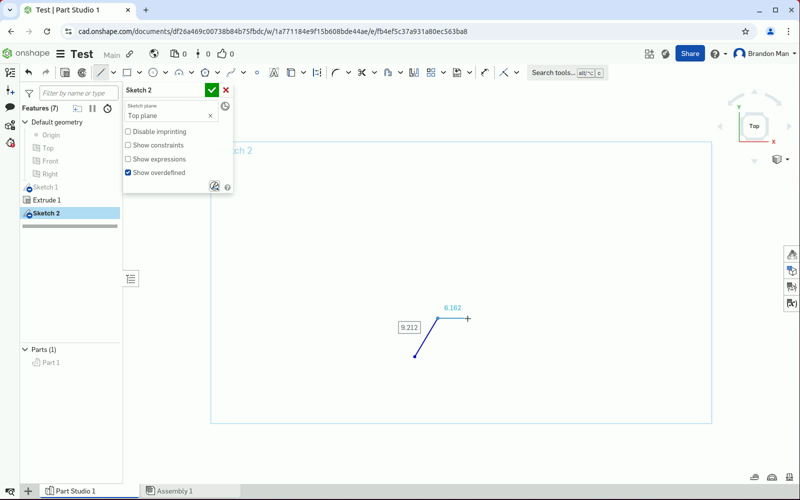
mouse_move(459, 318)
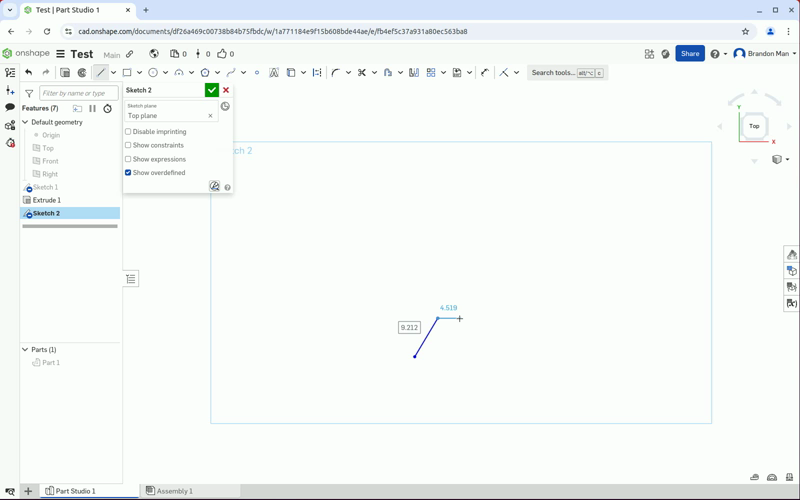
click(459, 318)
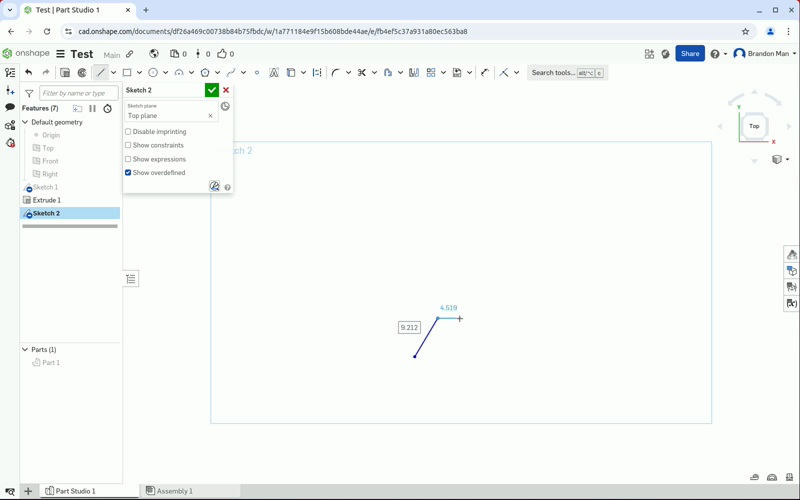
key_up(shift)
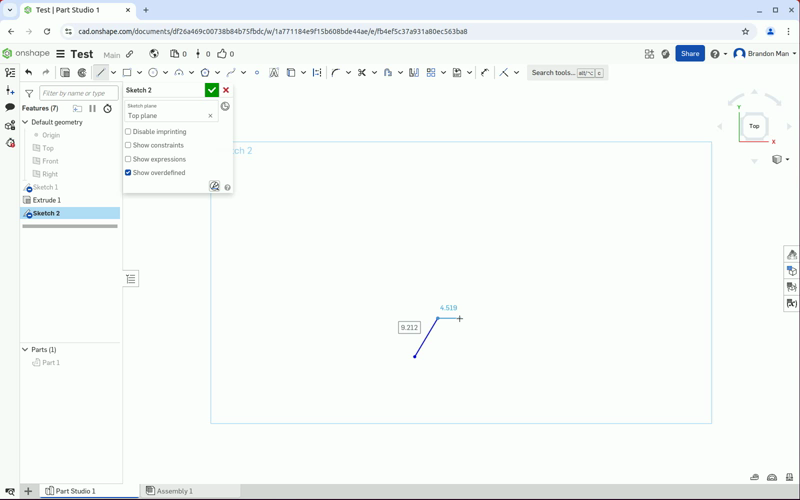
key(esc)
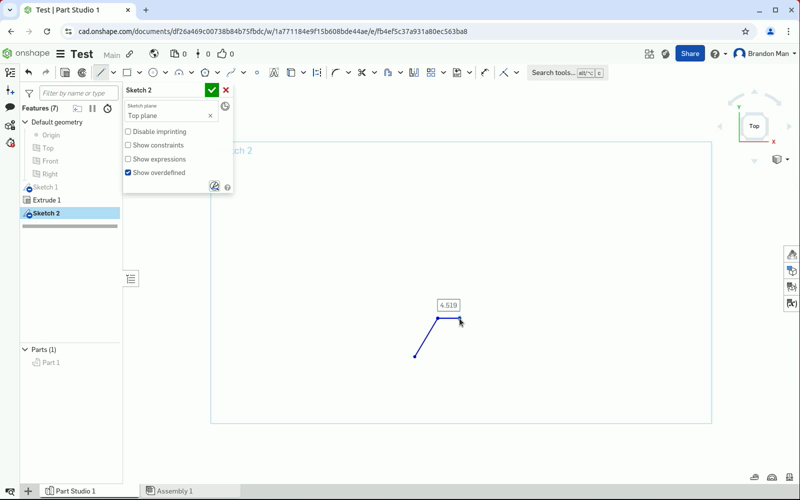
key(a)
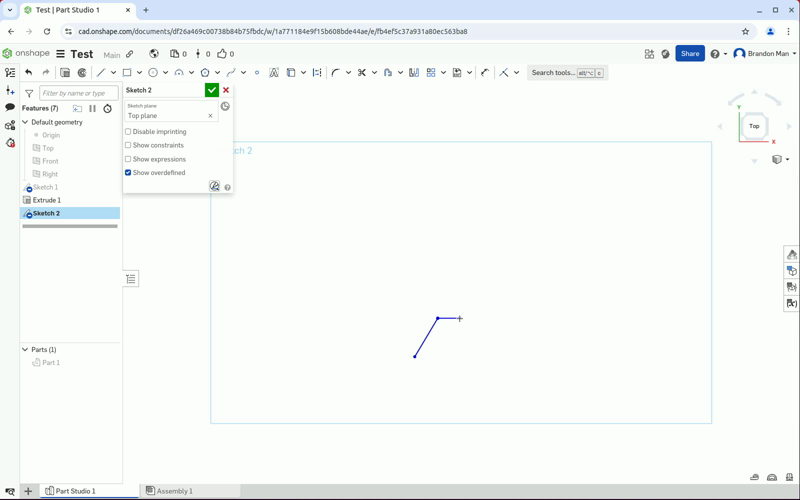
mouse_move(459, 318)
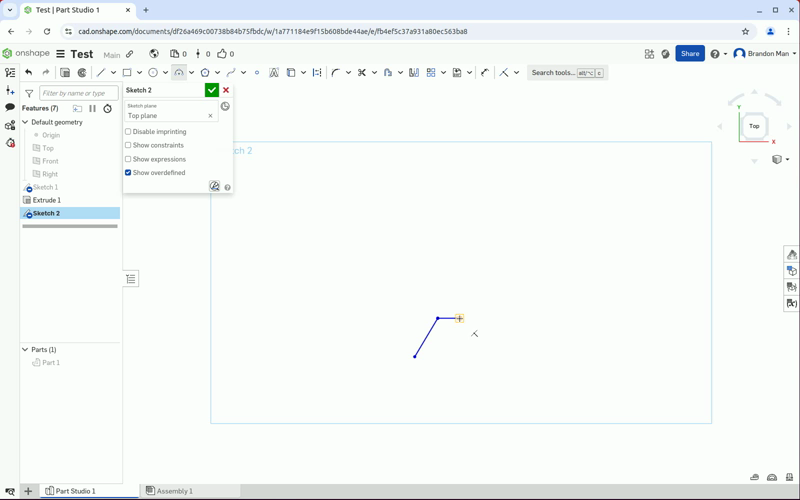
click(459, 318)
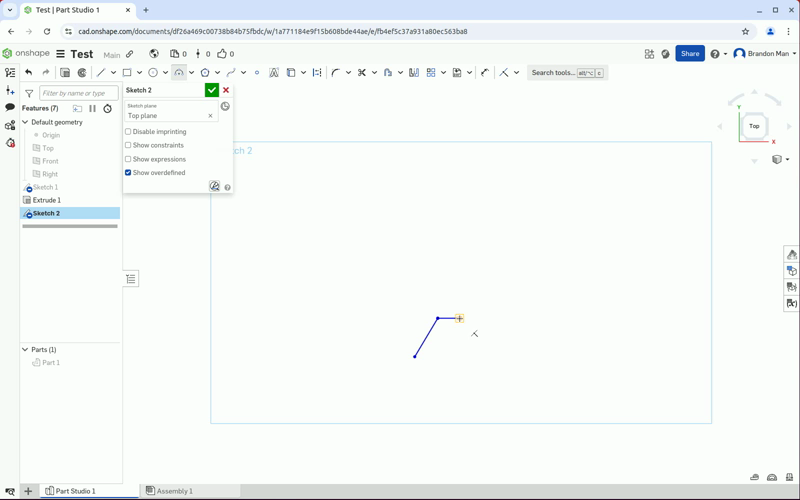
key_down(shift)
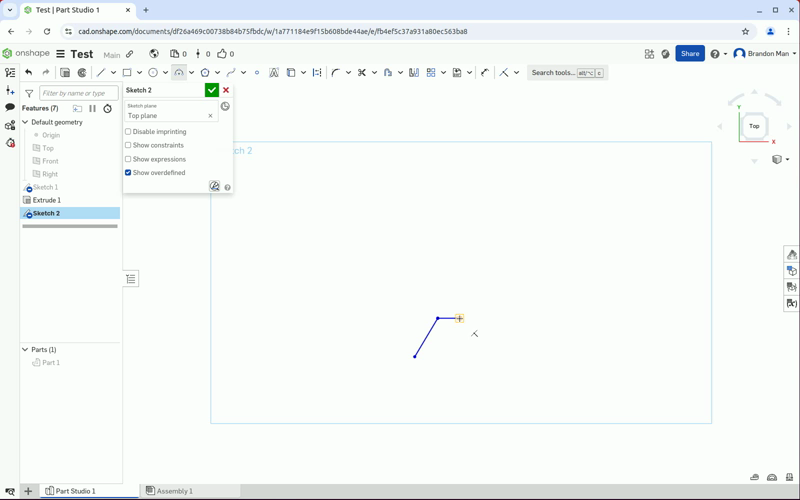
mouse_move(459, 249)
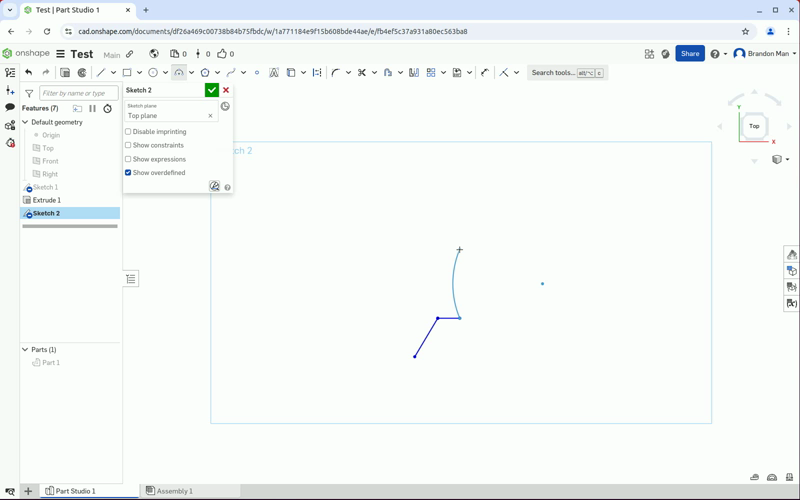
click(459, 249)
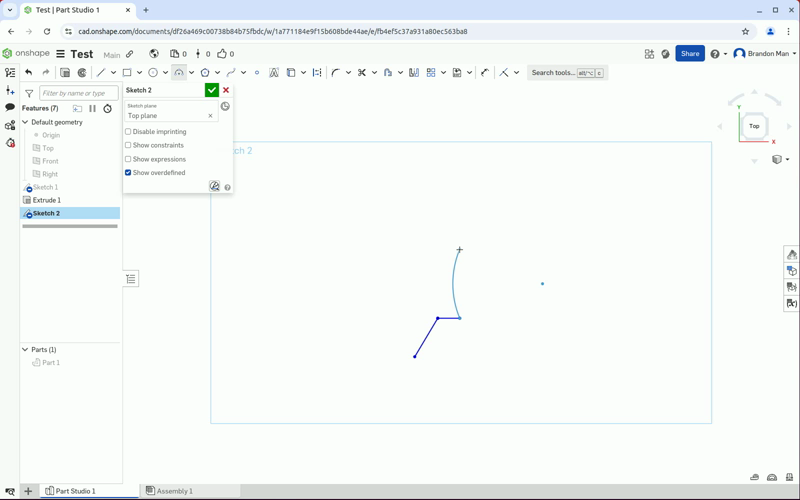
mouse_move(425, 283)
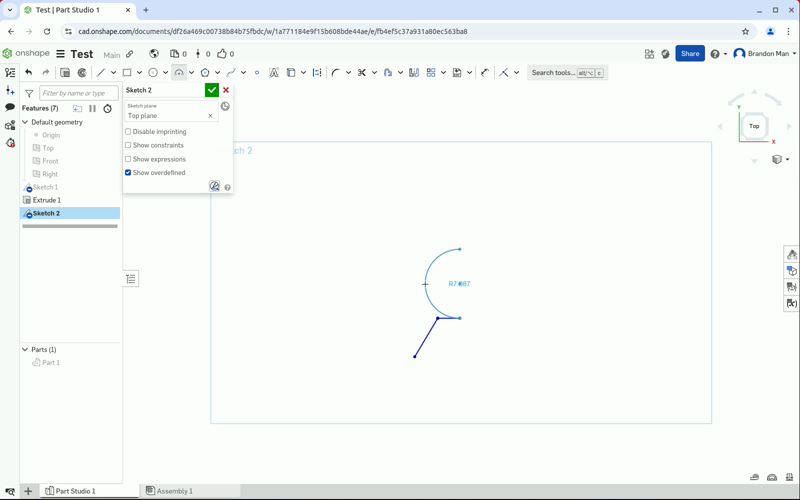
click(425, 283)
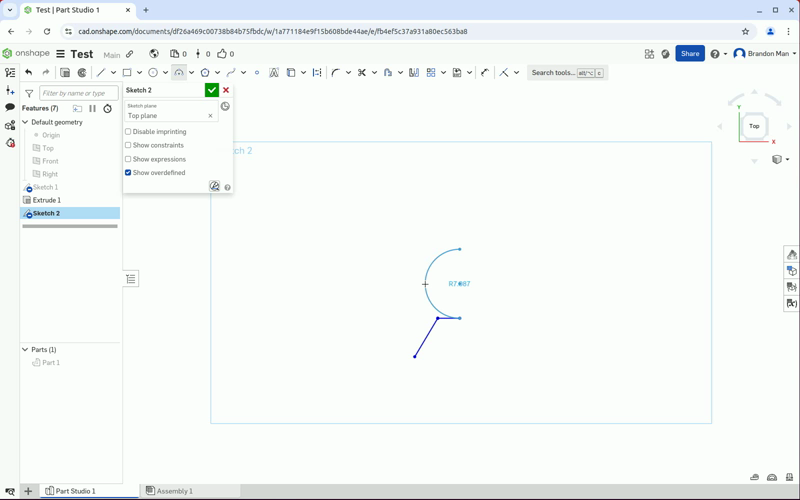
key_up(shift)
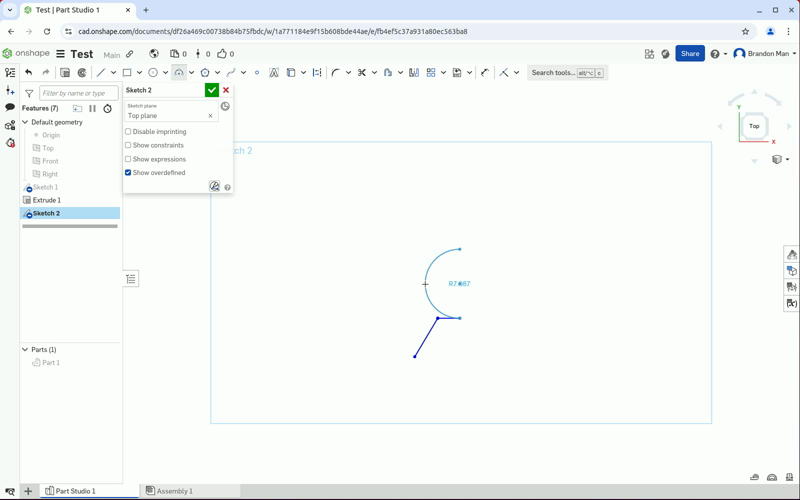
key(esc)
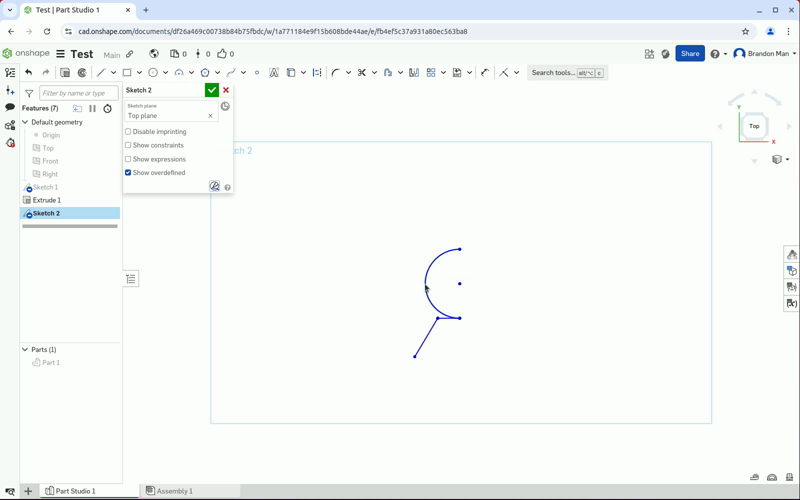
key(l)
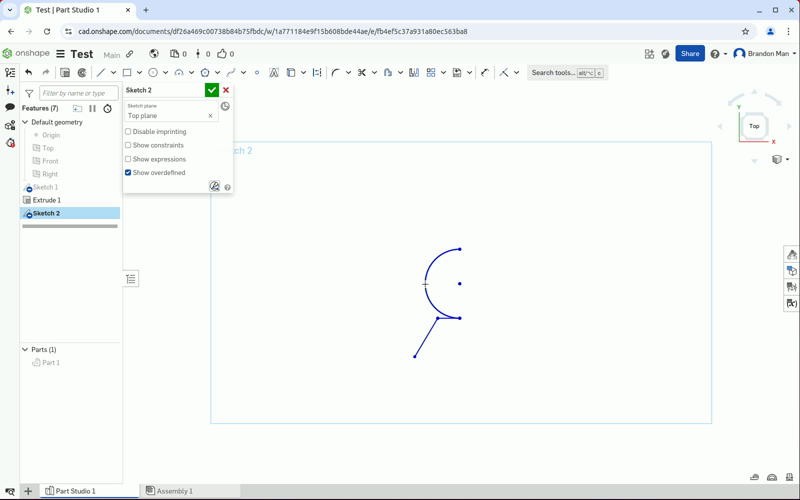
mouse_move(459, 249)
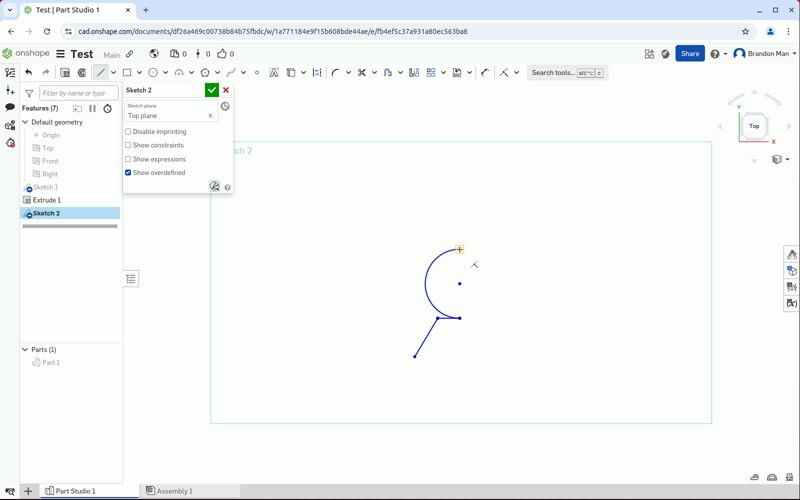
click(459, 249)
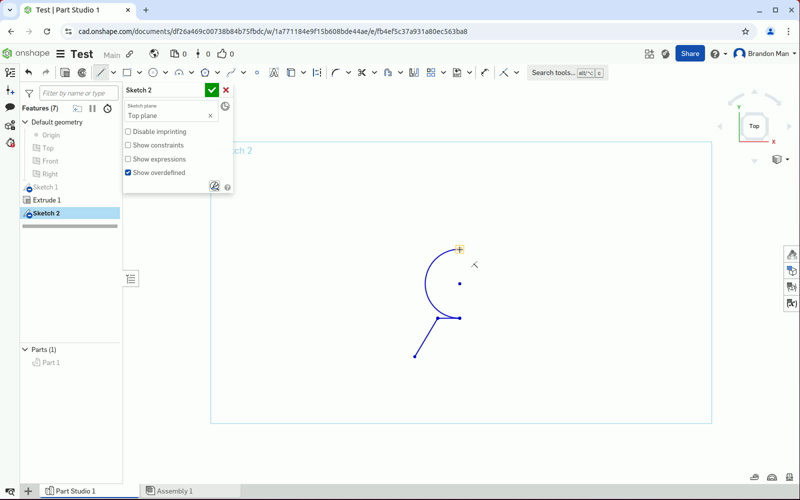
key_down(shift)
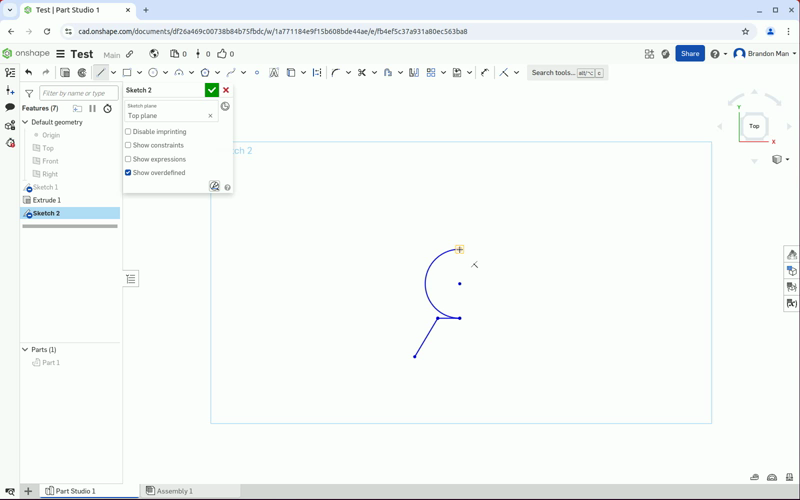
mouse_move(489, 249)
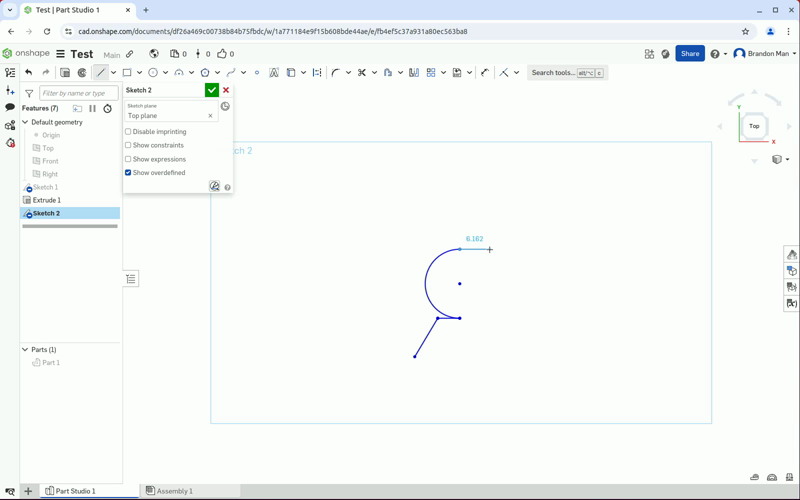
mouse_move(437, 249)
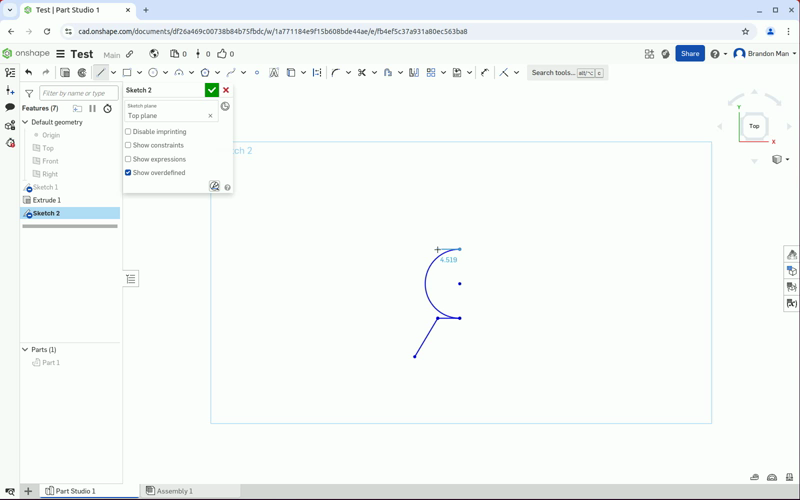
click(437, 249)
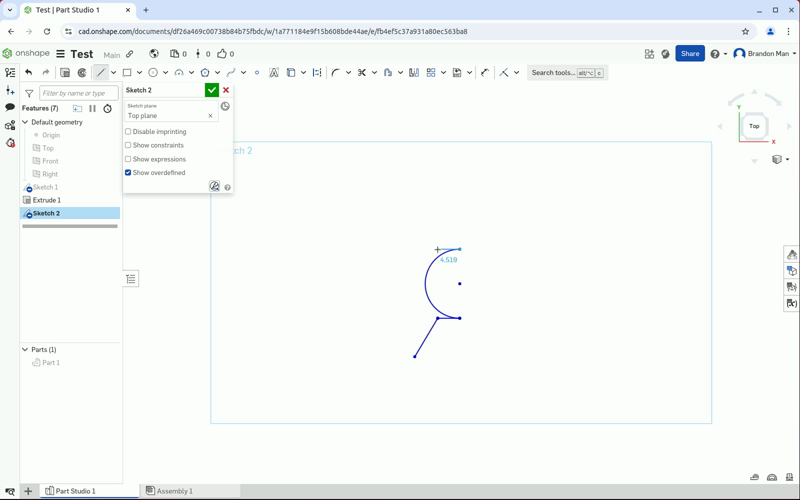
key_up(shift)
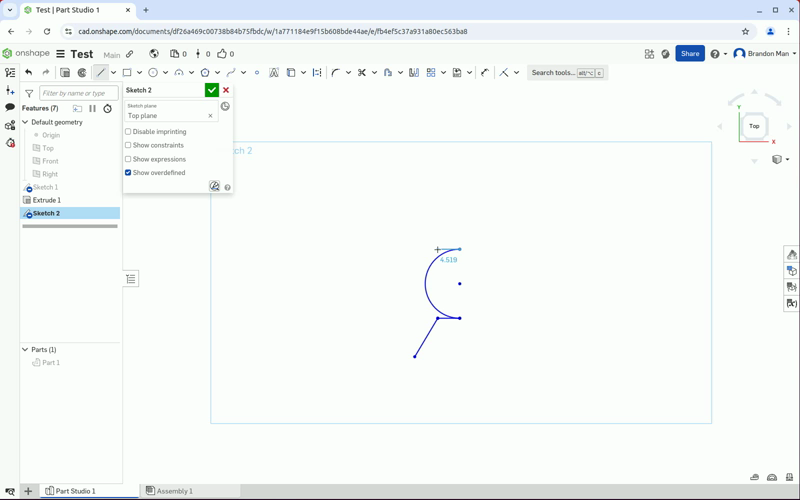
key_down(shift)
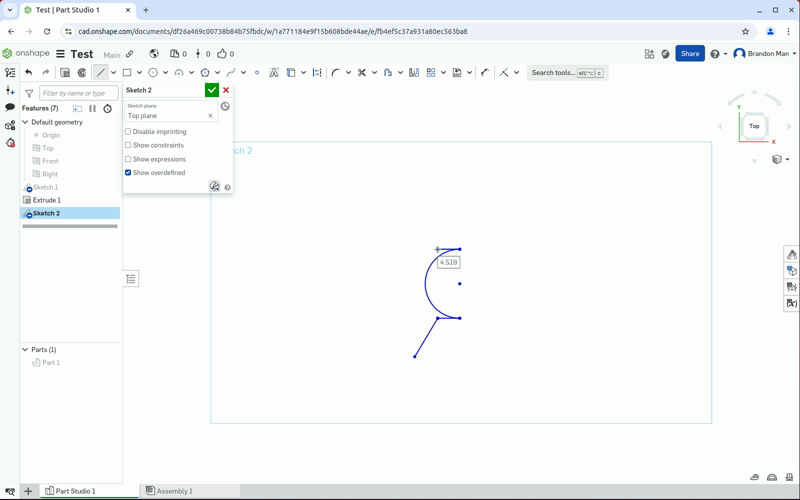
mouse_move(467, 249)
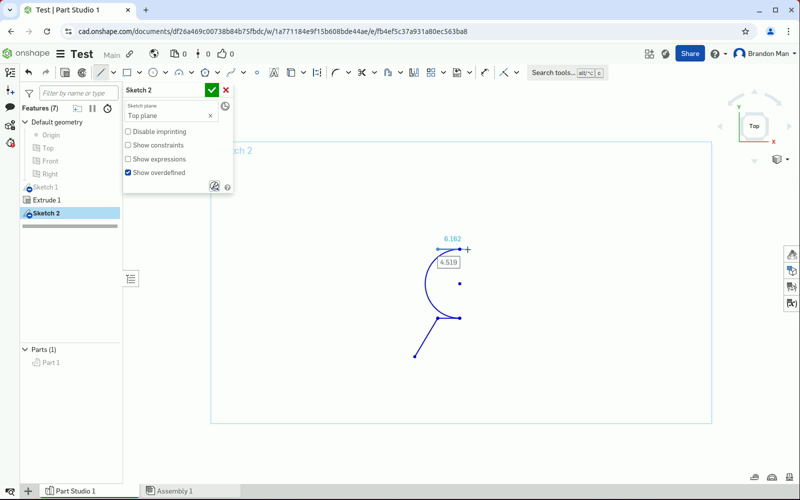
mouse_move(425, 230)
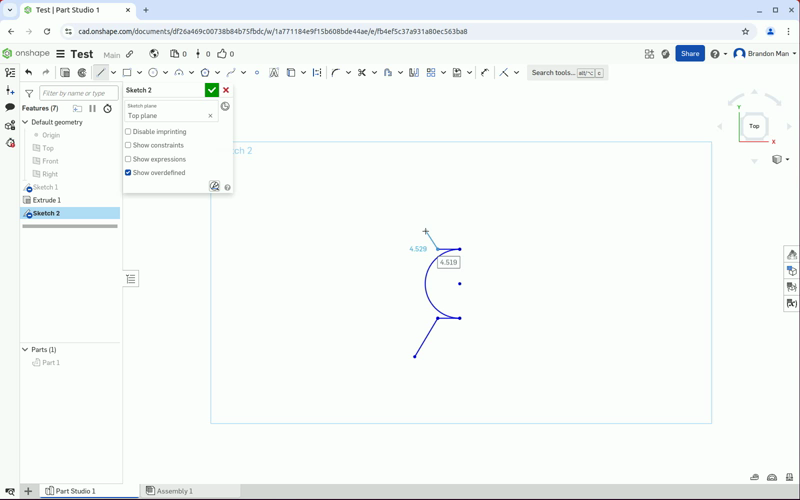
click(425, 230)
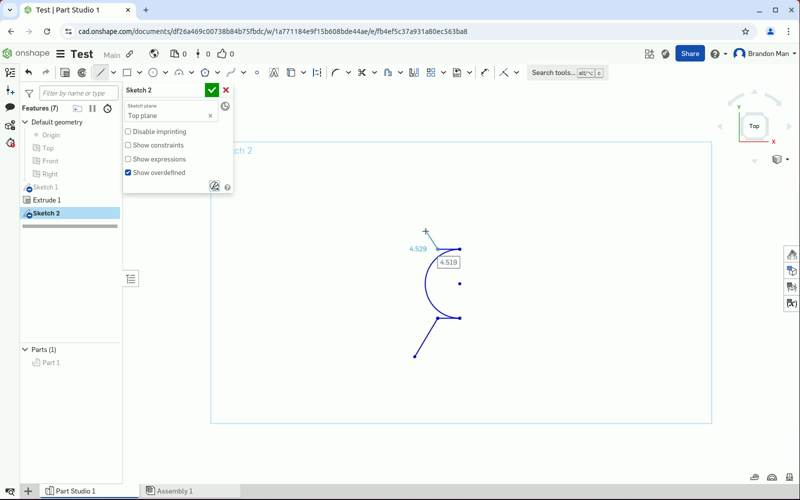
key_up(shift)
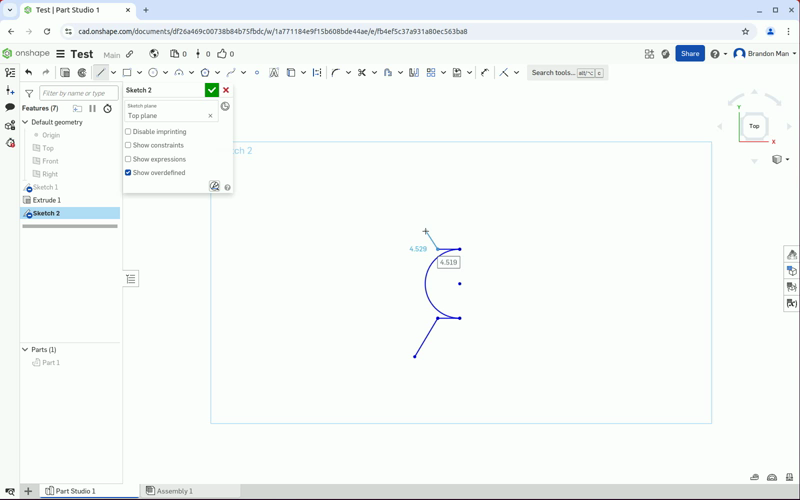
key_down(shift)
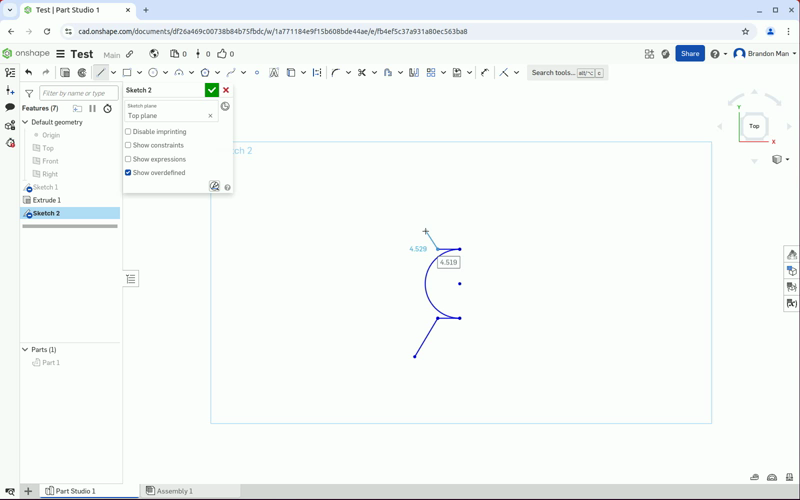
mouse_move(455, 230)
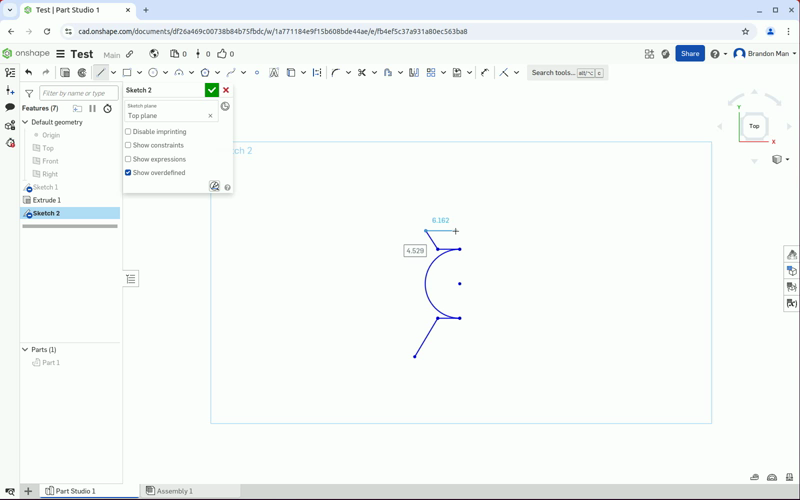
mouse_move(414, 210)
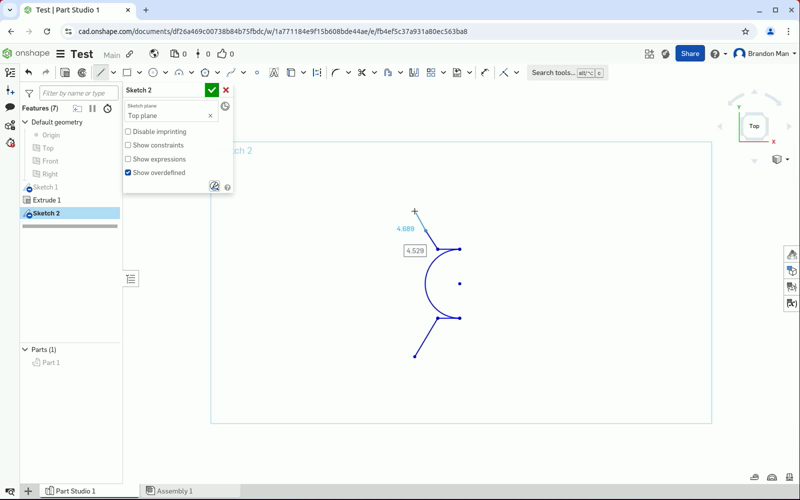
click(414, 210)
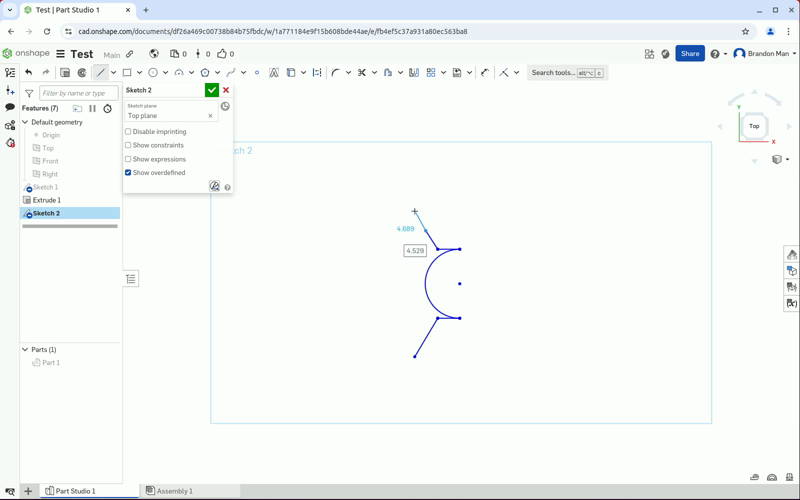
key_up(shift)
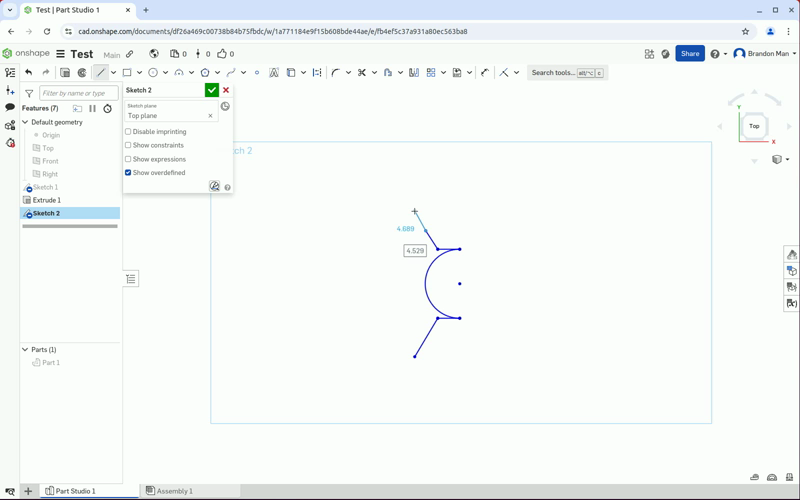
key_down(shift)
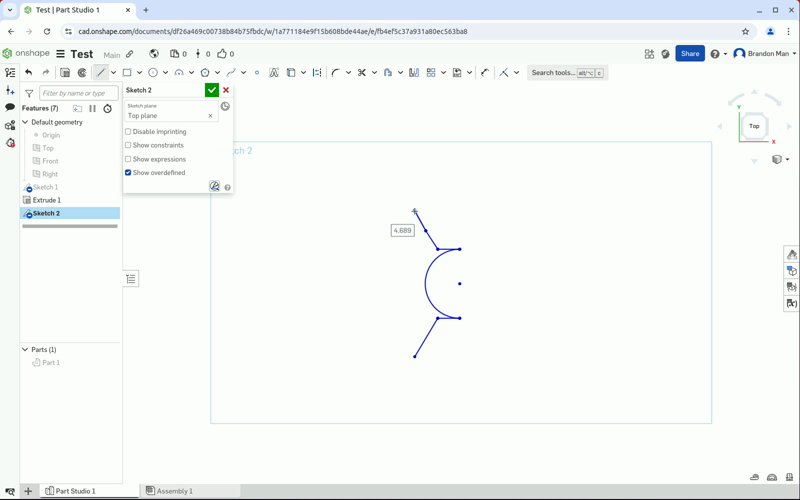
mouse_move(414, 356)
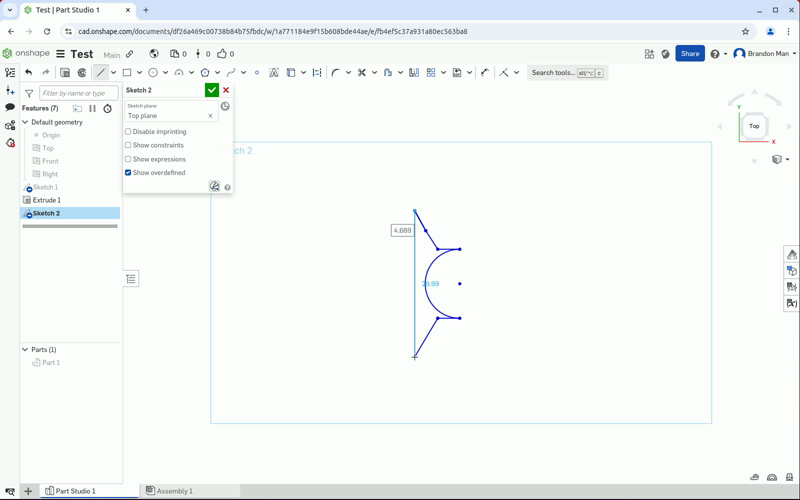
key_up(shift)
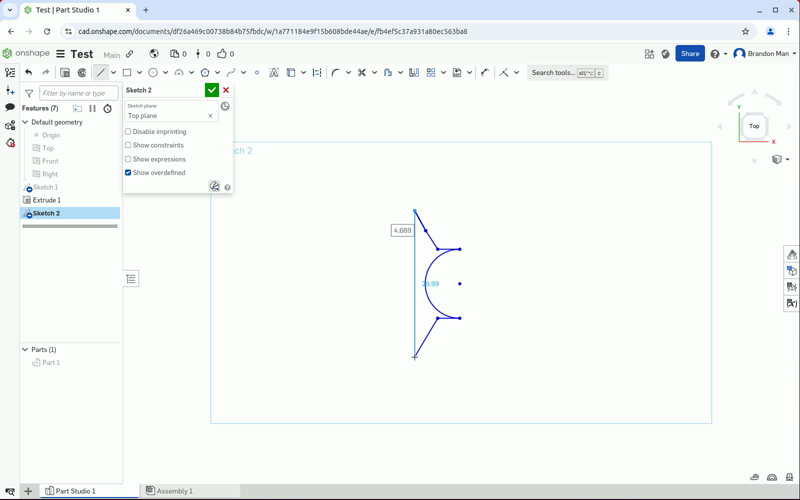
click(414, 356)
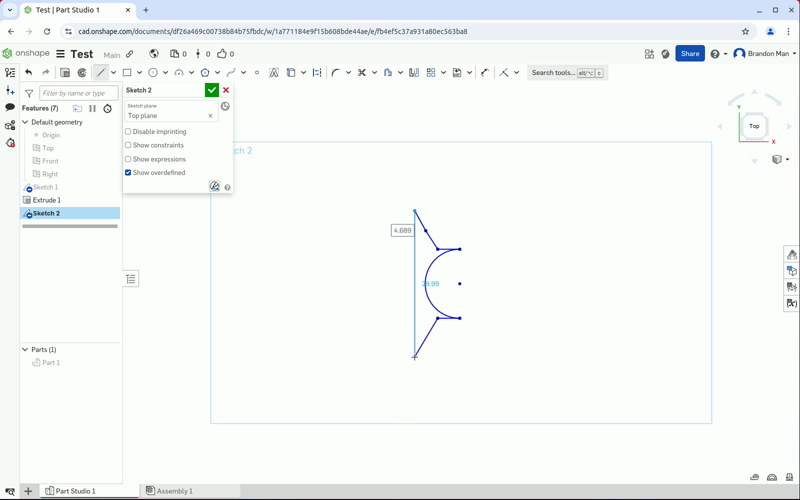
key(esc)
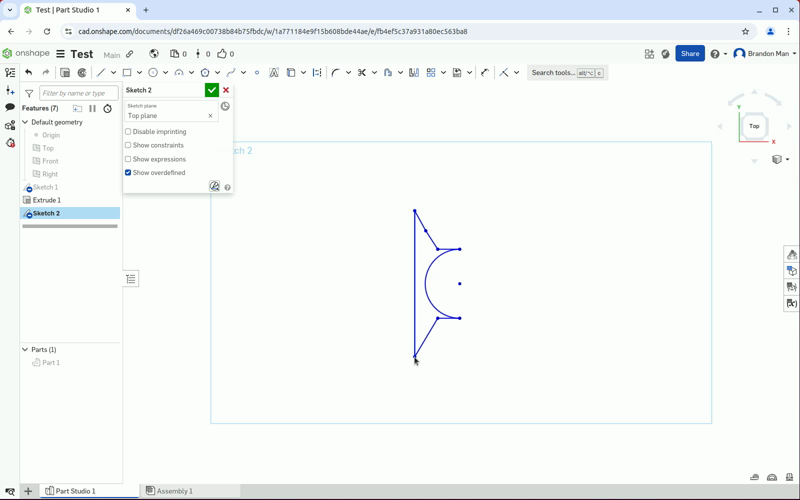
mouse_move(447, 297)
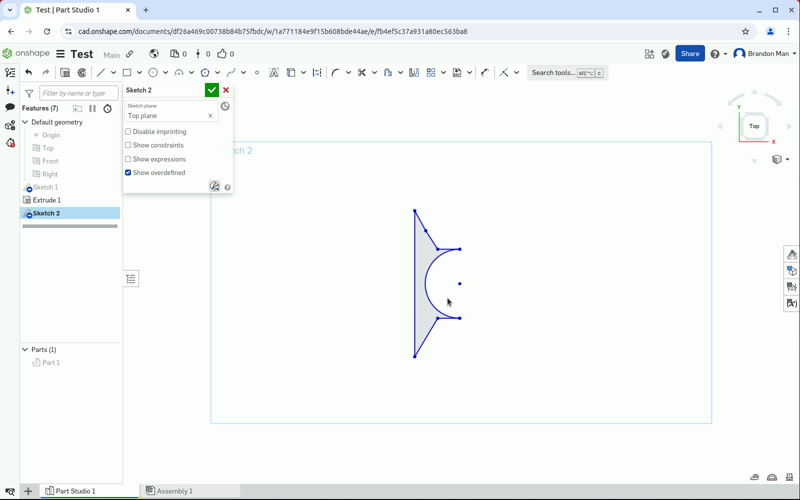
scroll(6)
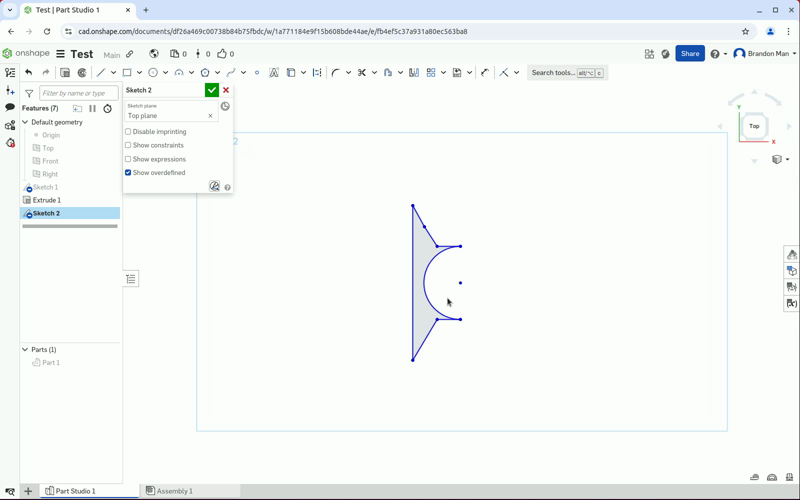
scroll(6)
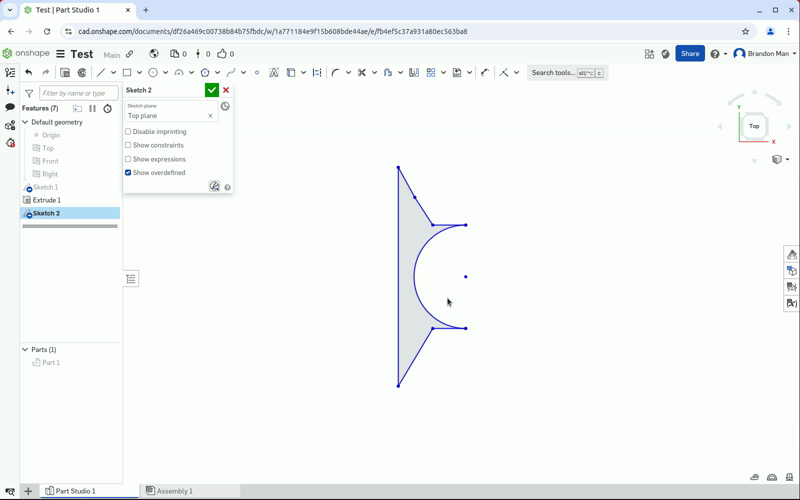
scroll(6)
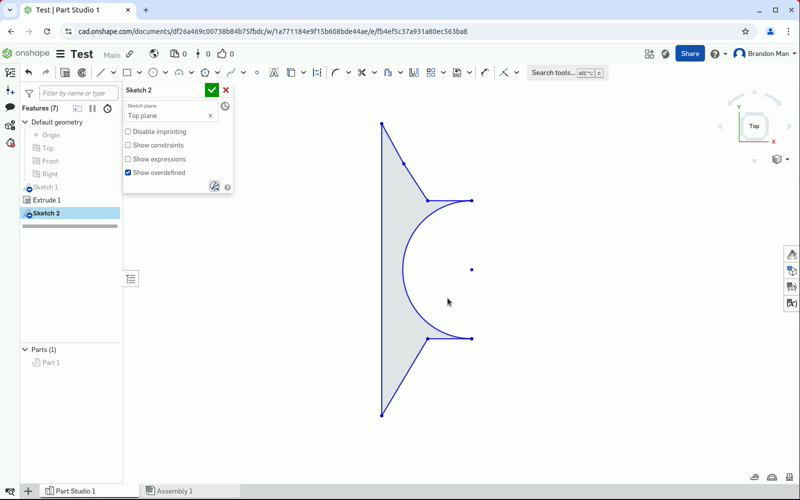
scroll(6)
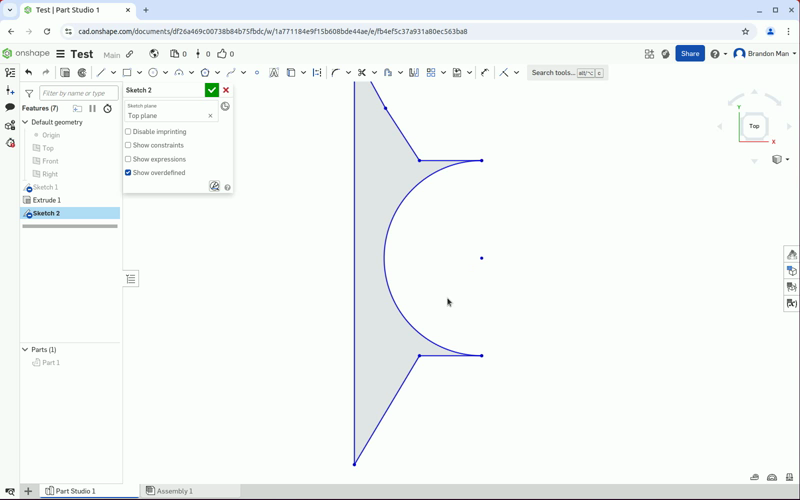
scroll(6)
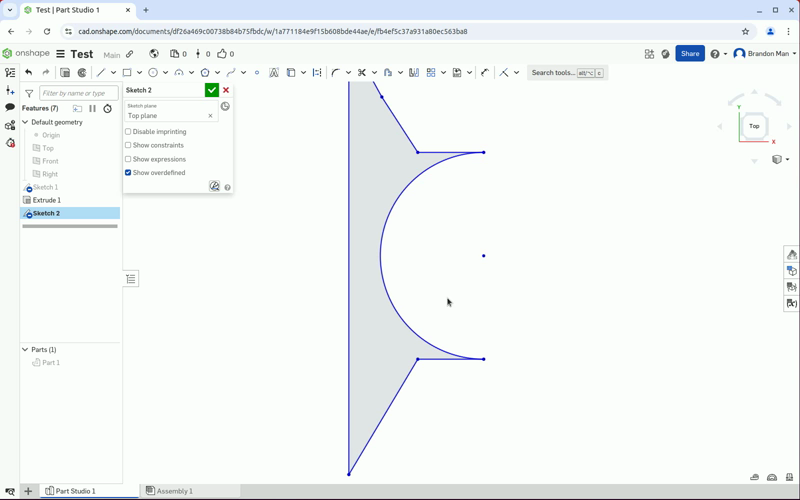
scroll(6)
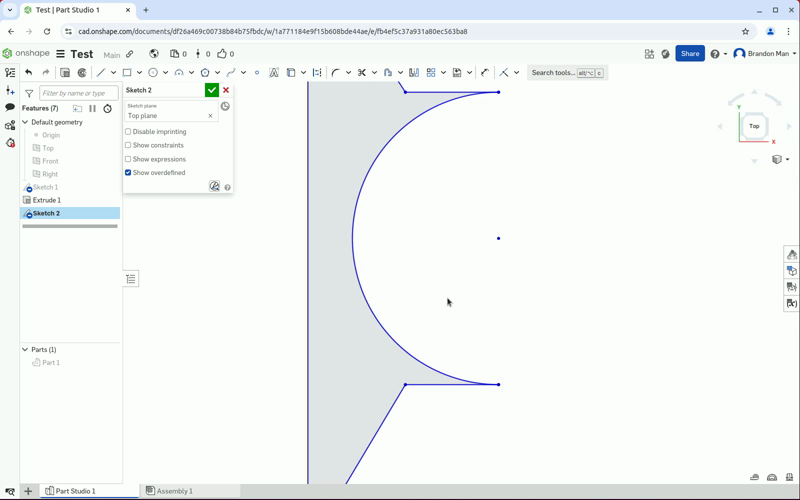
scroll(6)
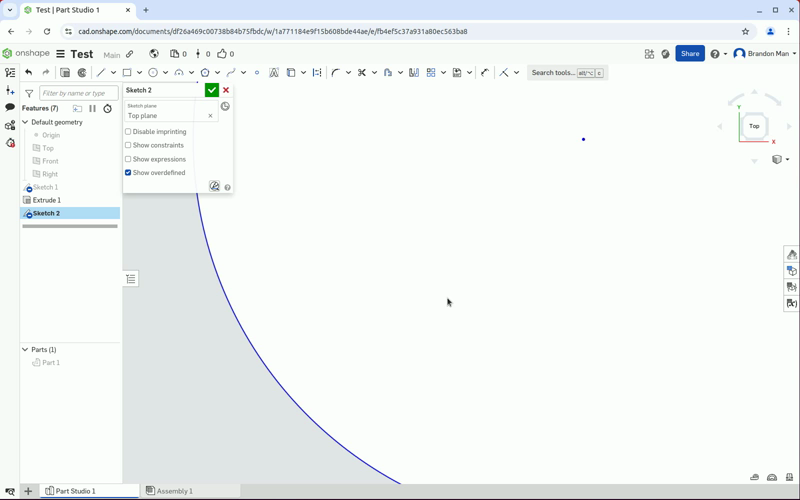
click(447, 297)
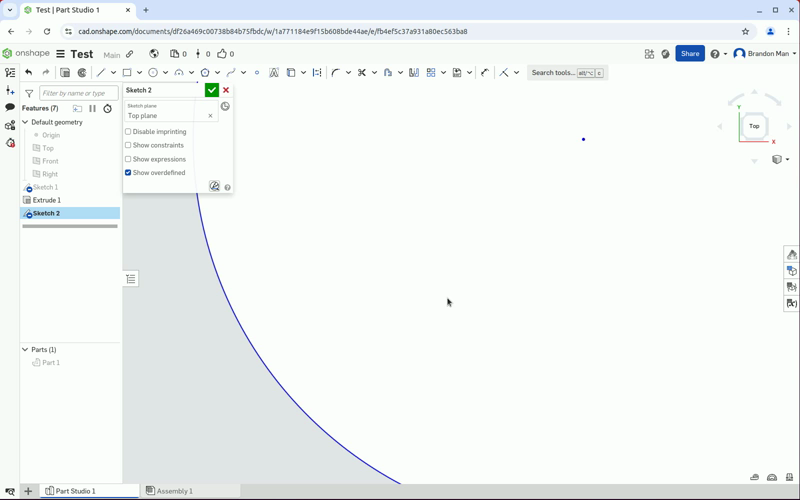
scroll(-6)
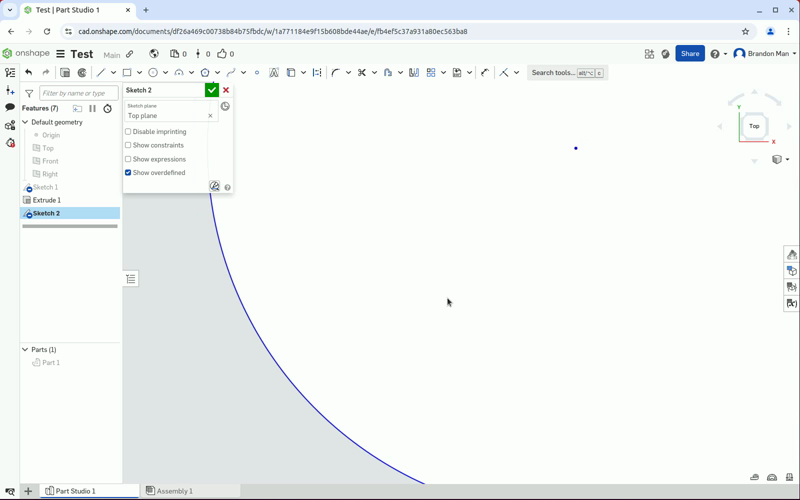
scroll(-6)
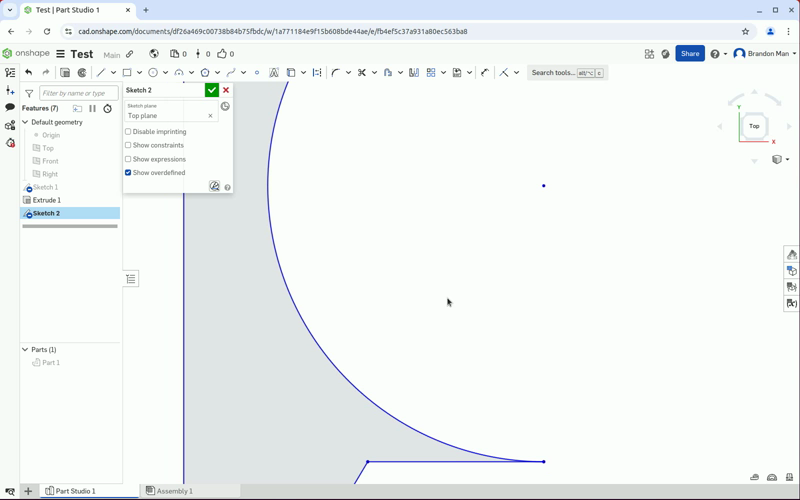
scroll(-6)
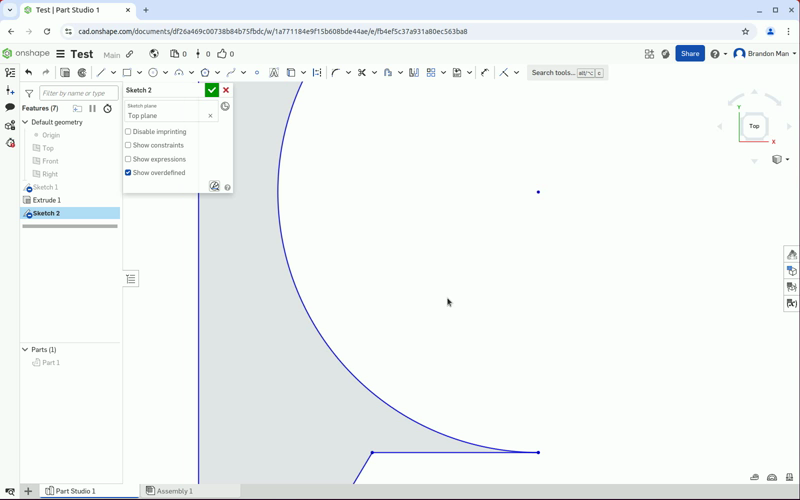
scroll(-6)
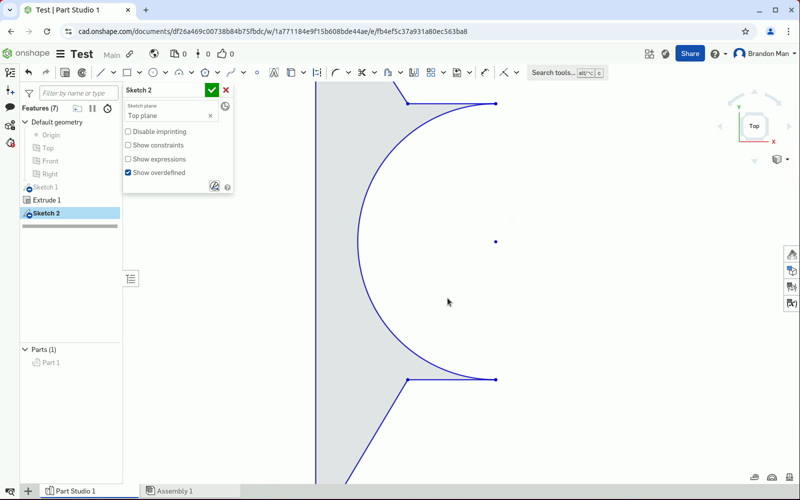
scroll(-6)
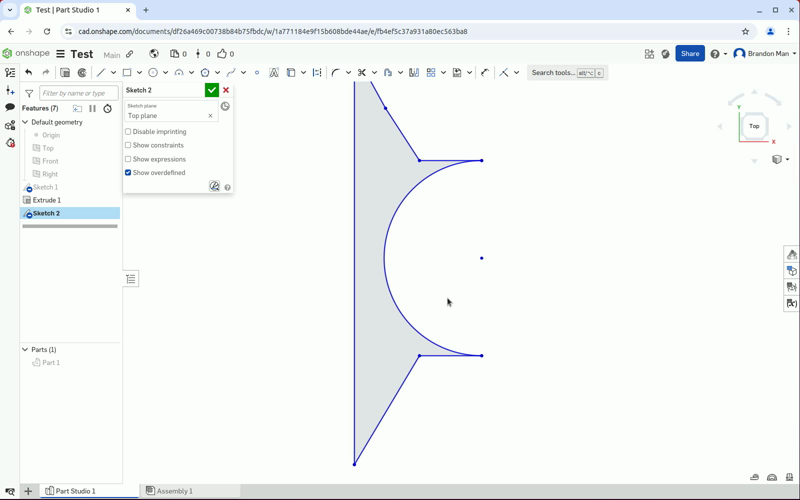
scroll(-6)
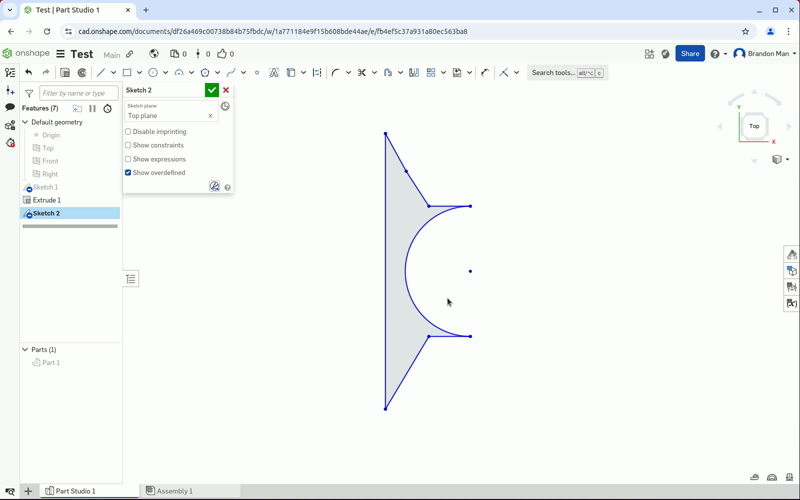
scroll(-6)
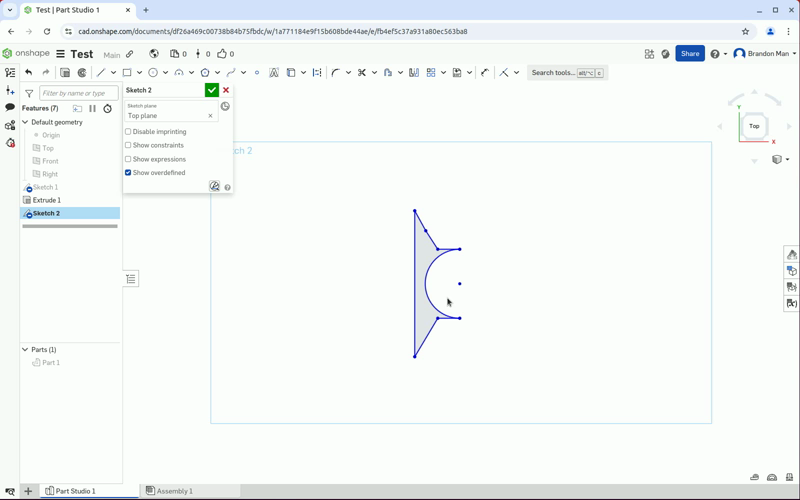
mouse_move(73, 352)
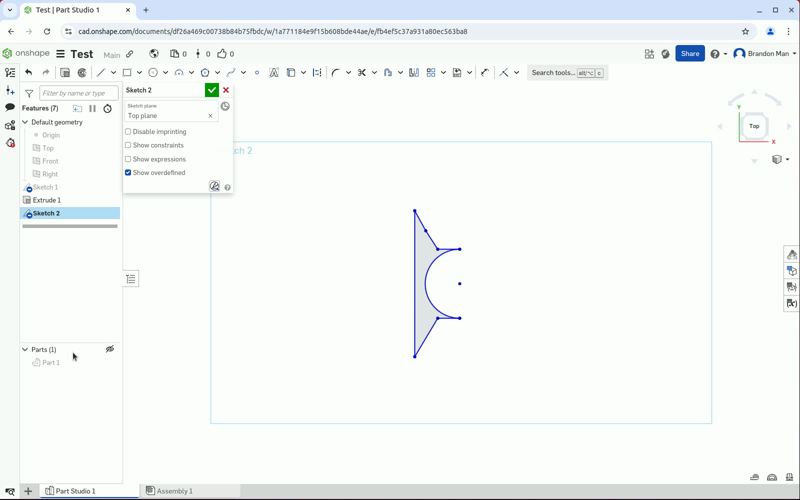
key(shift+y)
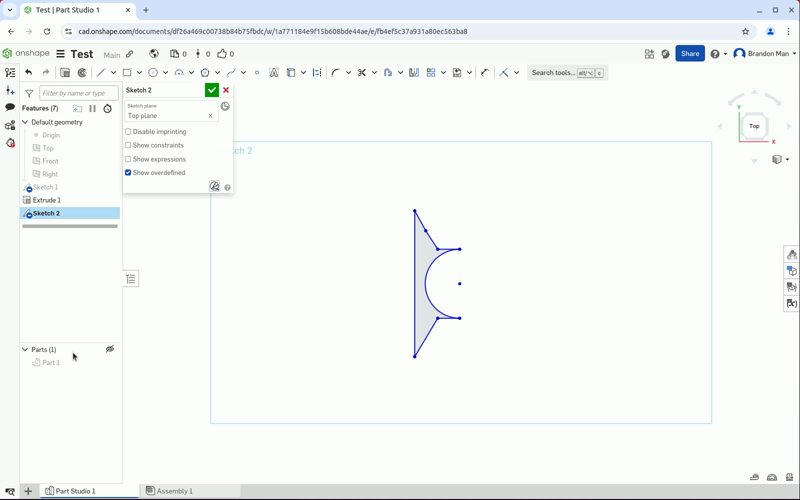
key(shift+e)
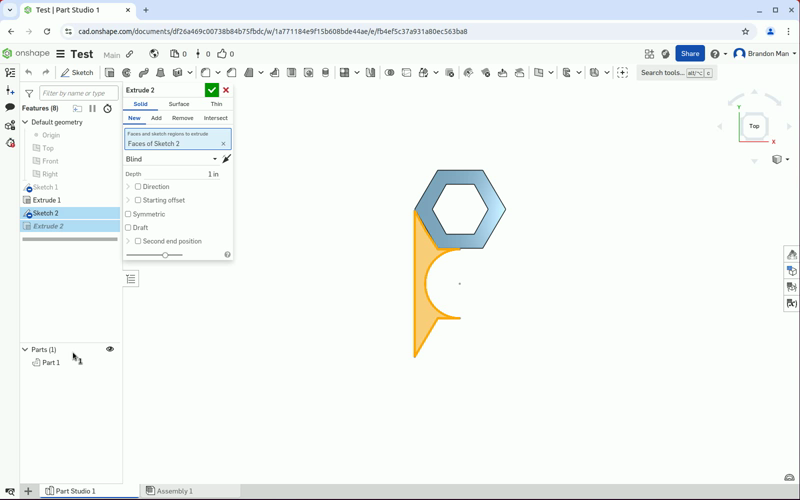
mouse_move(143, 106)
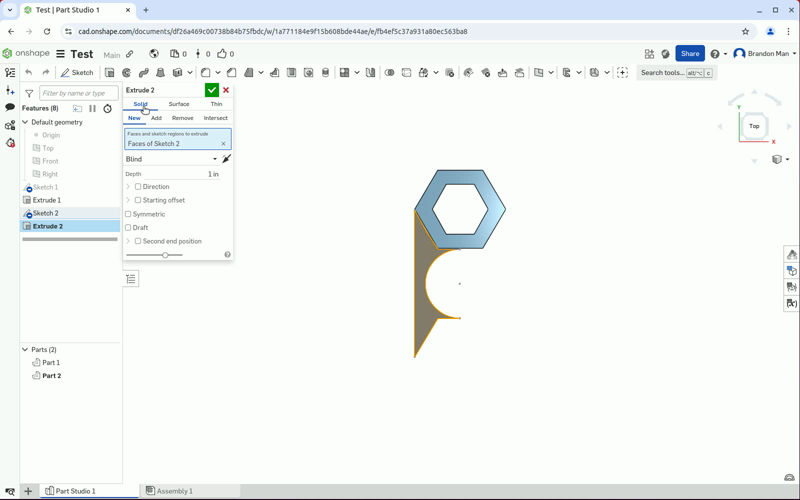
click(143, 106)
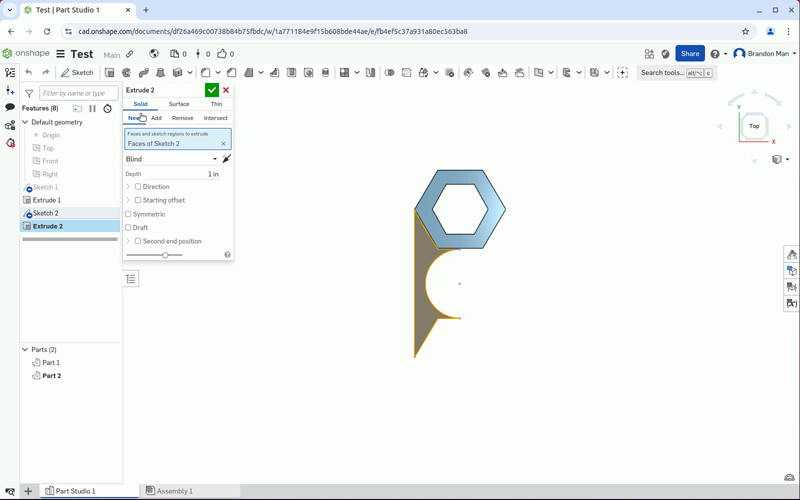
mouse_move(137, 120)
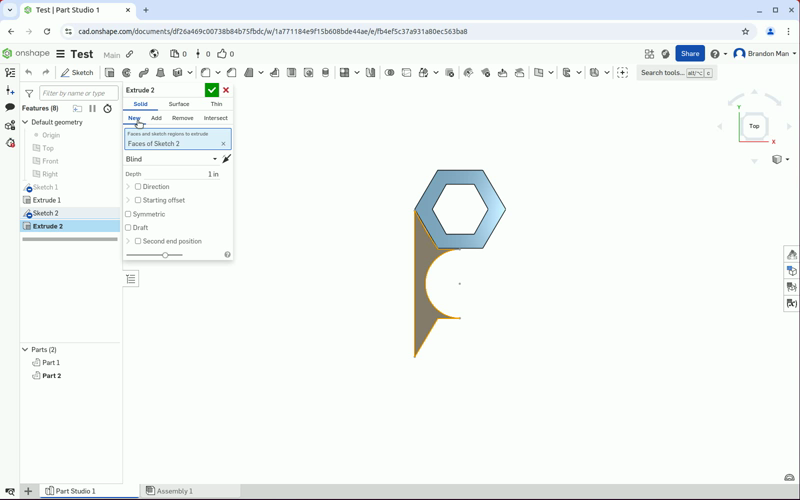
click(137, 120)
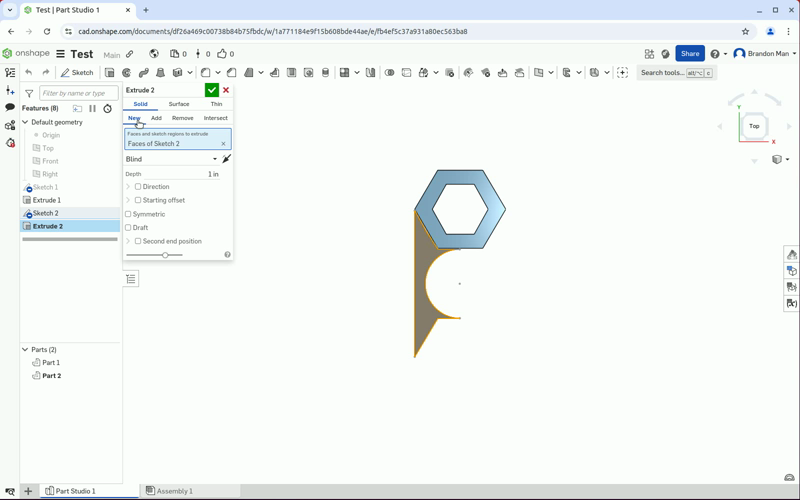
key(tab, 4)
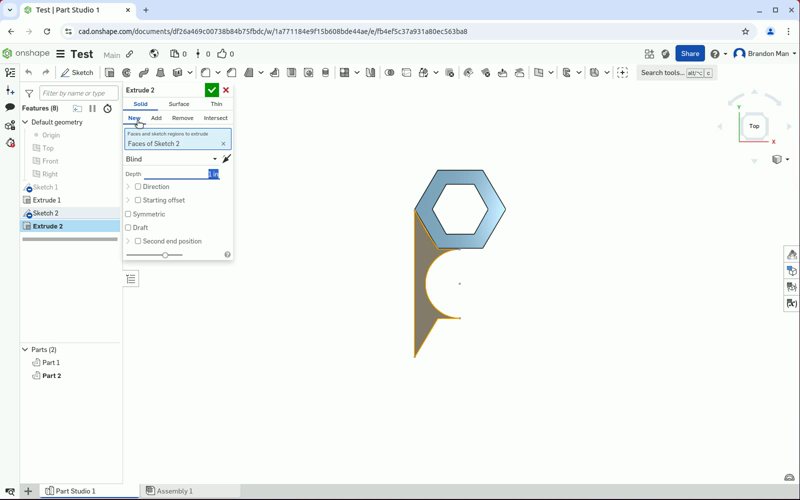
text(4.092)
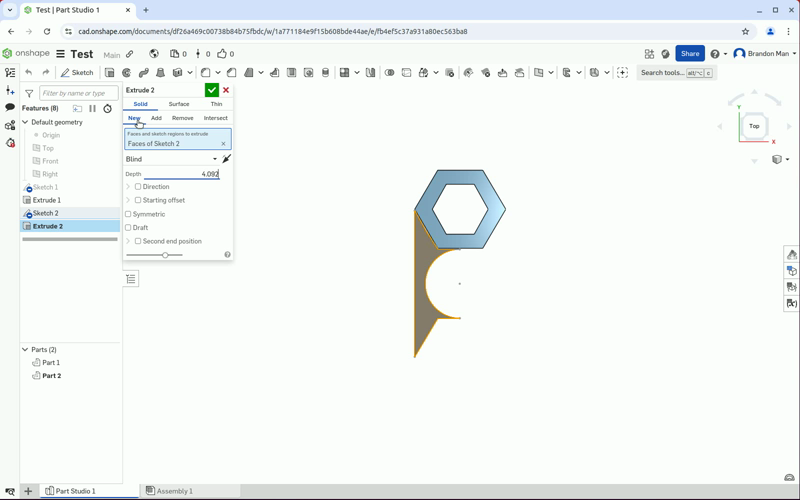
key(enter)
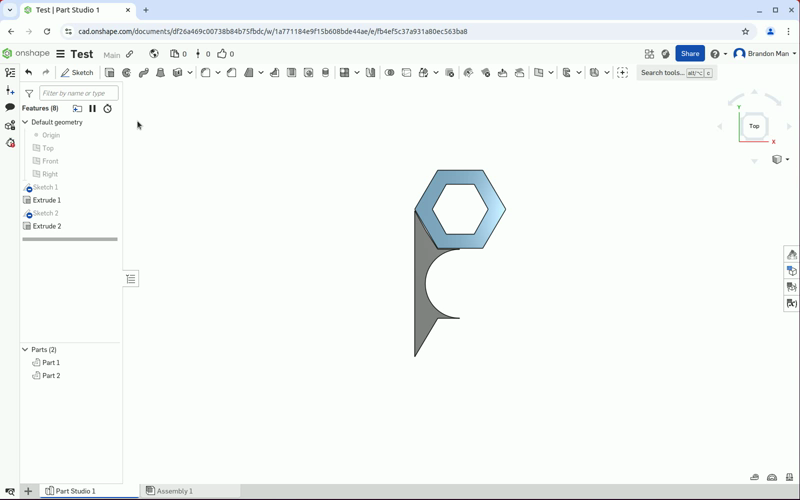
key(shift+h)
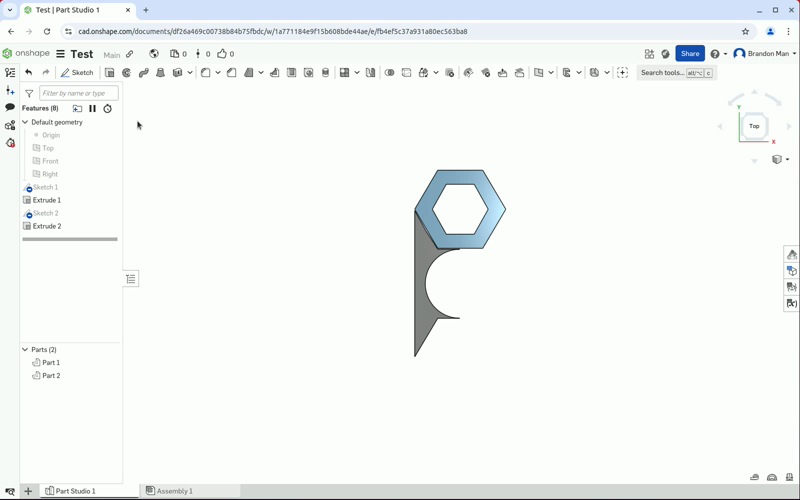
key(shift+h)
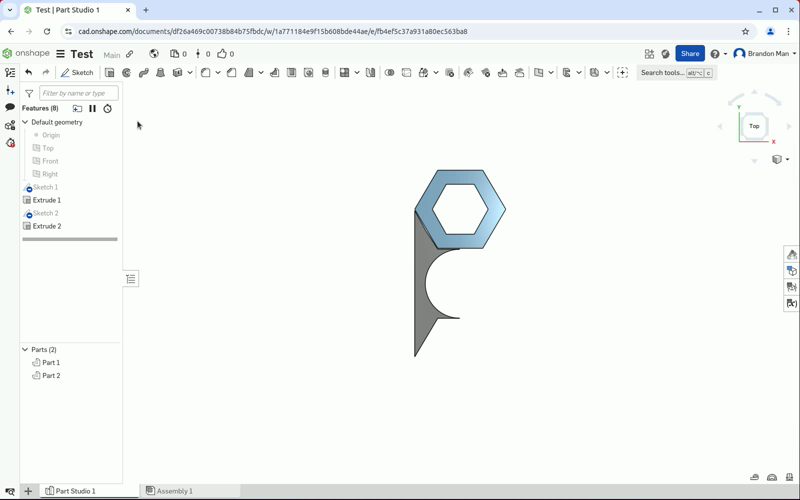
mouse_move(73, 189)
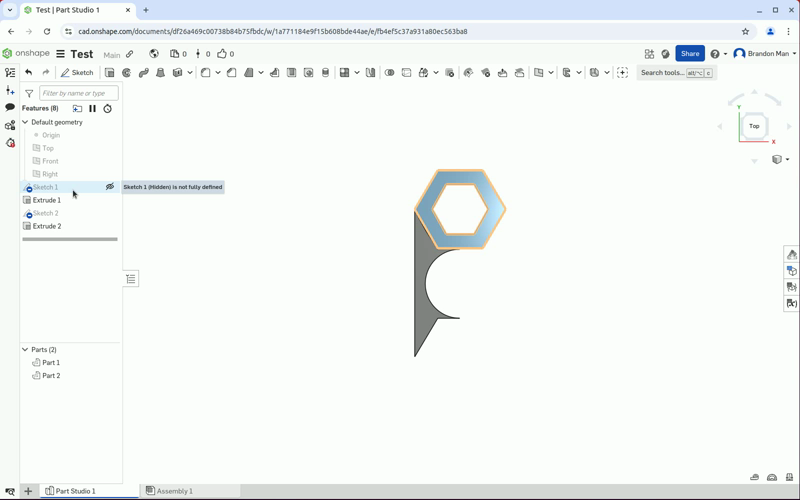
click(73, 189)
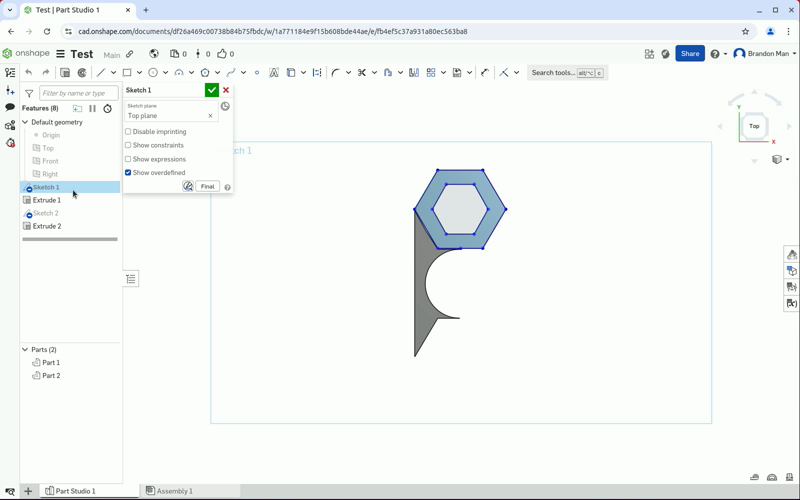
mouse_move(229, 92)
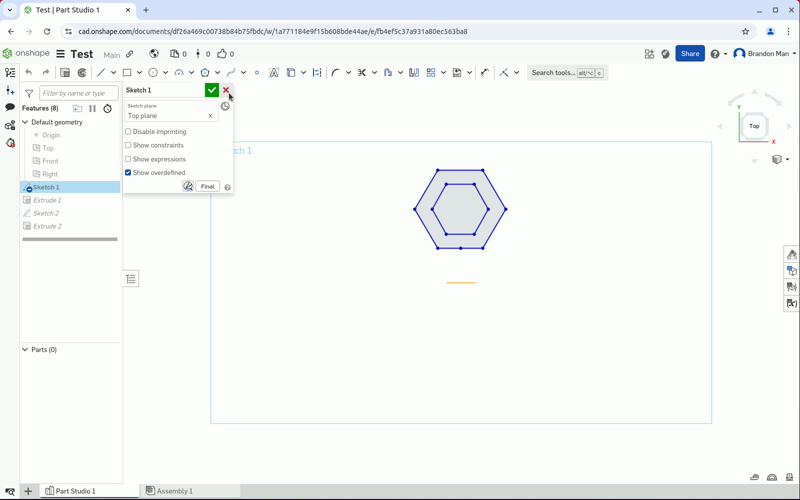
click(229, 92)
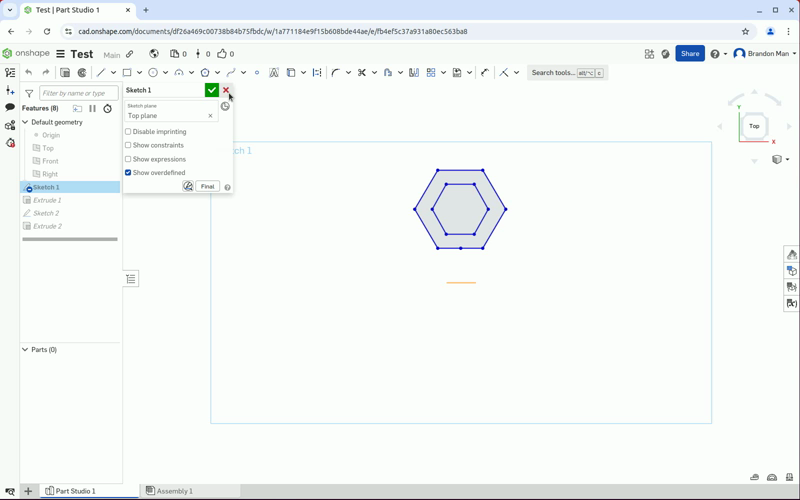
key(shift+s)
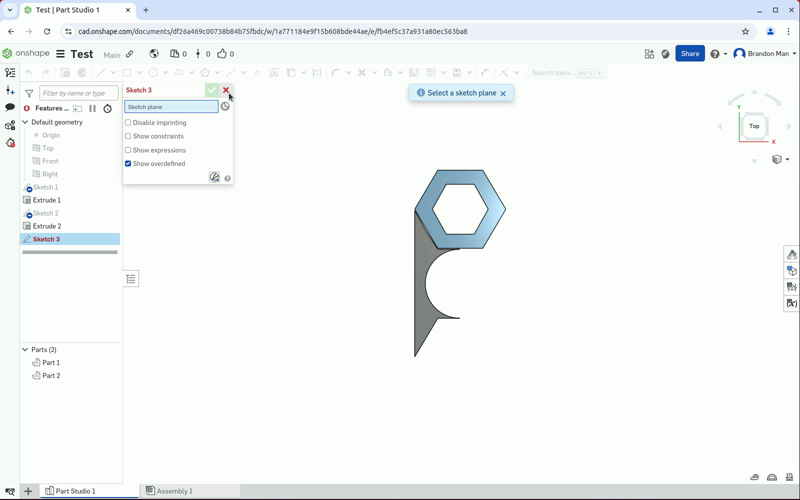
mouse_move(73, 150)
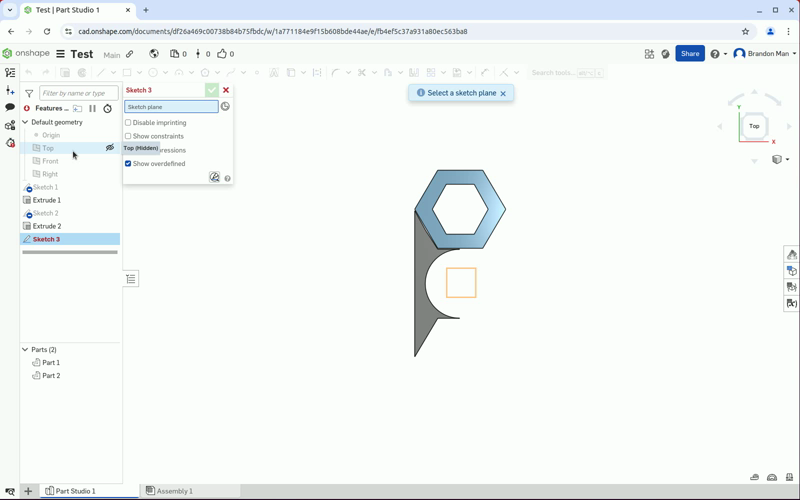
click(73, 150)
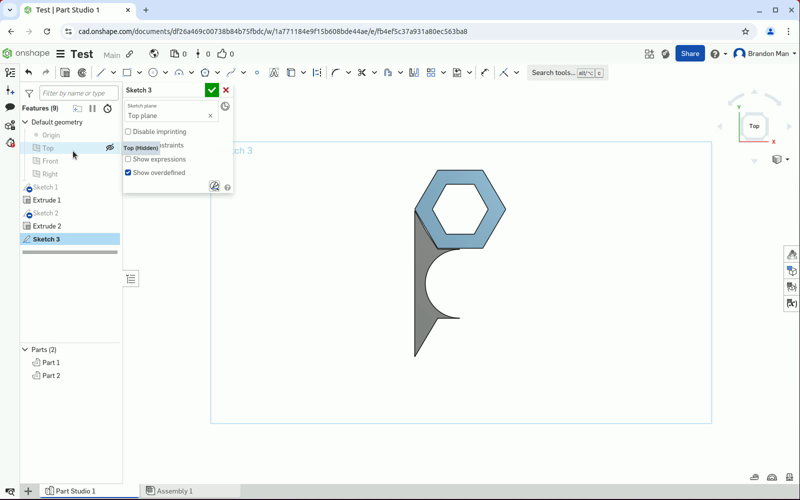
mouse_move(73, 352)
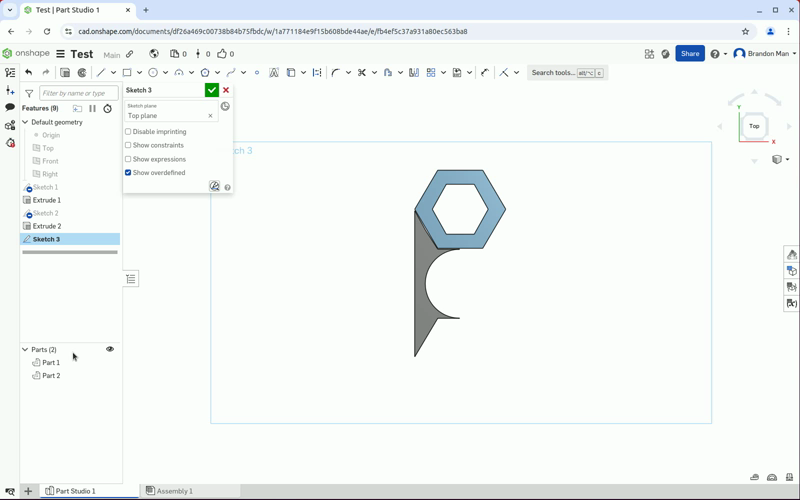
key(y)
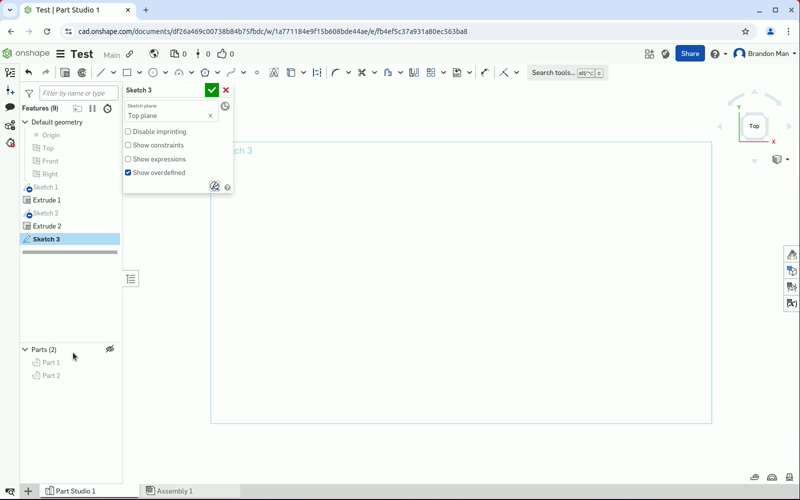
key(l)
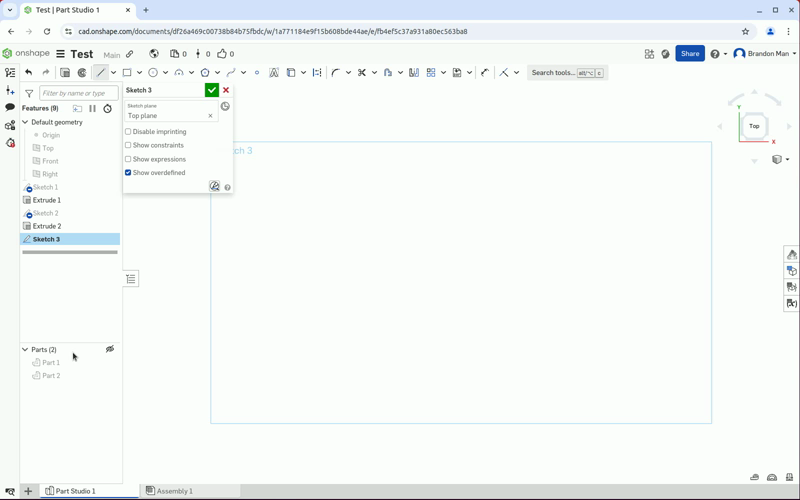
key_down(shift)
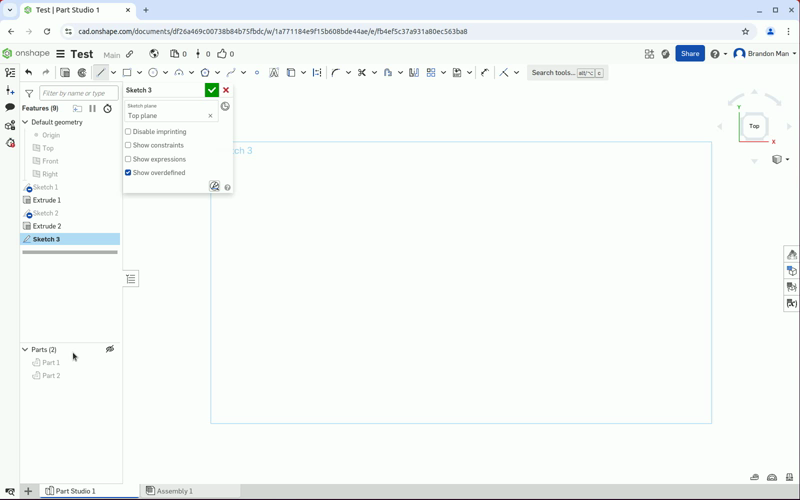
mouse_move(460, 316)
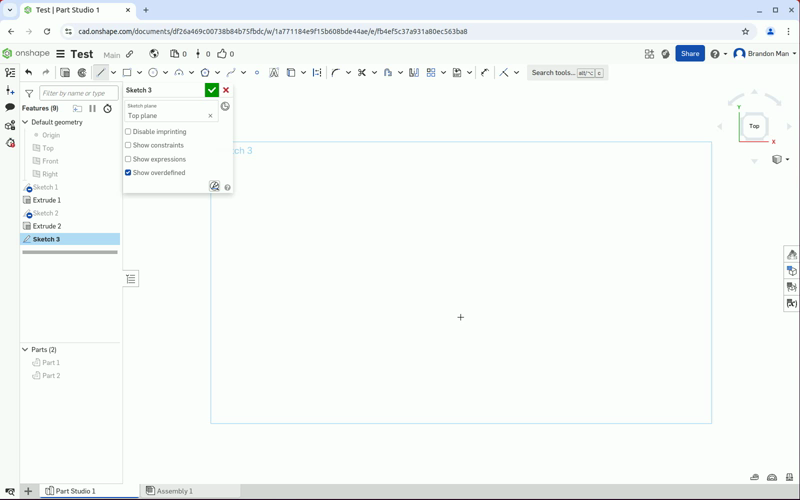
click(460, 316)
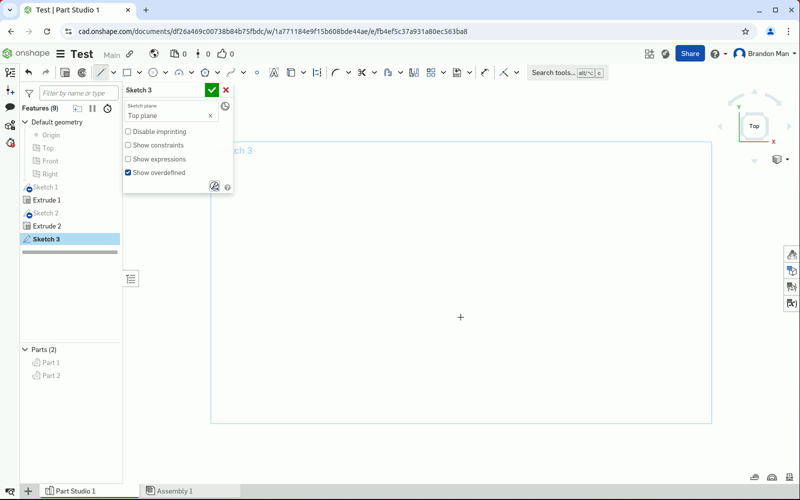
key_up(shift)
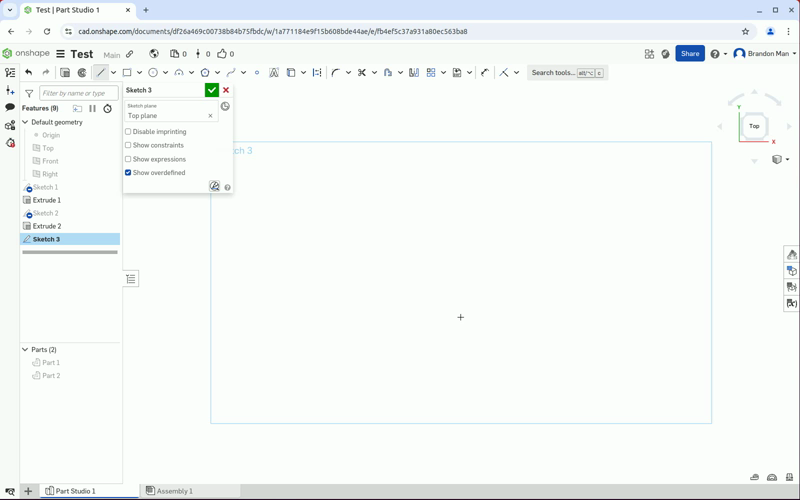
key_down(shift)
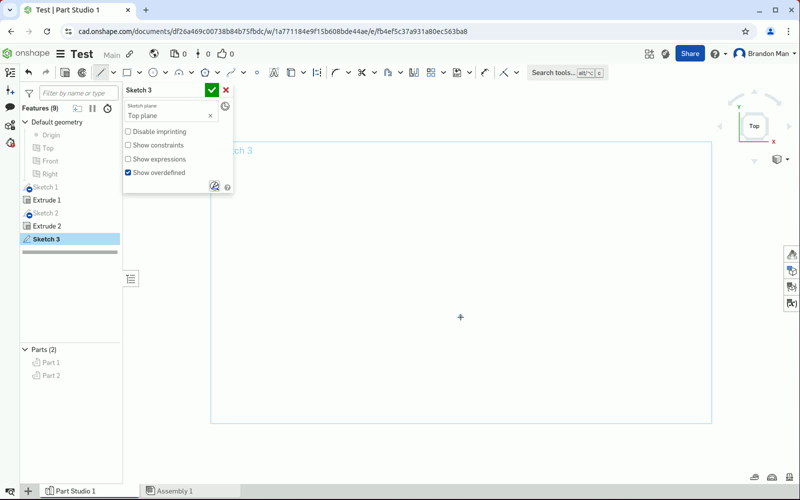
mouse_move(490, 316)
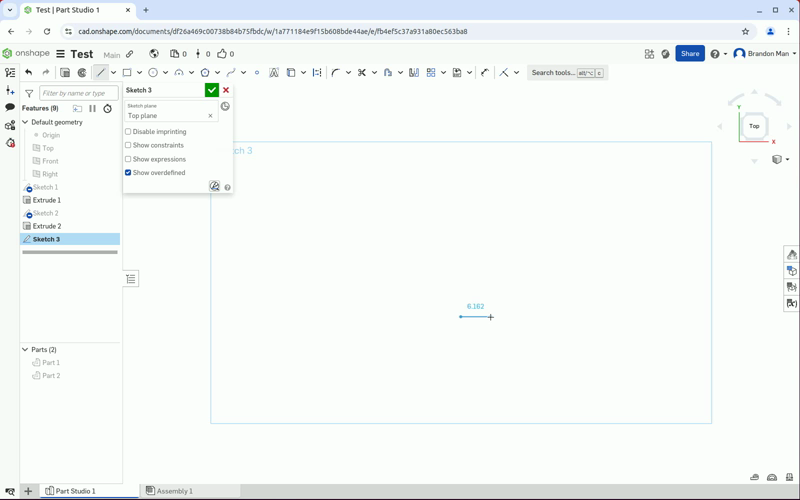
mouse_move(483, 316)
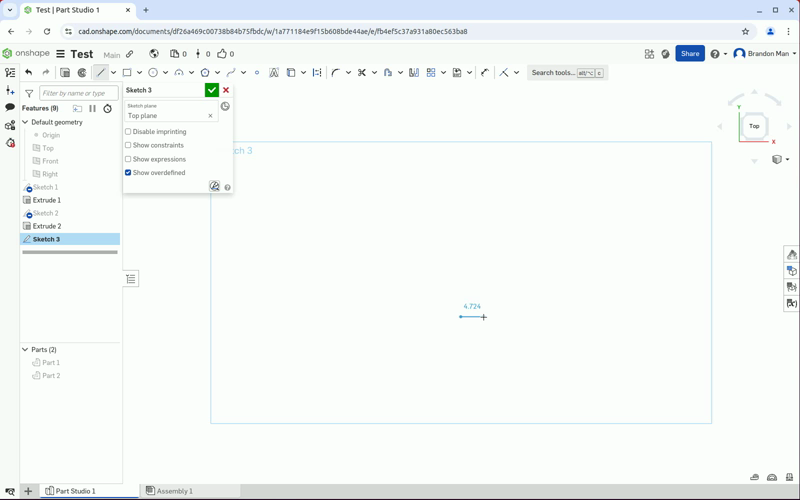
click(483, 316)
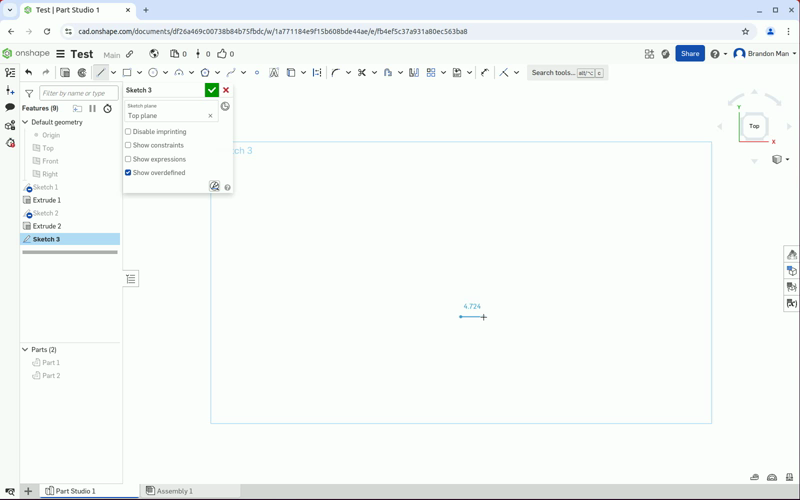
key_up(shift)
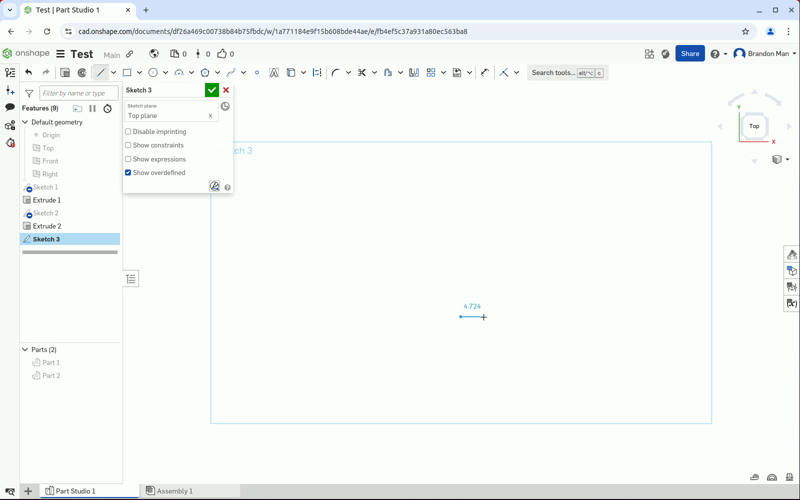
key_down(shift)
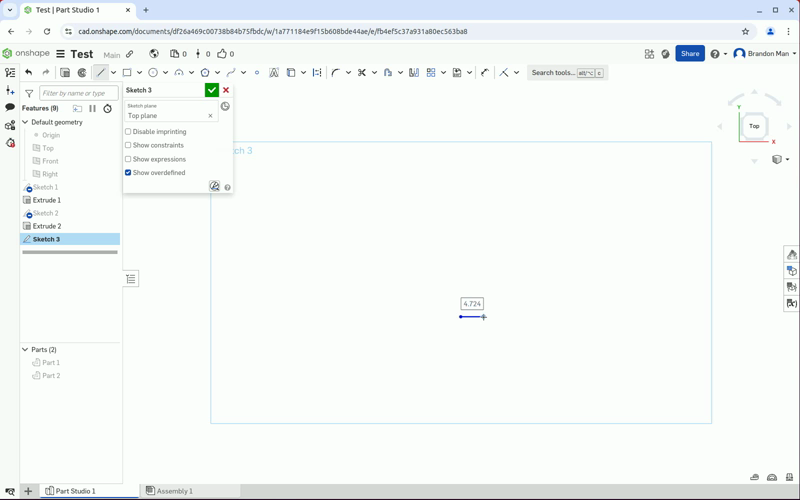
mouse_move(513, 316)
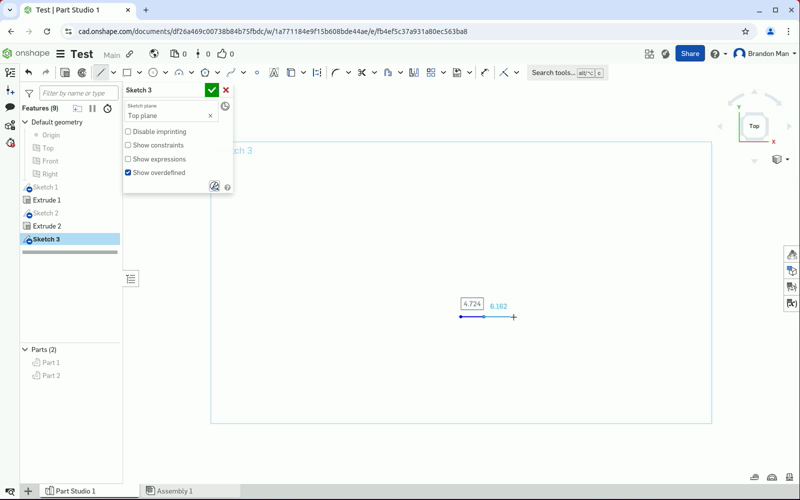
mouse_move(506, 356)
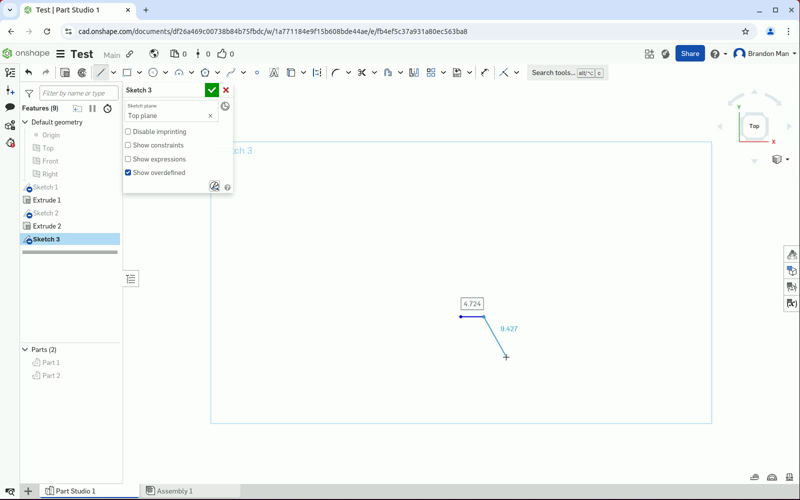
click(506, 356)
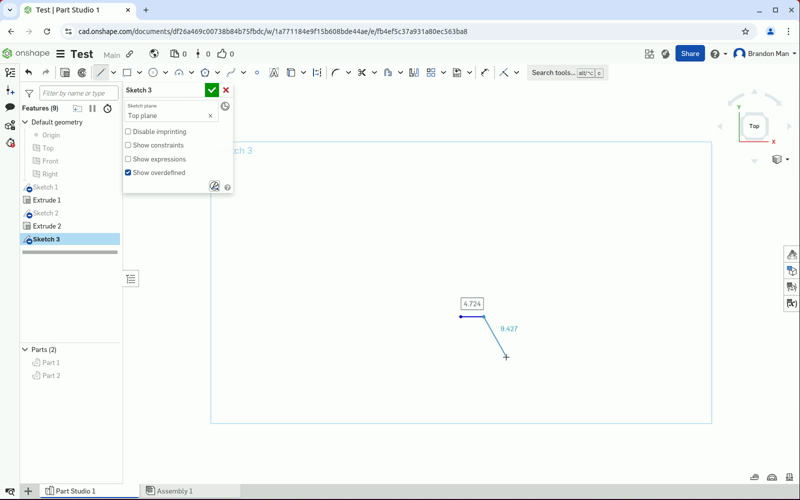
key_up(shift)
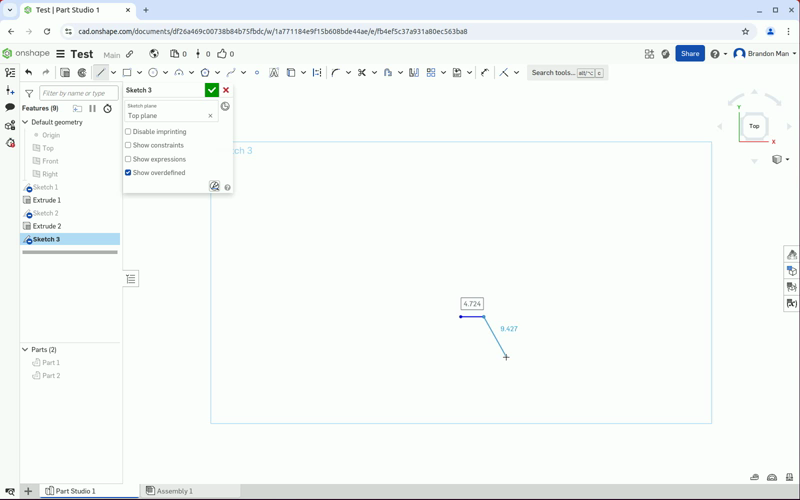
key_down(shift)
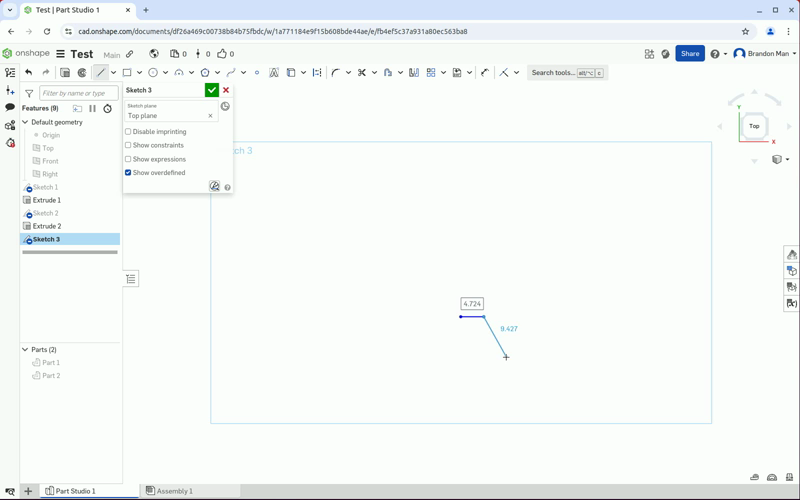
mouse_move(506, 209)
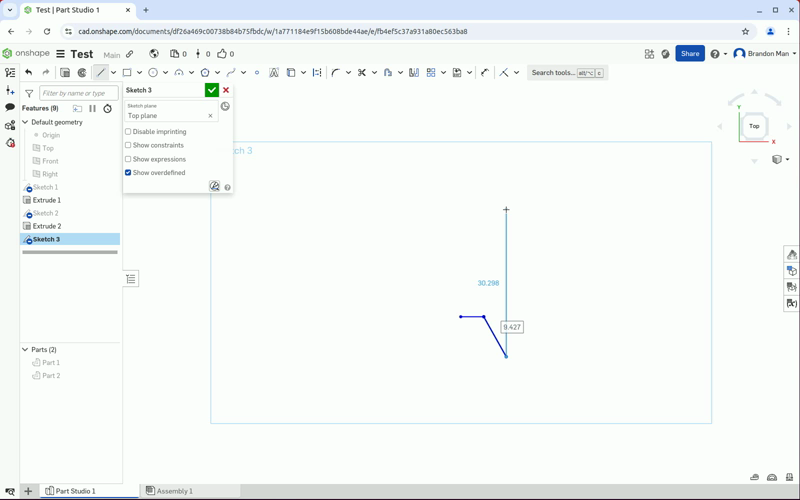
click(506, 209)
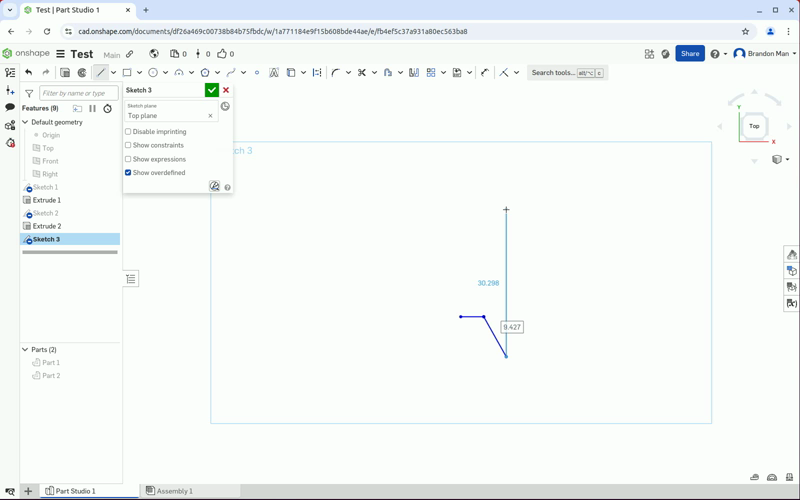
key_up(shift)
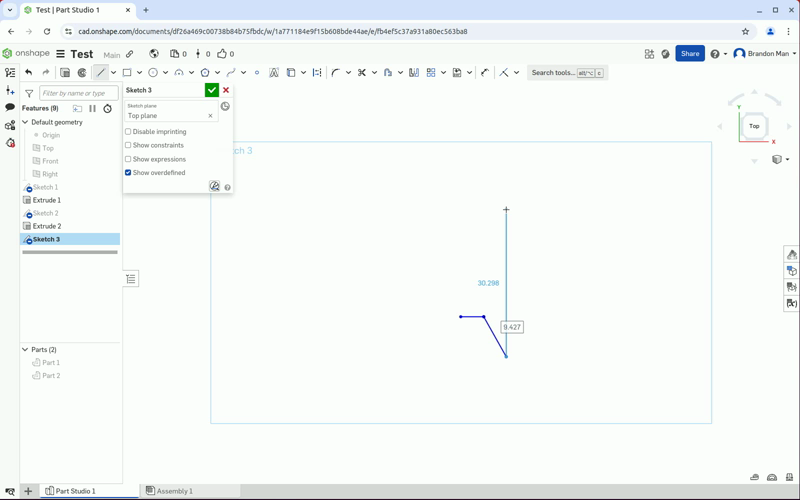
key_down(shift)
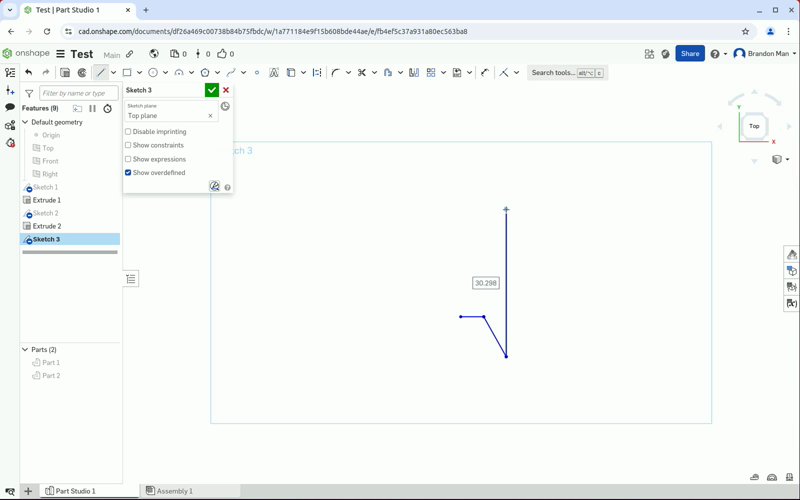
mouse_move(536, 209)
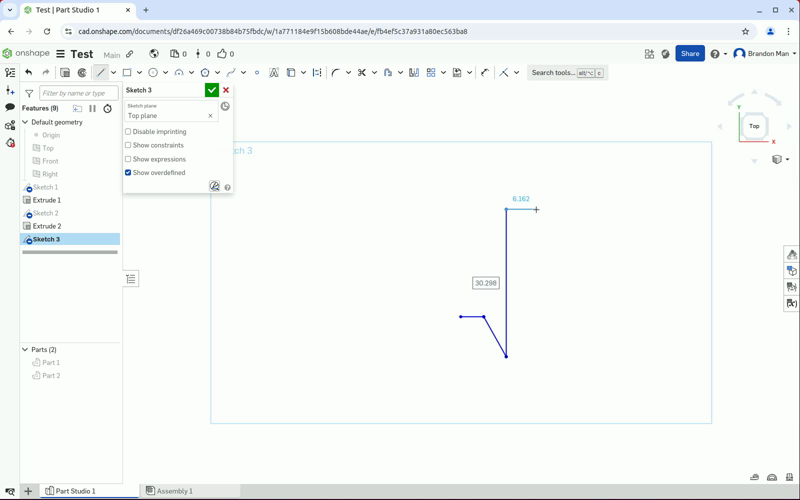
mouse_move(495, 228)
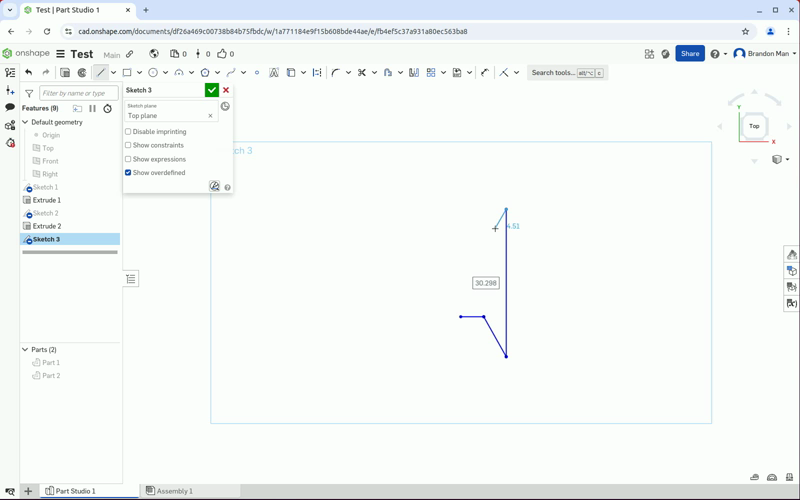
click(495, 228)
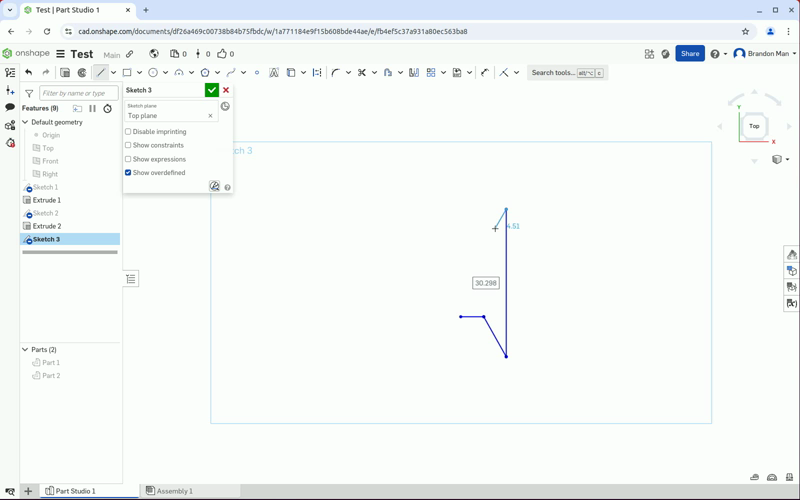
key_up(shift)
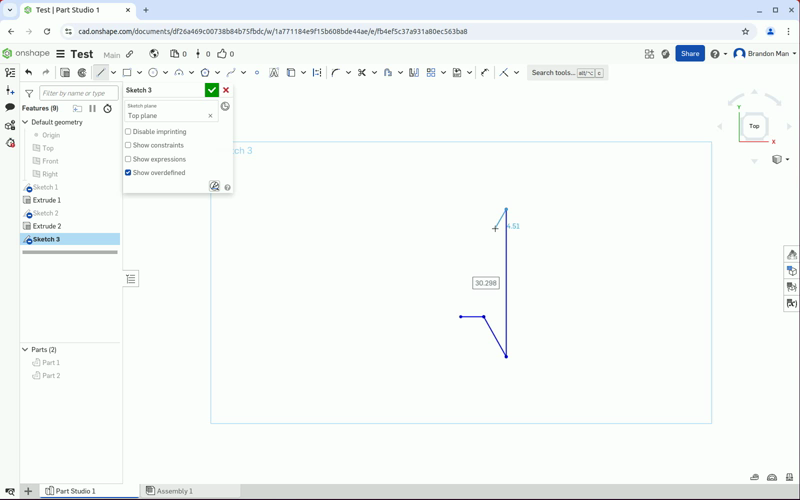
key_down(shift)
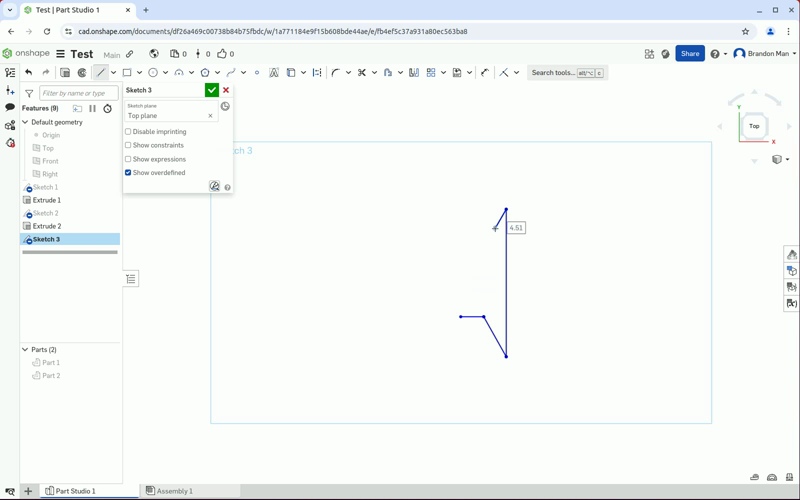
mouse_move(525, 228)
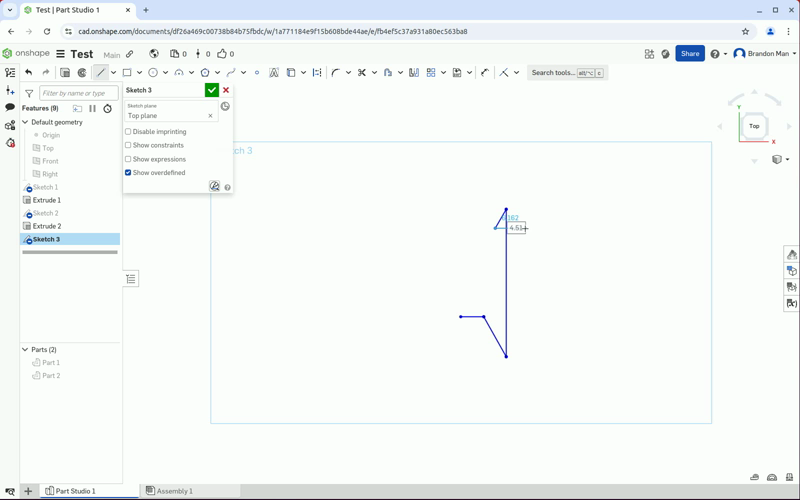
mouse_move(483, 248)
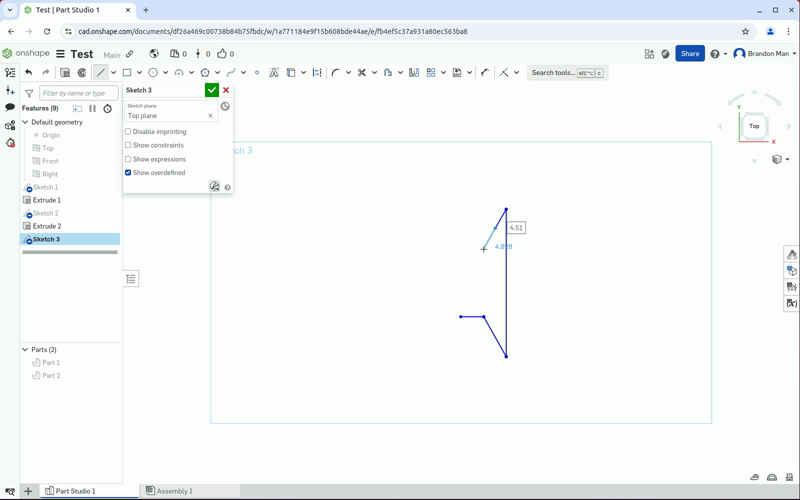
click(483, 248)
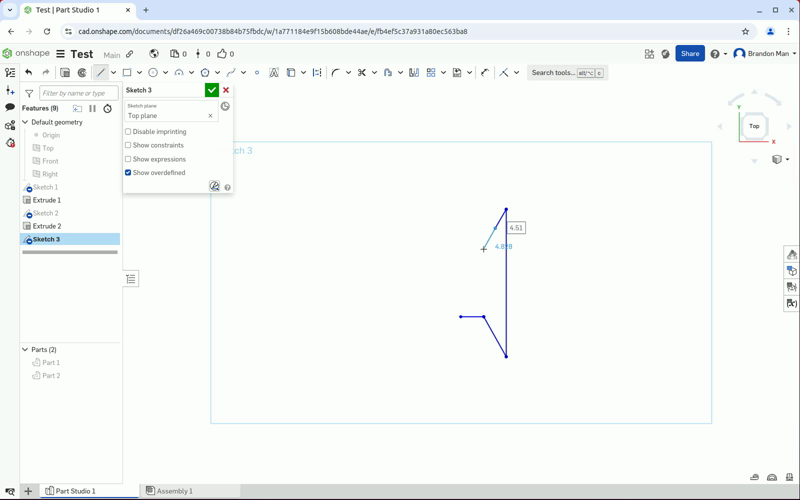
key_up(shift)
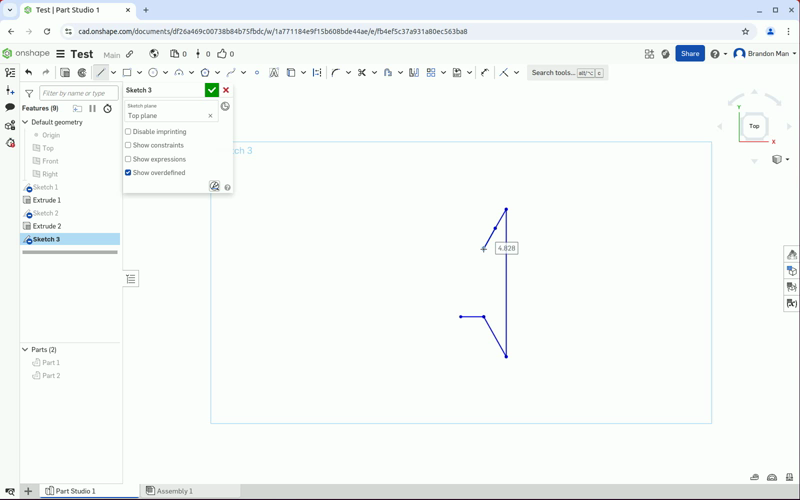
key_down(shift)
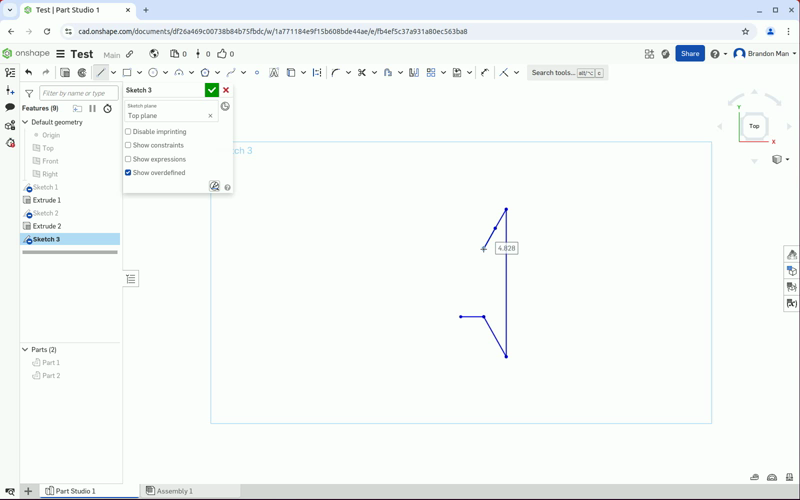
mouse_move(513, 248)
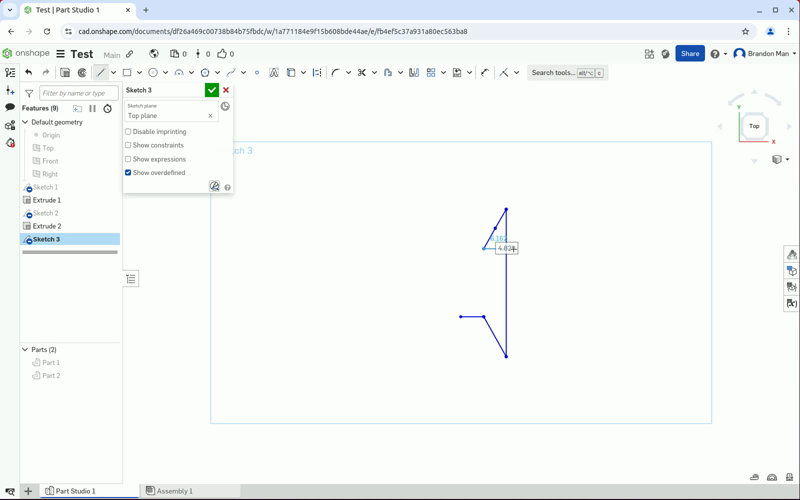
mouse_move(460, 248)
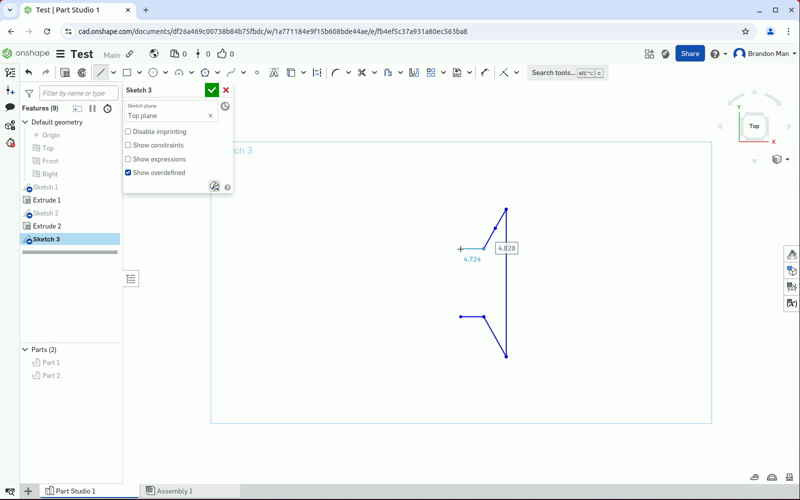
click(460, 248)
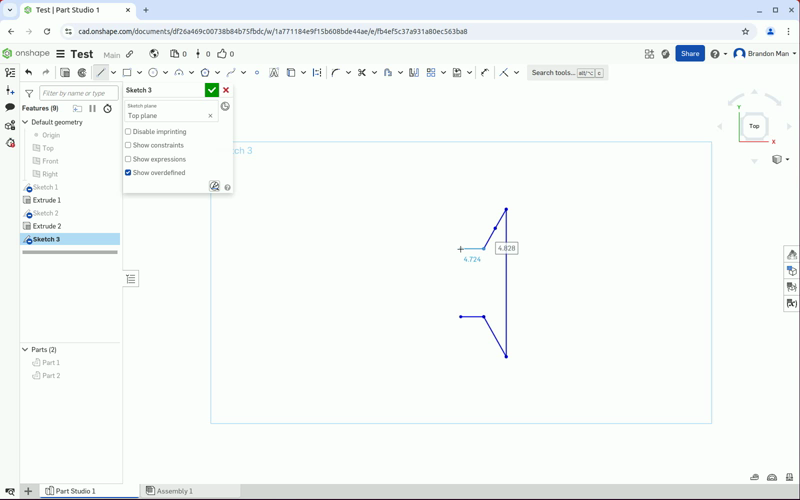
key_up(shift)
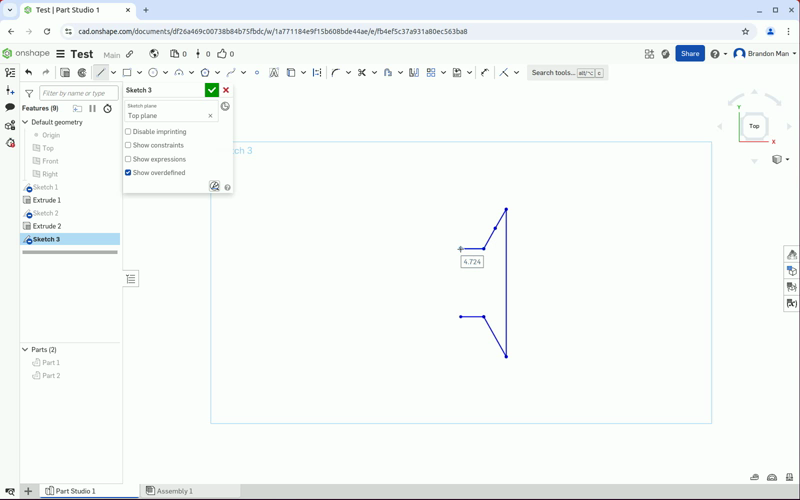
key(esc)
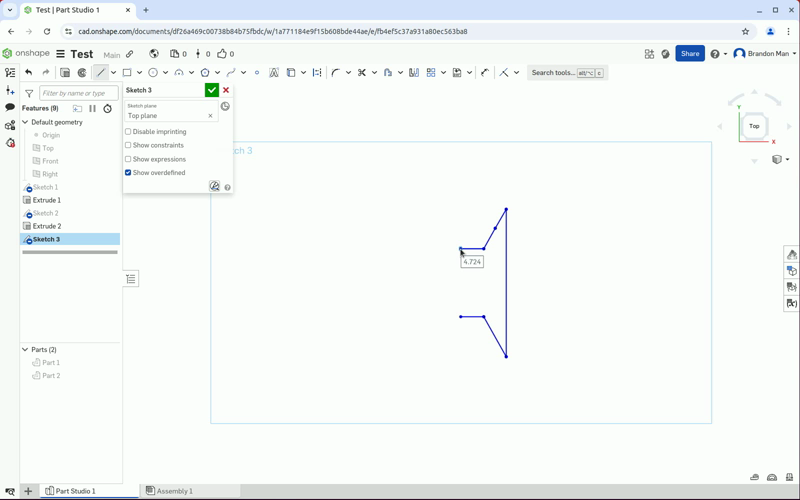
key(a)
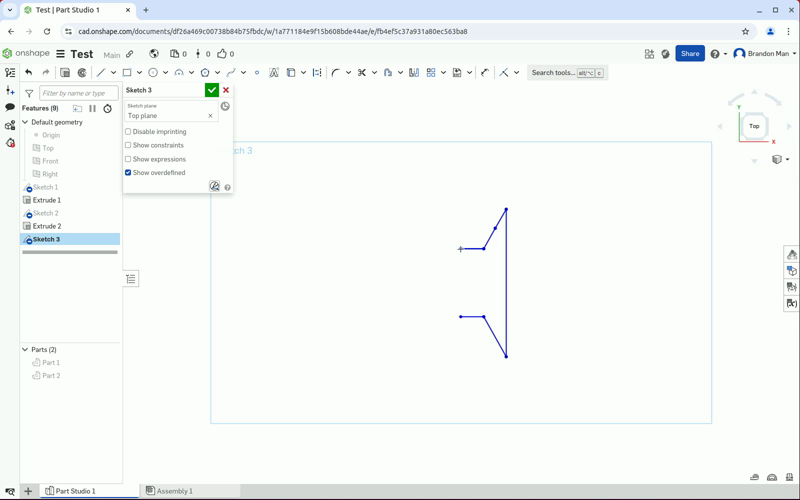
mouse_move(460, 248)
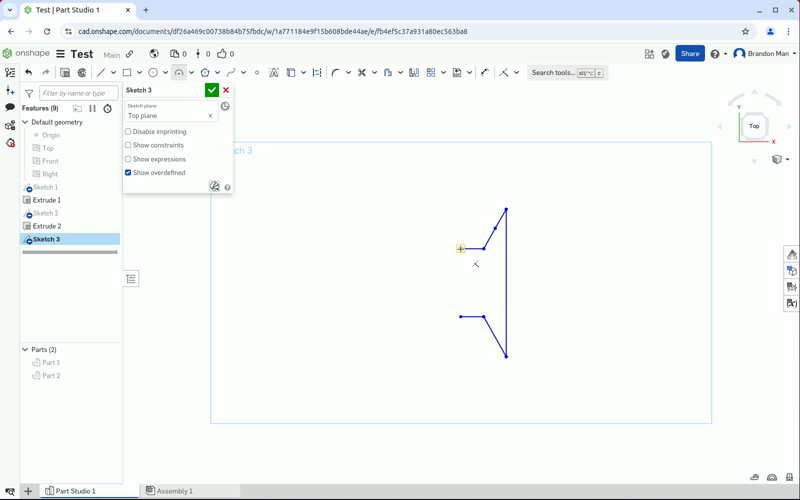
click(460, 248)
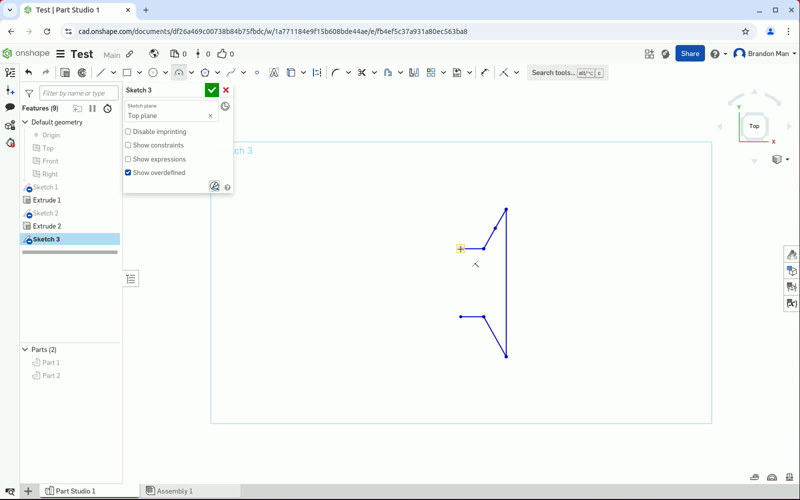
mouse_move(460, 316)
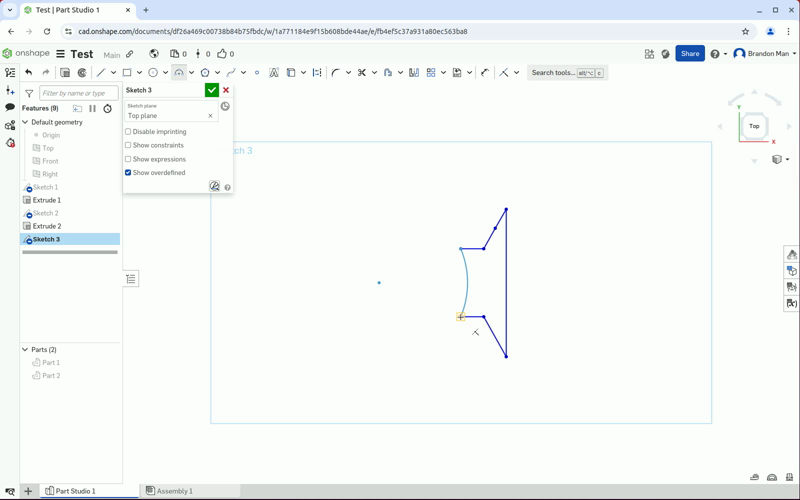
click(460, 316)
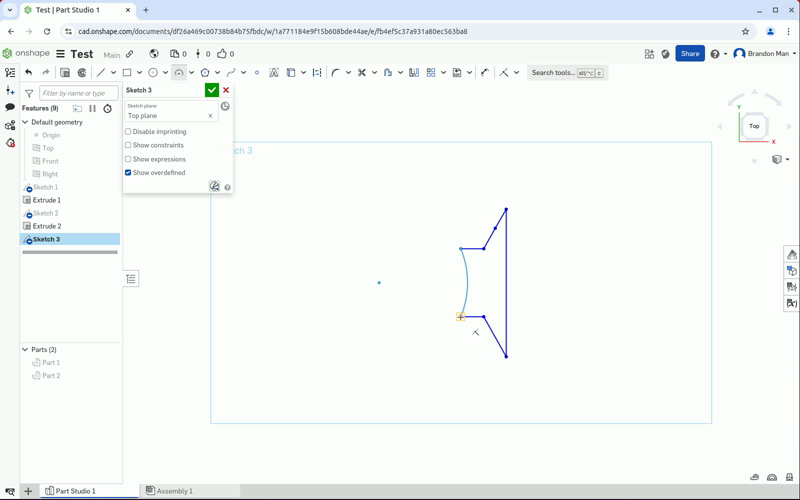
key_down(shift)
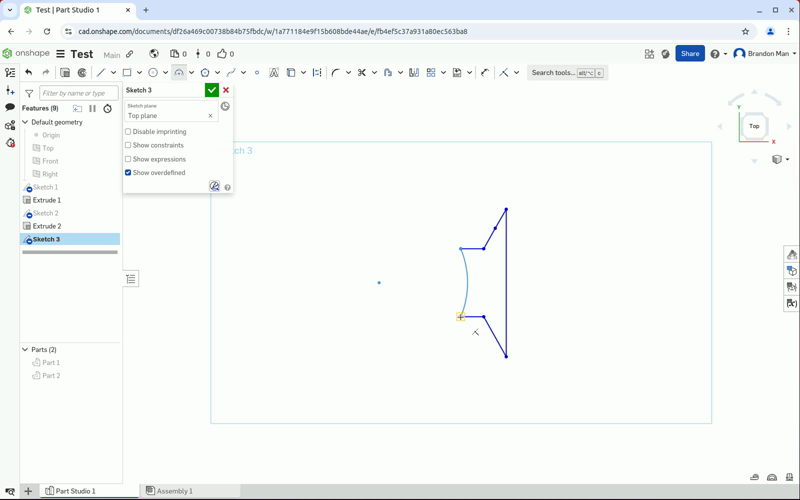
mouse_move(495, 282)
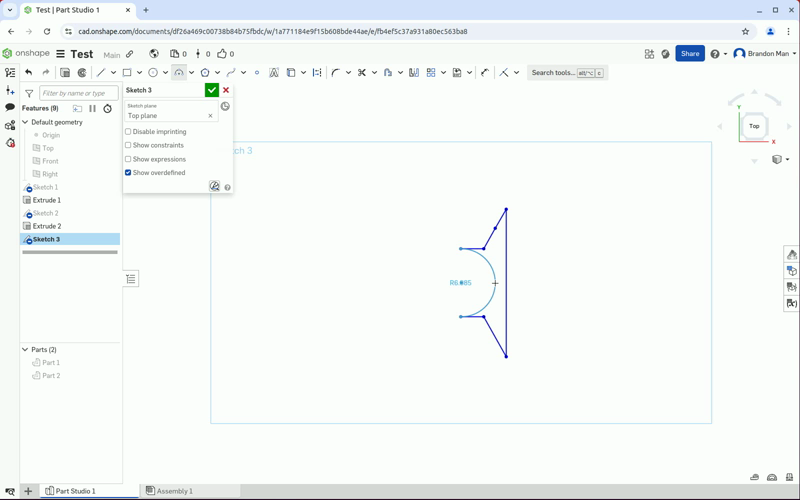
click(495, 282)
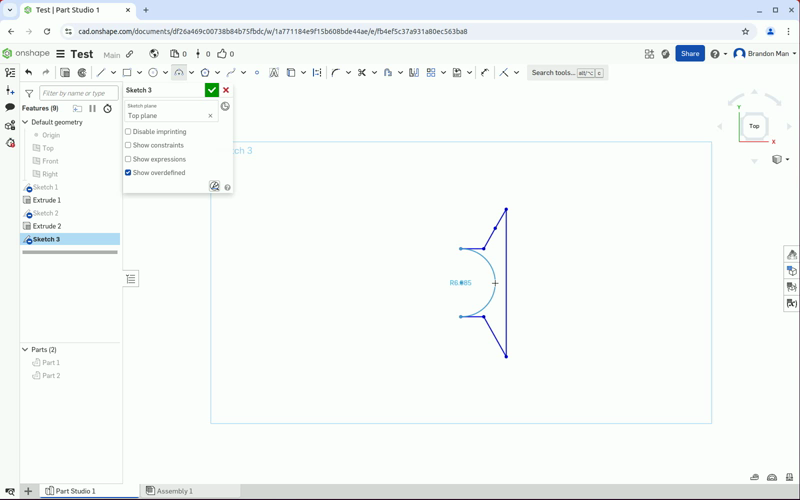
key_up(shift)
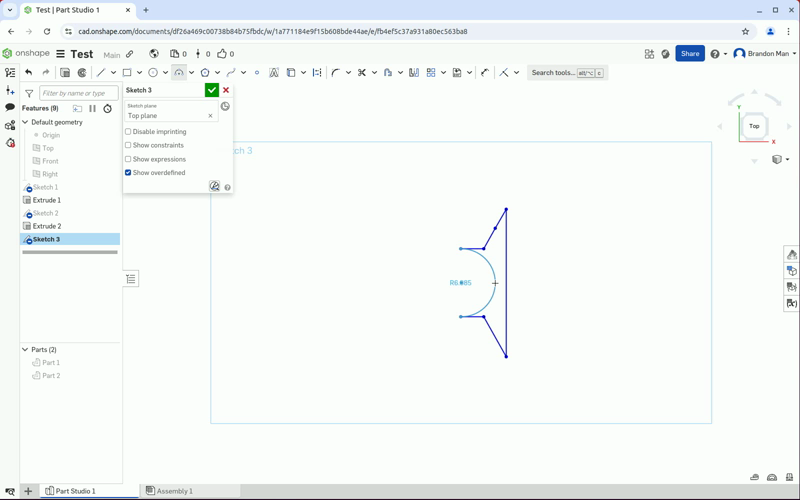
key(esc)
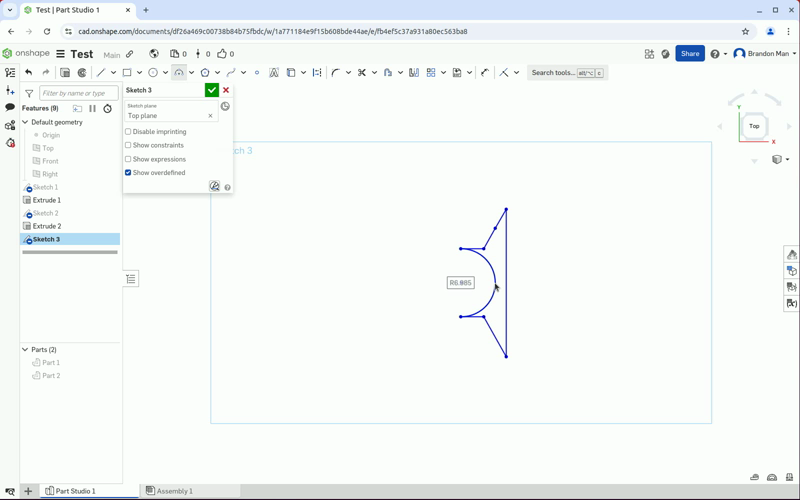
mouse_move(465, 270)
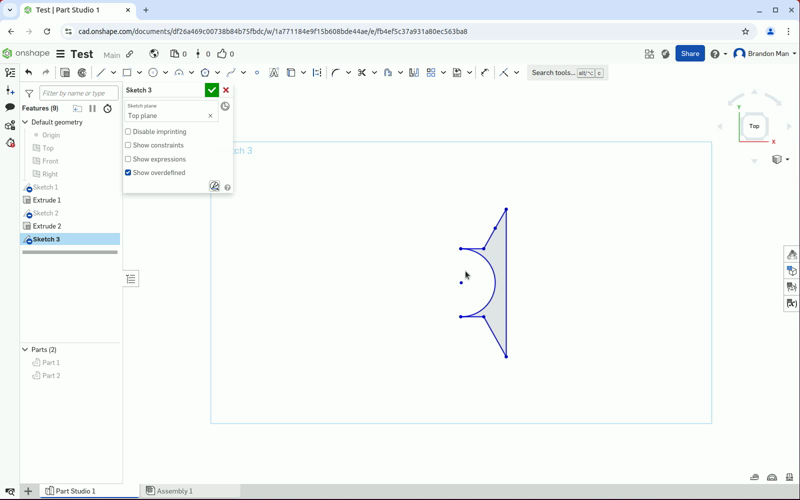
scroll(6)
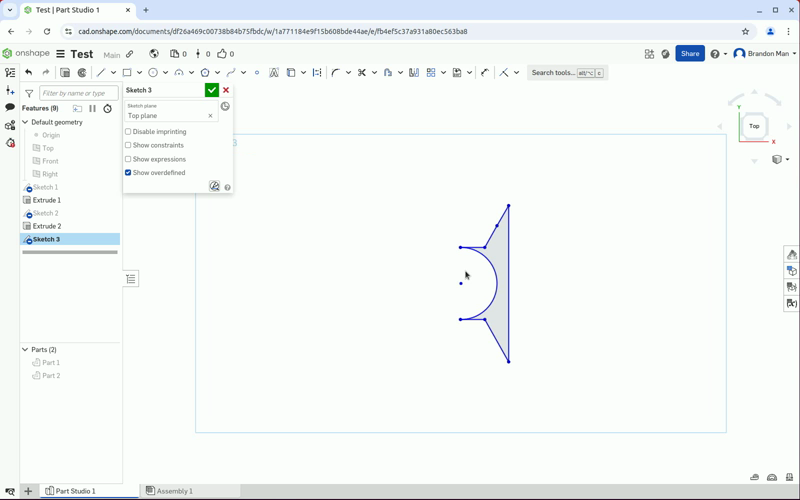
scroll(6)
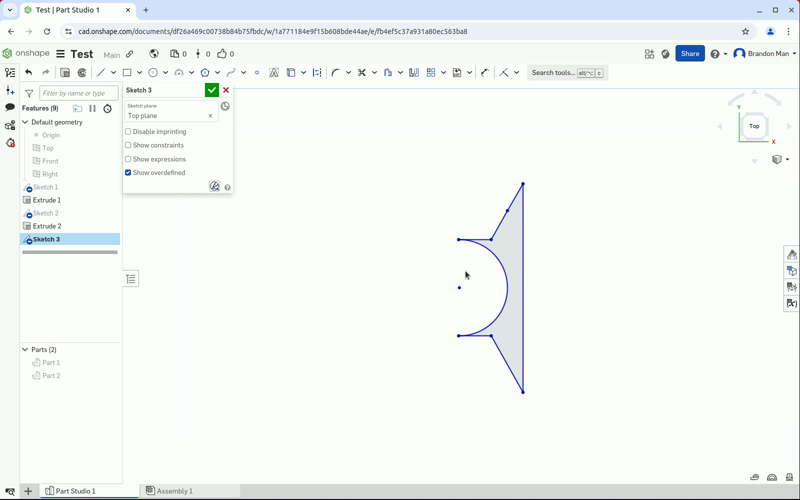
scroll(6)
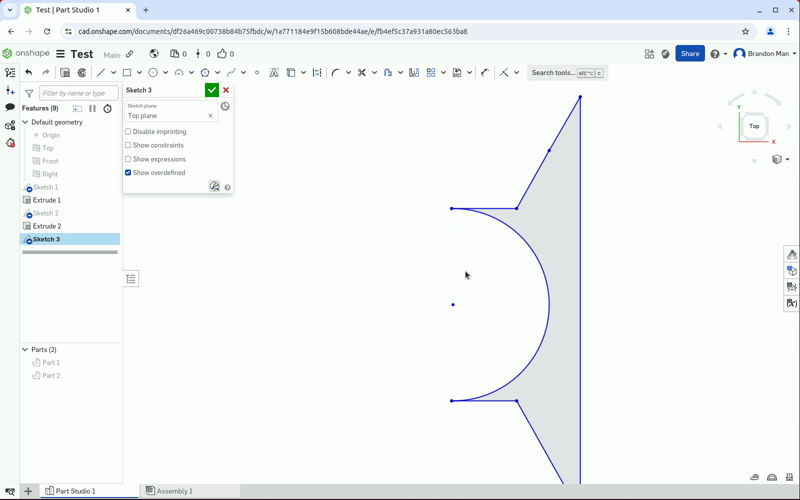
scroll(6)
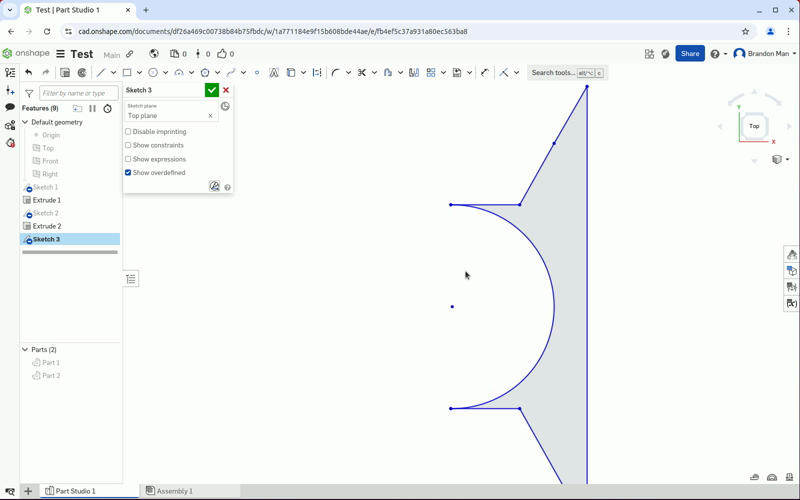
scroll(6)
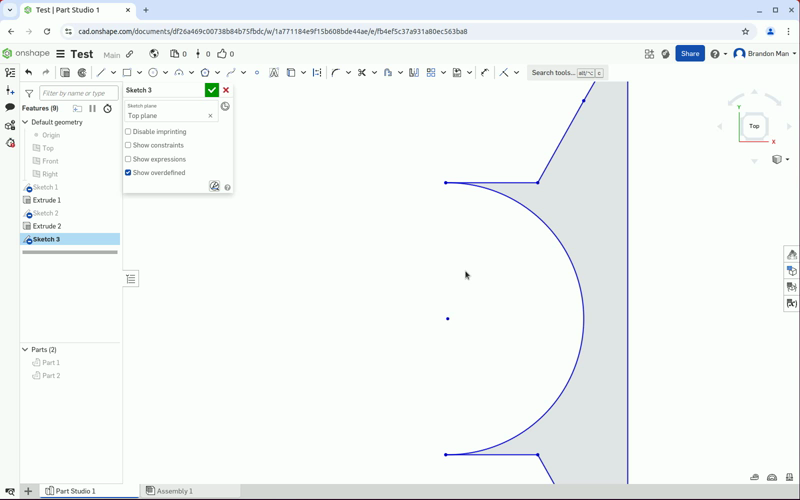
scroll(6)
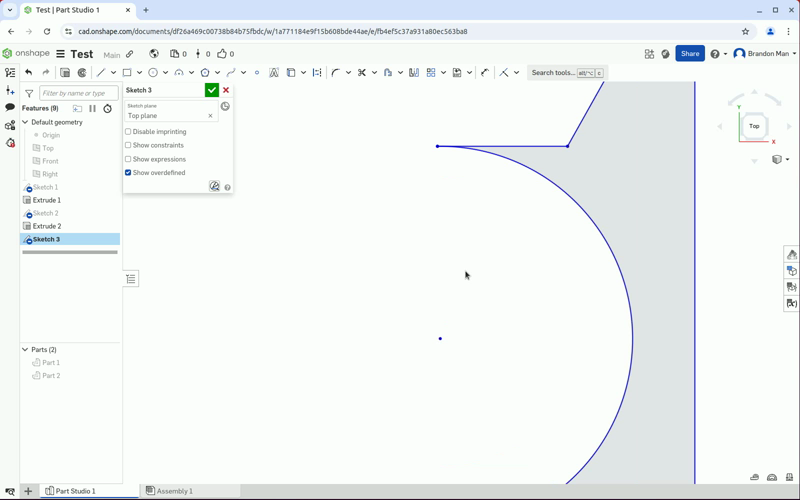
scroll(6)
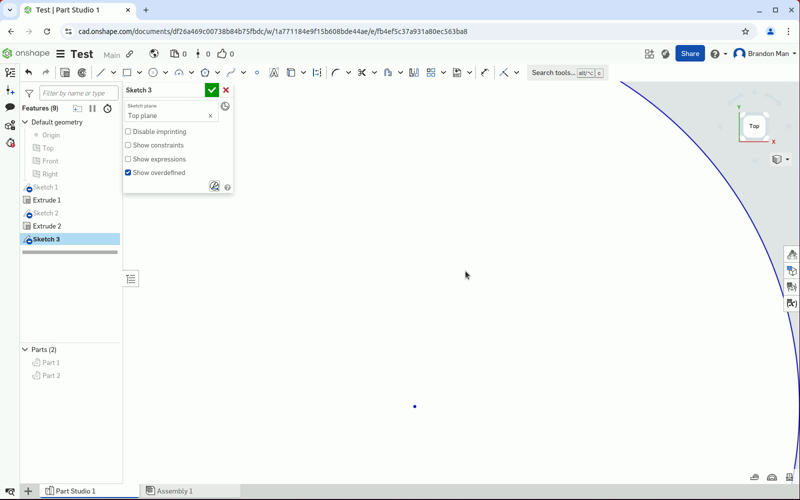
click(465, 270)
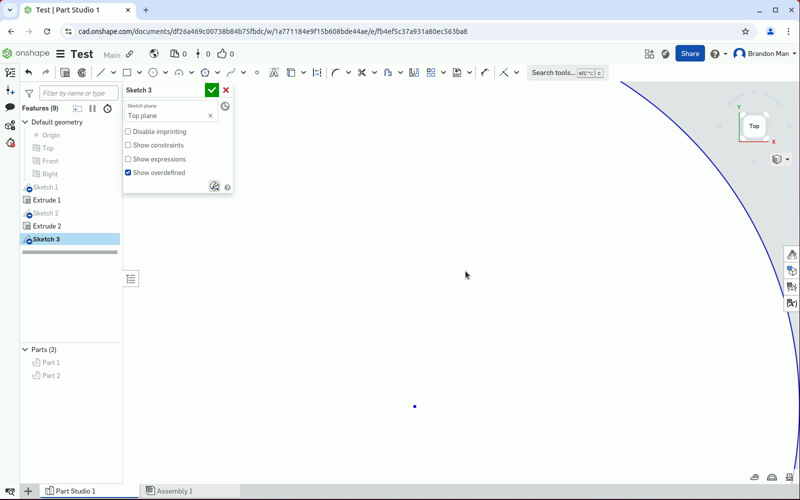
scroll(-6)
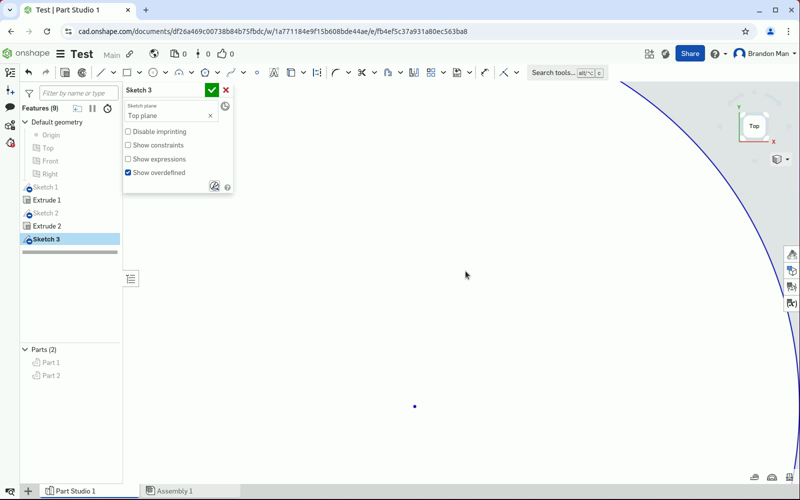
scroll(-6)
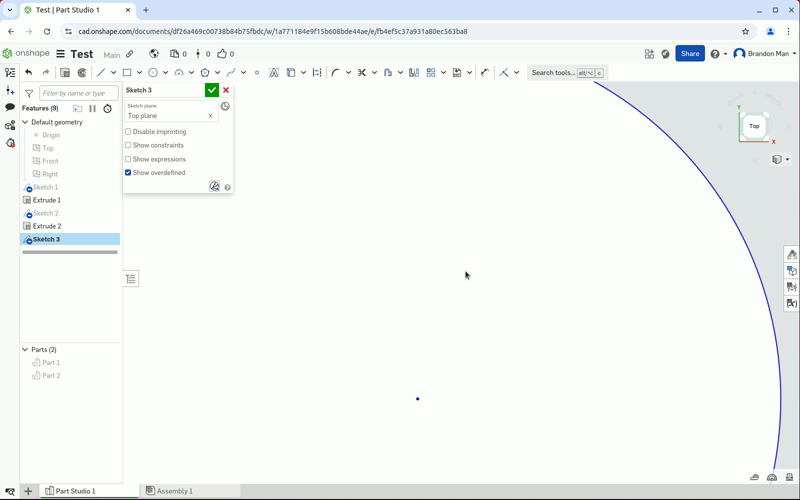
scroll(-6)
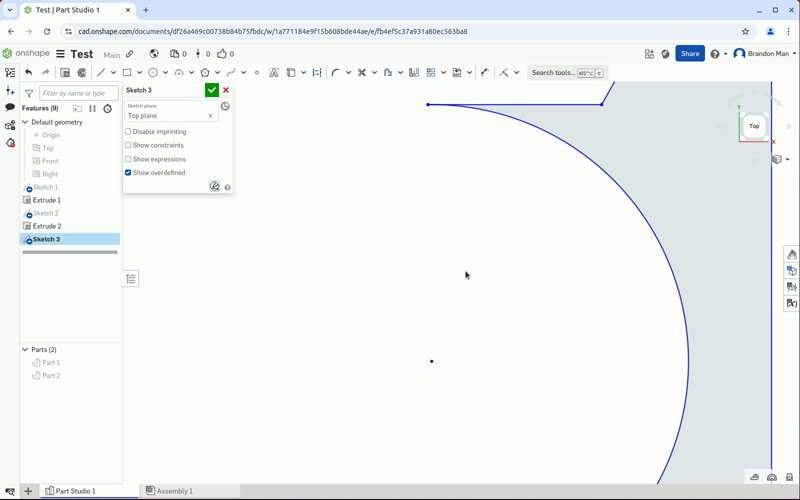
scroll(-6)
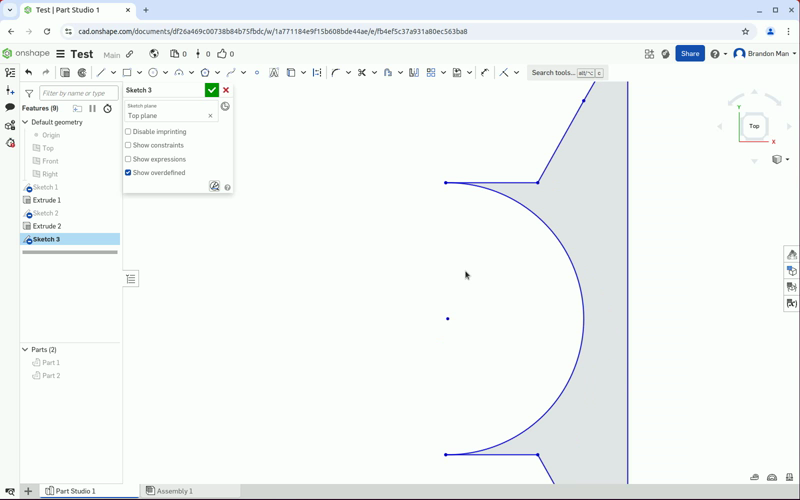
scroll(-6)
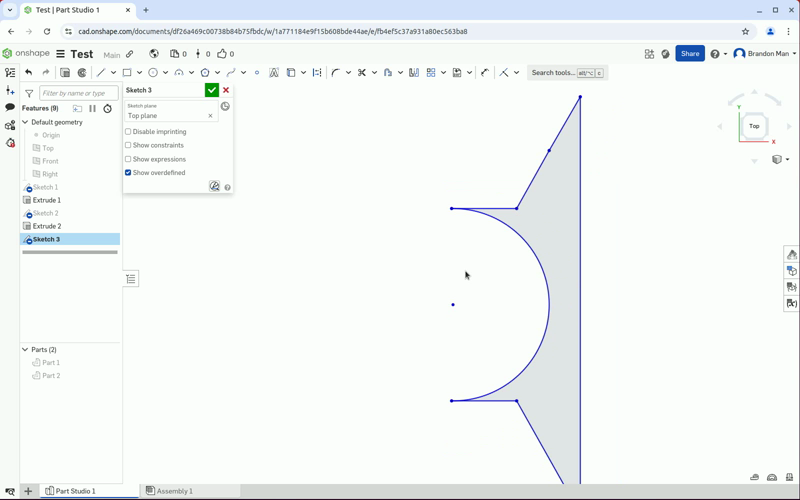
scroll(-6)
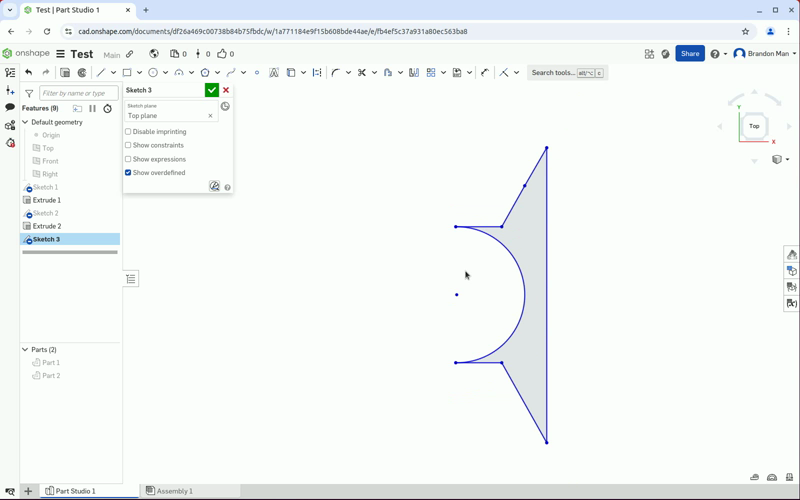
scroll(-6)
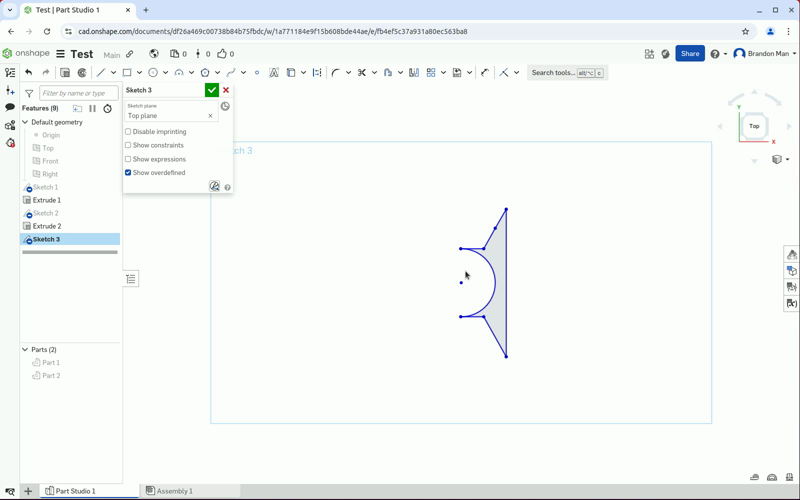
mouse_move(73, 352)
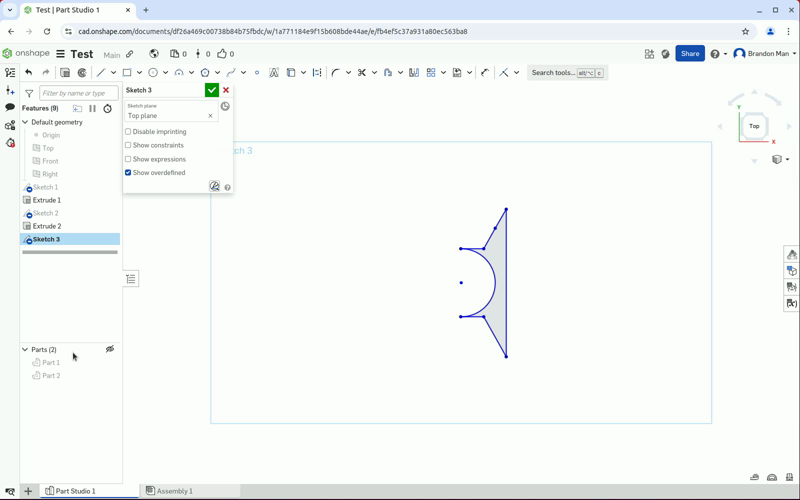
key(shift+y)
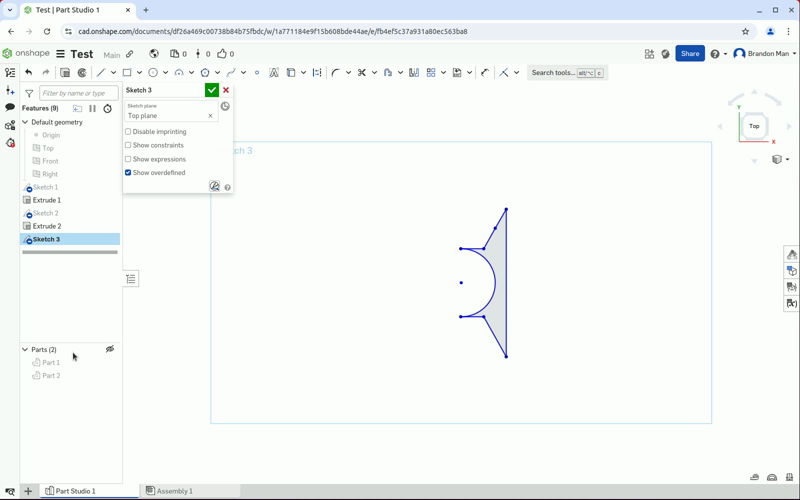
key(shift+e)
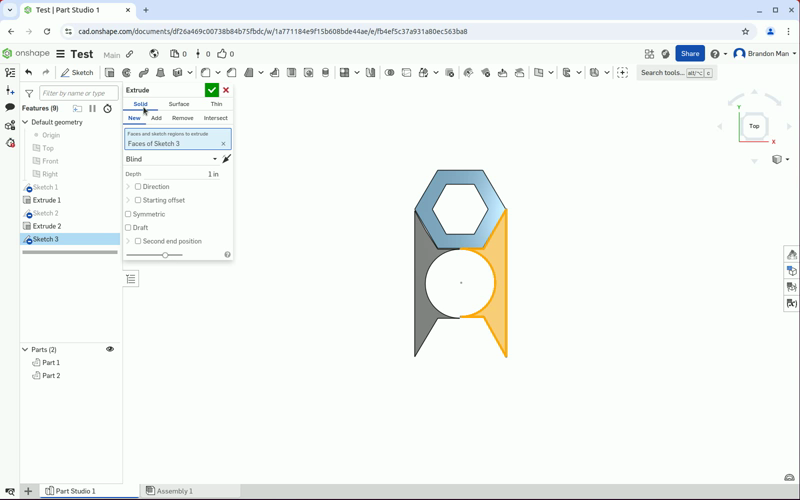
mouse_move(143, 106)
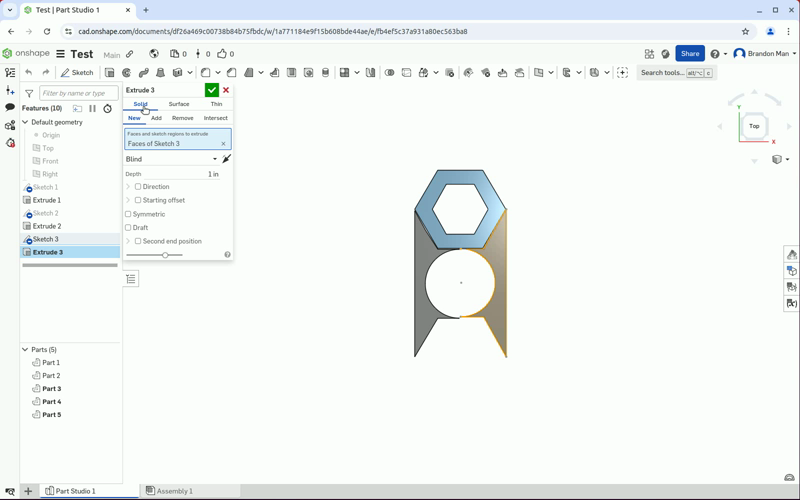
click(143, 106)
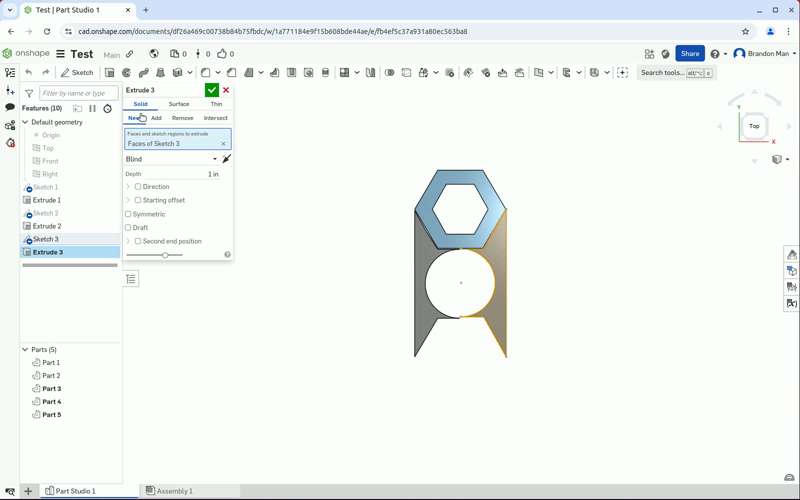
mouse_move(137, 120)
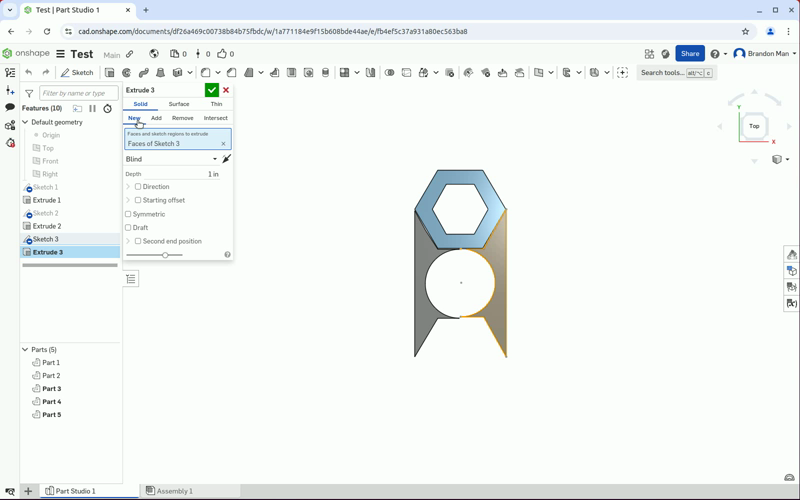
click(137, 120)
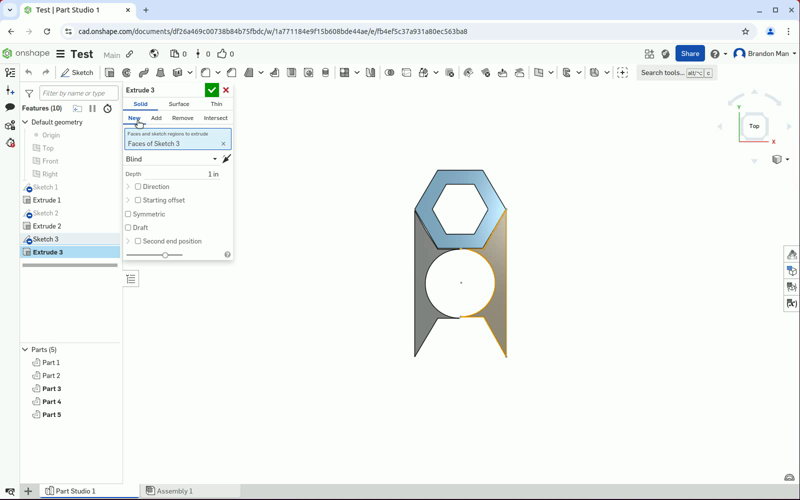
key(tab, 4)
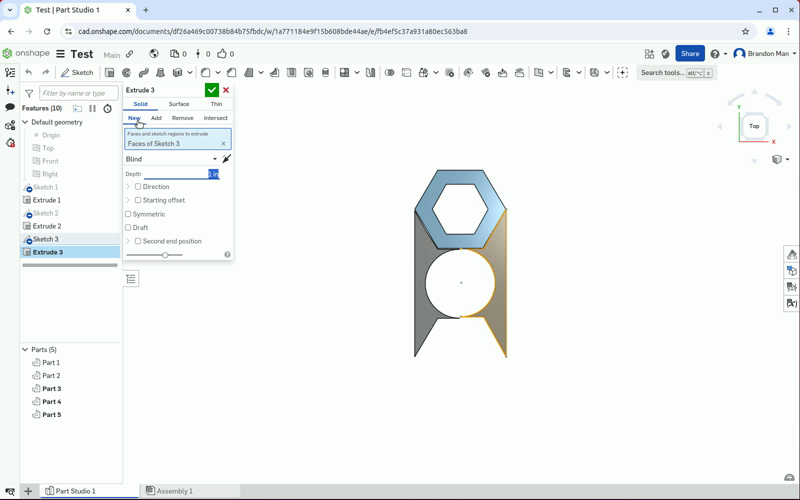
text(4.092)
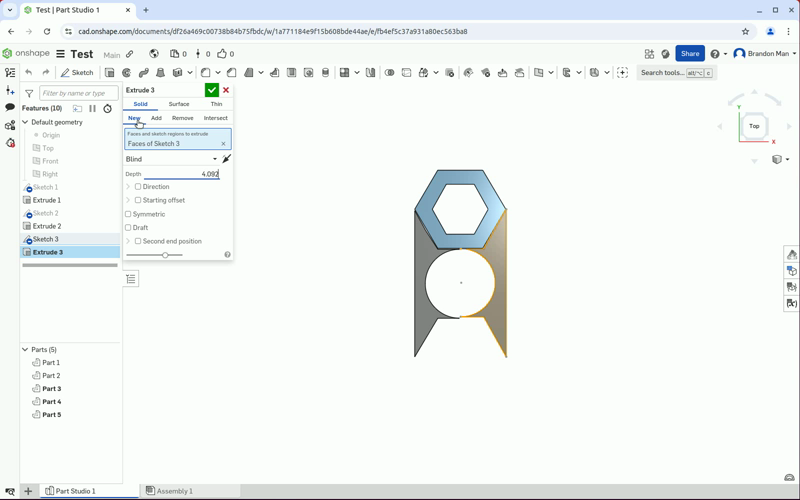
key(enter)
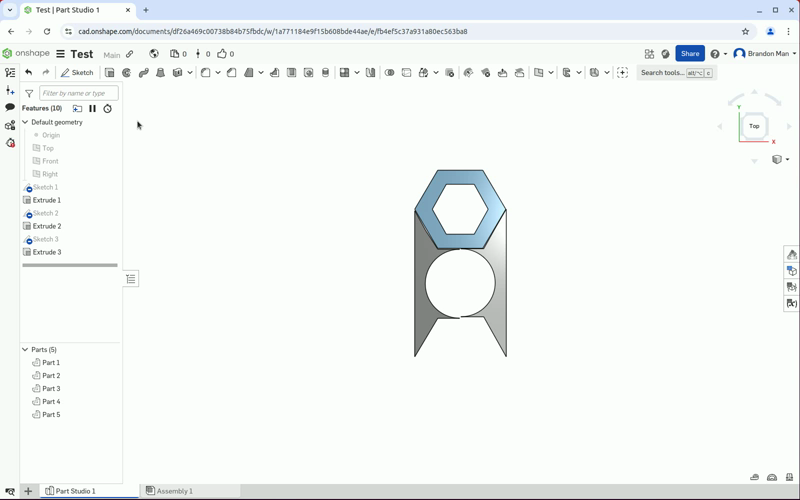
key(shift+h)
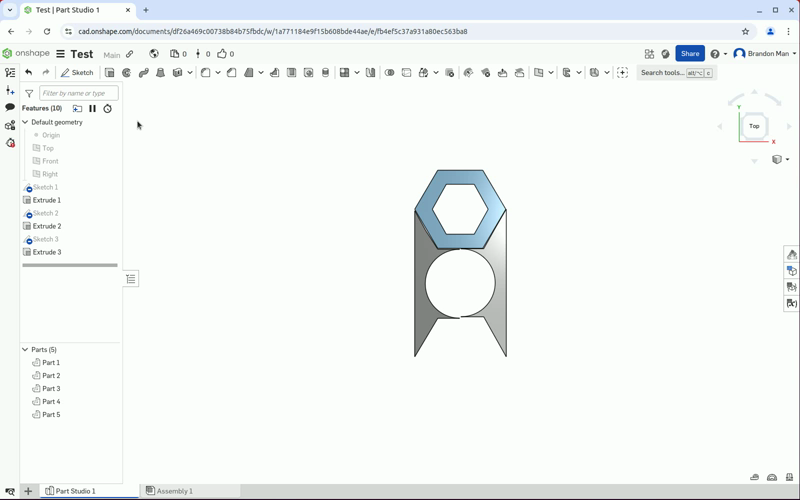
key(shift+h)
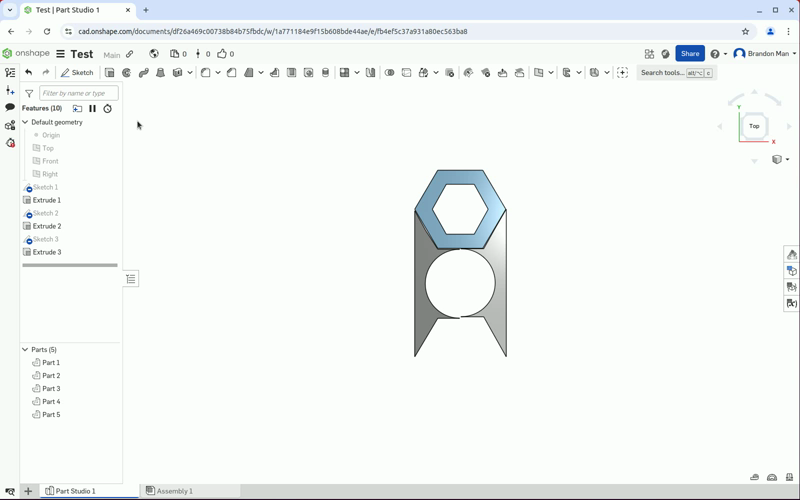
mouse_move(73, 189)
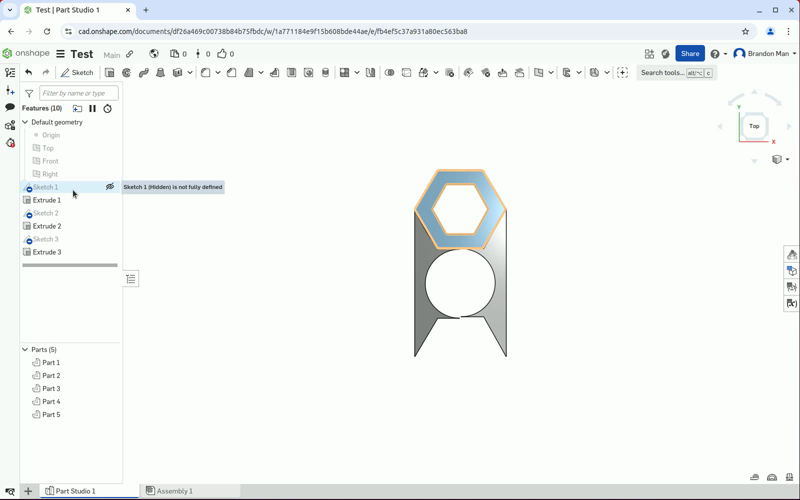
click(73, 189)
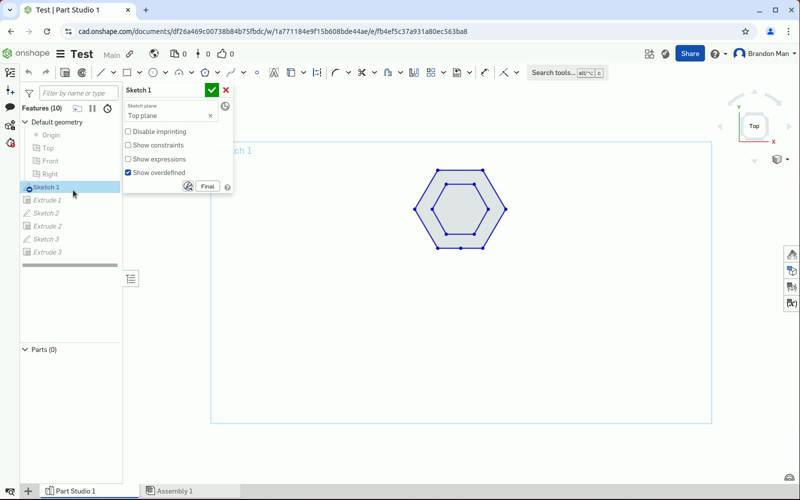
mouse_move(229, 92)
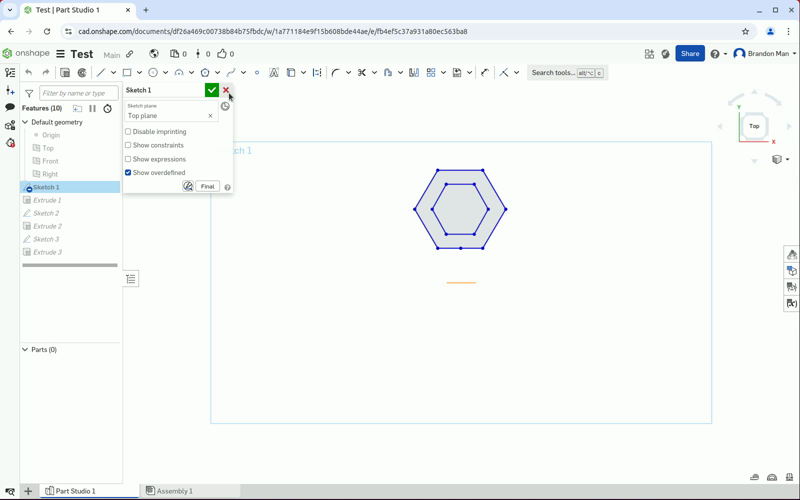
click(229, 92)
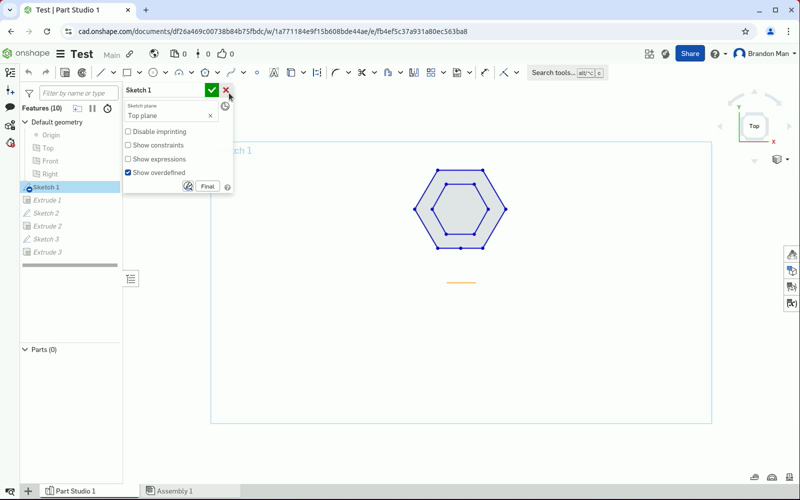
key(shift+s)
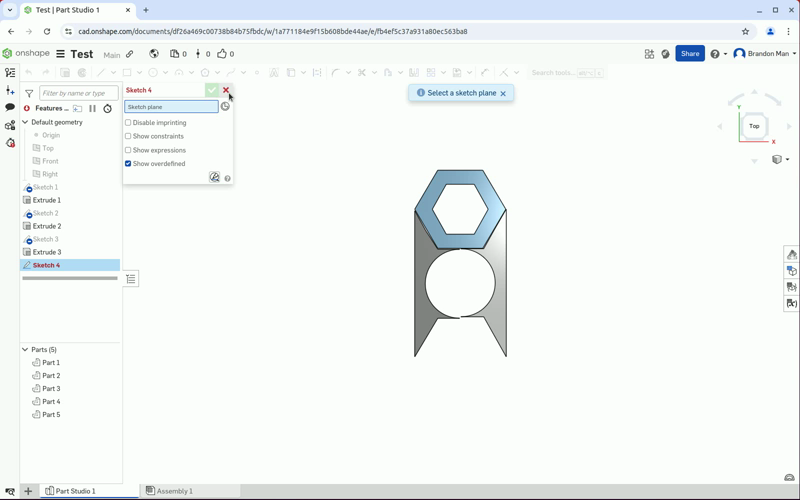
mouse_move(73, 150)
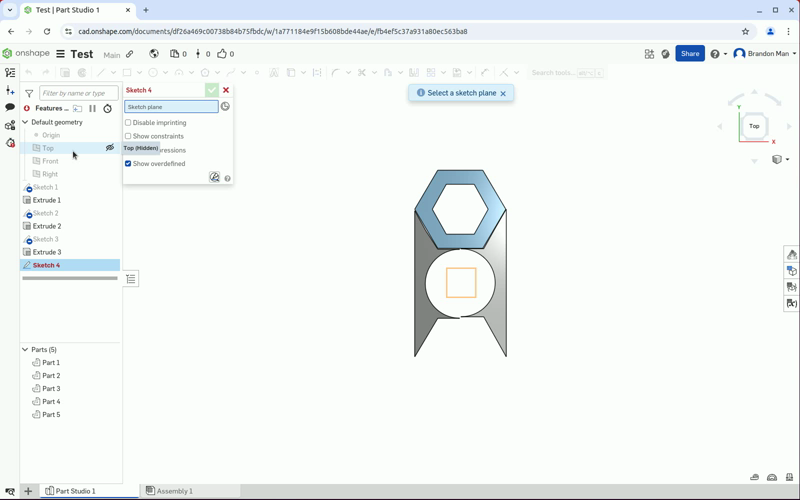
click(73, 150)
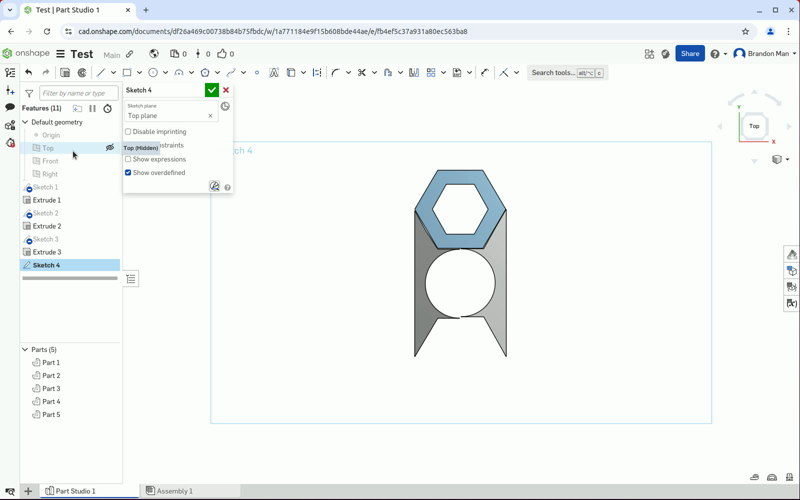
mouse_move(73, 352)
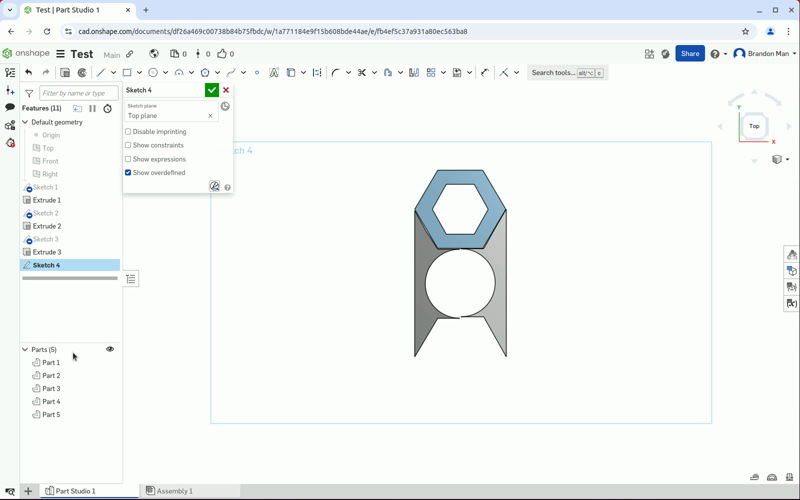
key(y)
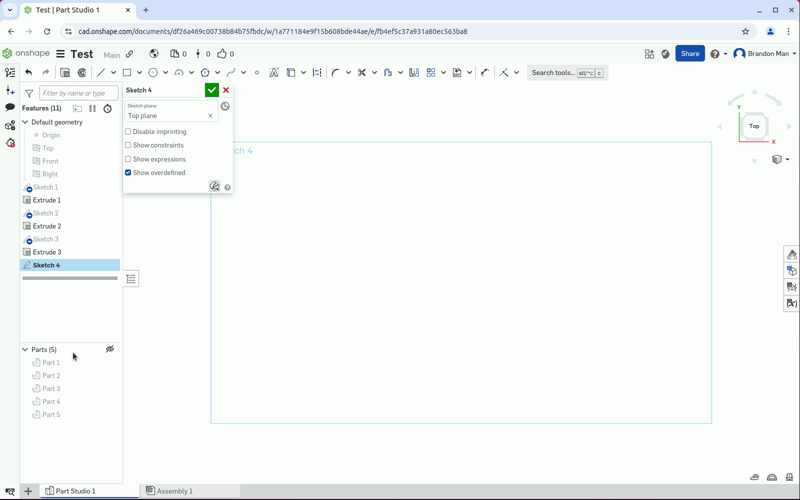
key(l)
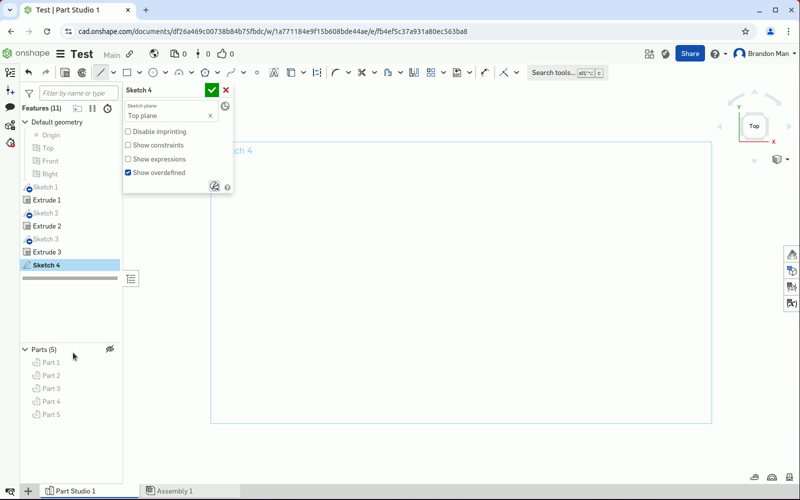
key_down(shift)
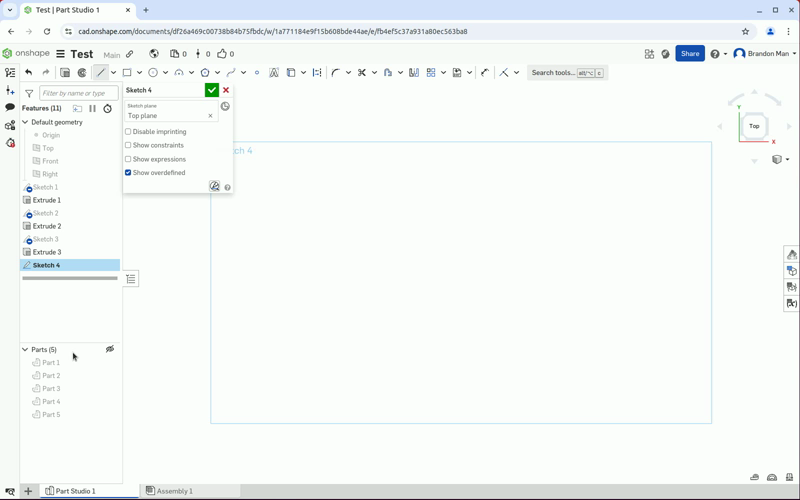
mouse_move(414, 356)
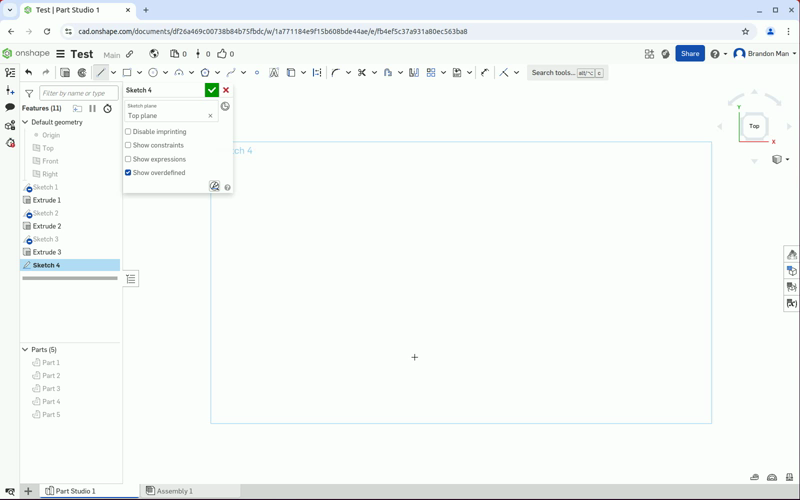
click(414, 356)
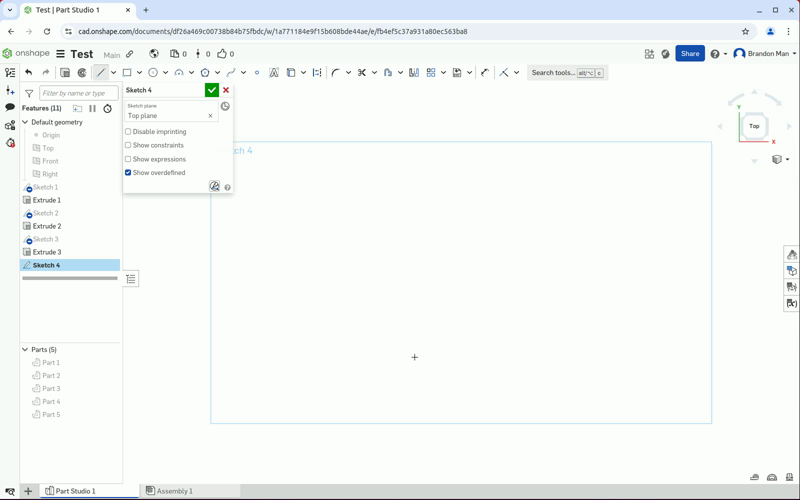
key_up(shift)
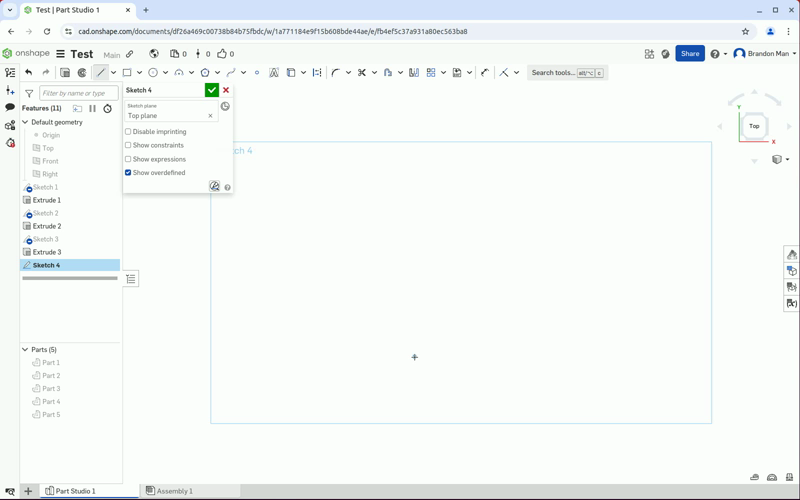
key_down(shift)
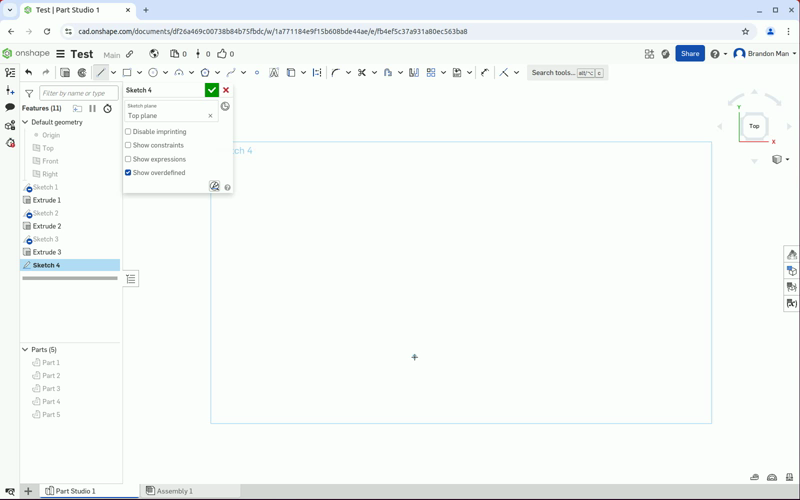
mouse_move(444, 356)
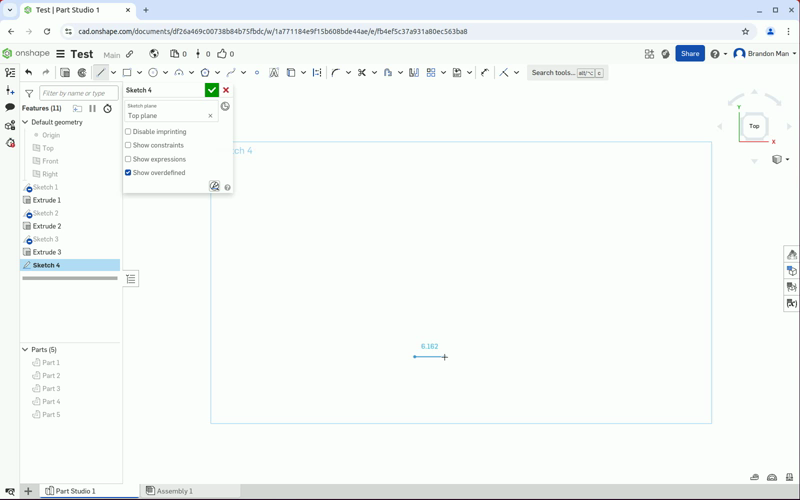
mouse_move(437, 395)
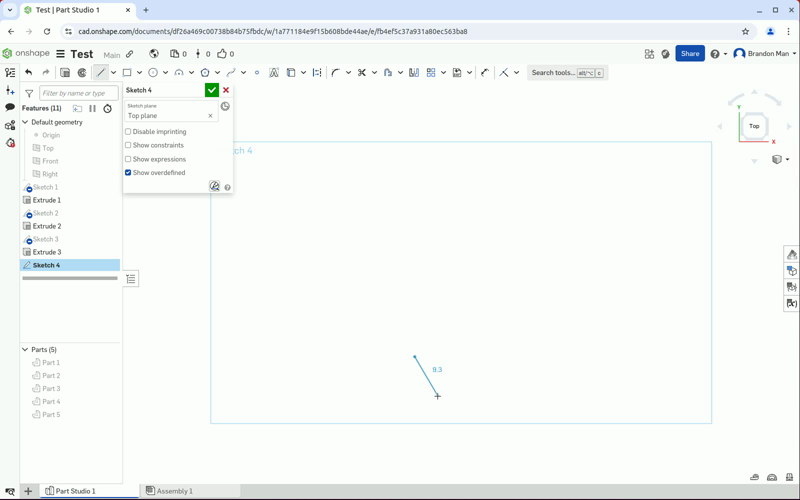
click(437, 395)
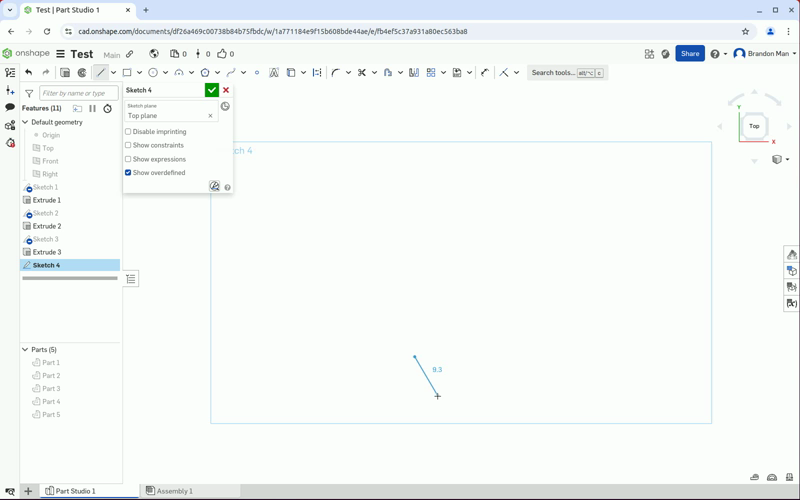
key_up(shift)
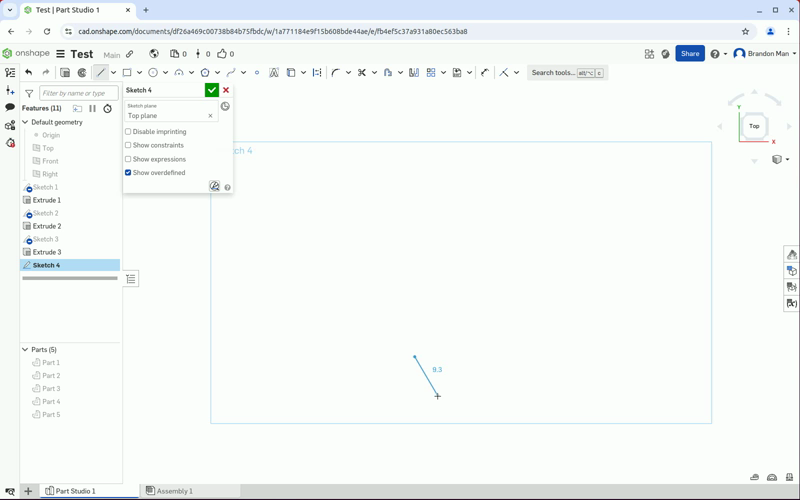
key_down(shift)
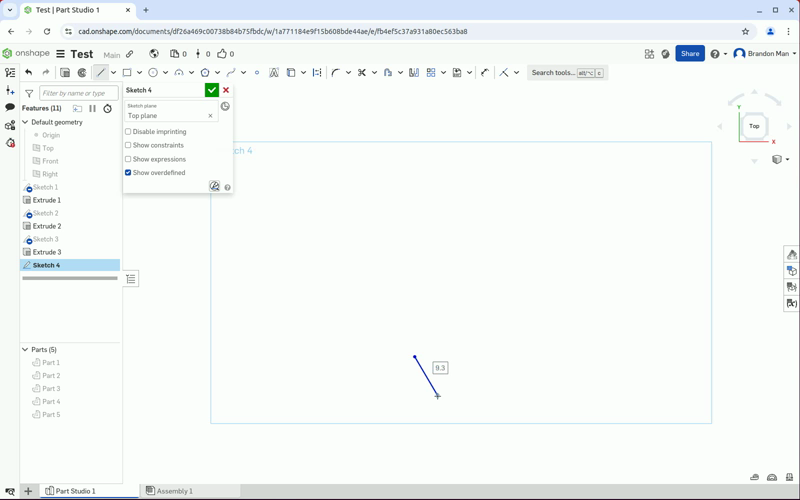
mouse_move(467, 395)
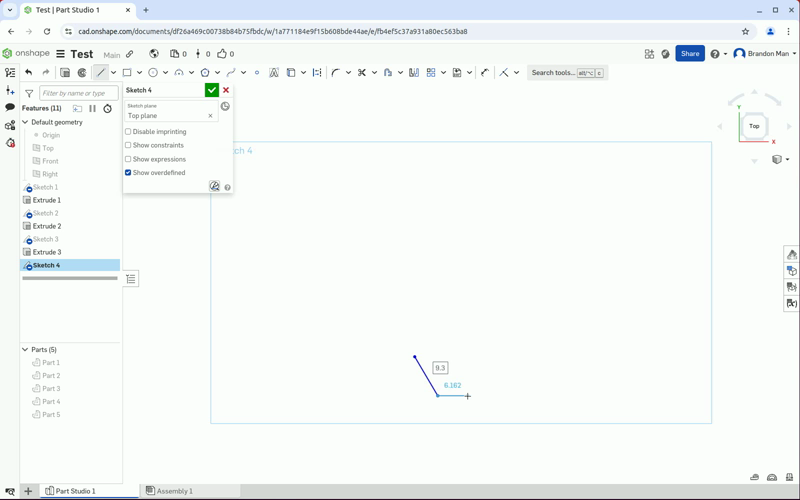
mouse_move(482, 395)
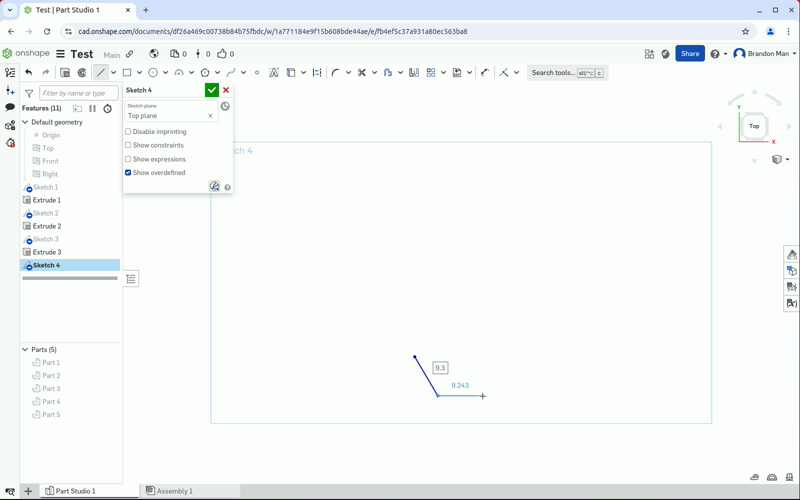
click(482, 395)
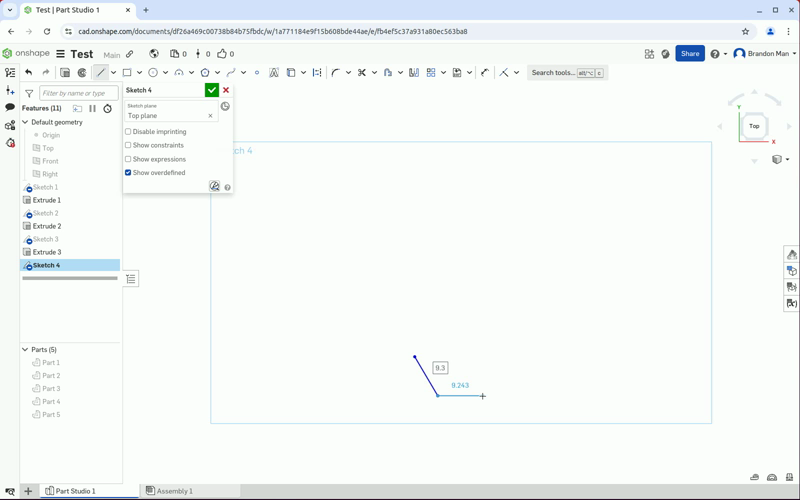
key_up(shift)
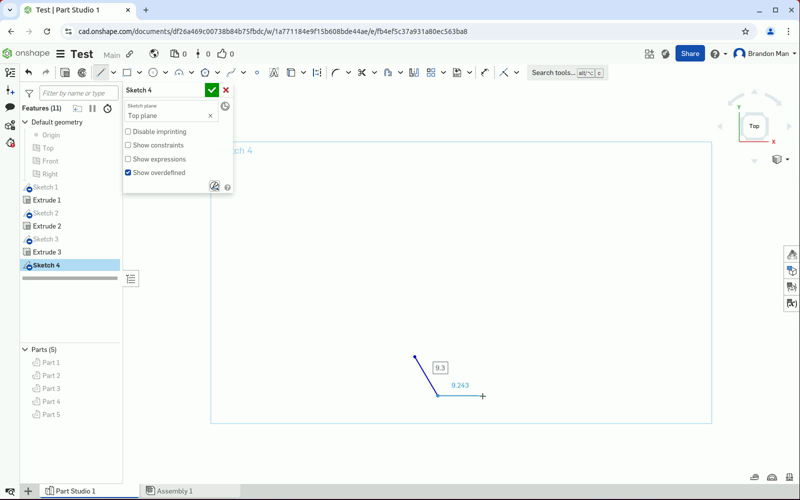
key_down(shift)
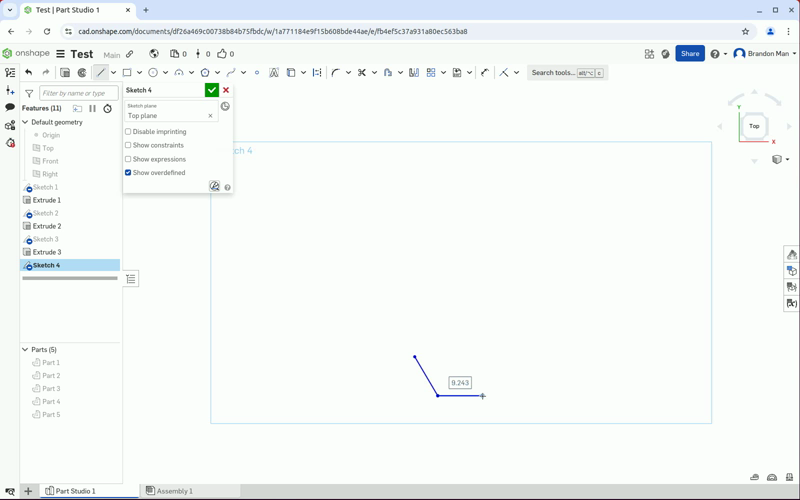
mouse_move(512, 395)
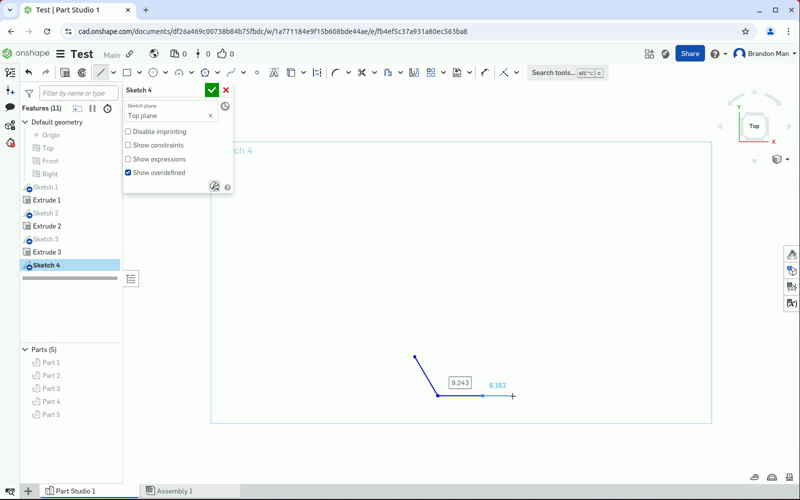
mouse_move(505, 356)
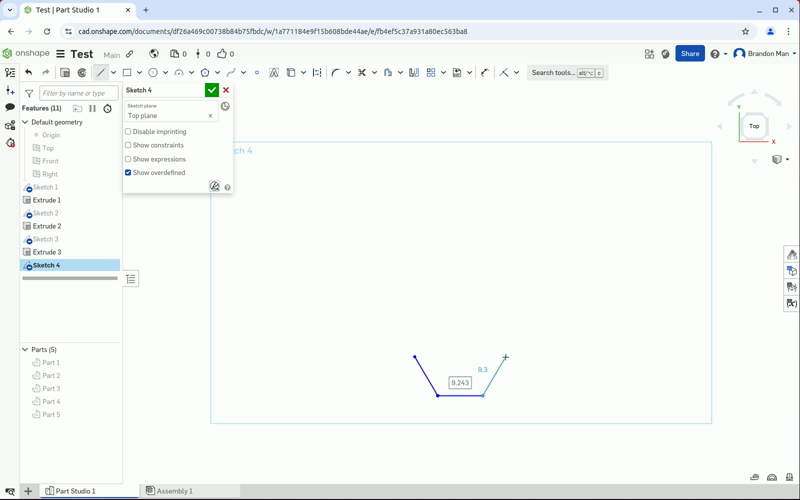
click(505, 356)
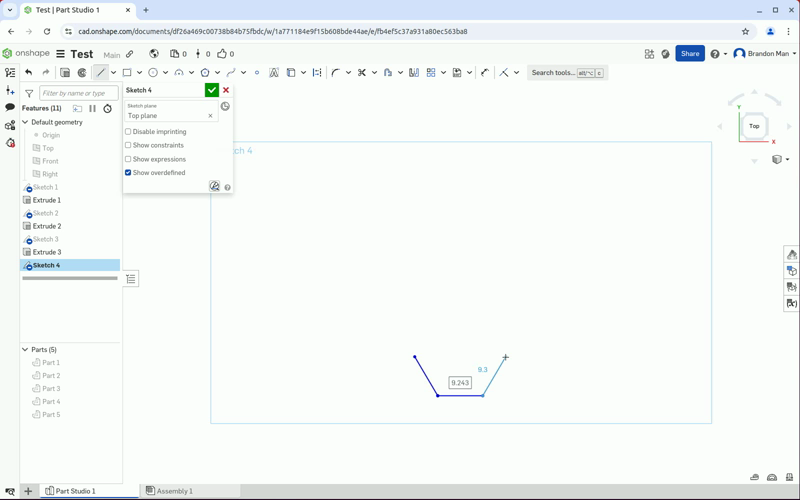
key_up(shift)
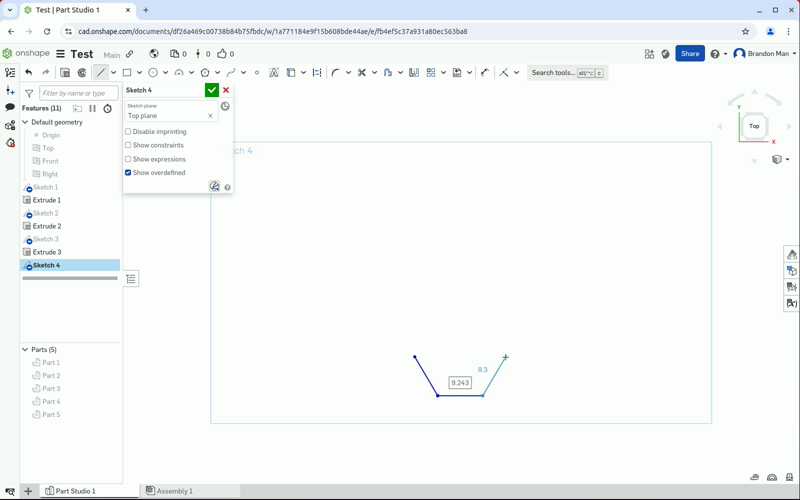
key_down(shift)
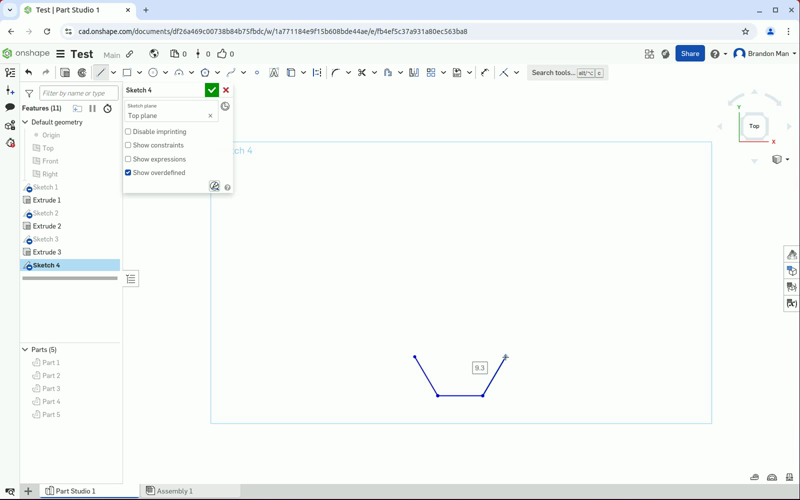
mouse_move(535, 356)
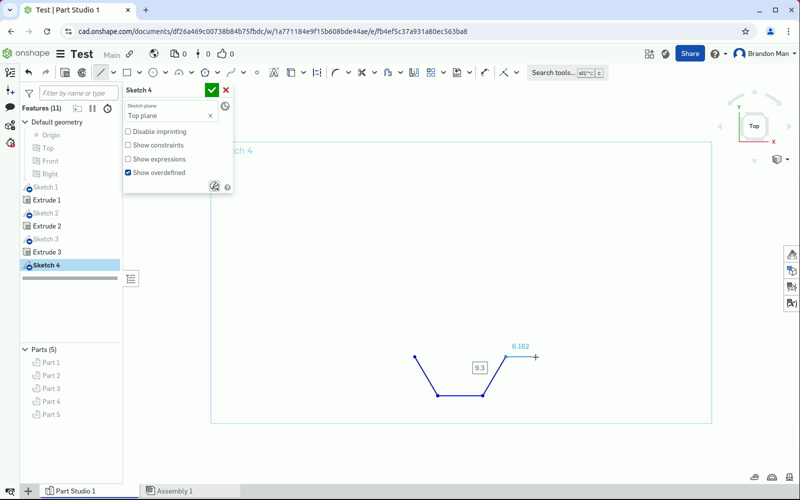
mouse_move(482, 317)
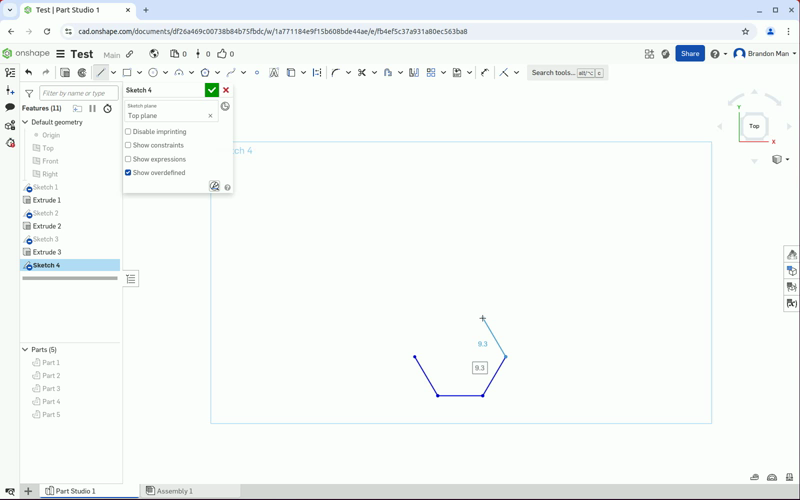
click(482, 317)
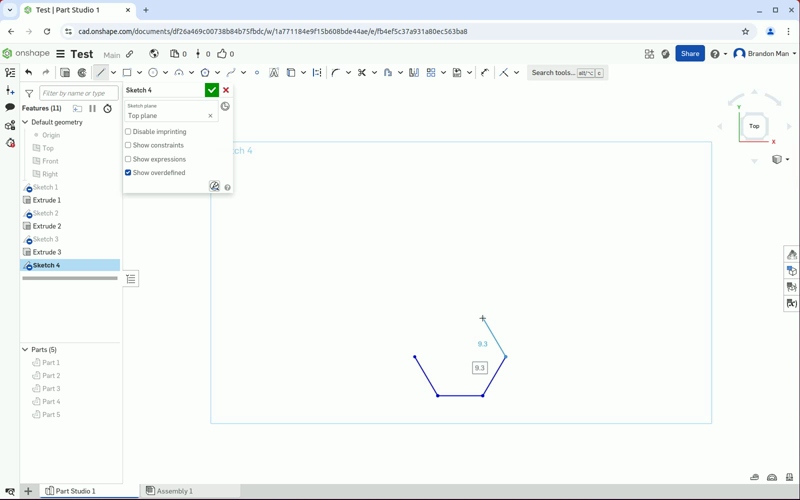
key_up(shift)
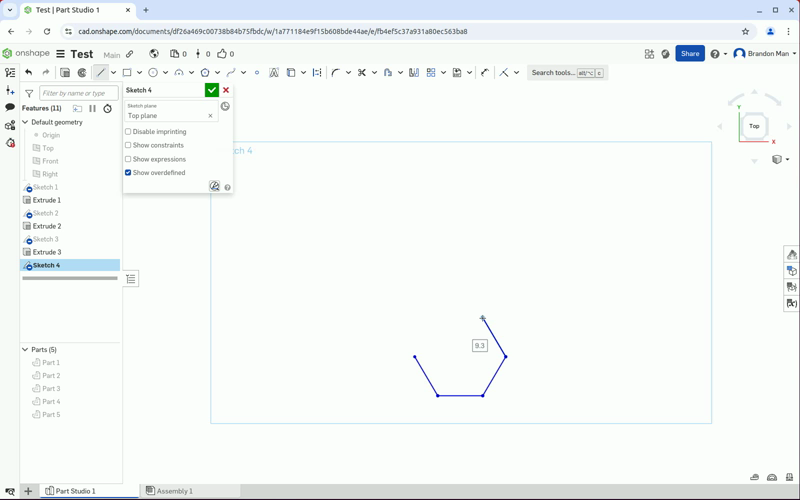
key_down(shift)
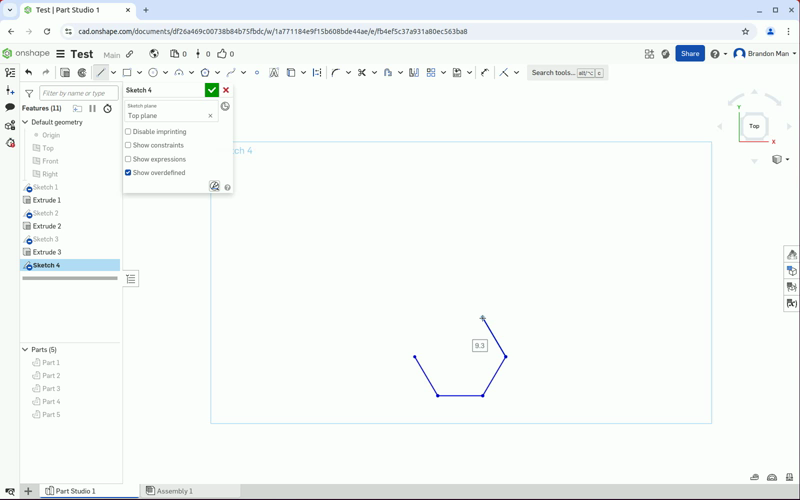
mouse_move(512, 317)
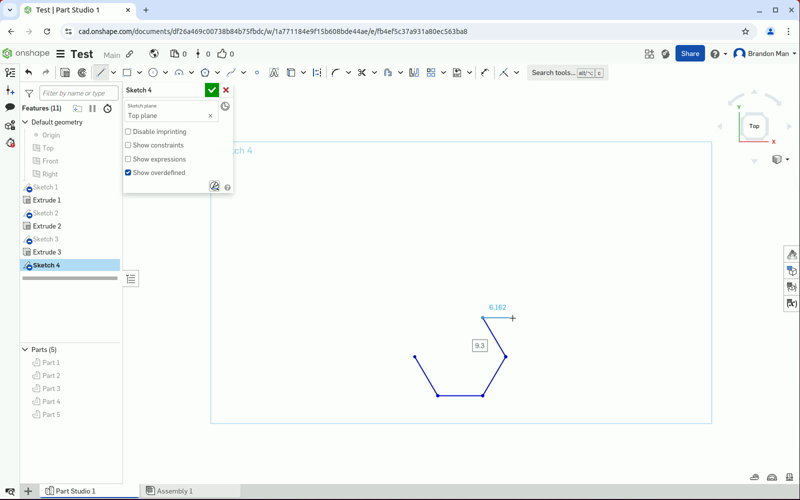
mouse_move(460, 317)
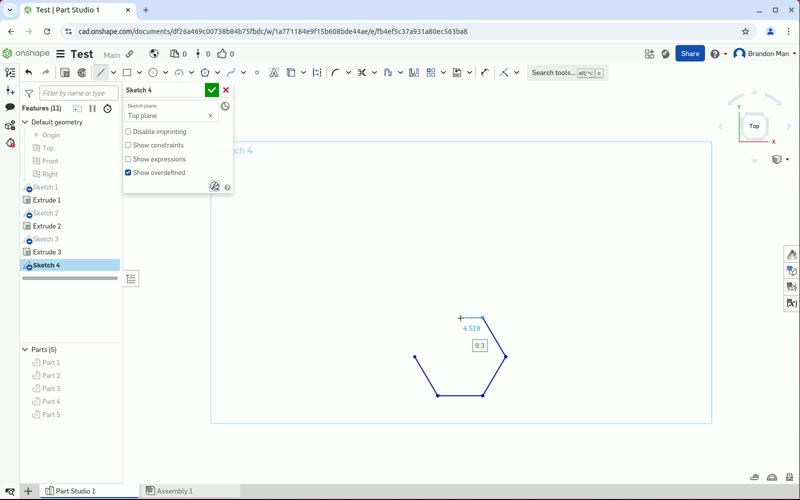
click(460, 317)
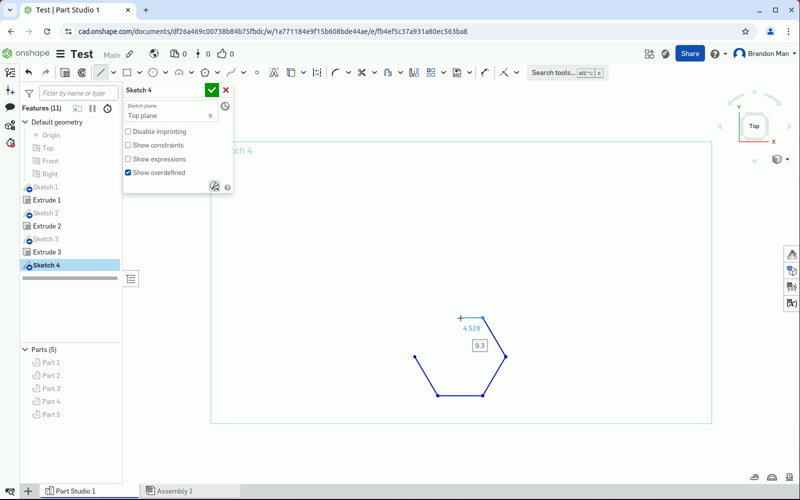
key_up(shift)
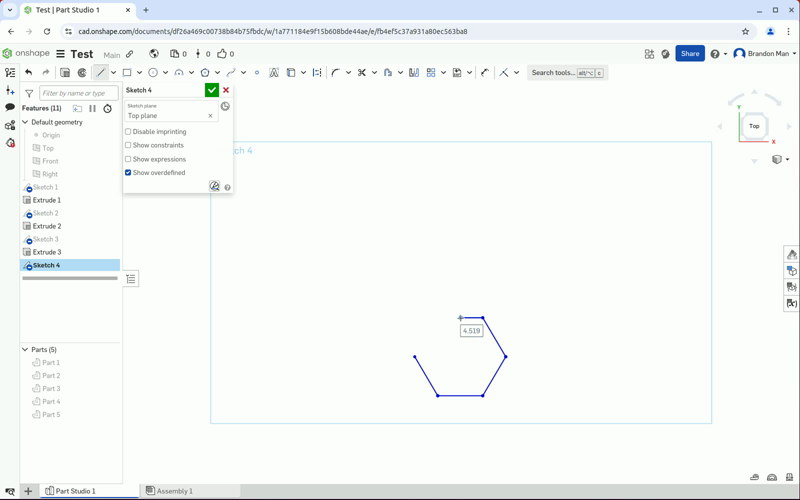
key_down(shift)
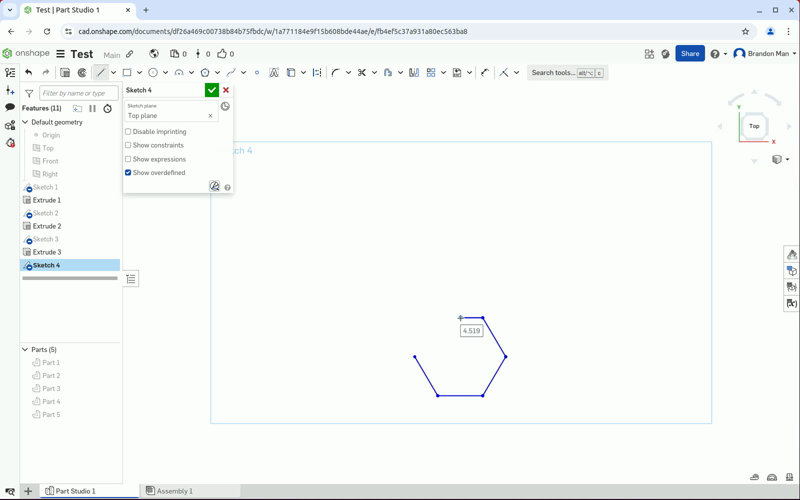
mouse_move(490, 317)
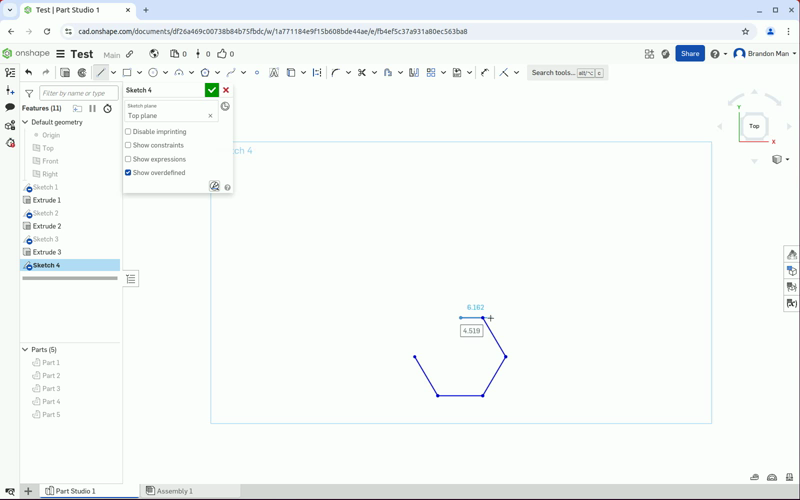
mouse_move(437, 317)
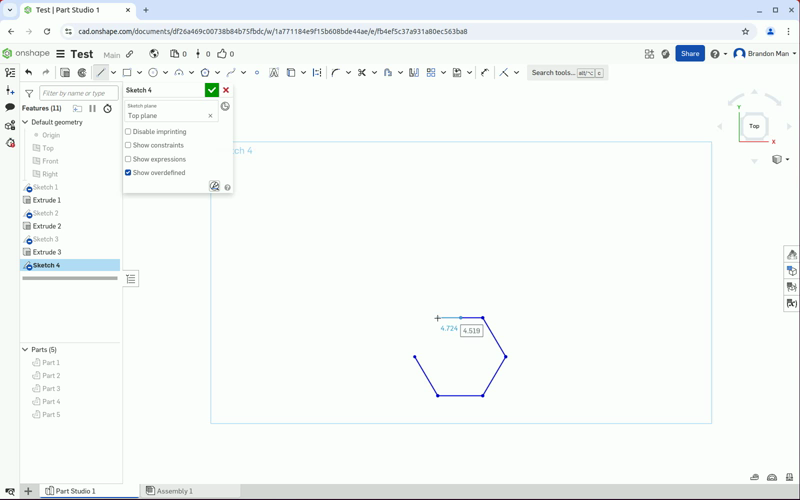
click(437, 317)
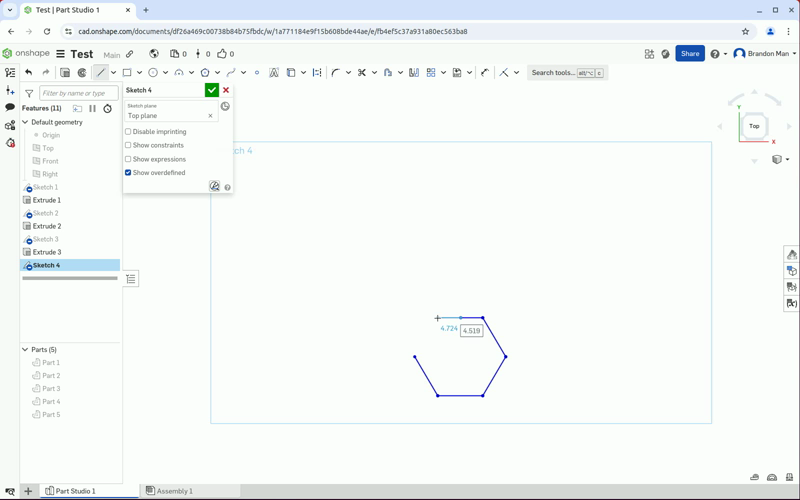
key_up(shift)
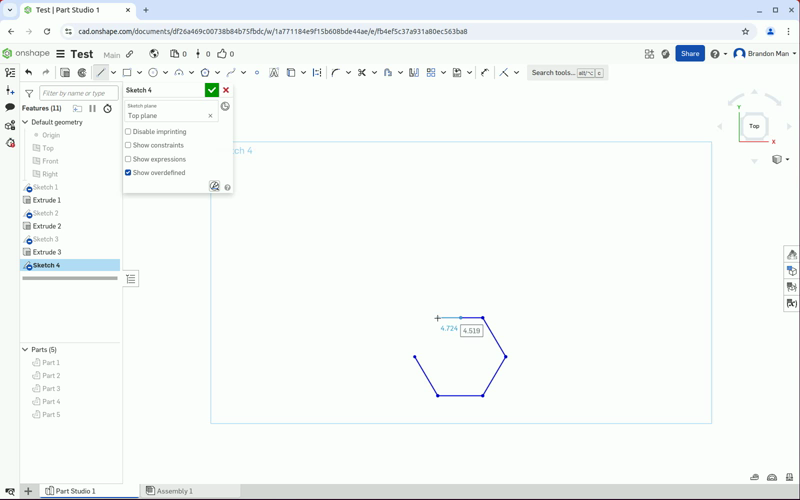
mouse_move(467, 317)
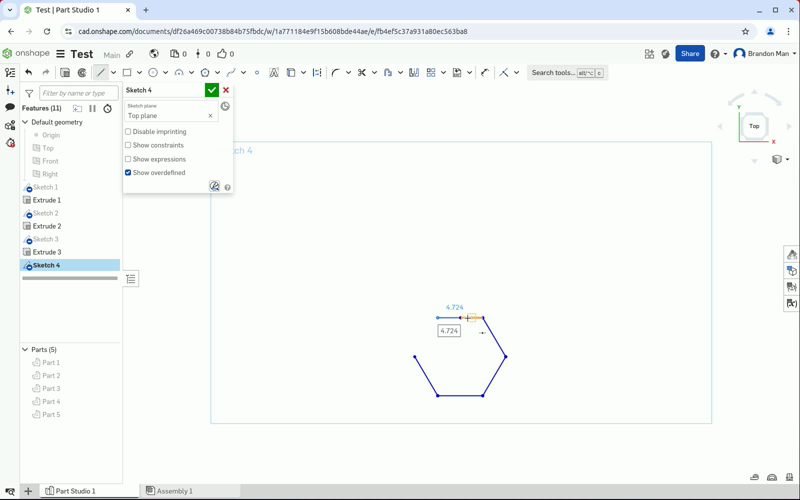
key_down(shift)
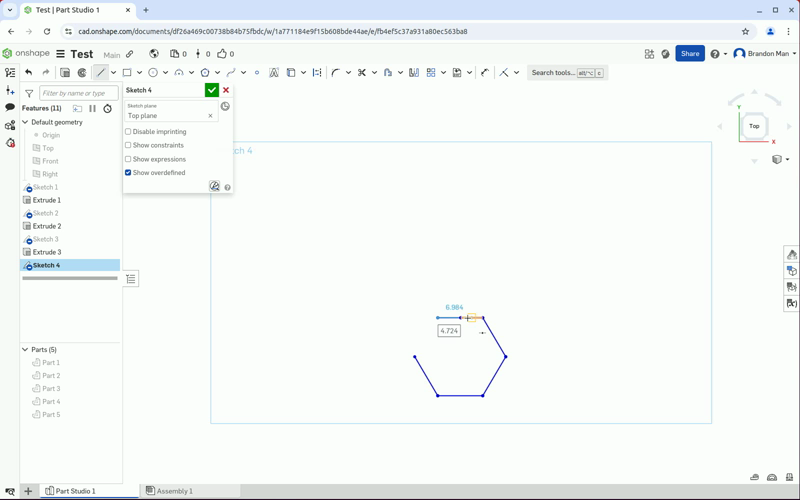
mouse_move(414, 356)
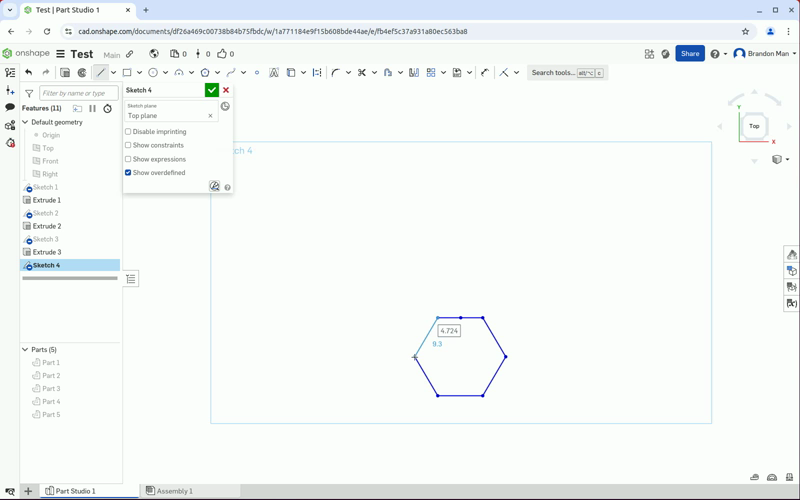
key_up(shift)
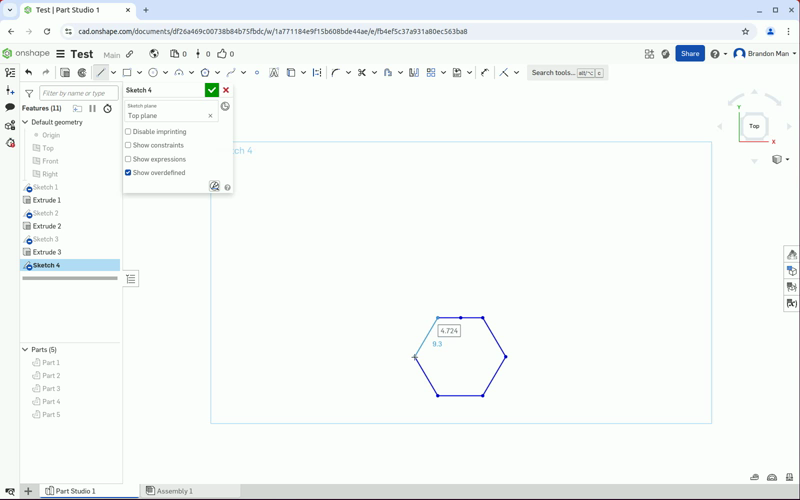
click(414, 356)
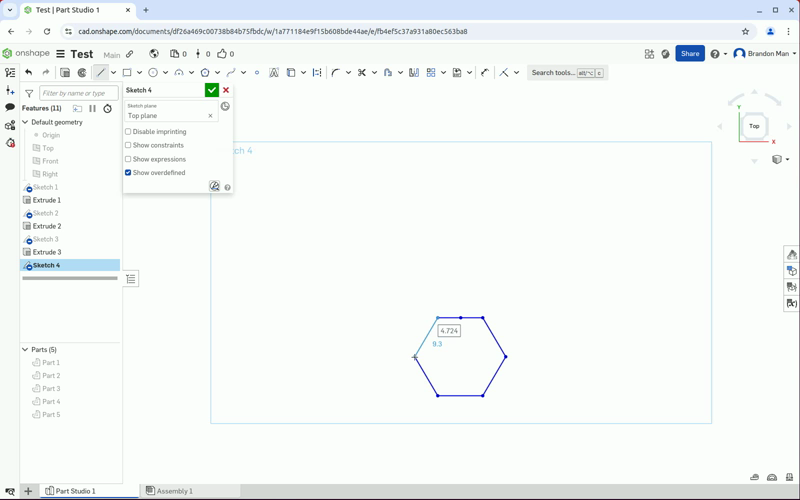
key(esc)
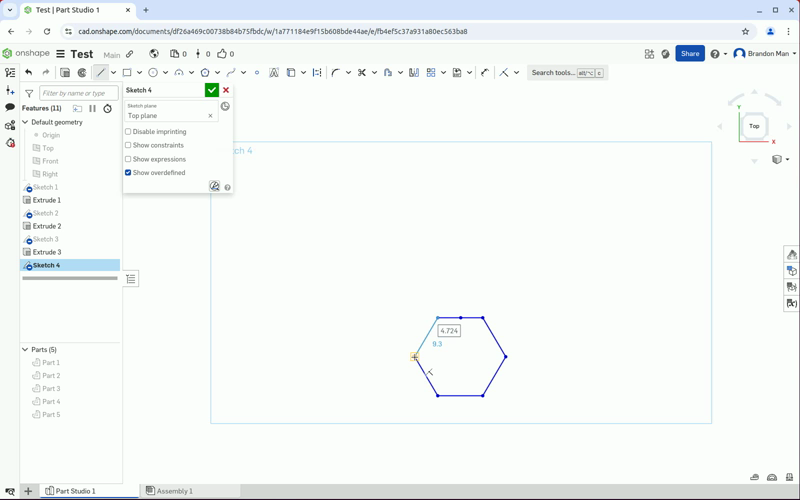
key(l)
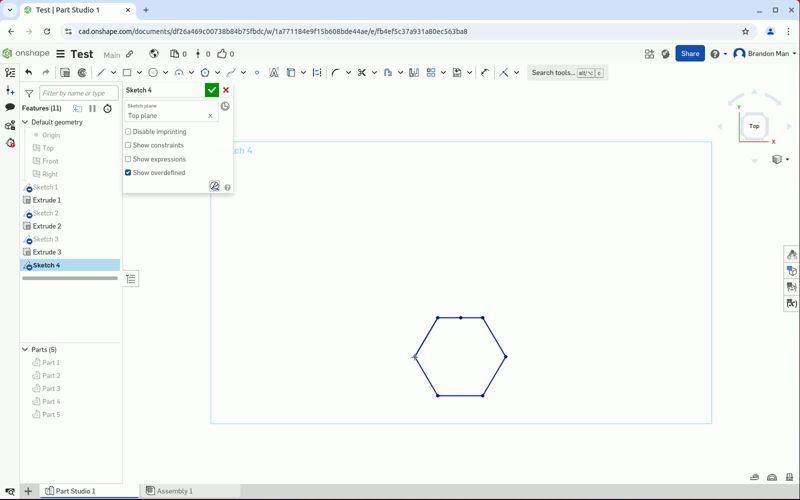
key_down(shift)
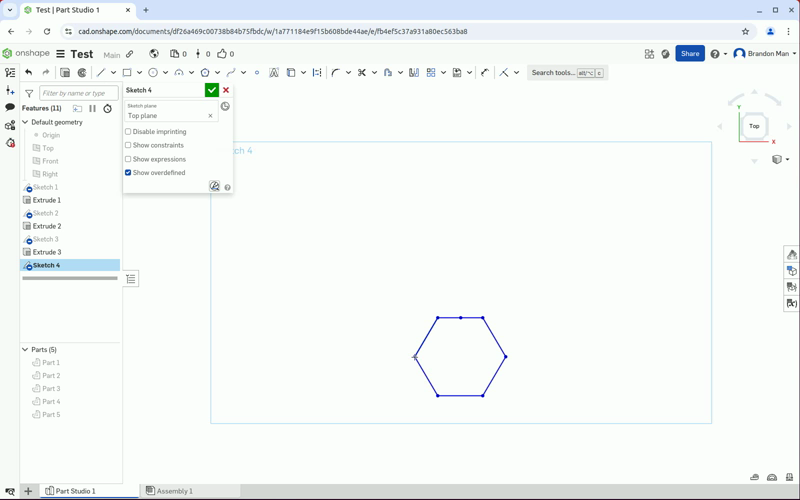
mouse_move(432, 356)
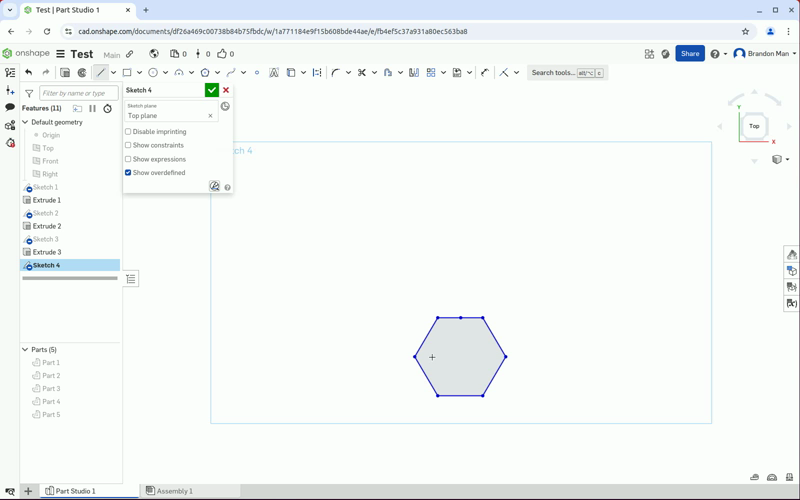
click(432, 356)
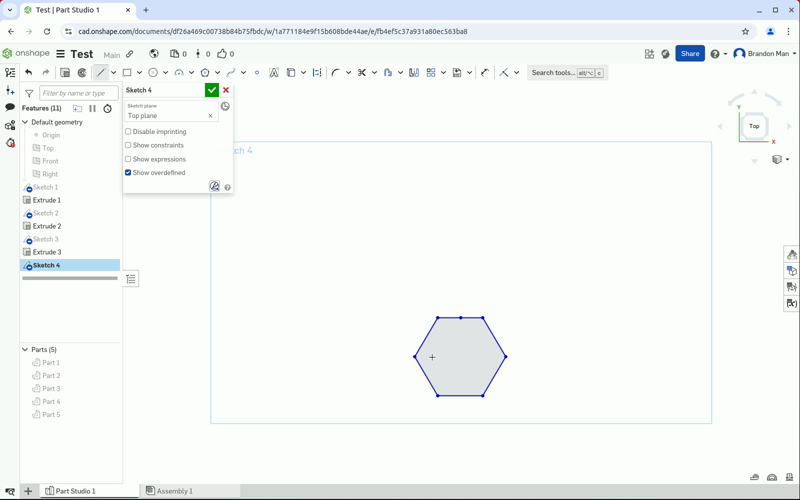
key_up(shift)
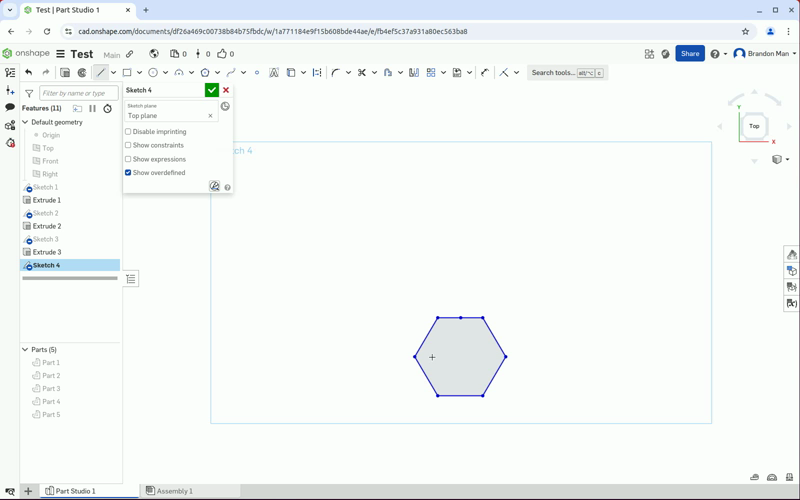
key_down(shift)
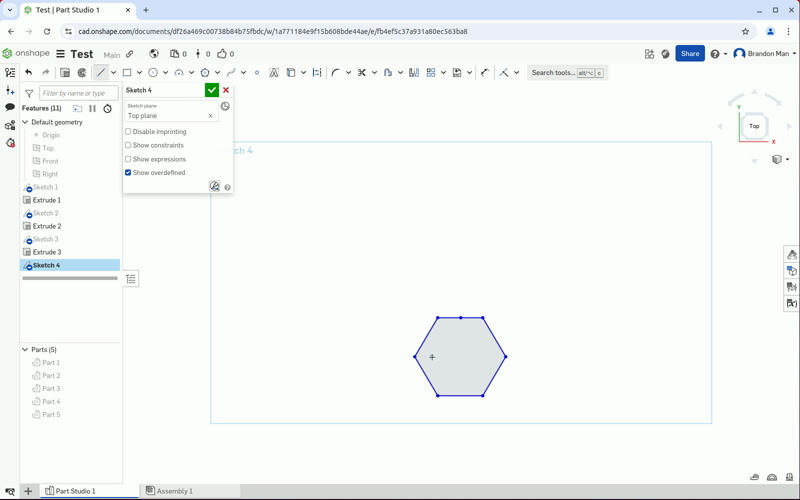
mouse_move(462, 356)
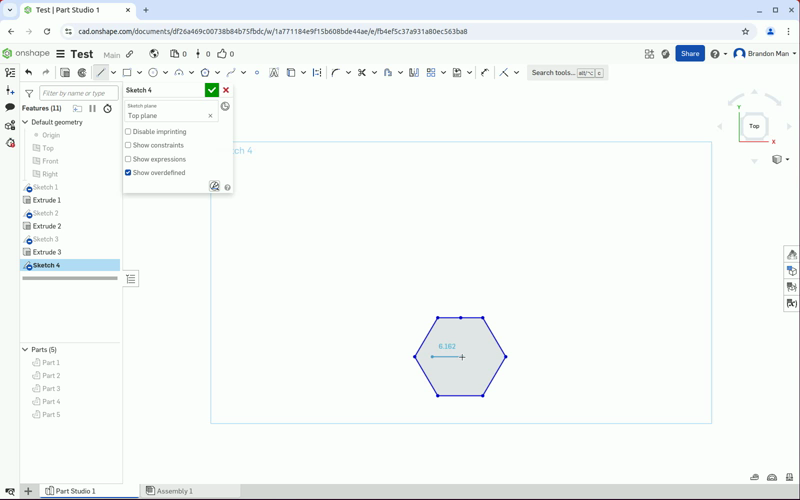
mouse_move(446, 381)
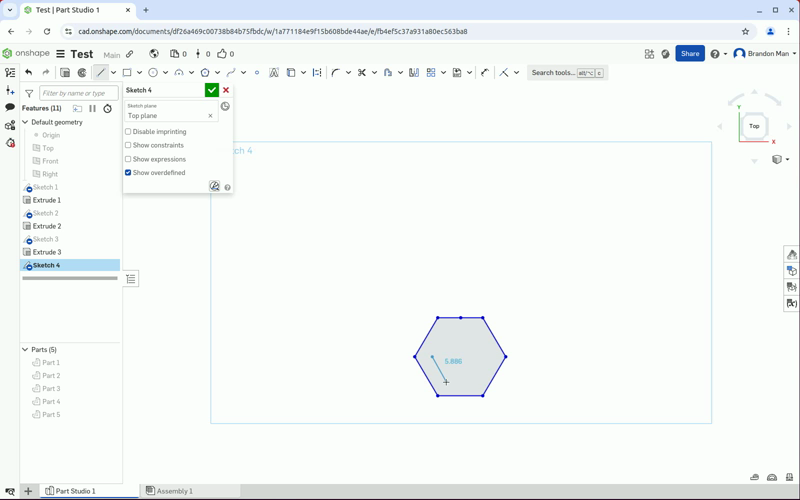
click(446, 381)
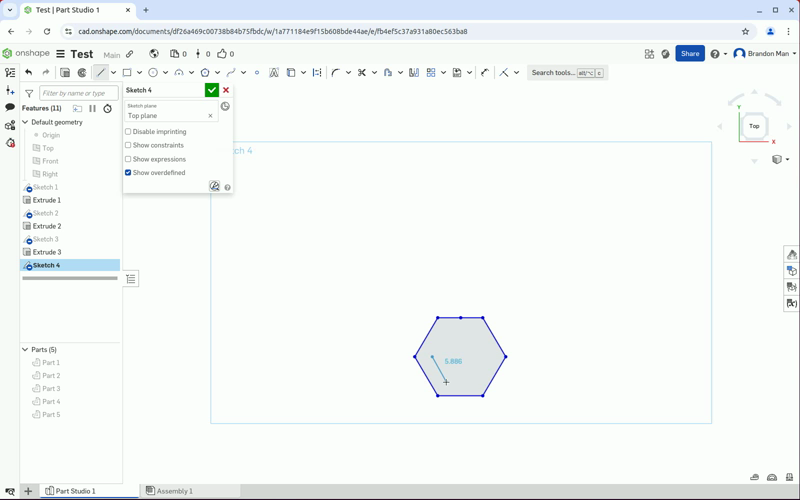
key_up(shift)
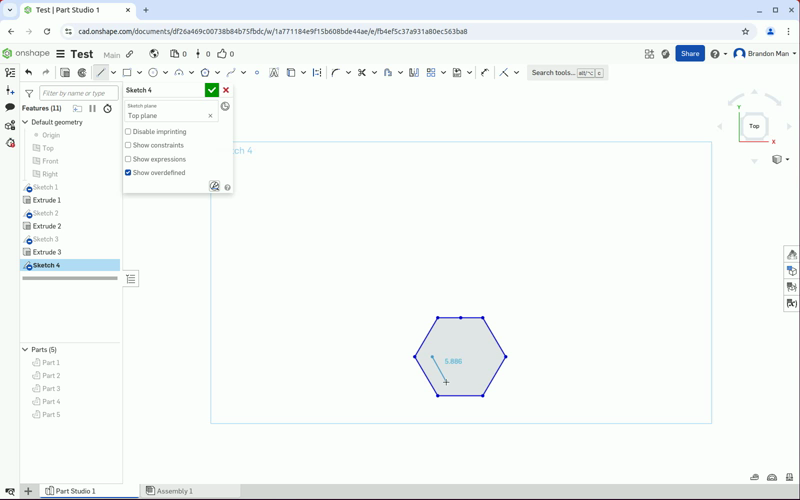
key_down(shift)
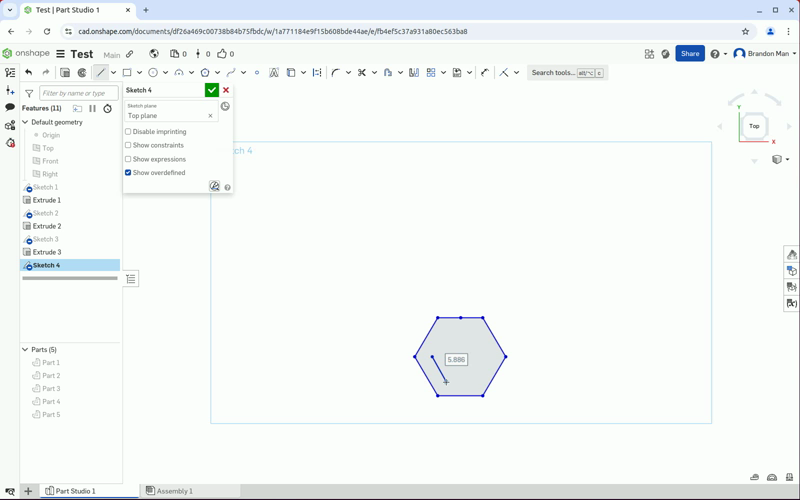
mouse_move(476, 381)
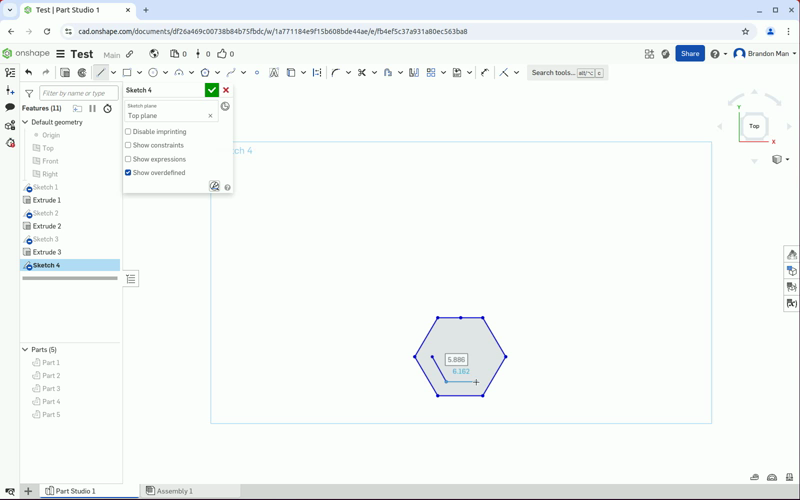
mouse_move(474, 381)
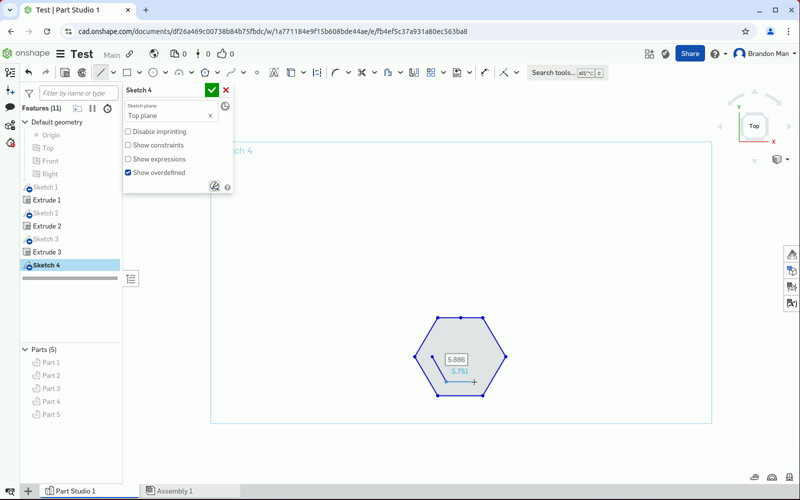
click(474, 381)
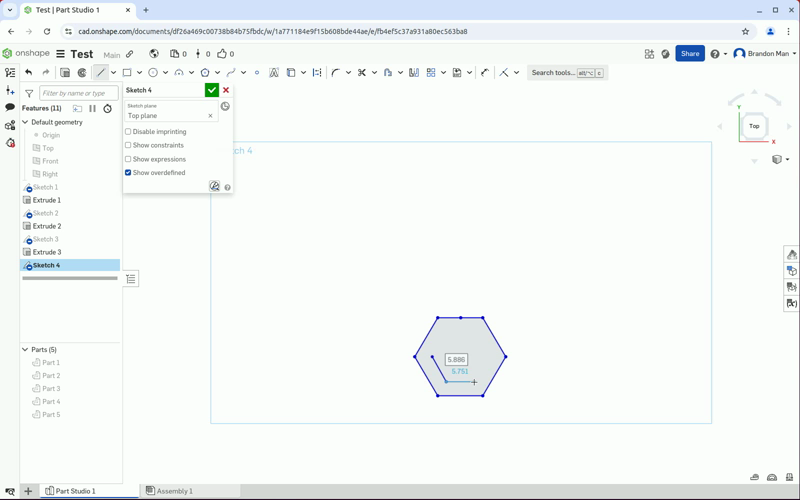
key_up(shift)
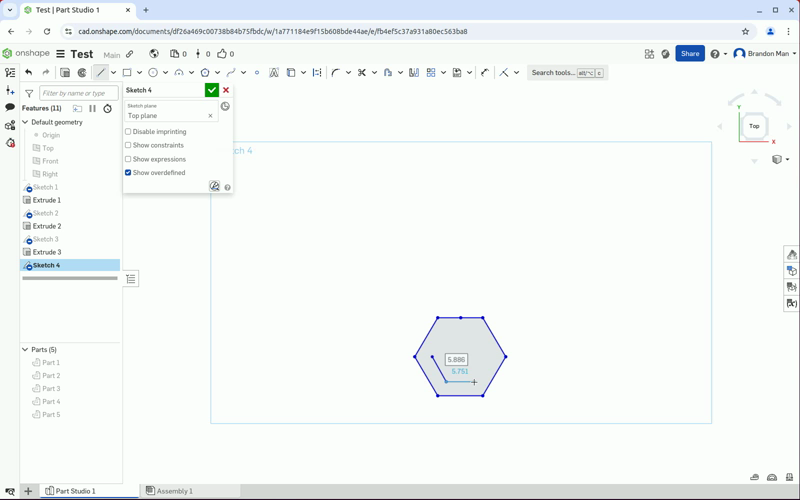
key_down(shift)
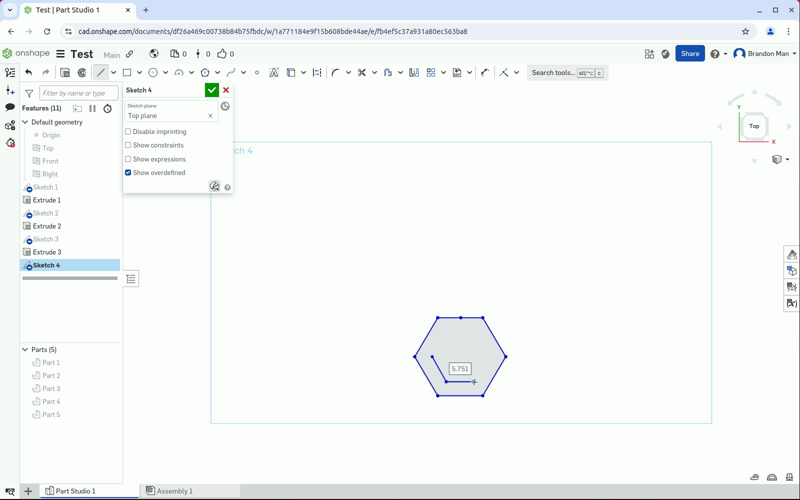
mouse_move(504, 381)
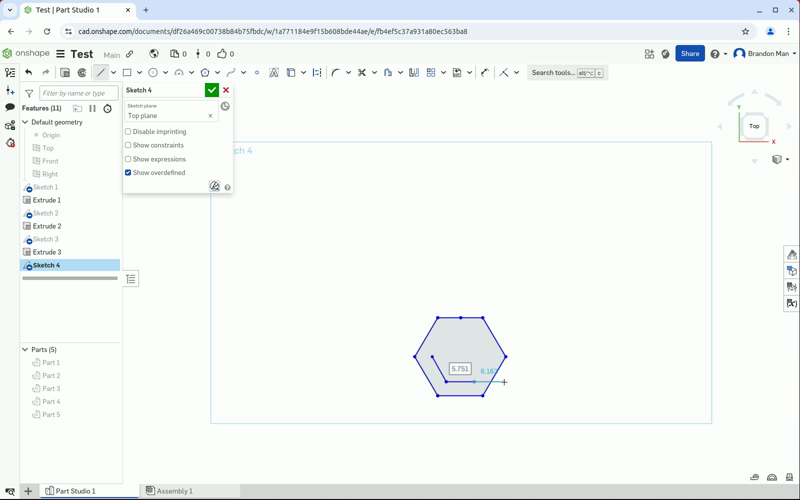
mouse_move(488, 356)
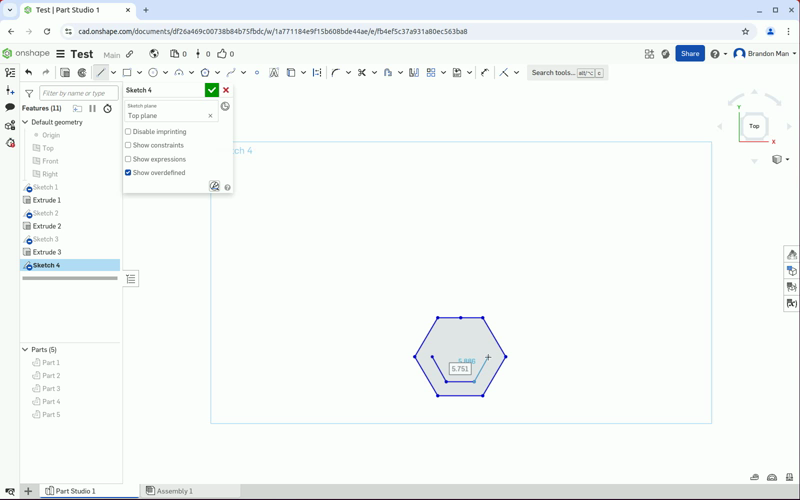
click(488, 356)
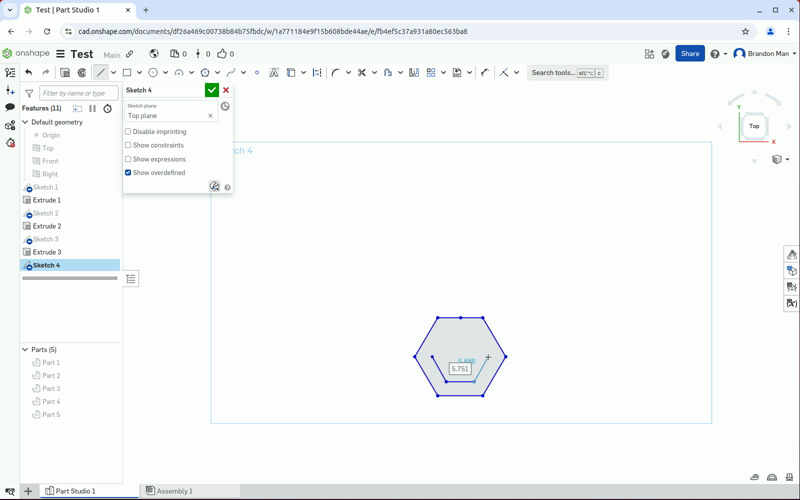
key_up(shift)
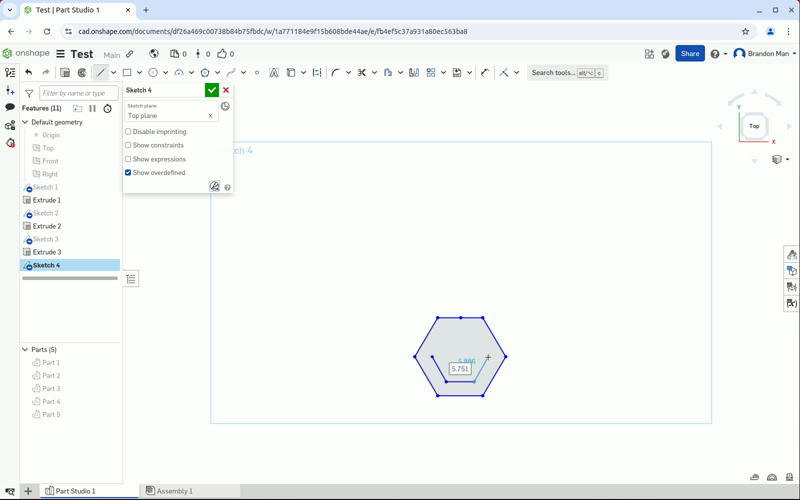
key_down(shift)
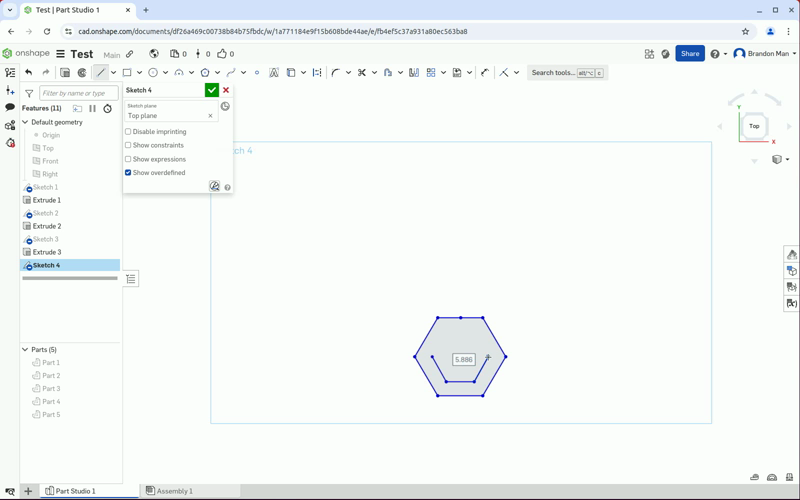
mouse_move(518, 356)
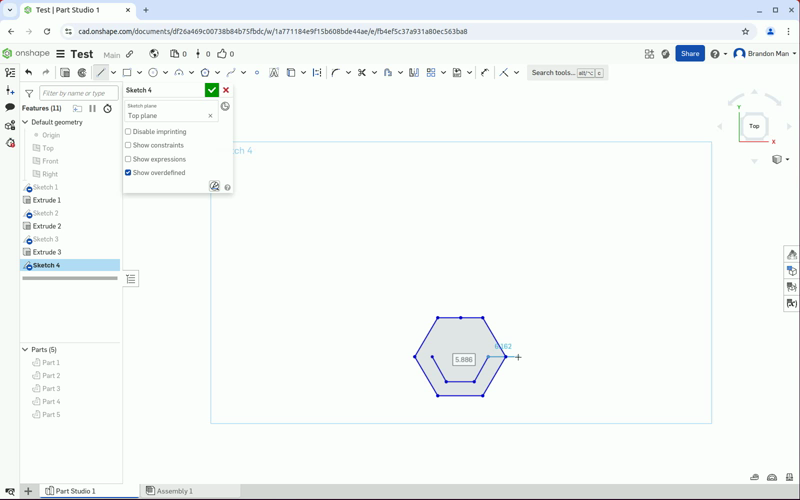
mouse_move(474, 331)
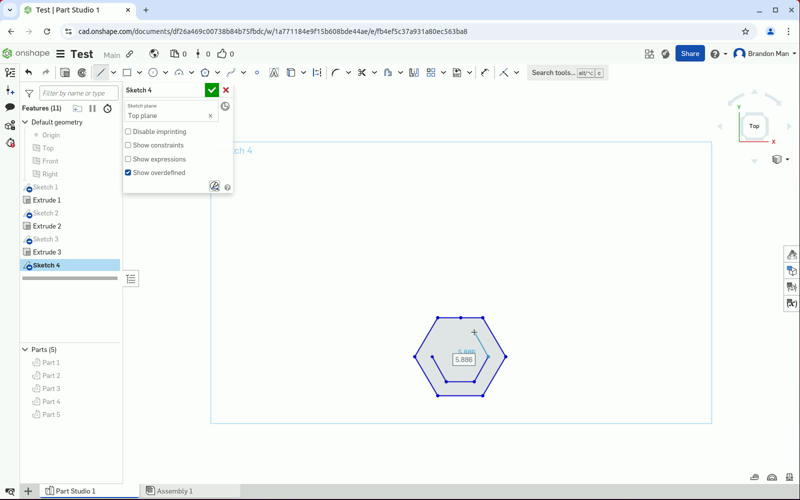
click(474, 331)
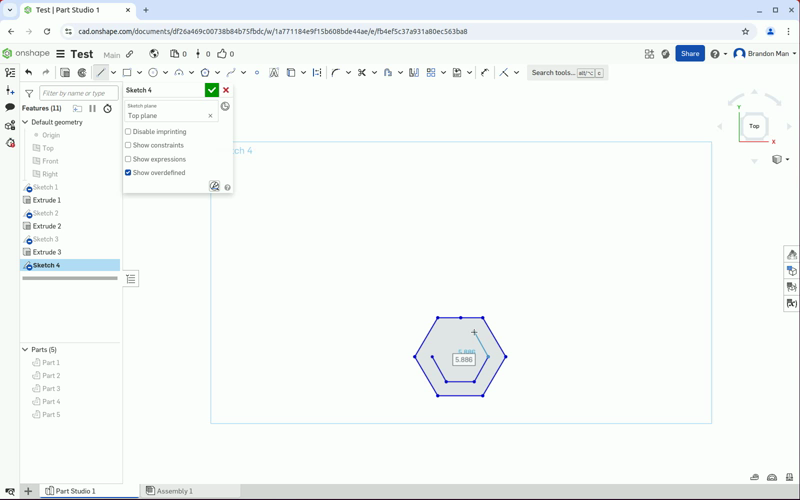
key_up(shift)
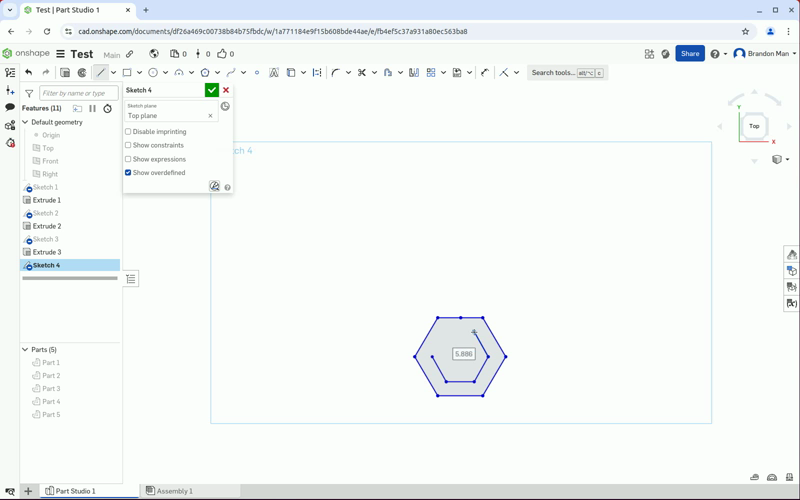
key_down(shift)
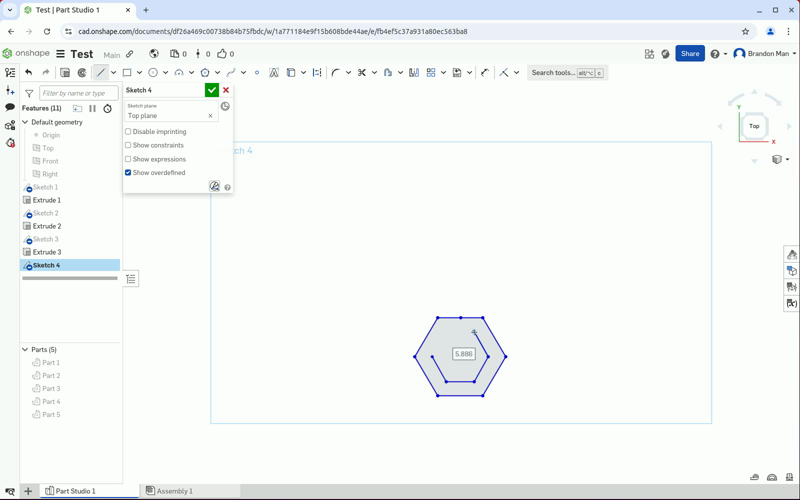
mouse_move(504, 331)
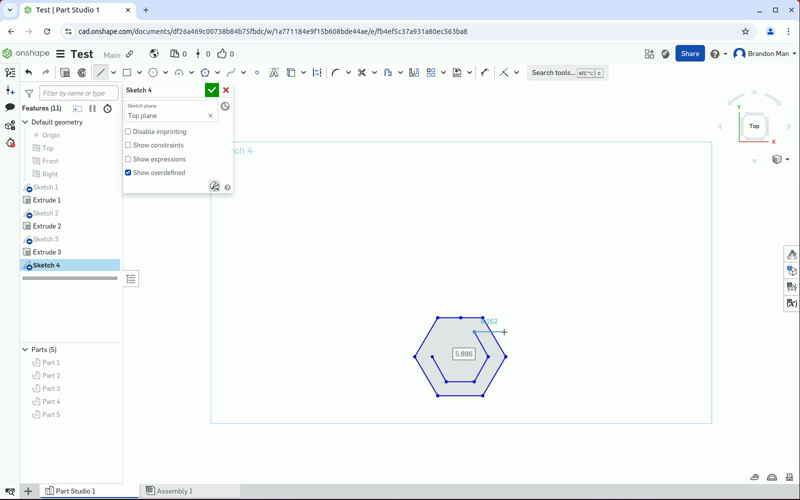
mouse_move(446, 331)
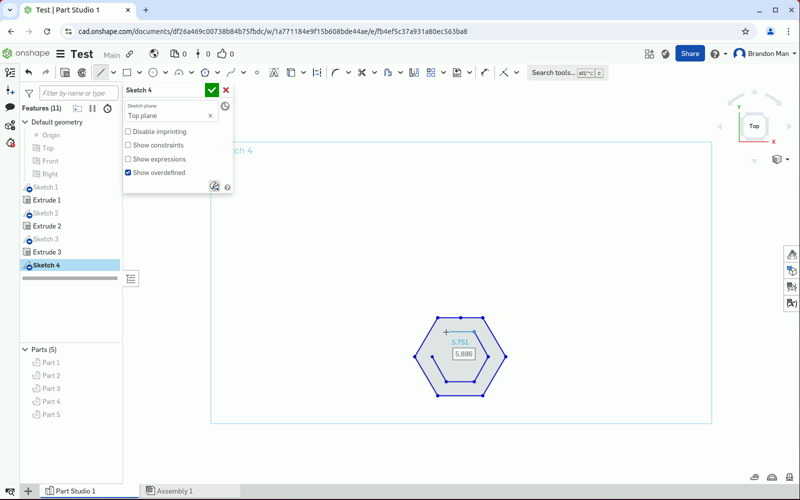
click(446, 331)
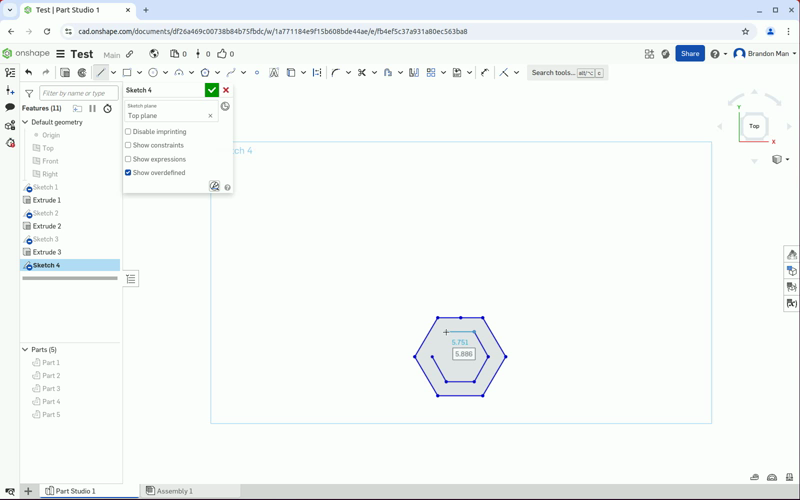
key_up(shift)
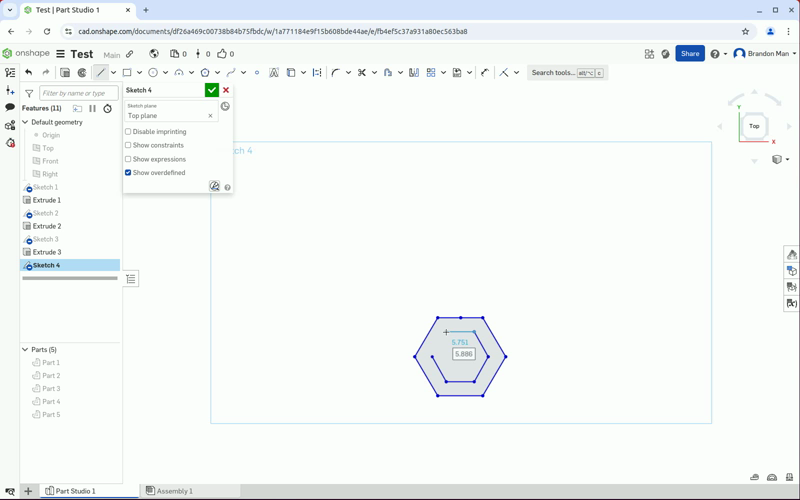
mouse_move(476, 331)
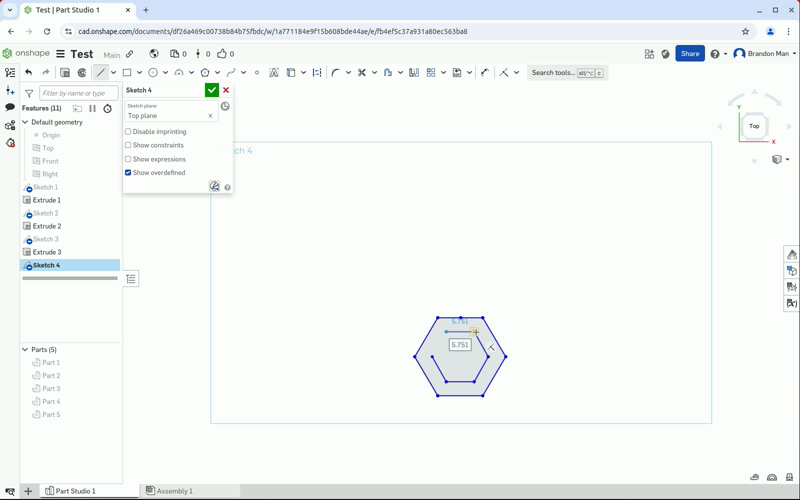
key_down(shift)
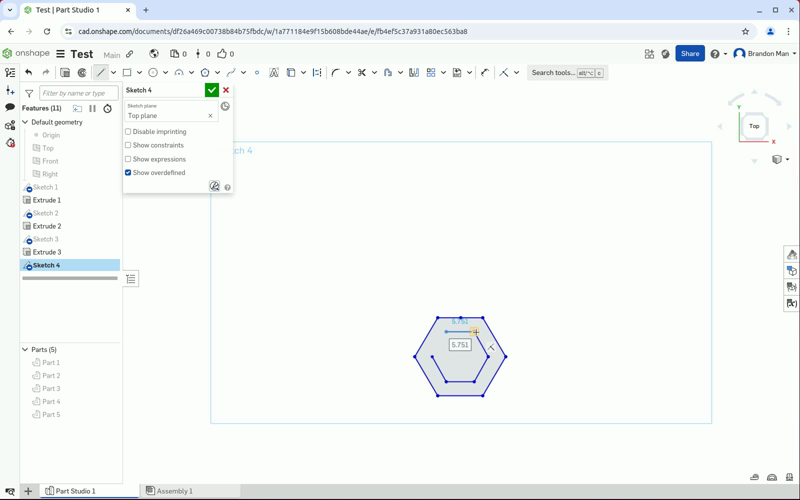
mouse_move(432, 356)
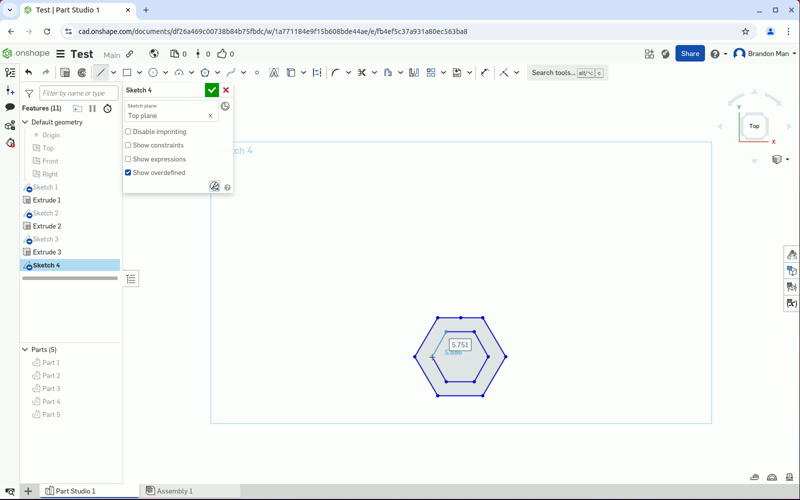
key_up(shift)
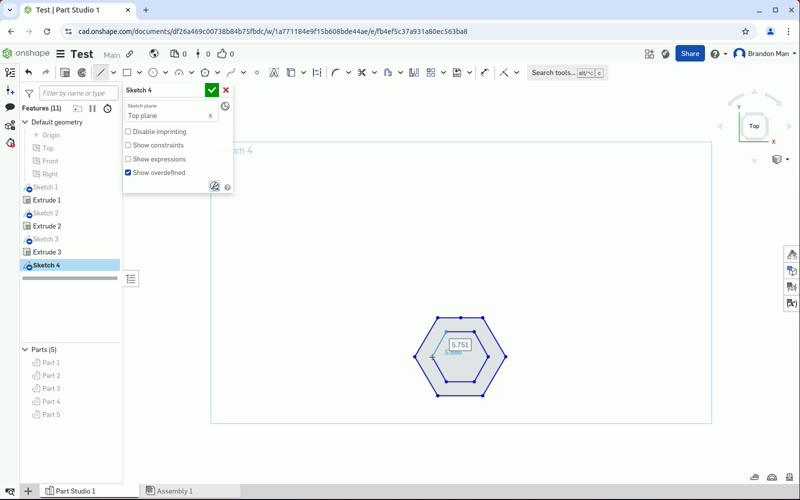
click(432, 356)
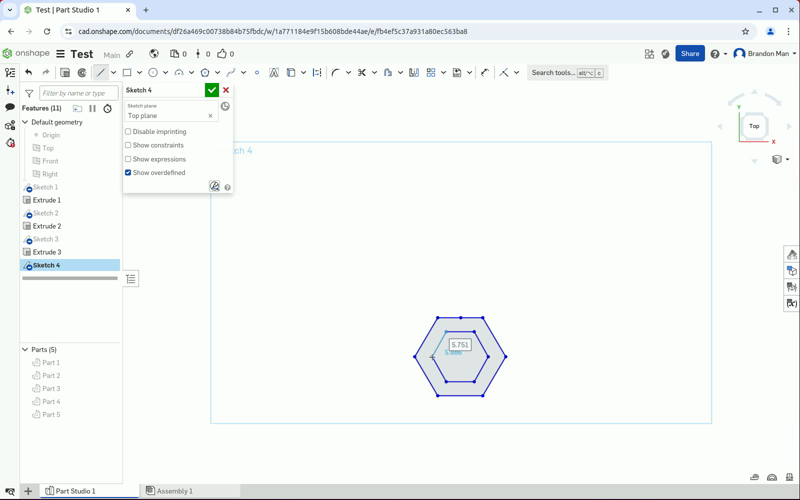
key(esc)
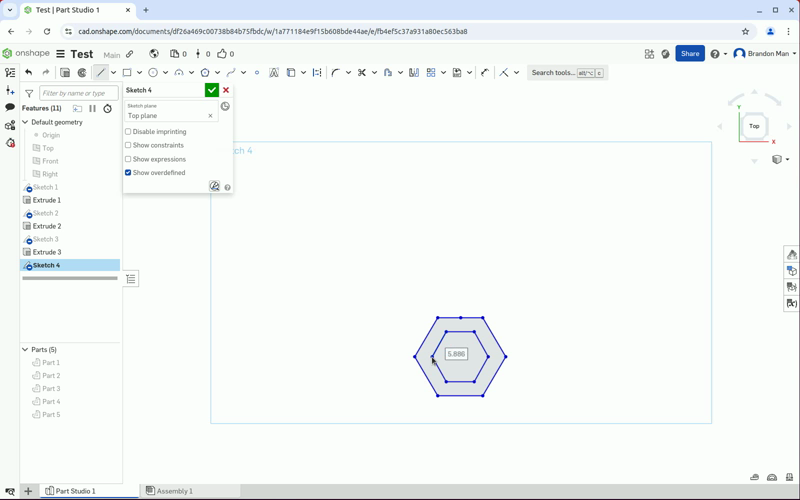
mouse_move(497, 360)
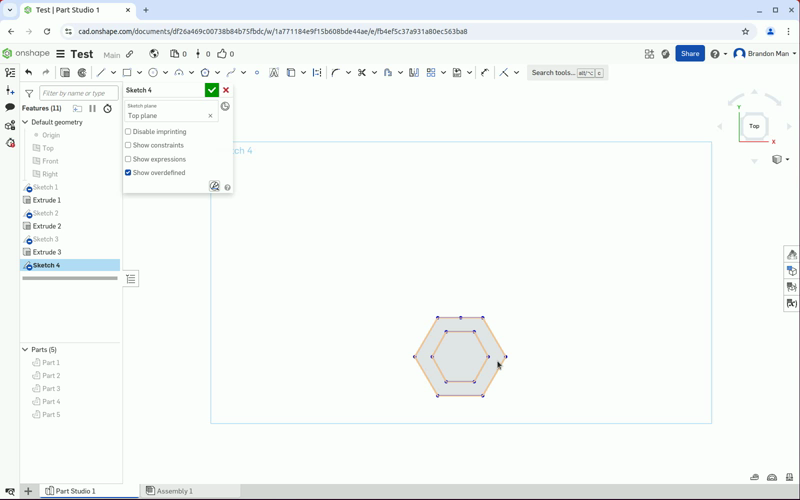
click(497, 360)
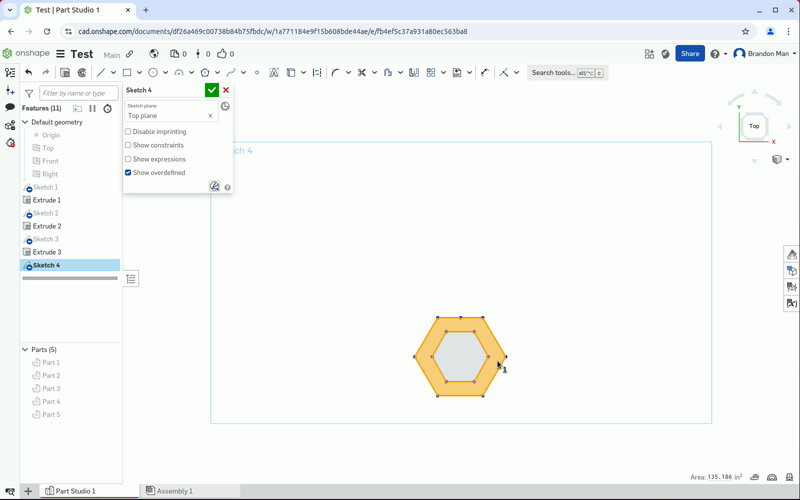
mouse_move(73, 352)
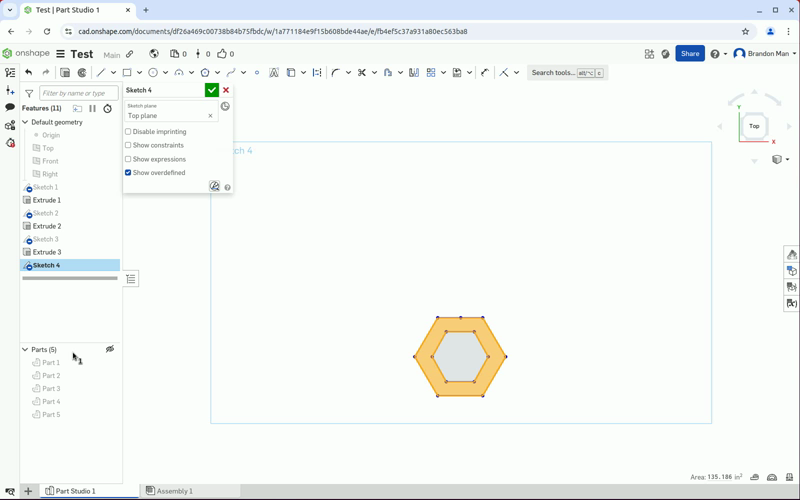
key(shift+y)
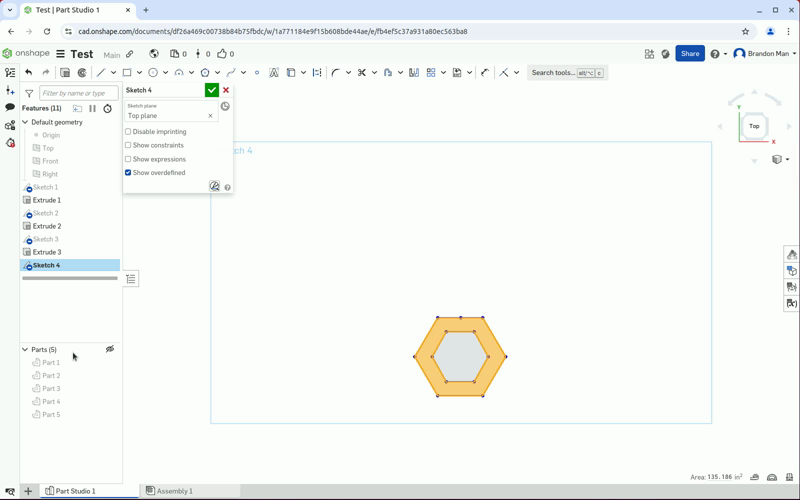
key(shift+e)
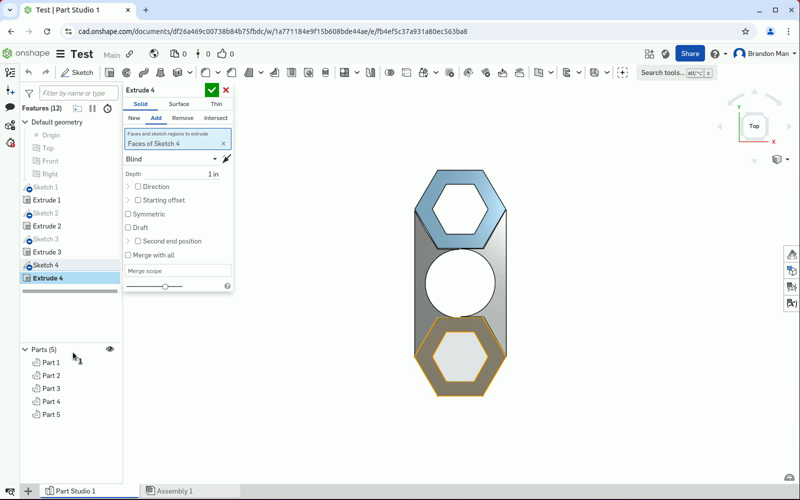
mouse_move(143, 106)
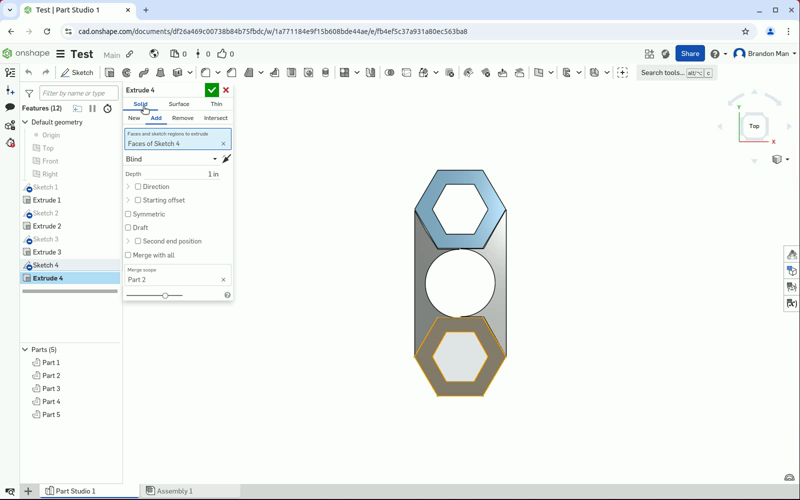
click(143, 106)
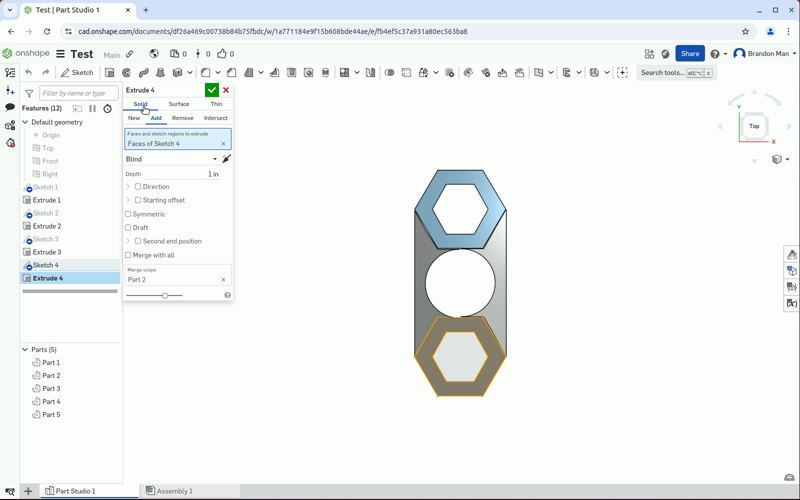
mouse_move(137, 120)
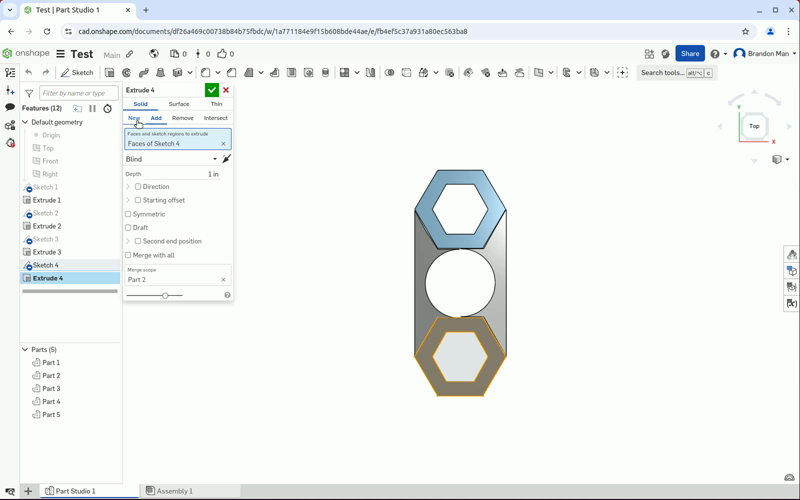
click(137, 120)
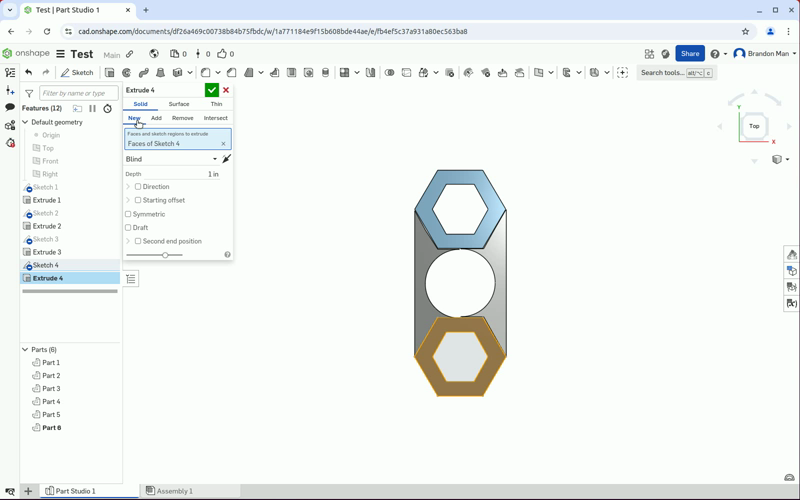
key(tab, 4)
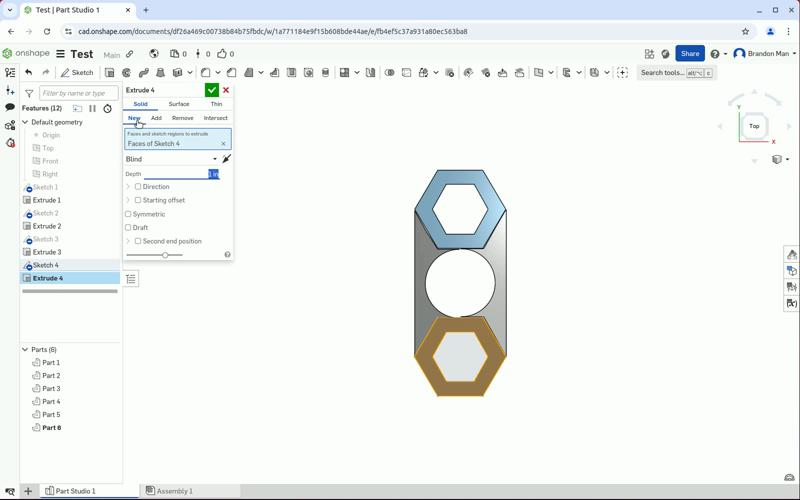
text(4.092)
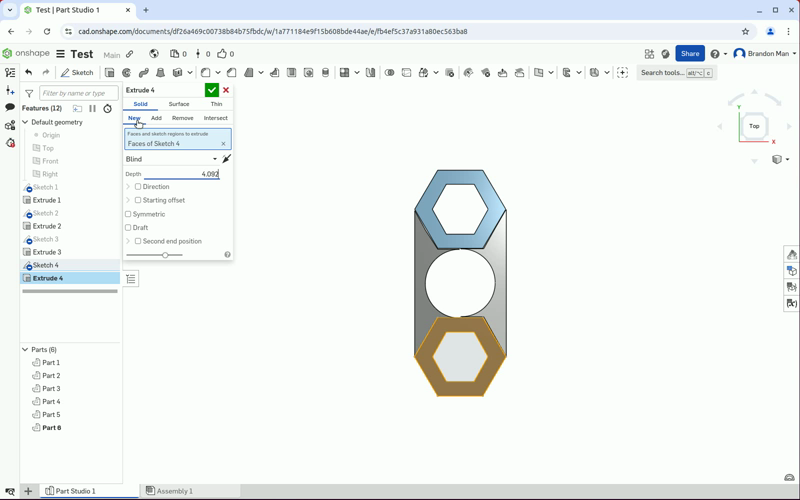
key(enter)
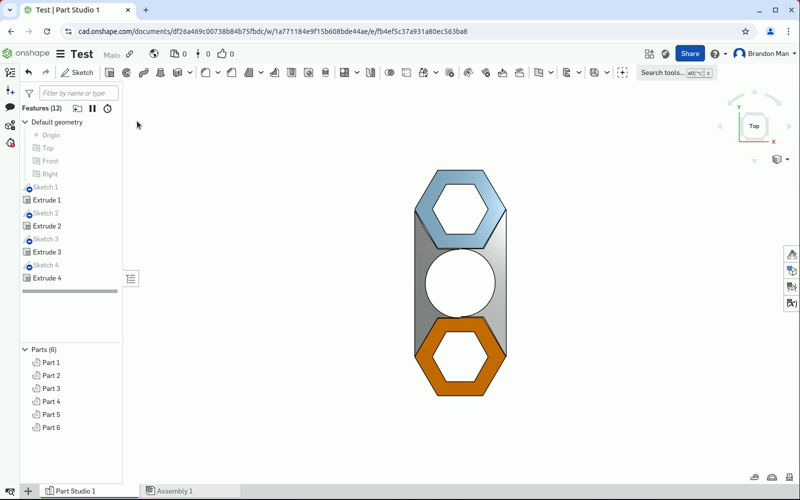
key(shift+h)
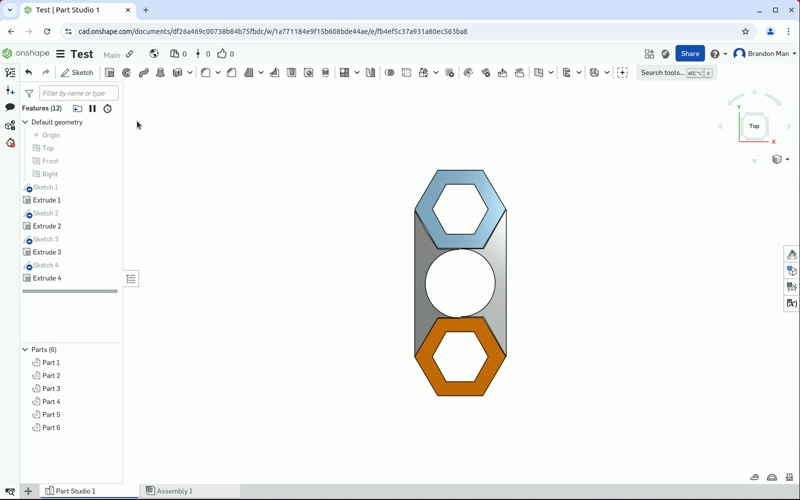
key(shift+h)
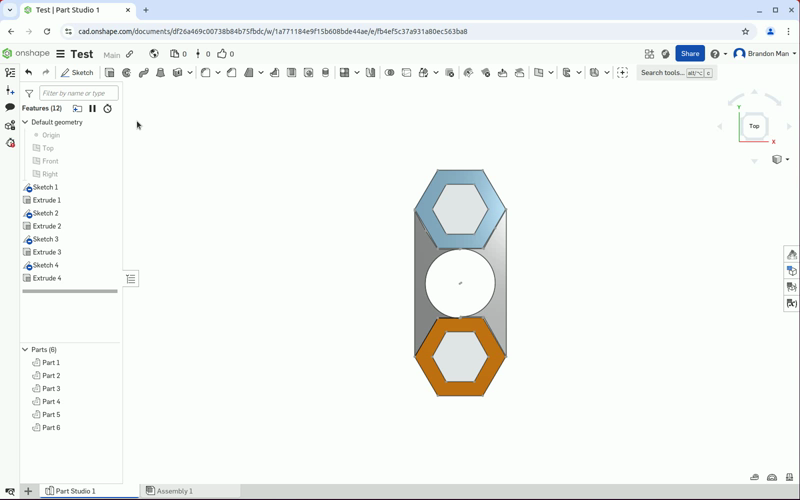
key(shift+7)
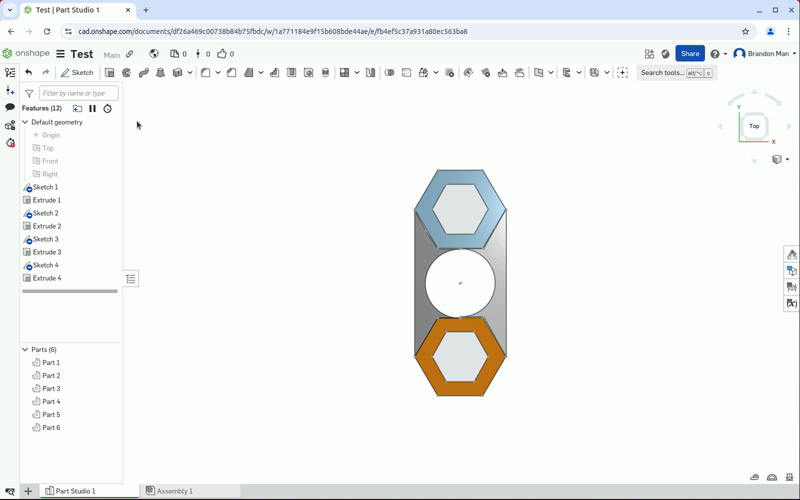
key(up, 3)
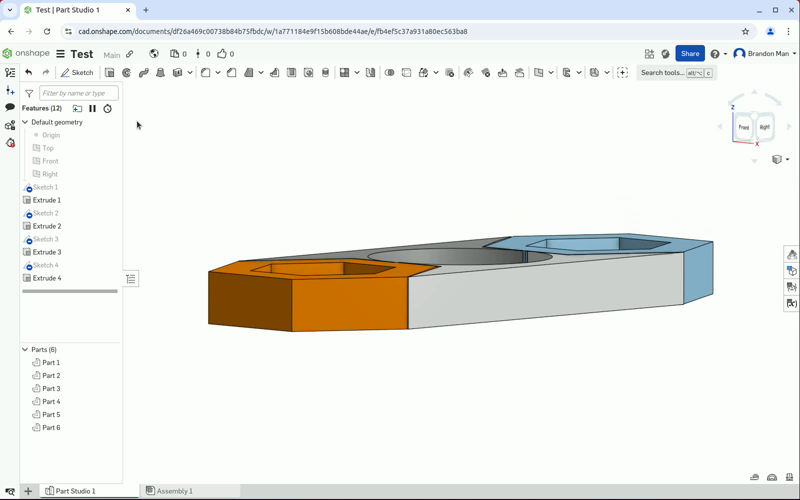
key(left, 3)
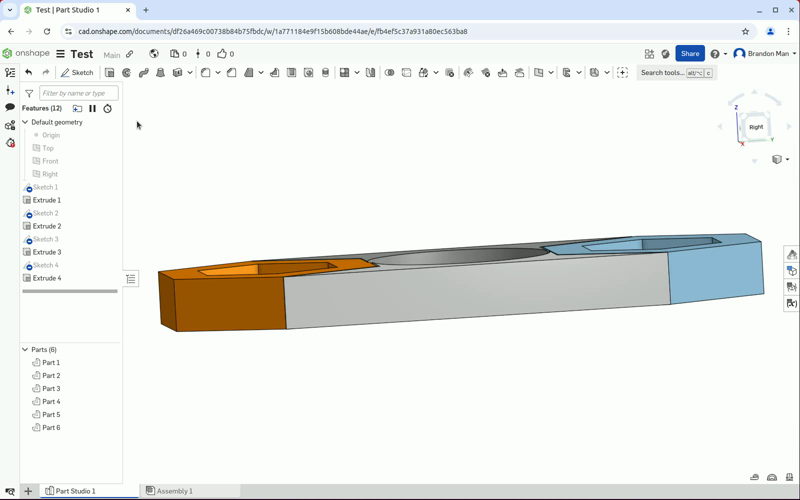
key(right, 3)
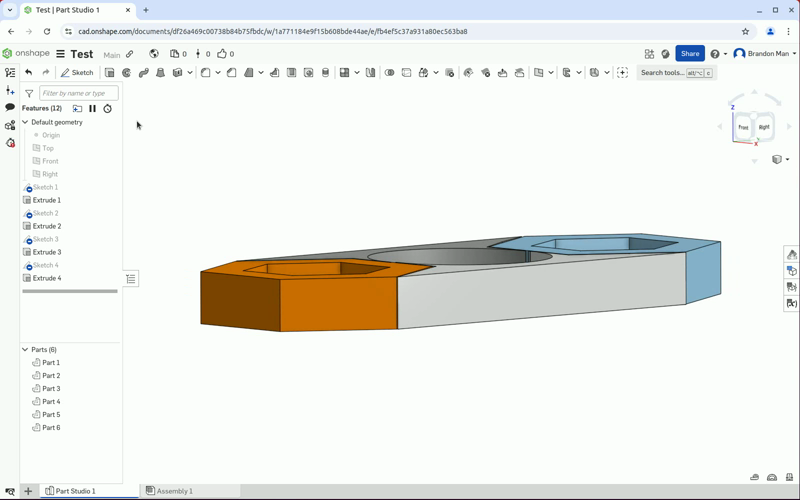
key(down, 3)
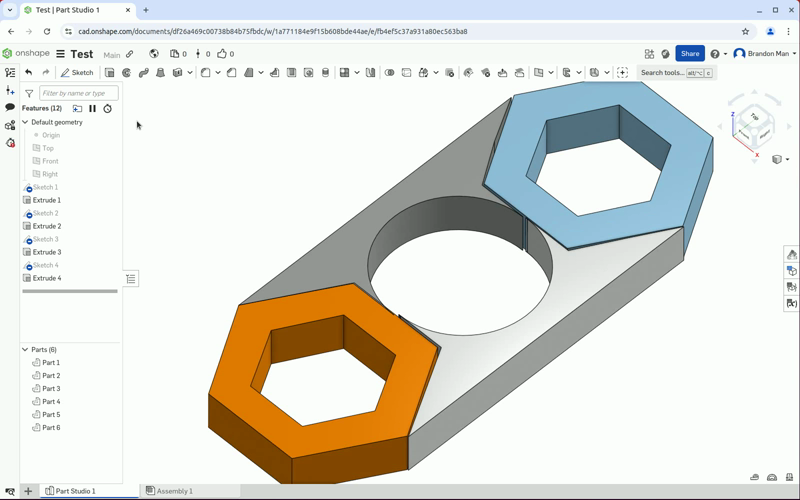
mouse_move(73, 189)
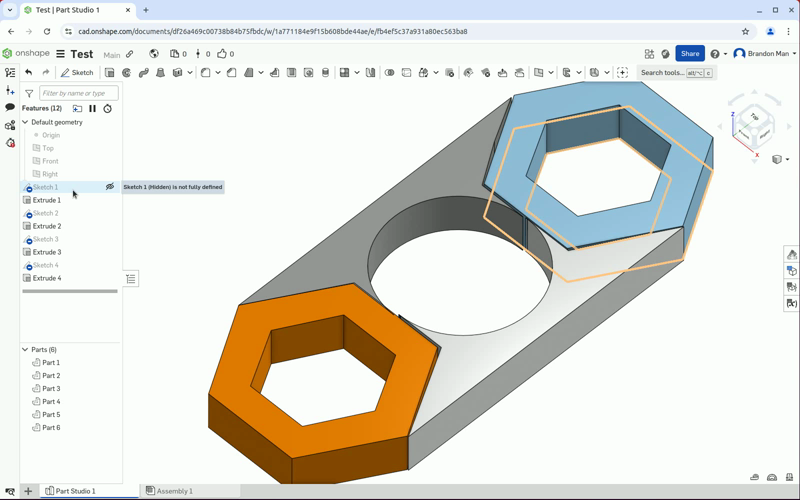
click(73, 189)